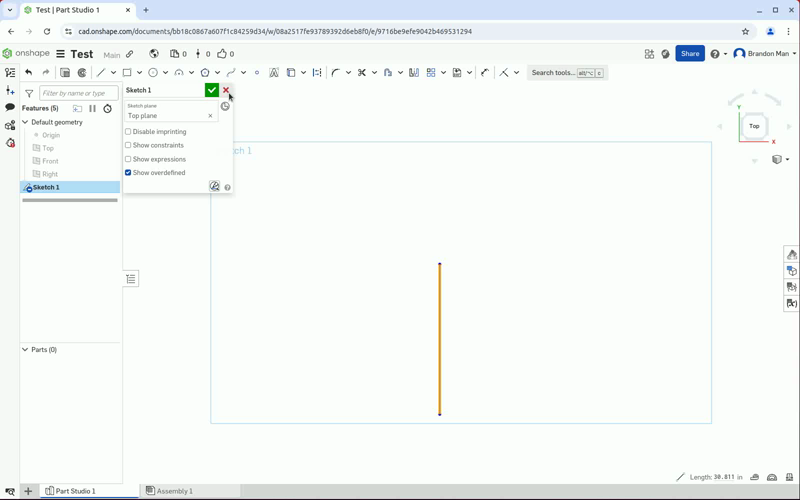
key(shift+h)
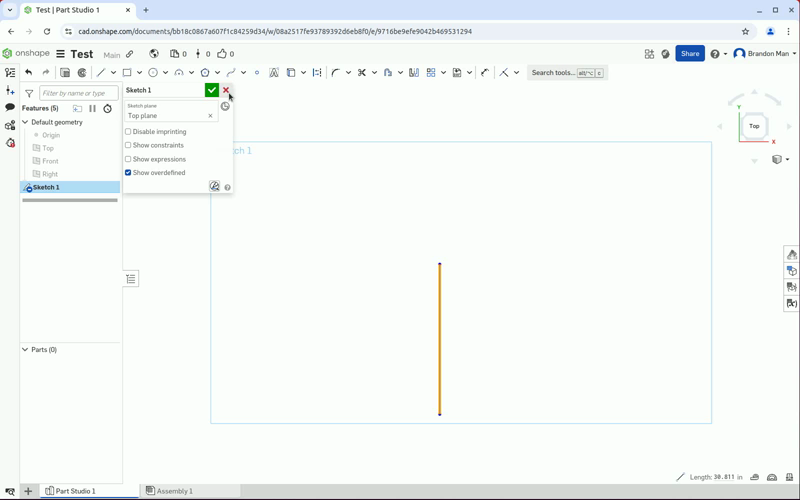
key(shift+s)
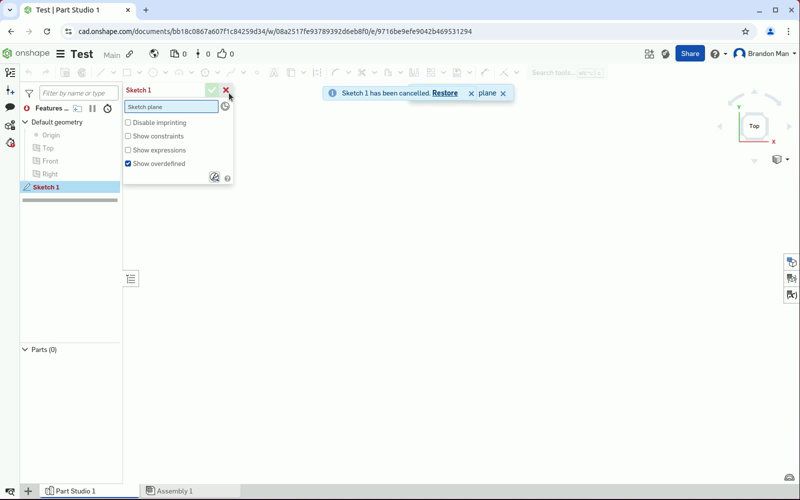
mouse_move(73, 150)
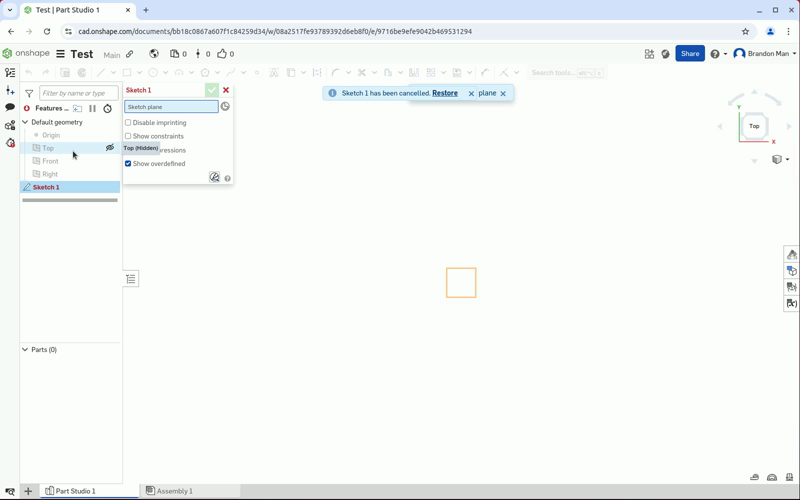
click(73, 150)
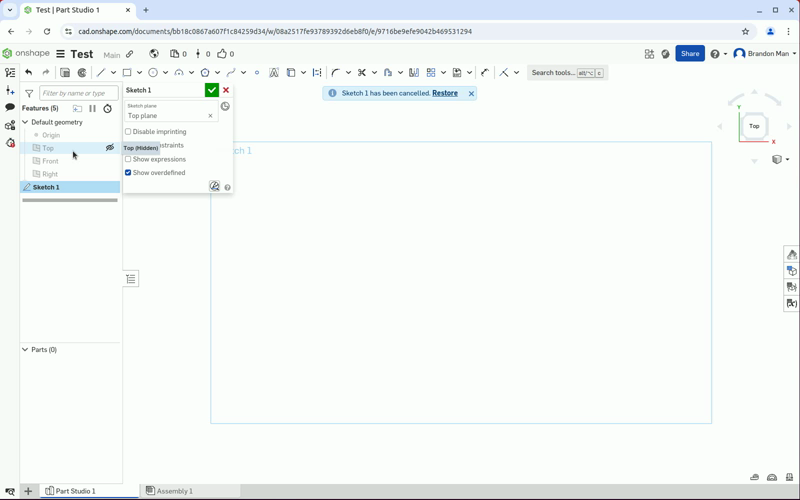
mouse_move(73, 352)
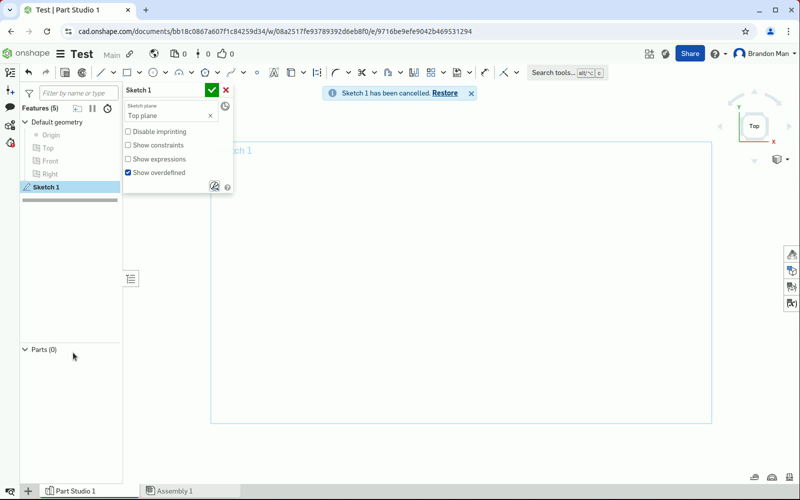
key(y)
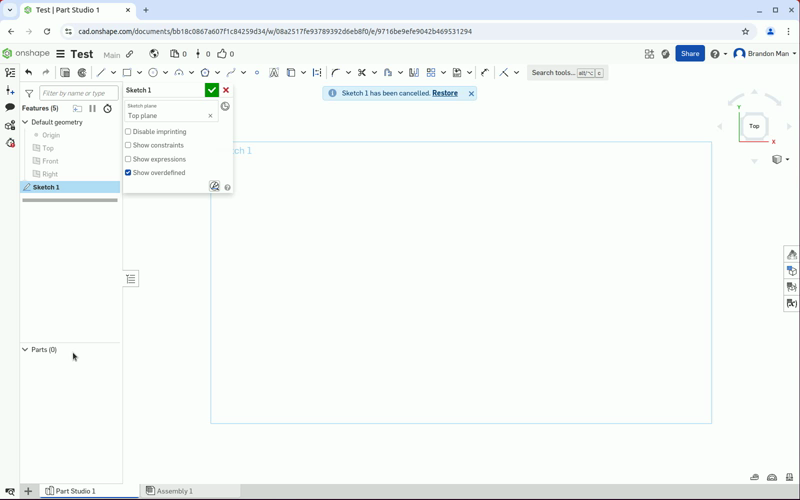
key(c)
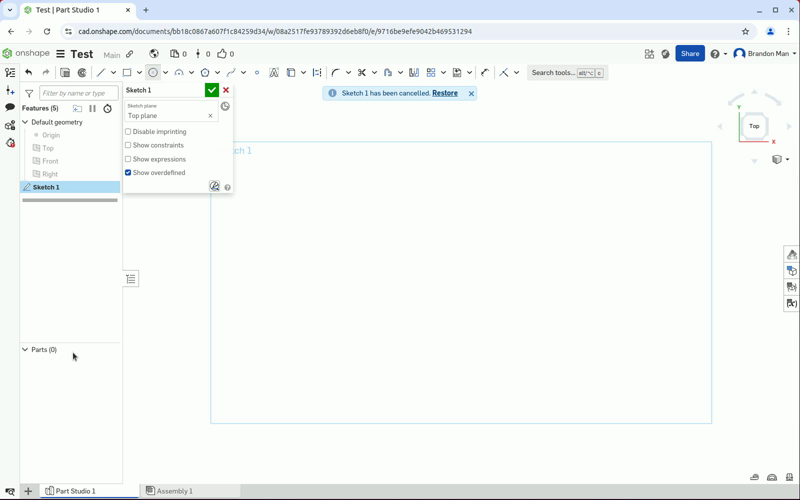
key_down(shift)
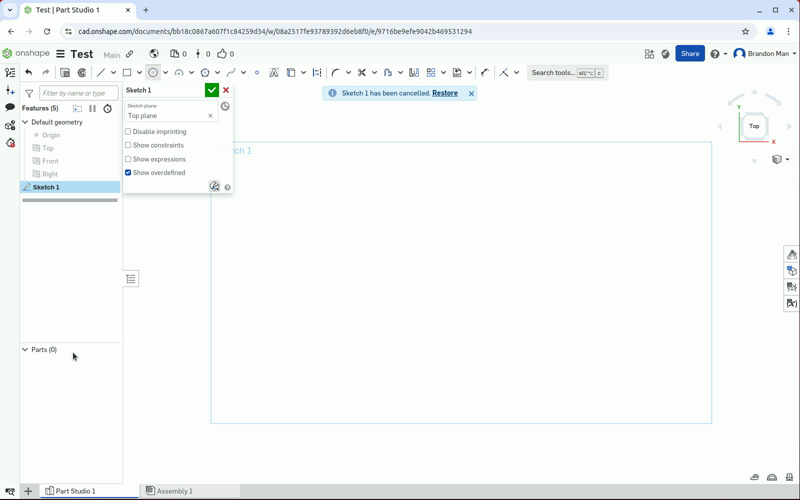
mouse_move(461, 282)
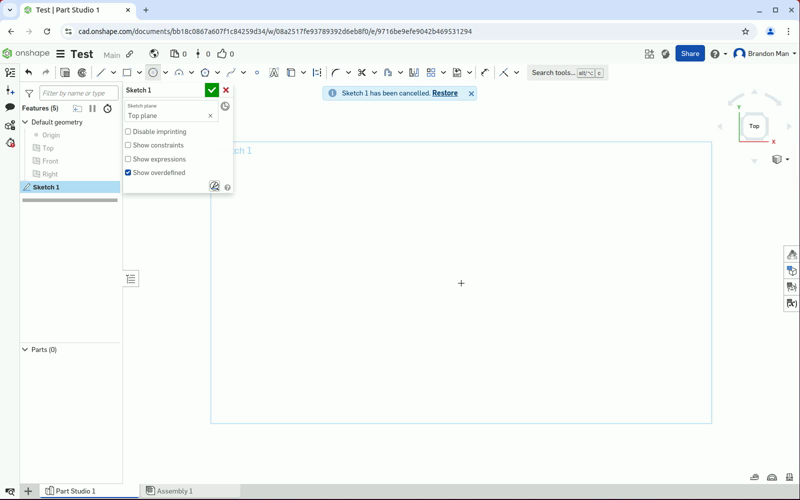
click(461, 282)
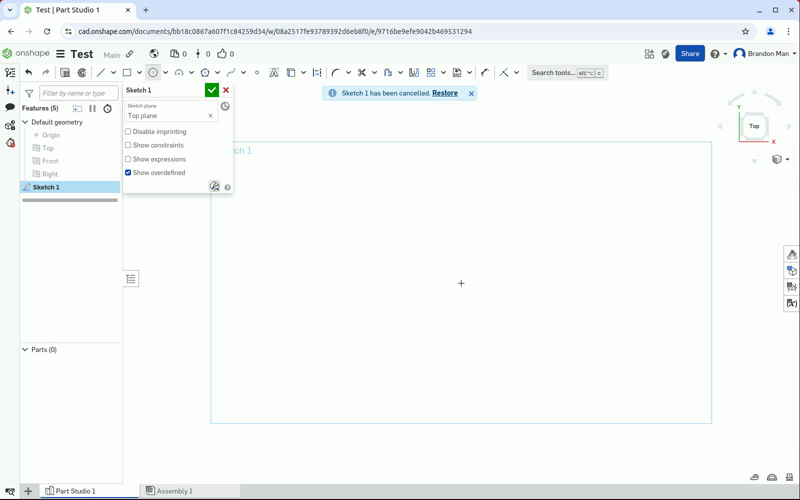
key_up(shift)
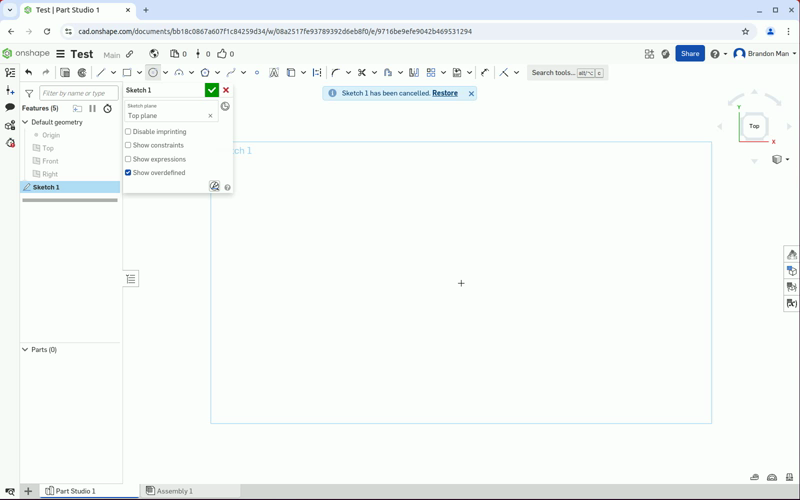
mouse_move(490, 282)
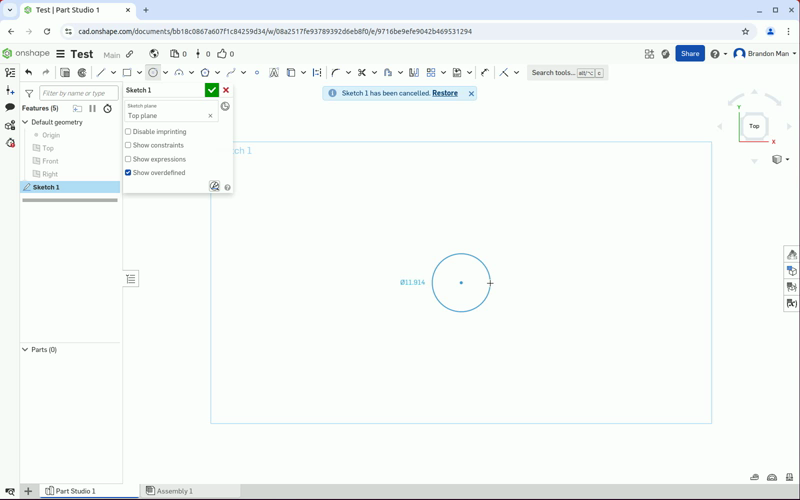
click(490, 282)
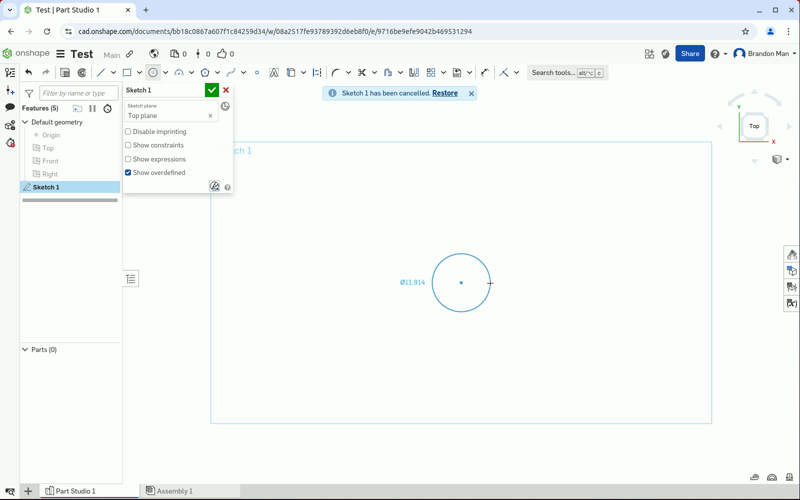
key(esc)
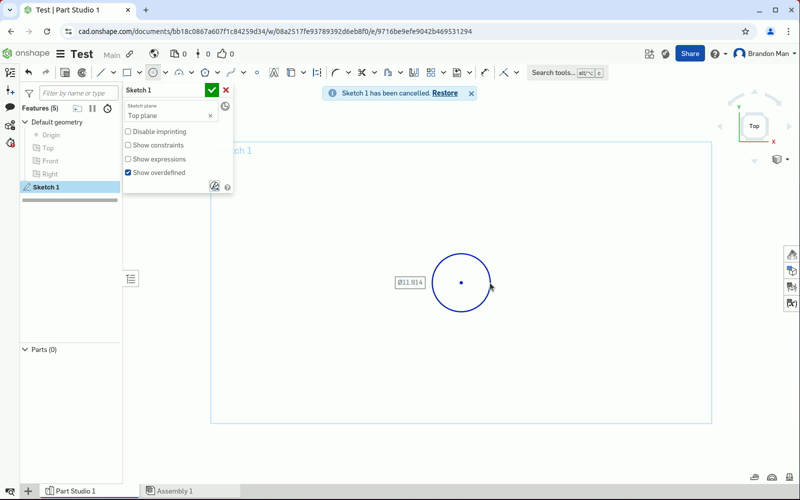
key(c)
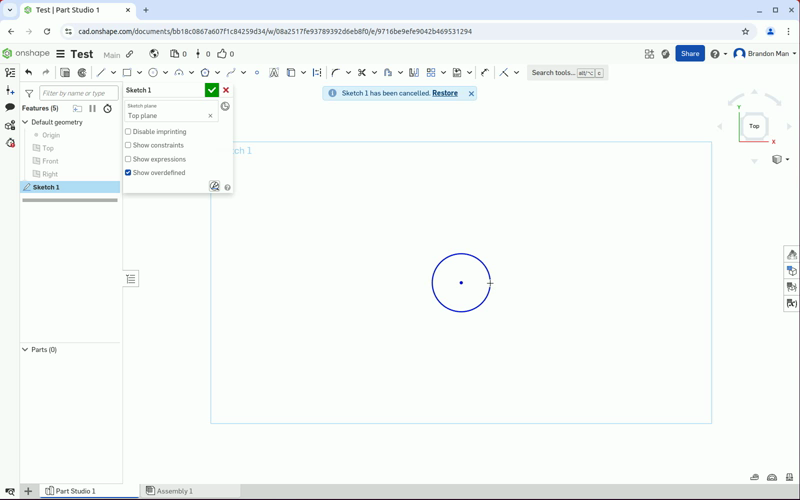
key_down(shift)
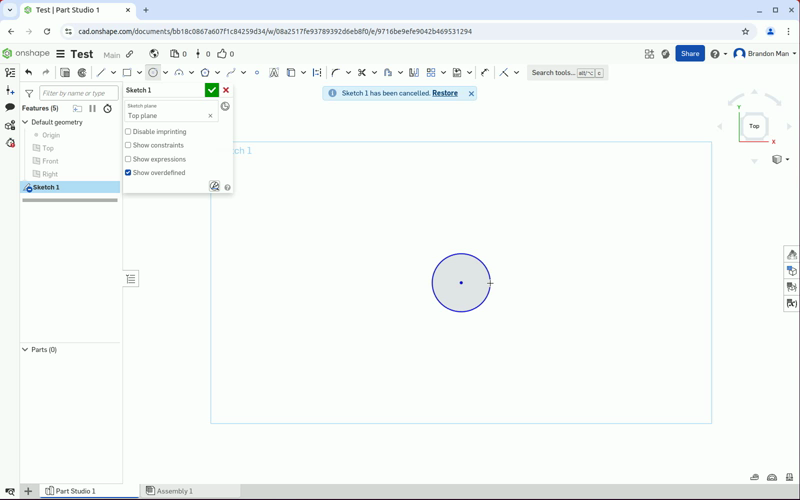
mouse_move(461, 282)
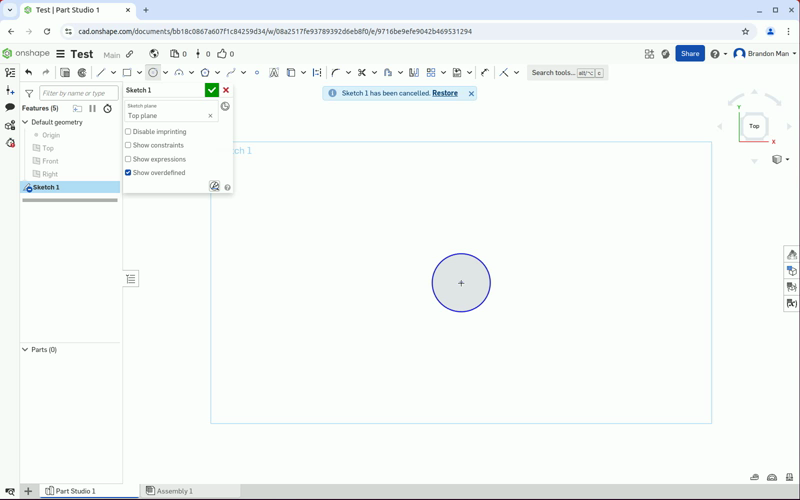
click(461, 282)
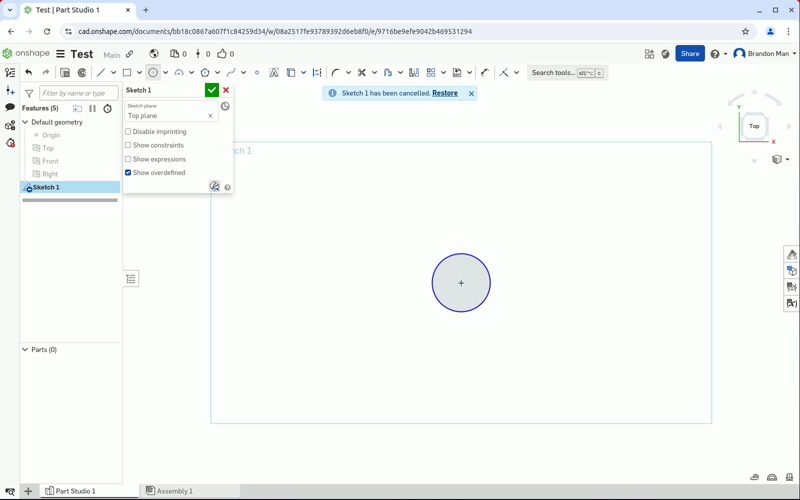
key_up(shift)
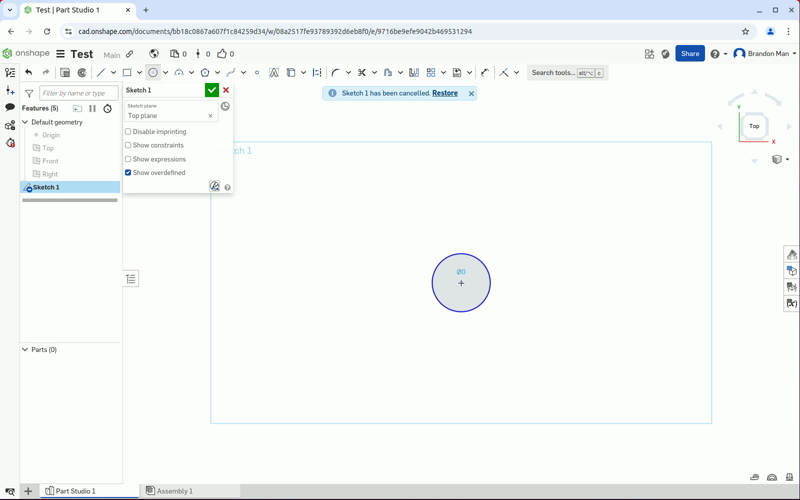
mouse_move(471, 282)
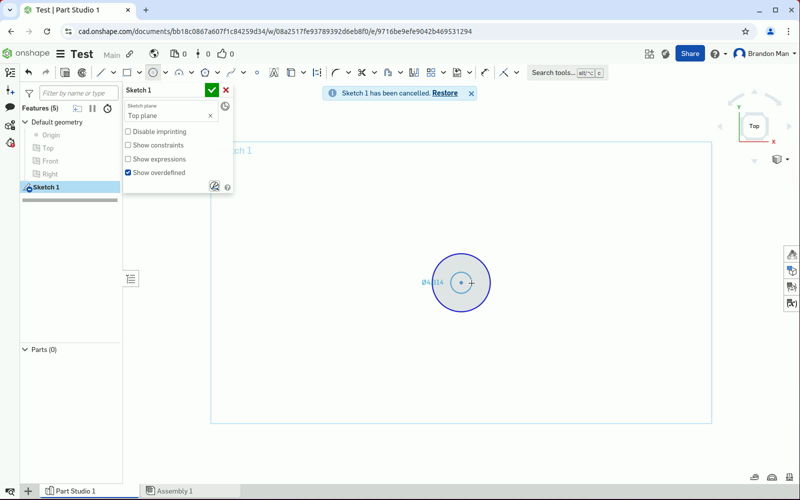
click(471, 282)
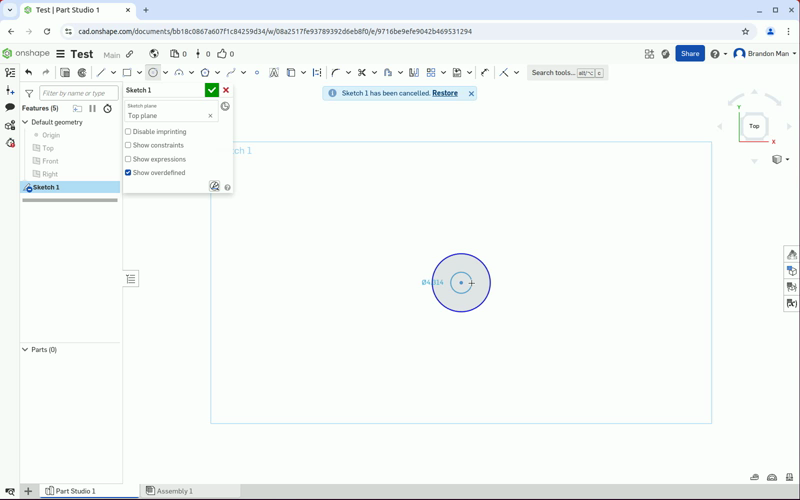
key(esc)
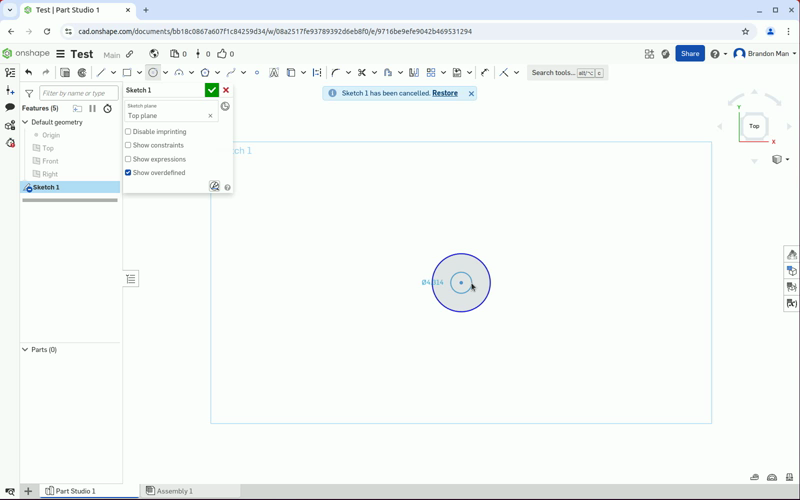
mouse_move(451, 294)
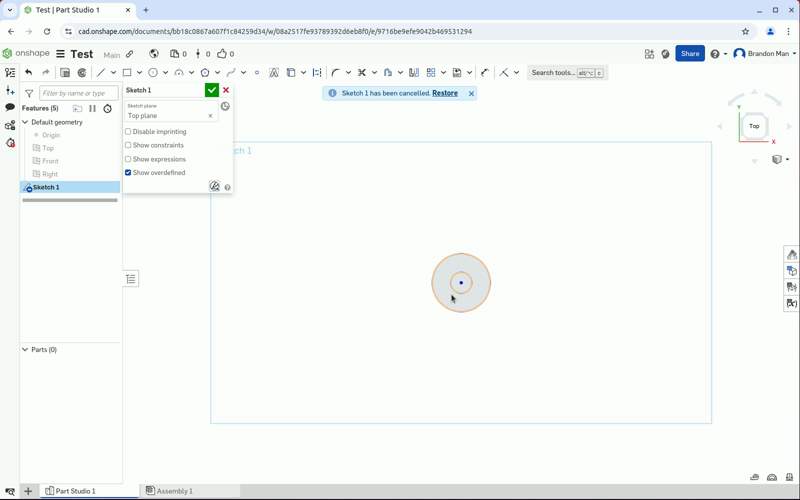
click(451, 294)
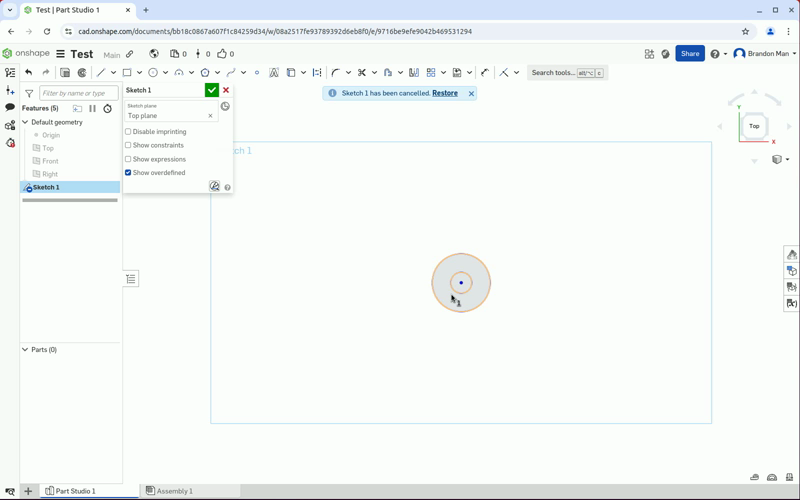
mouse_move(73, 352)
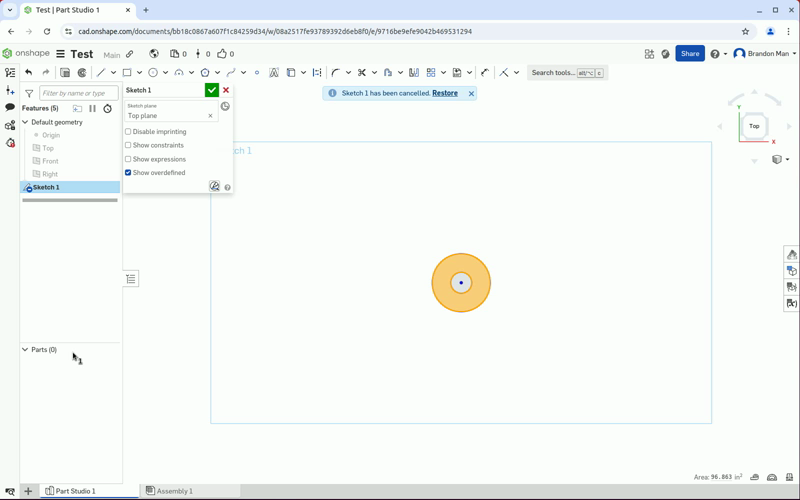
key(shift+y)
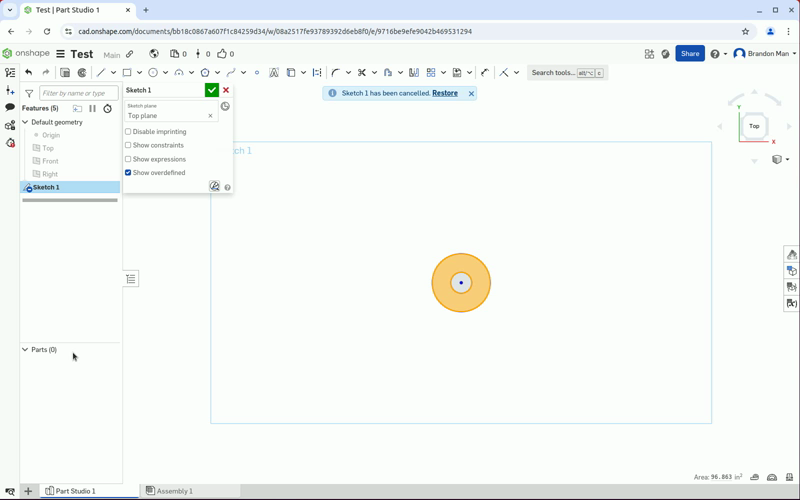
key(shift+e)
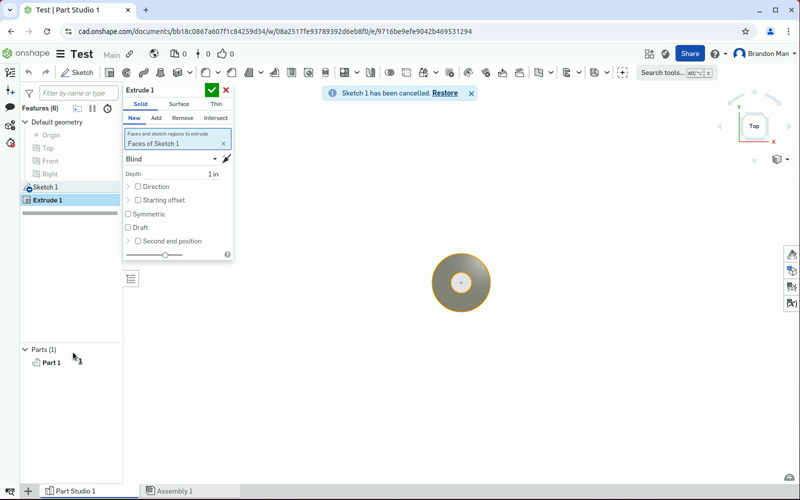
mouse_move(143, 106)
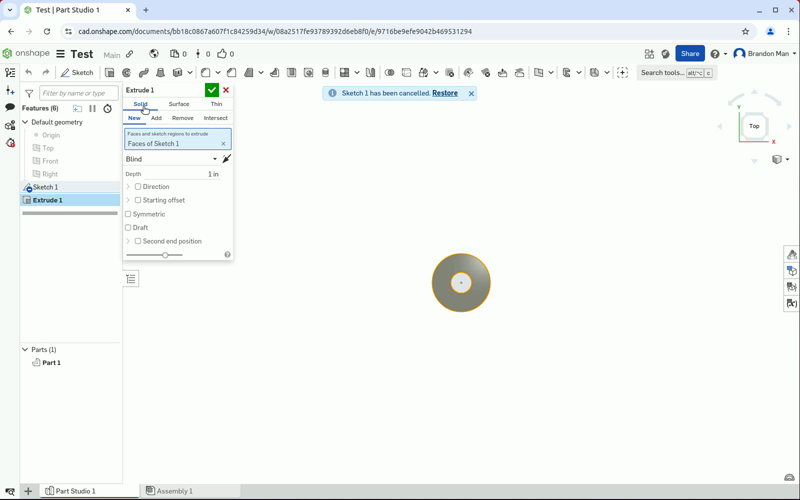
click(143, 106)
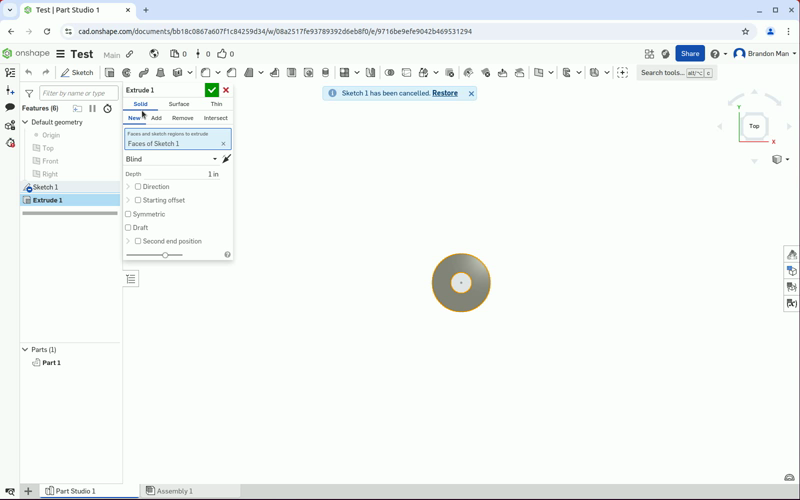
mouse_move(137, 120)
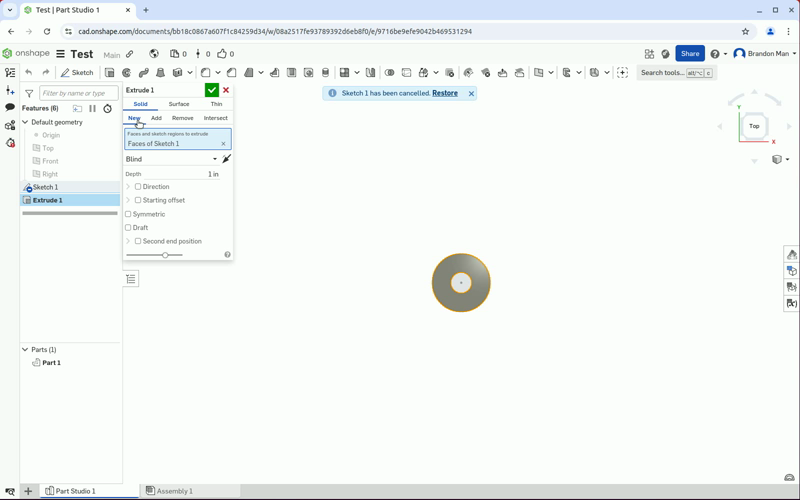
click(137, 120)
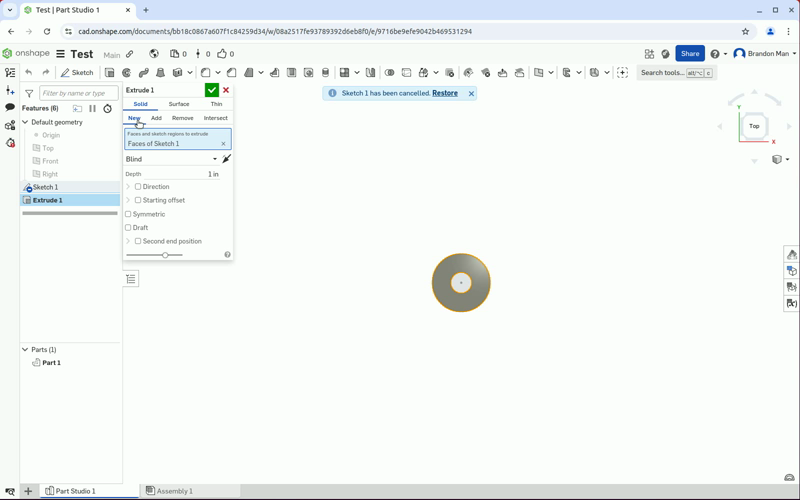
key(tab, 4)
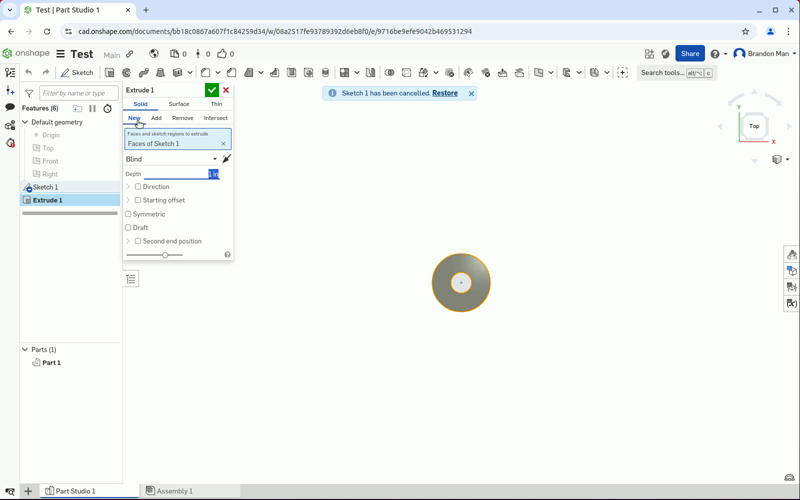
text(2.407)
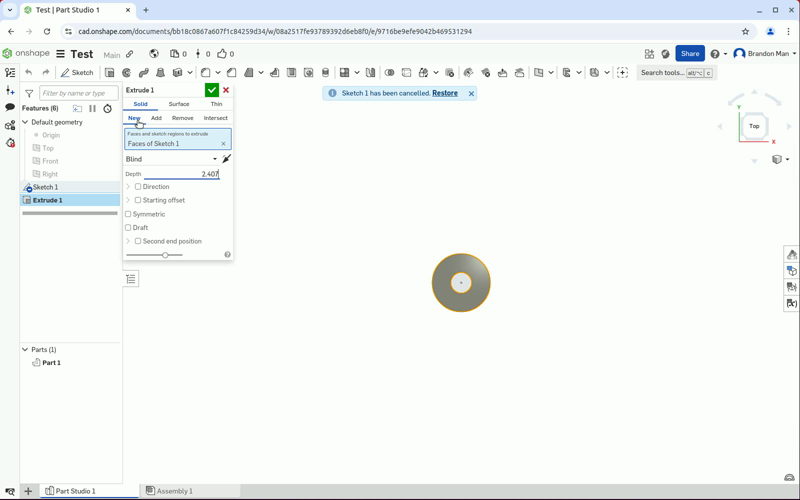
key(enter)
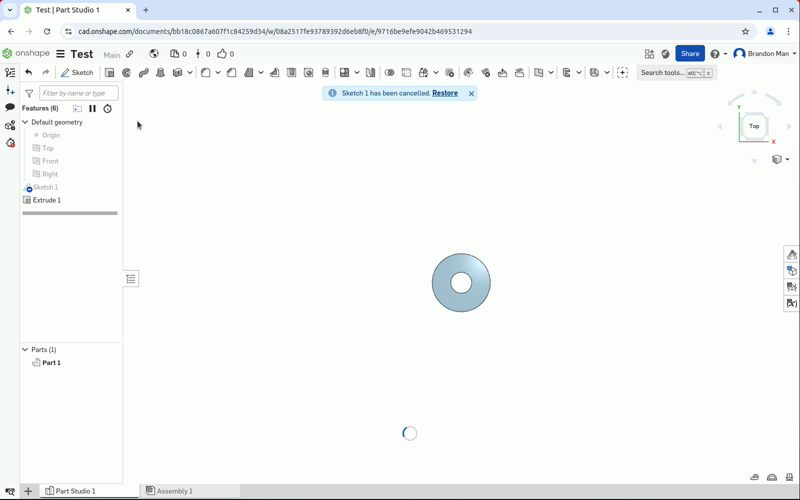
key(shift+h)
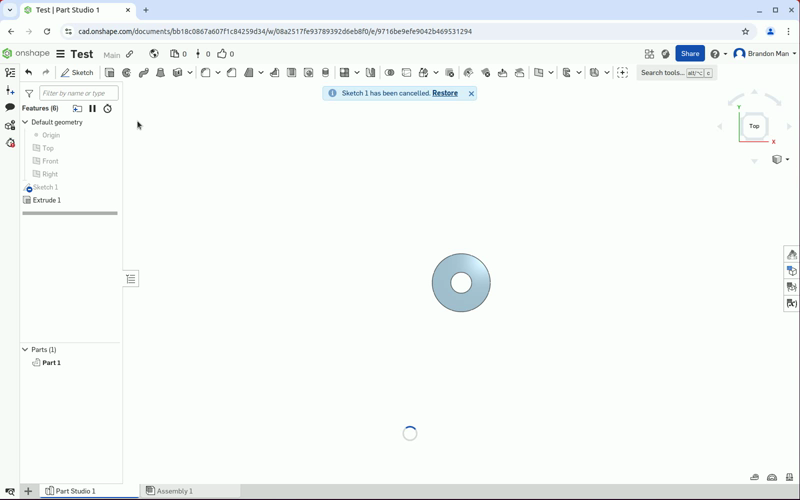
key(shift+h)
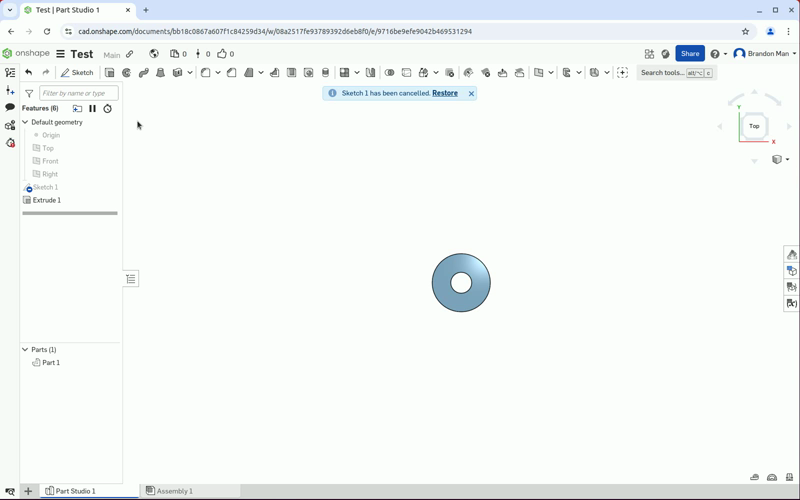
mouse_move(73, 189)
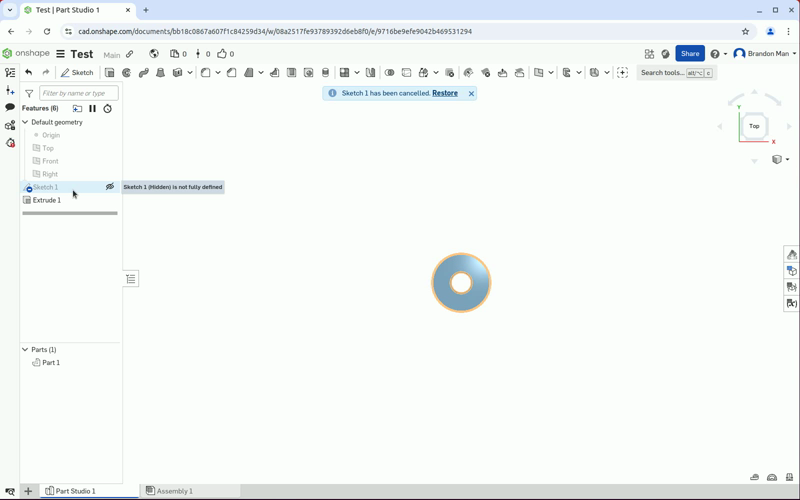
click(73, 189)
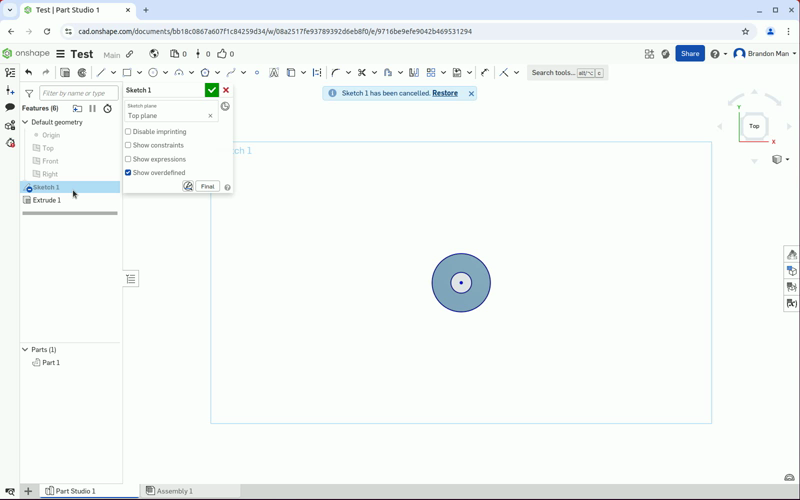
mouse_move(229, 92)
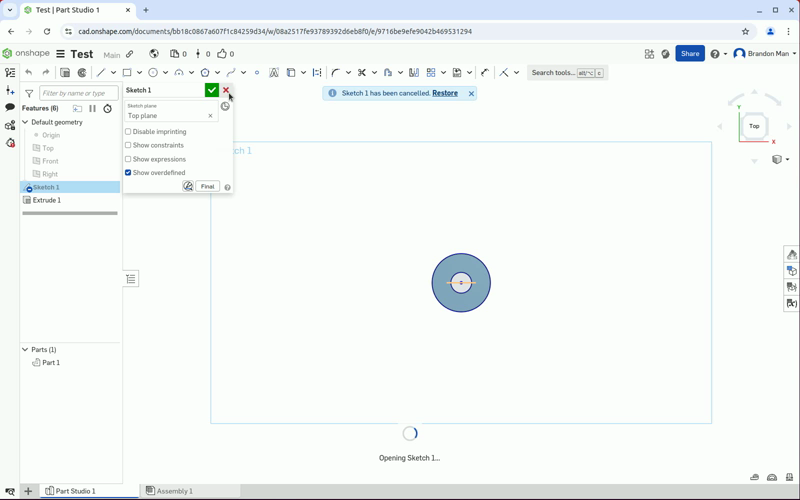
click(229, 92)
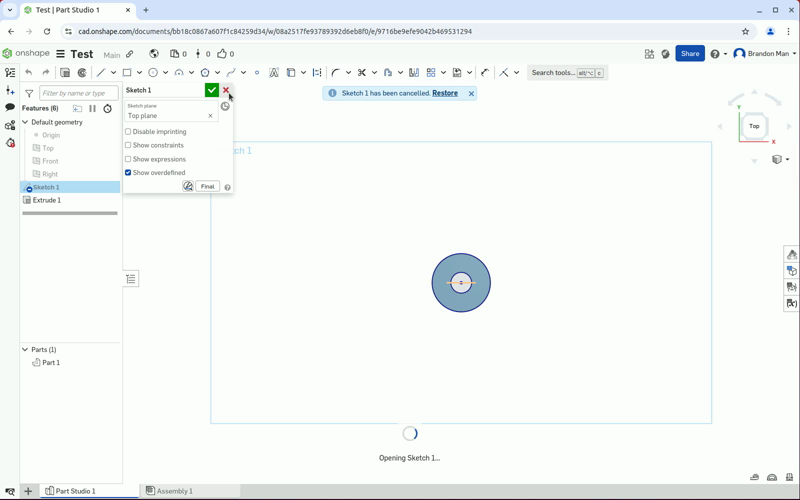
key(shift+s)
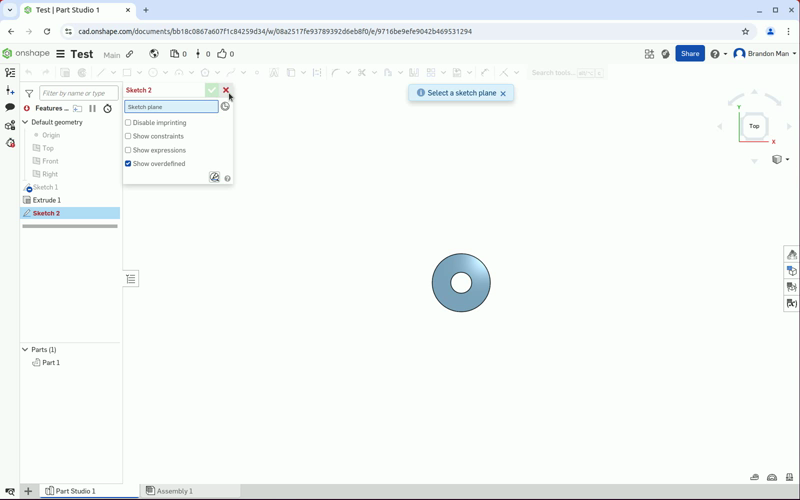
mouse_move(73, 150)
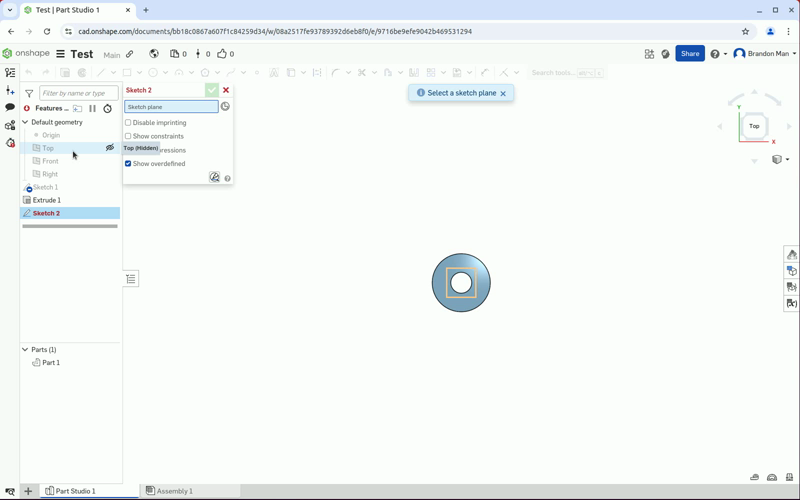
click(73, 150)
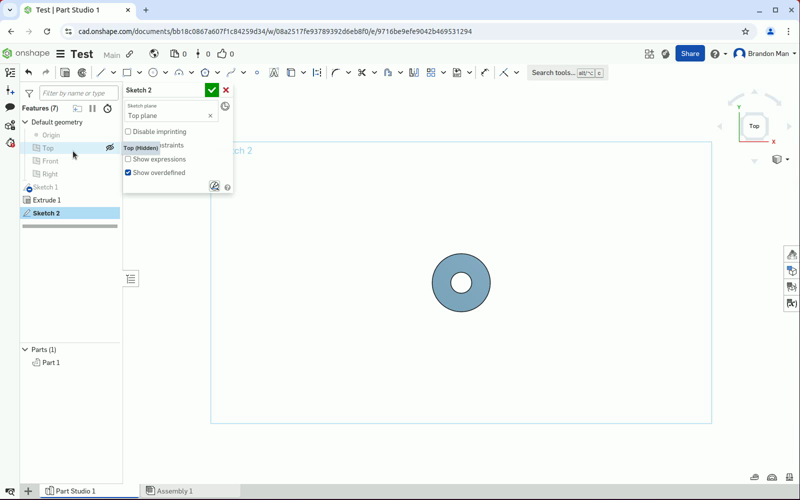
mouse_move(73, 352)
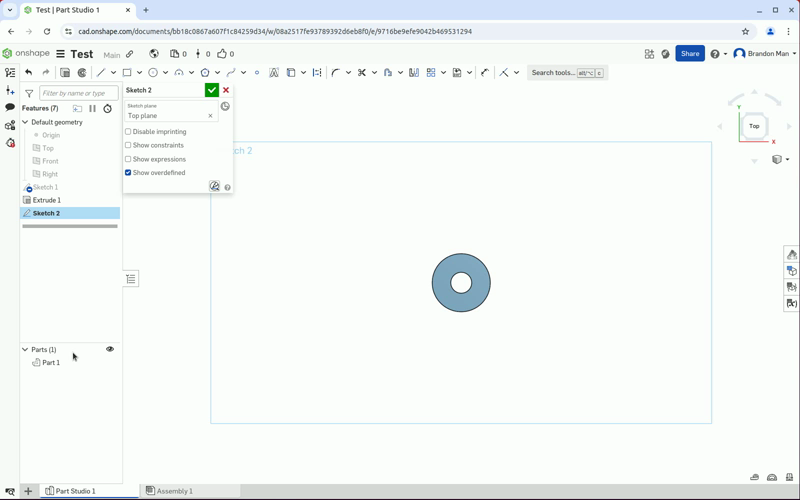
key(y)
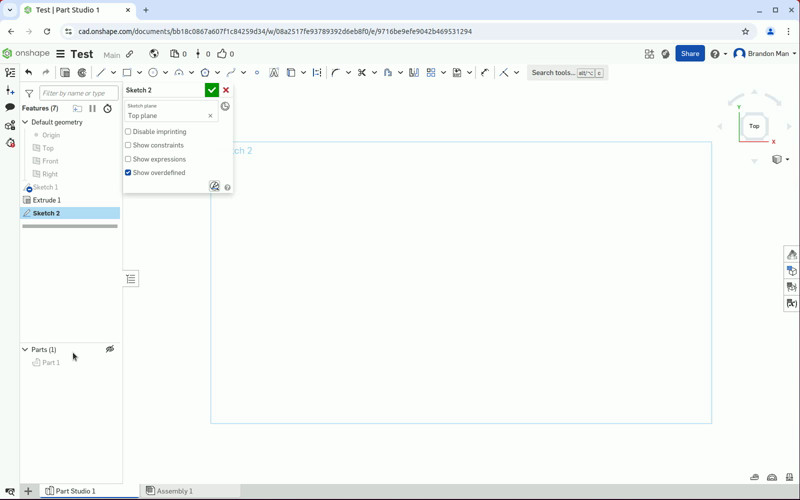
key(c)
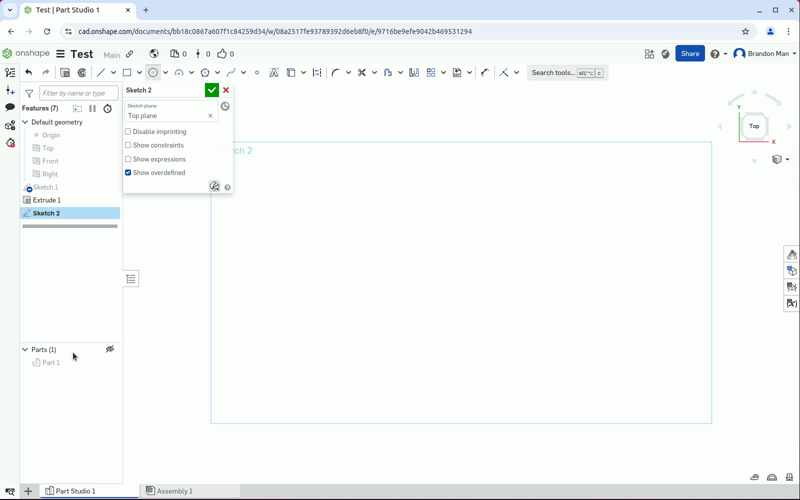
key_down(shift)
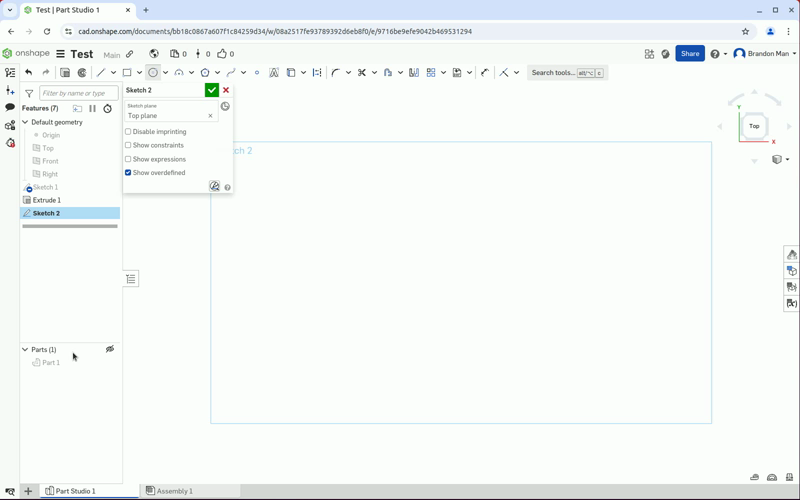
mouse_move(461, 282)
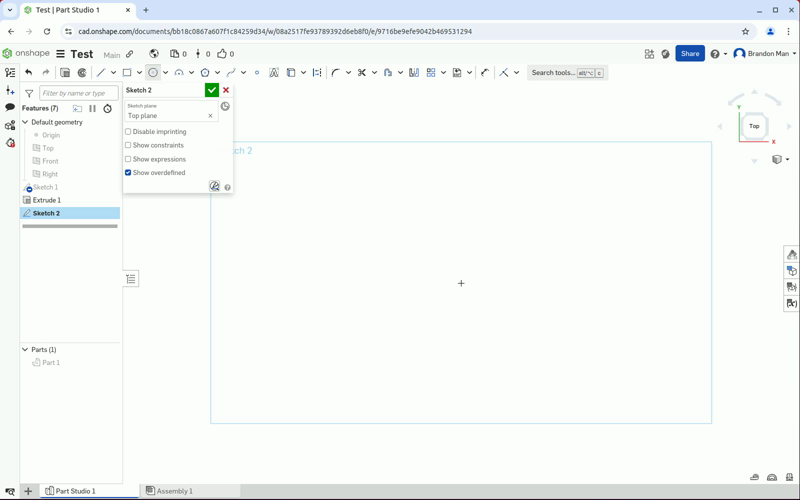
click(461, 282)
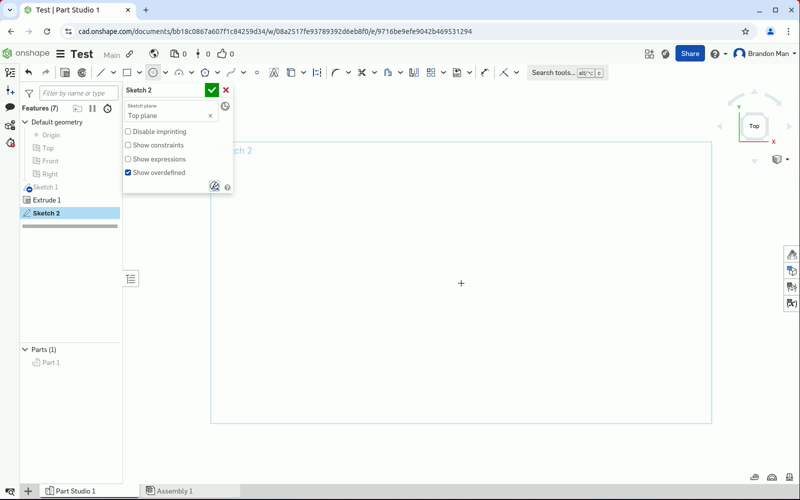
key_up(shift)
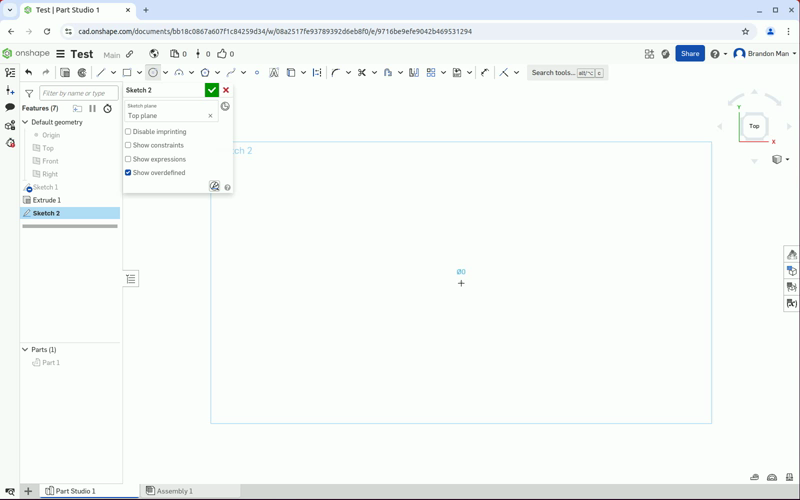
mouse_move(490, 282)
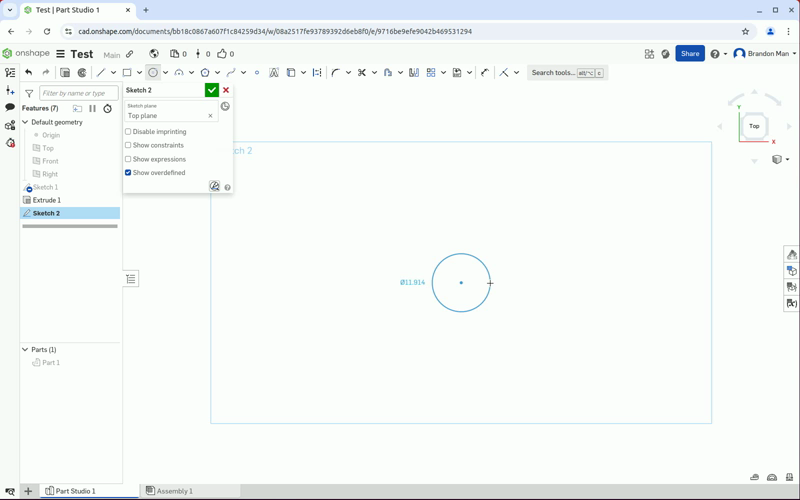
click(490, 282)
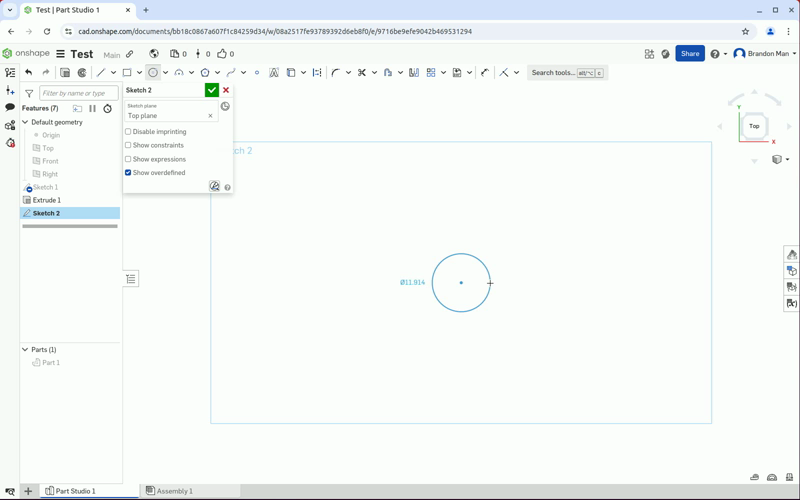
key(esc)
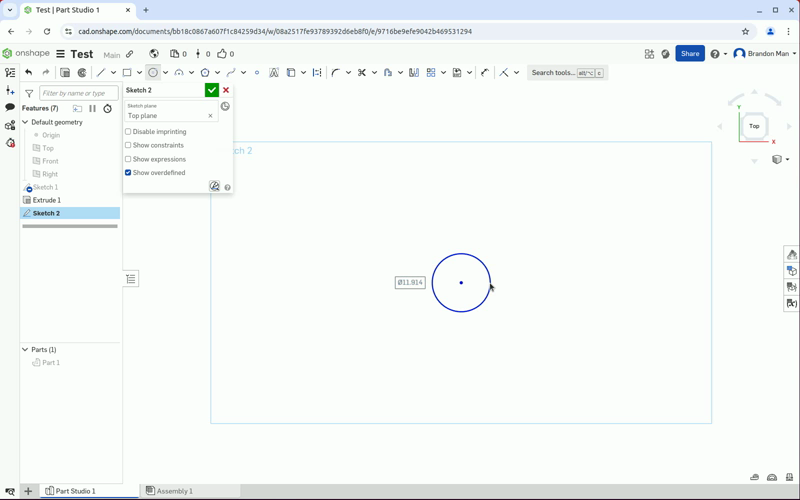
key(c)
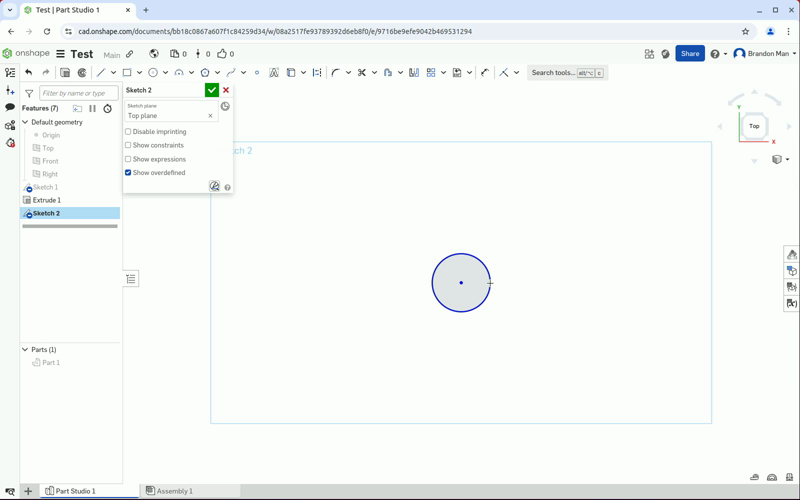
key_down(shift)
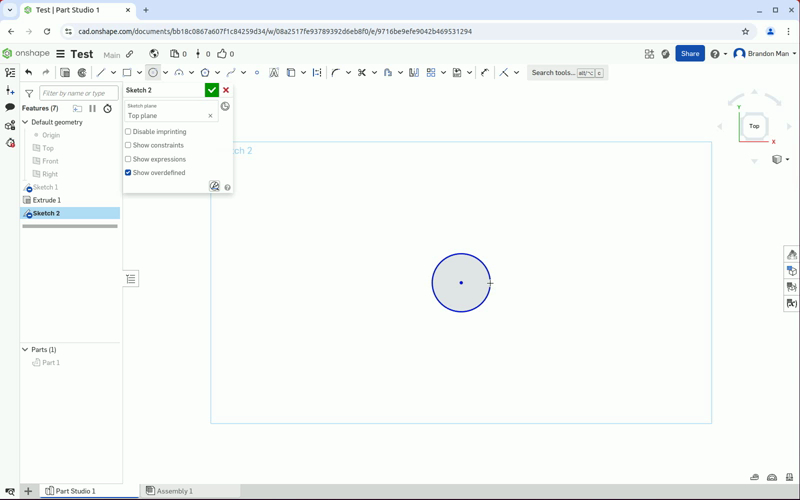
mouse_move(461, 282)
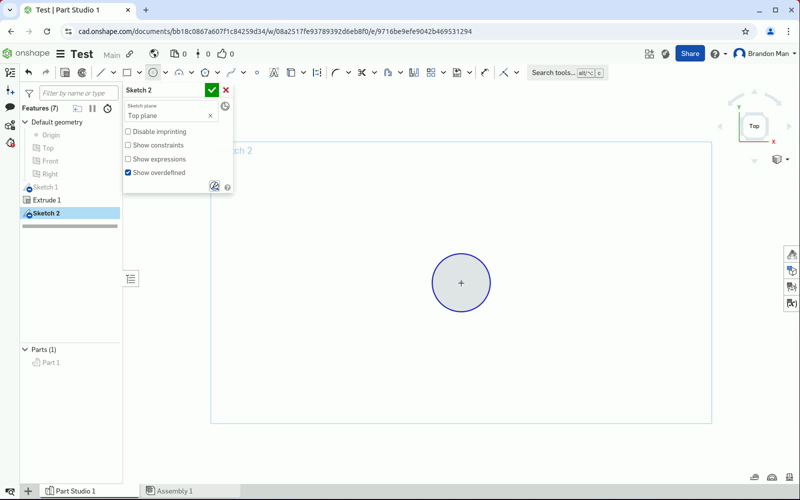
click(461, 282)
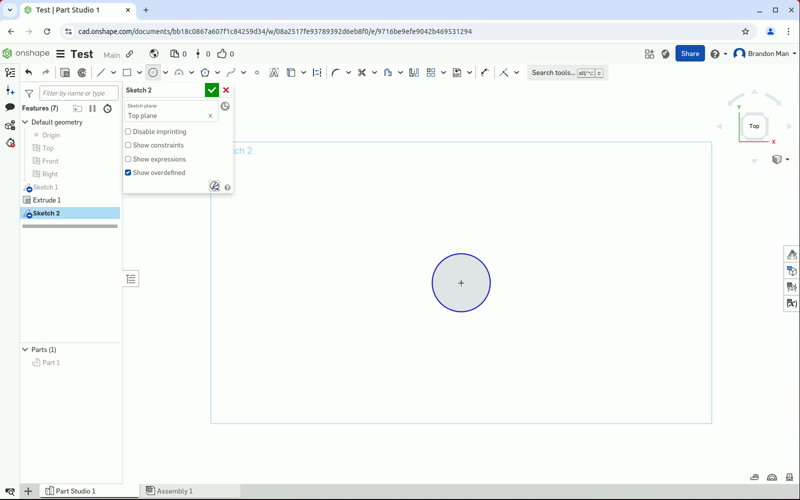
key_up(shift)
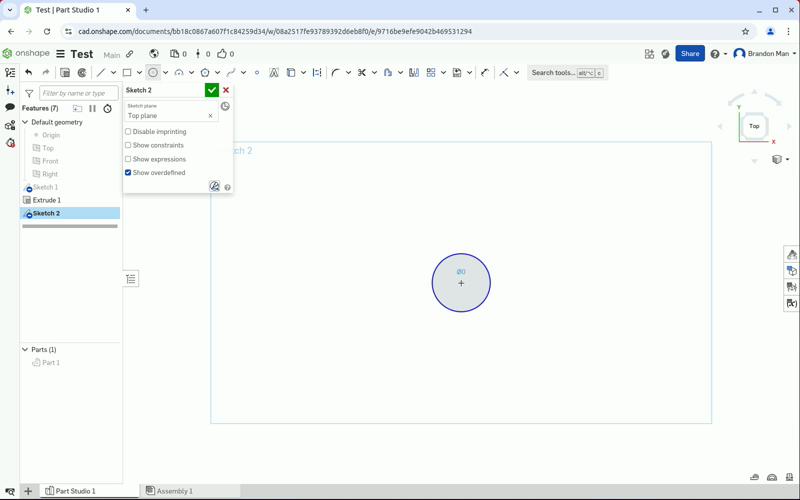
mouse_move(471, 282)
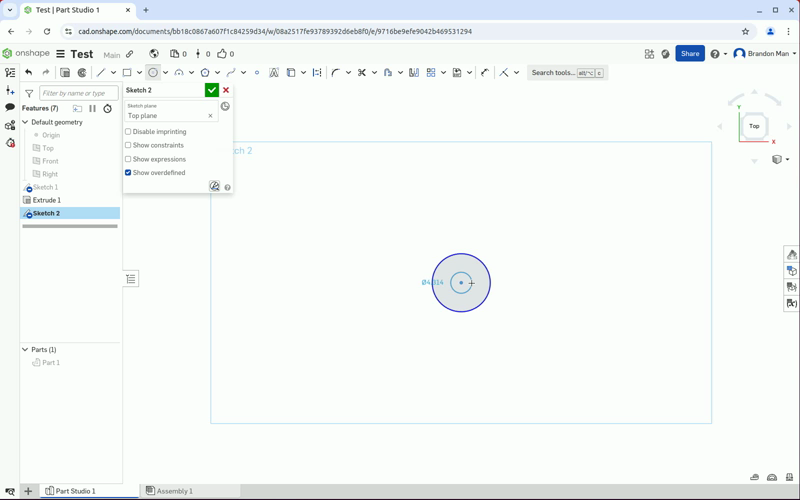
click(471, 282)
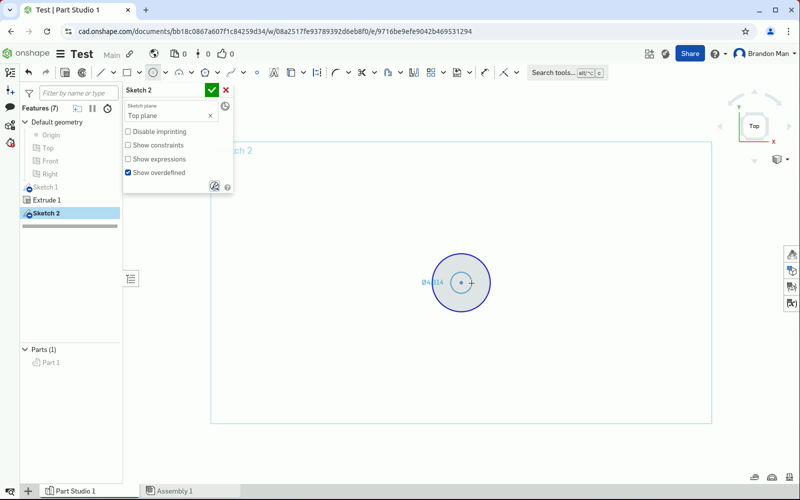
key(esc)
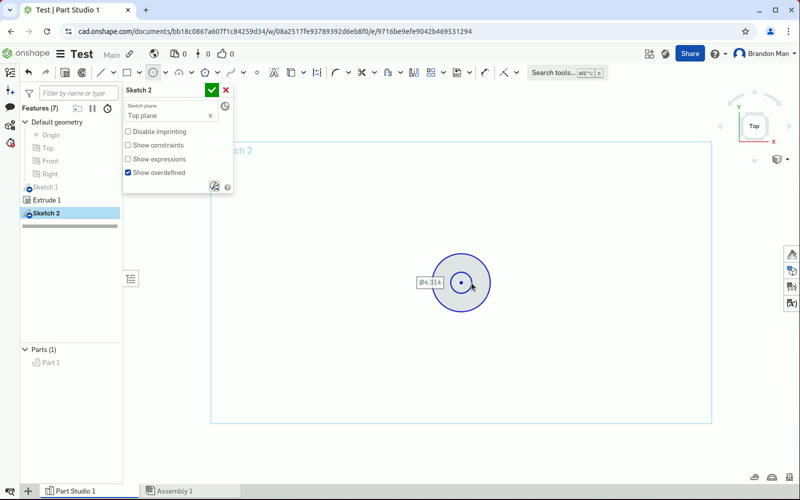
mouse_move(444, 263)
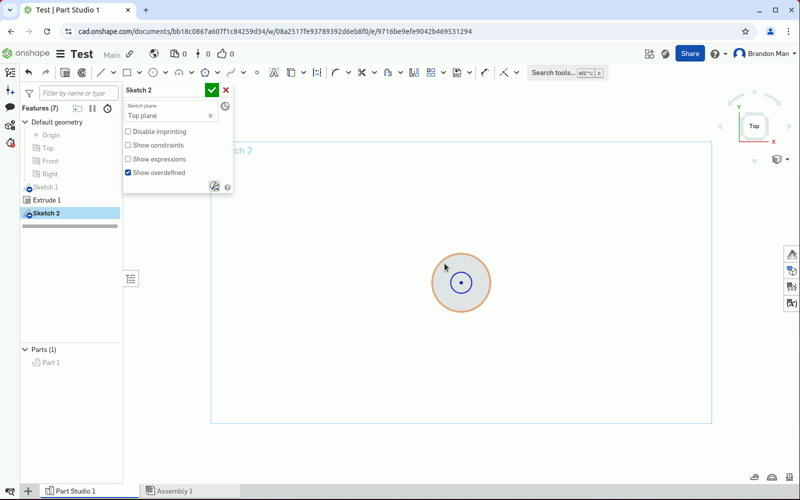
click(444, 263)
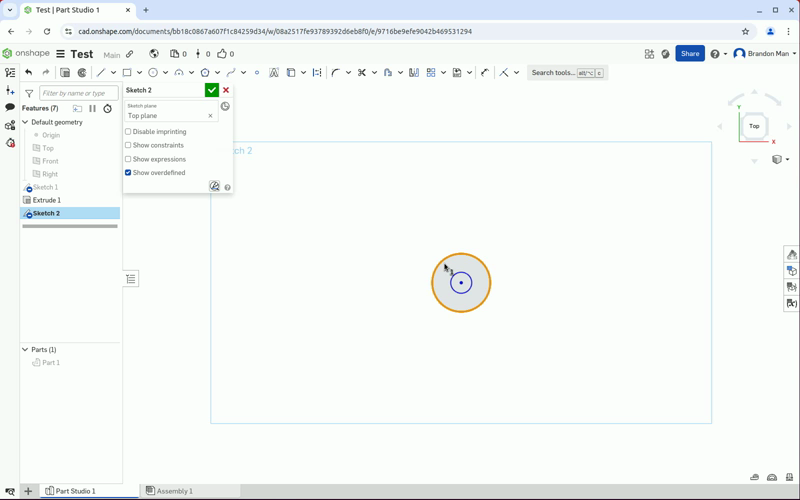
mouse_move(73, 352)
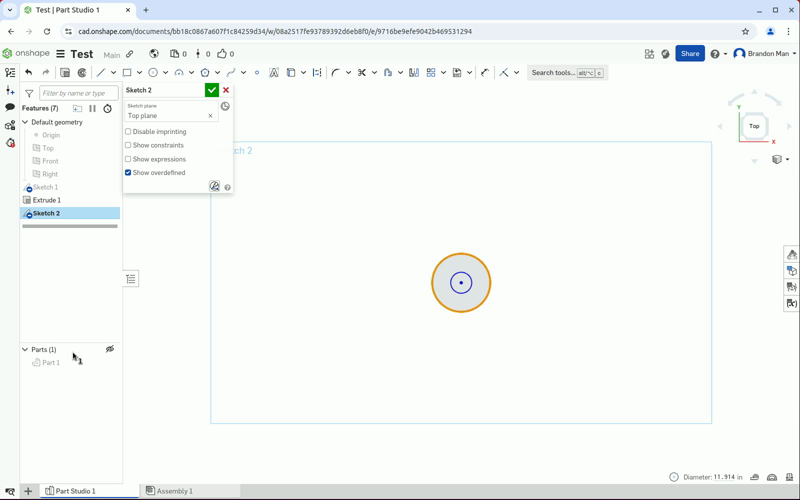
key(shift+y)
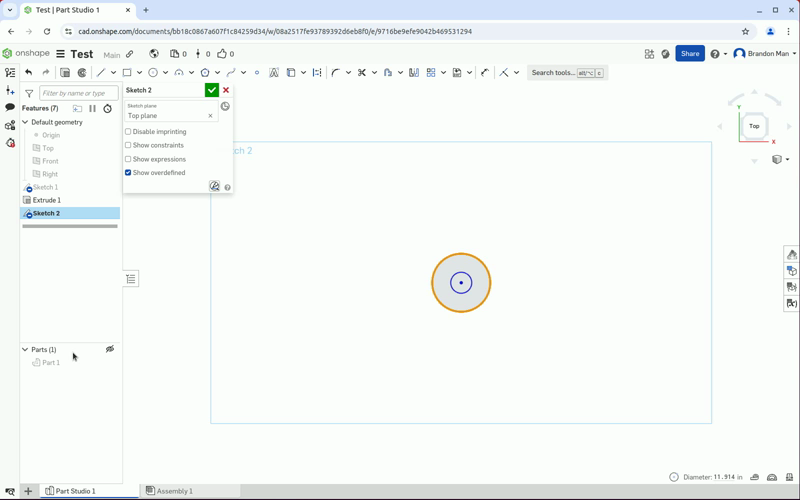
key(shift+e)
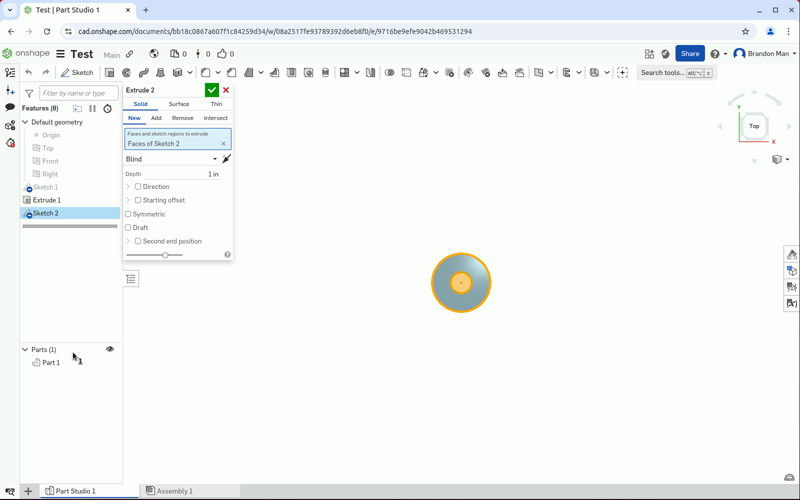
mouse_move(143, 106)
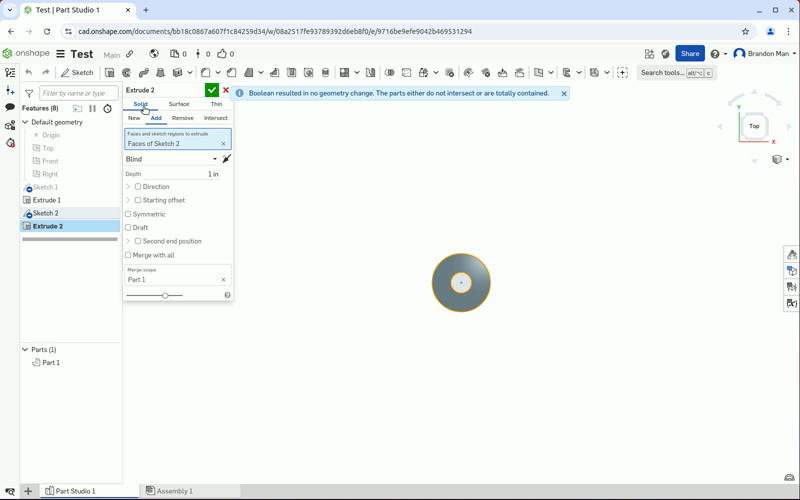
click(143, 106)
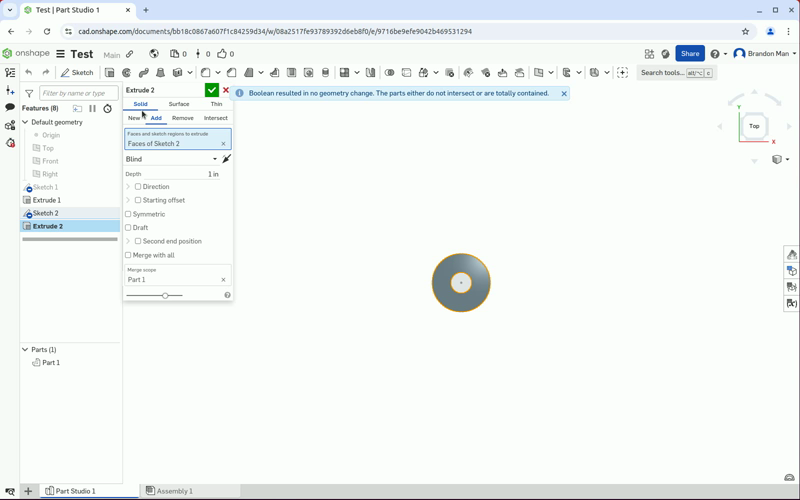
mouse_move(137, 120)
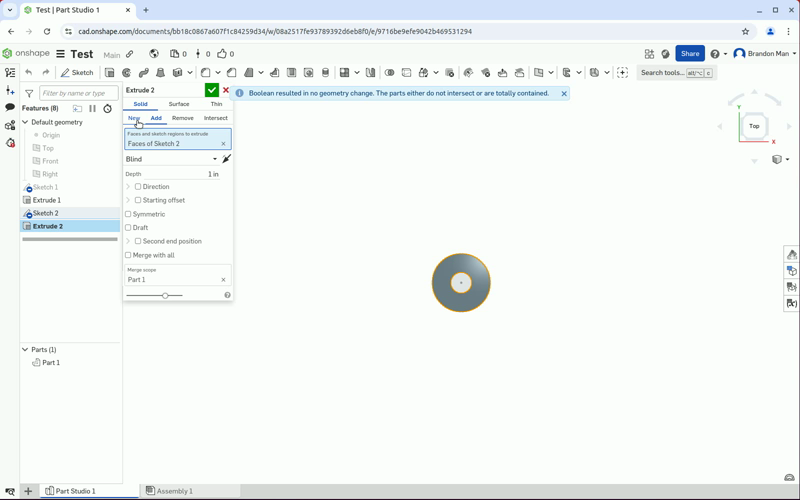
click(137, 120)
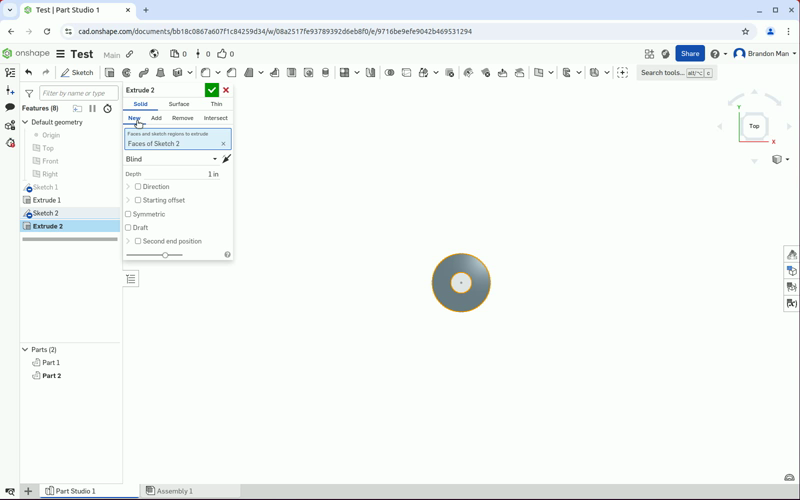
key(tab, 4)
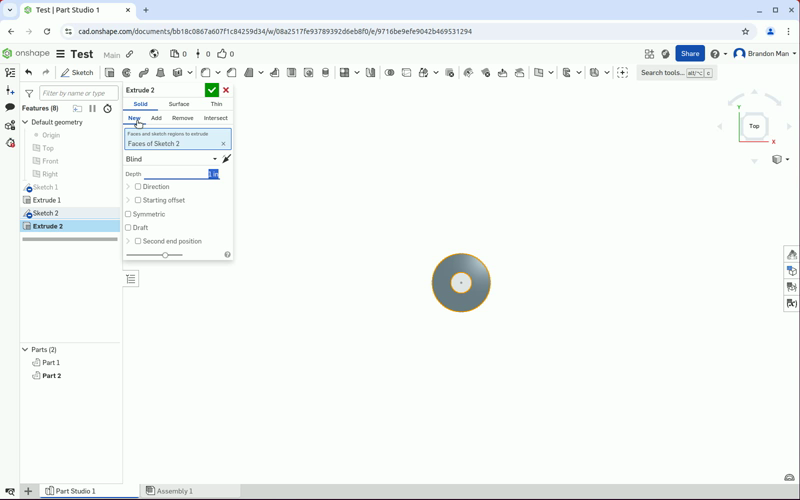
text(2.407)
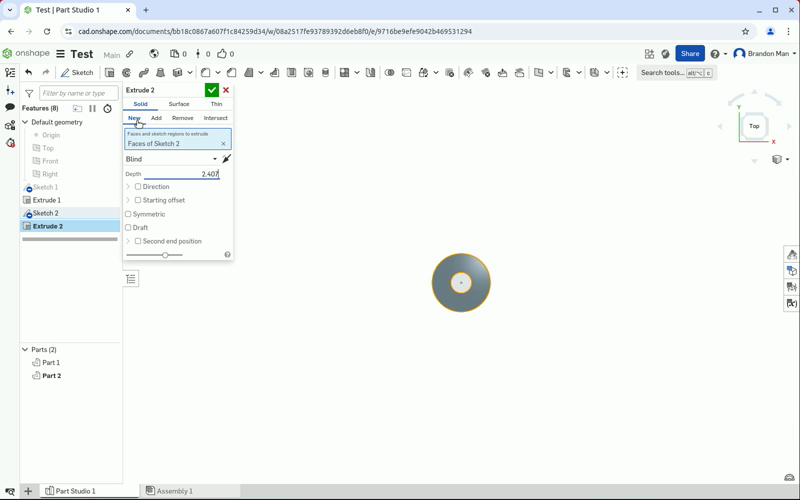
key(enter)
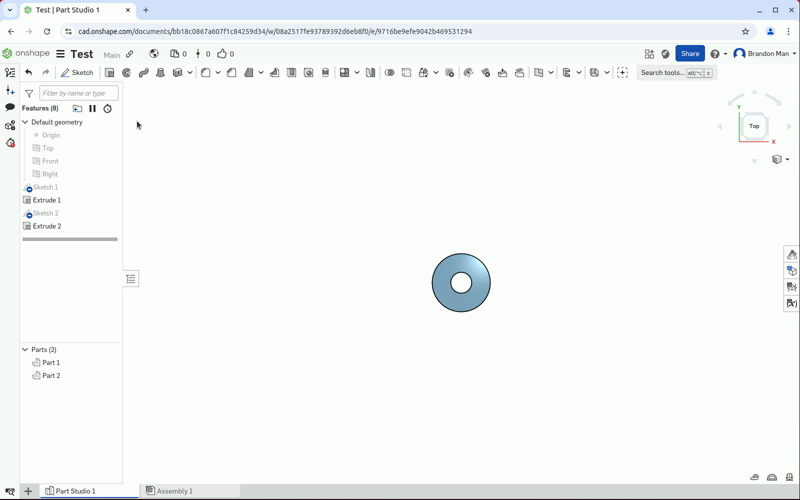
key(shift+h)
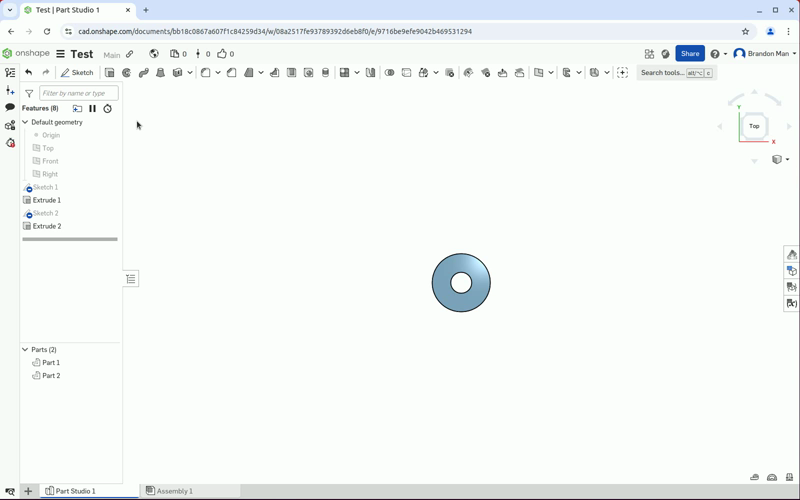
key(shift+h)
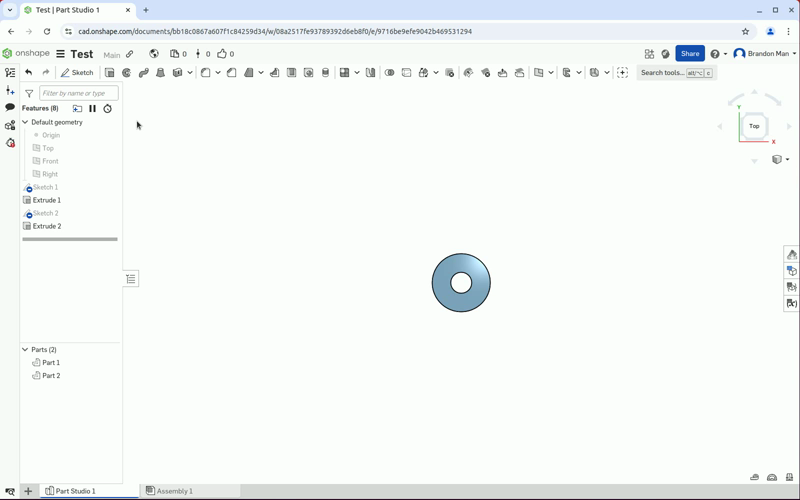
mouse_move(73, 189)
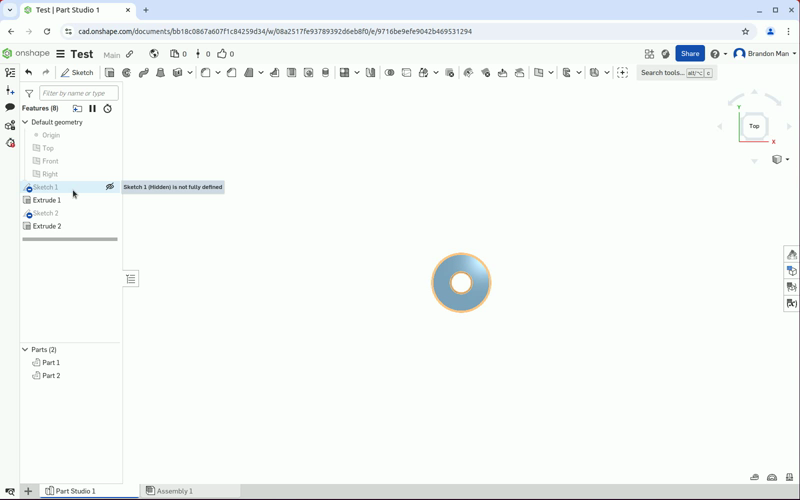
click(73, 189)
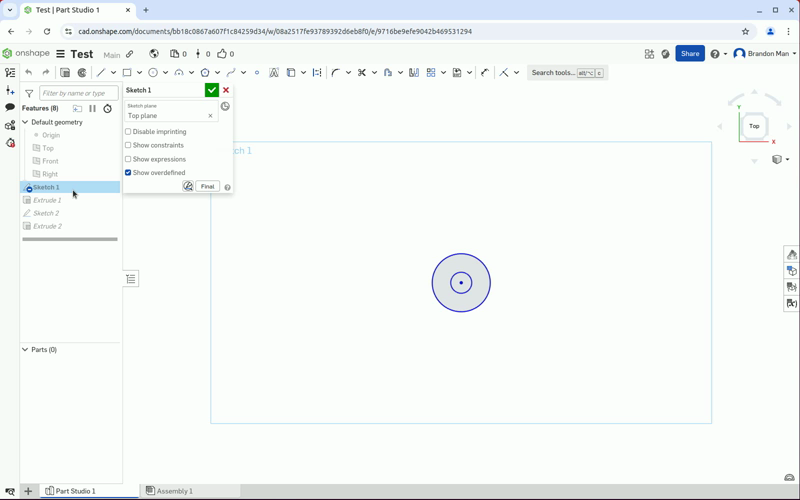
mouse_move(229, 92)
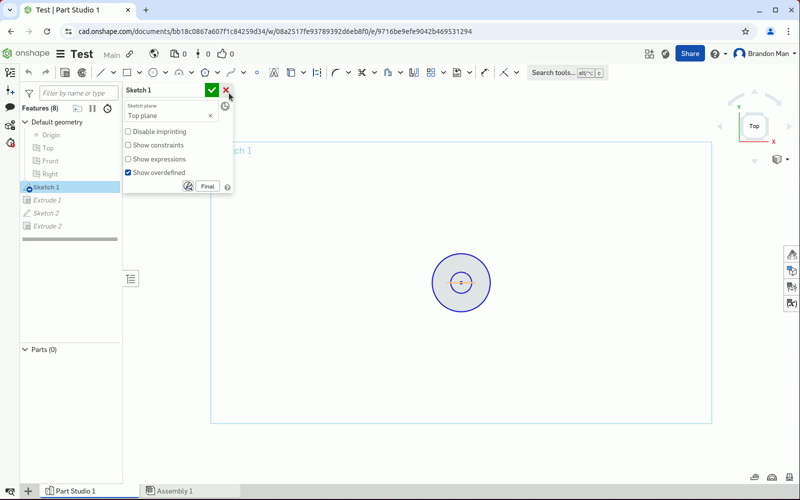
click(229, 92)
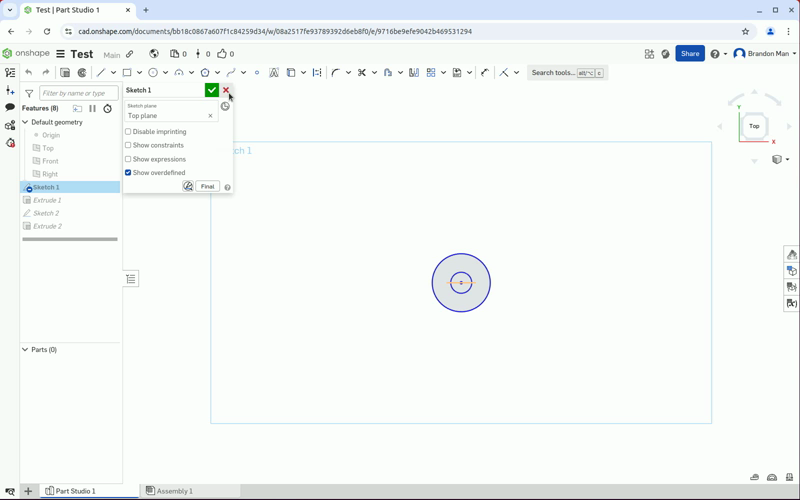
key(shift+s)
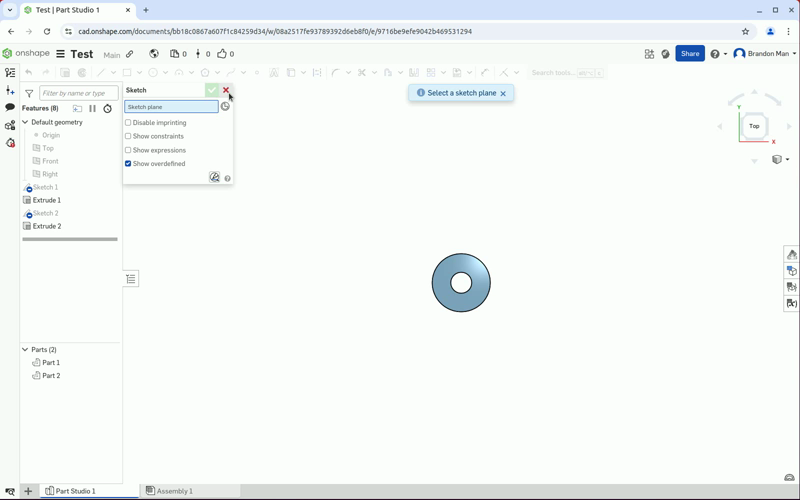
mouse_move(73, 150)
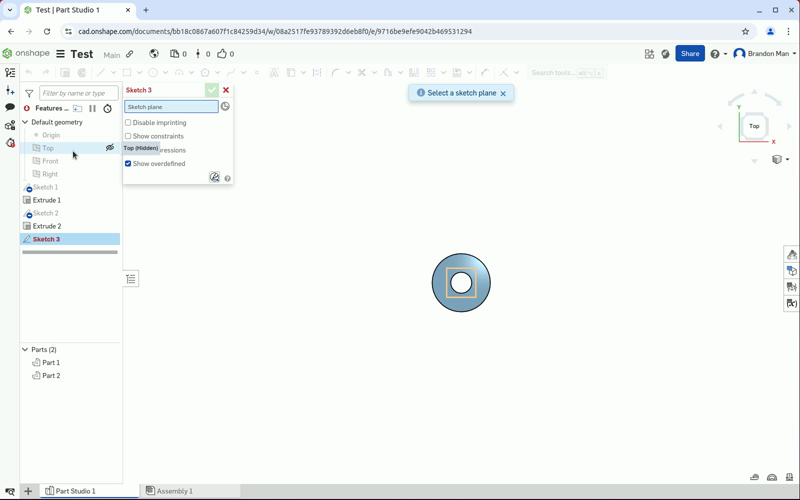
click(73, 150)
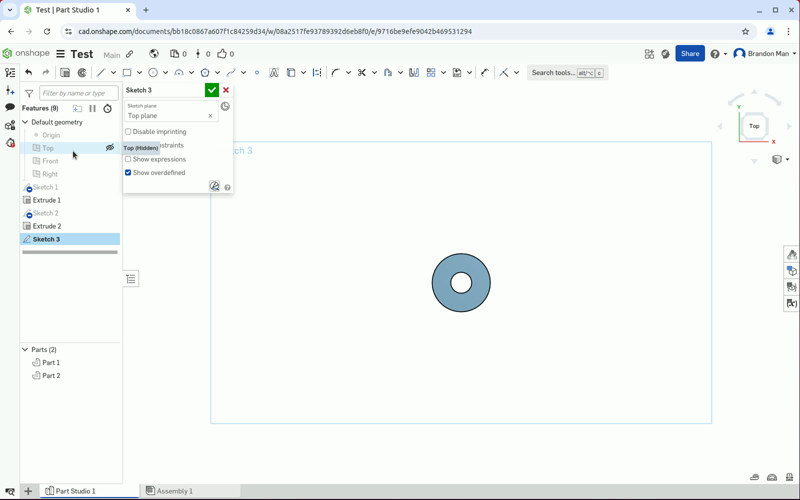
mouse_move(73, 352)
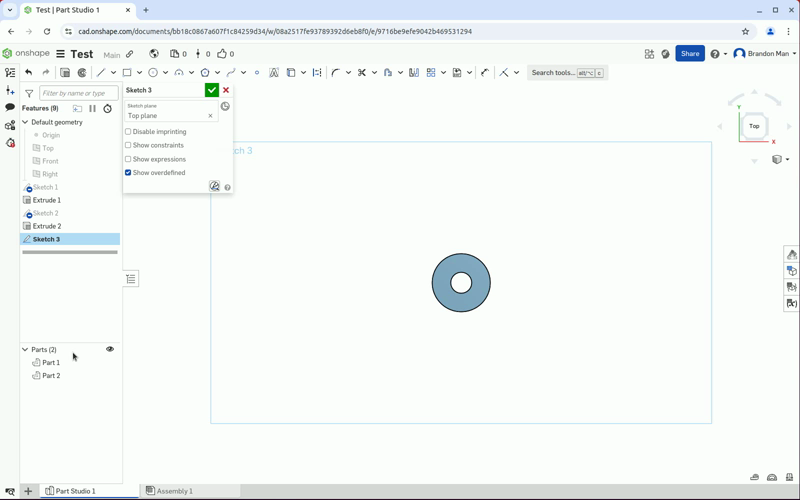
key(y)
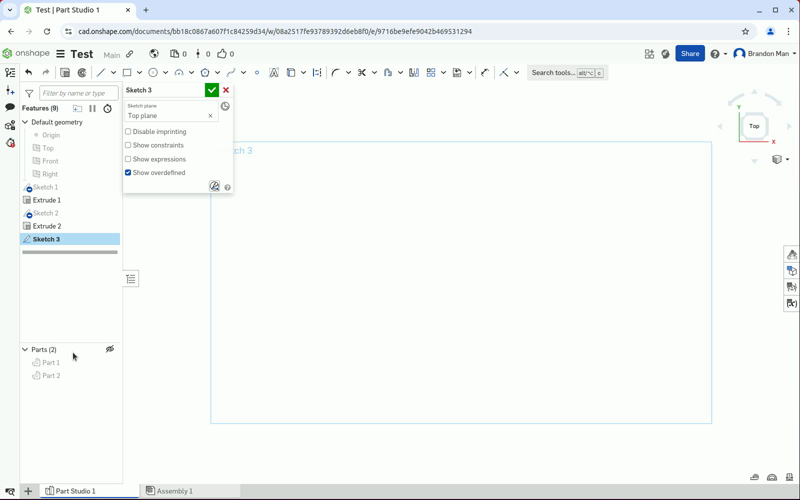
key(c)
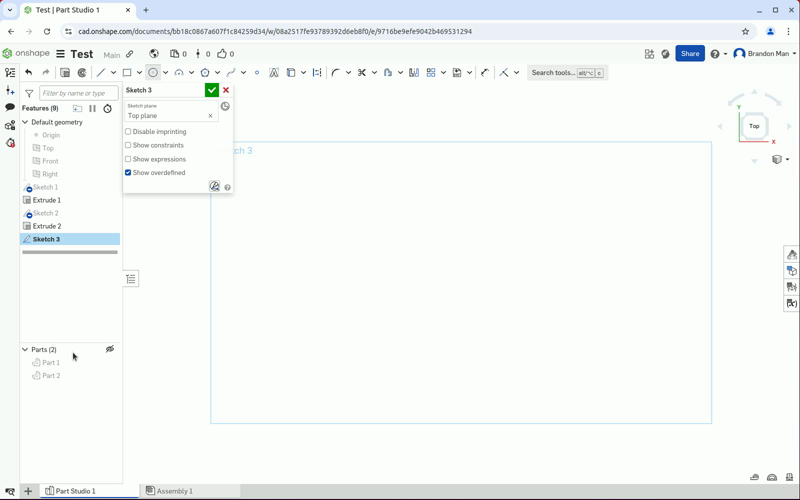
key_down(shift)
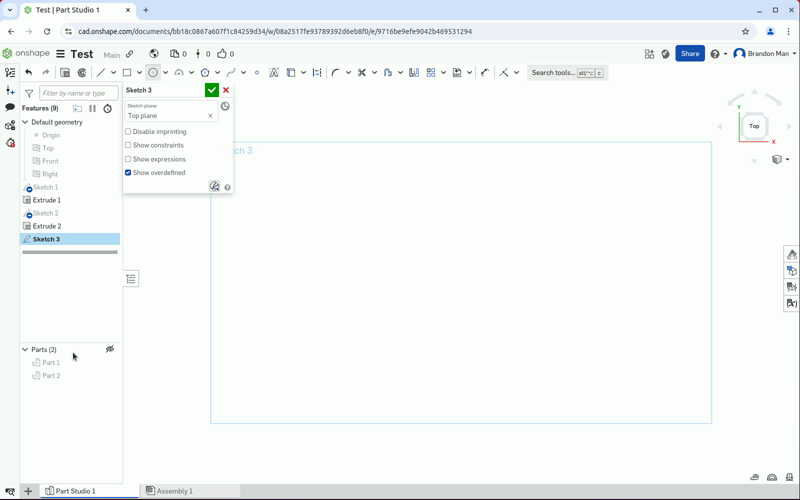
mouse_move(461, 282)
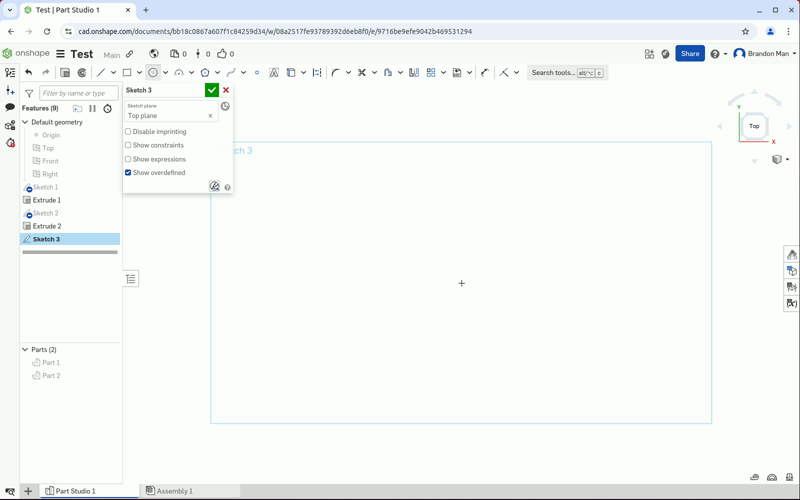
click(461, 282)
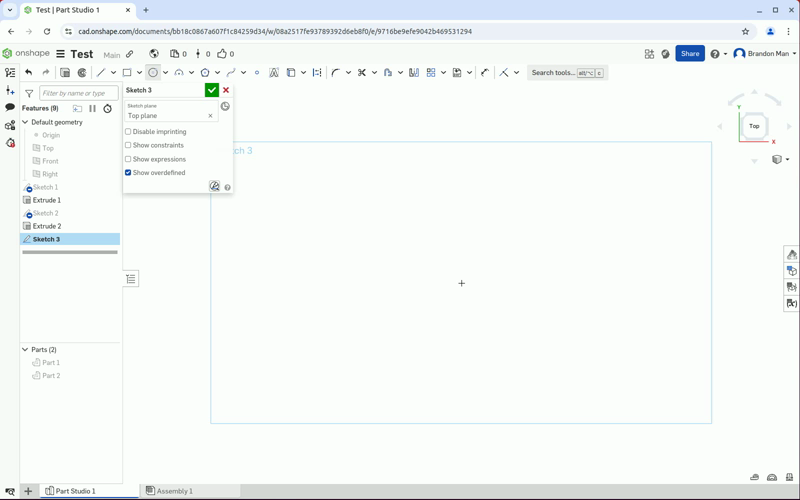
key_up(shift)
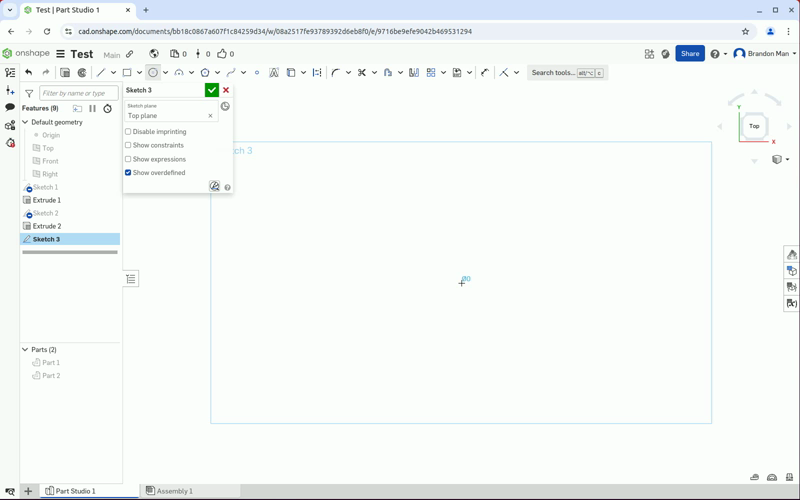
mouse_move(472, 282)
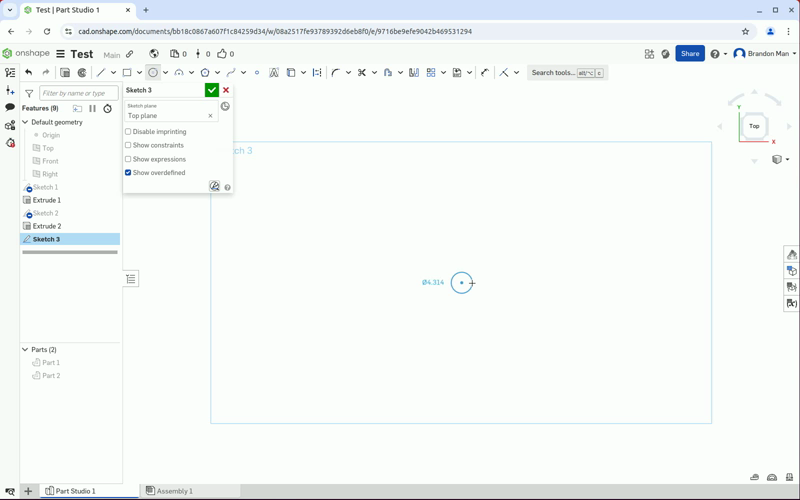
click(472, 282)
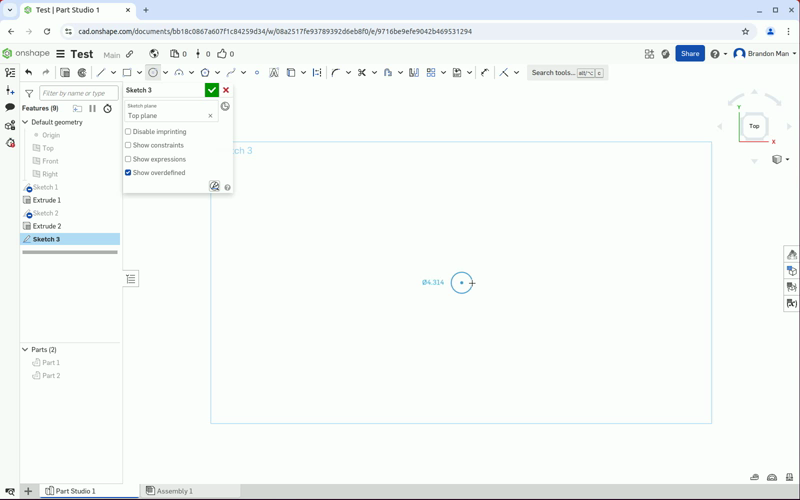
key(esc)
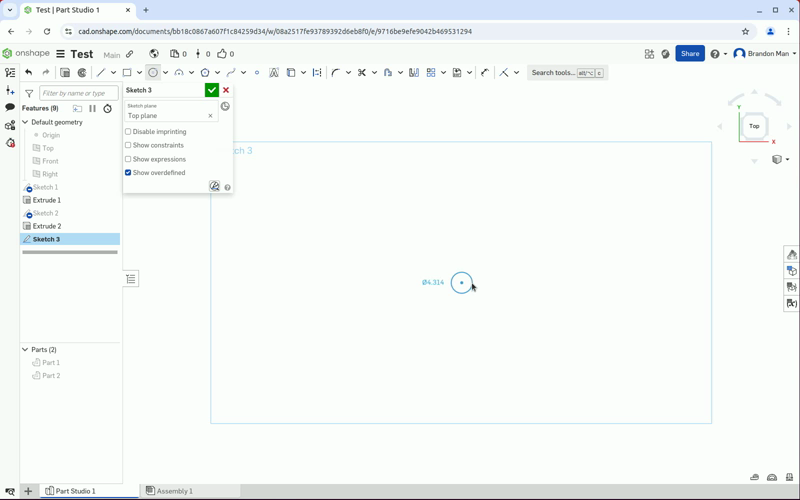
mouse_move(460, 278)
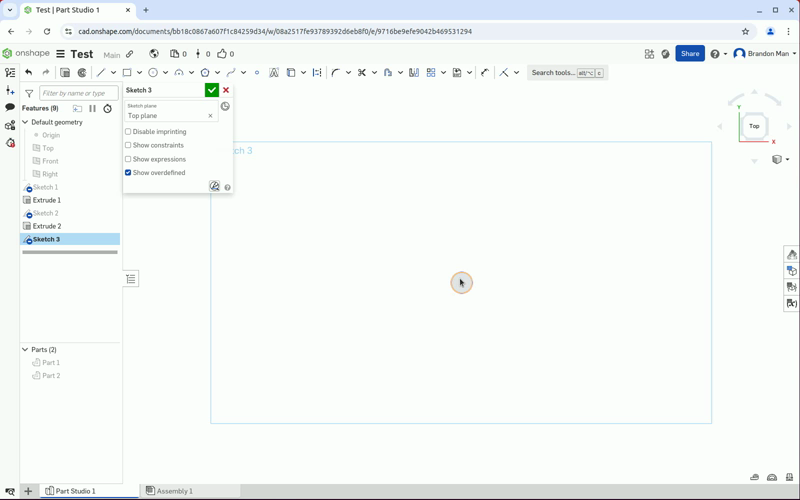
scroll(6)
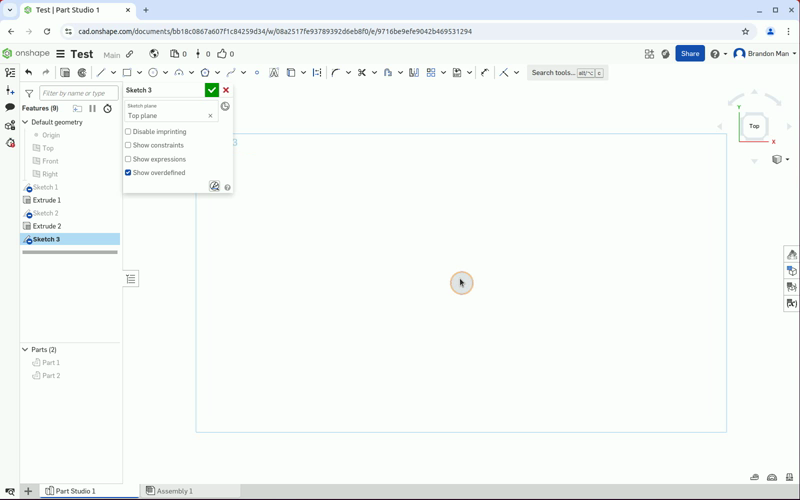
scroll(6)
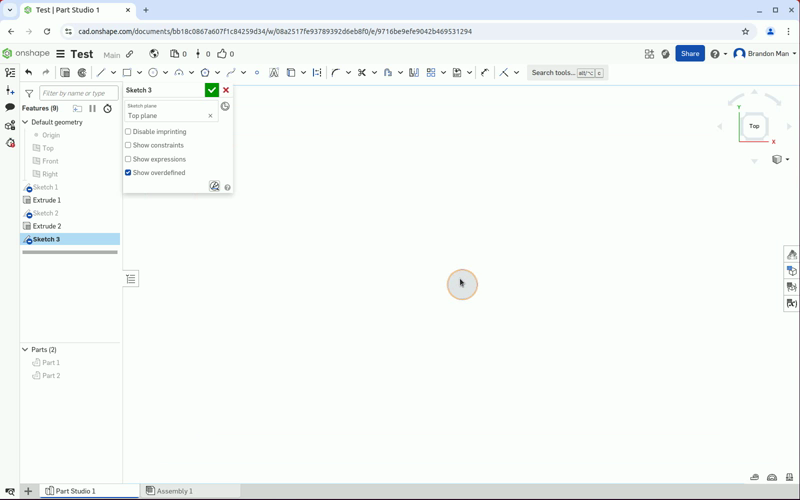
scroll(6)
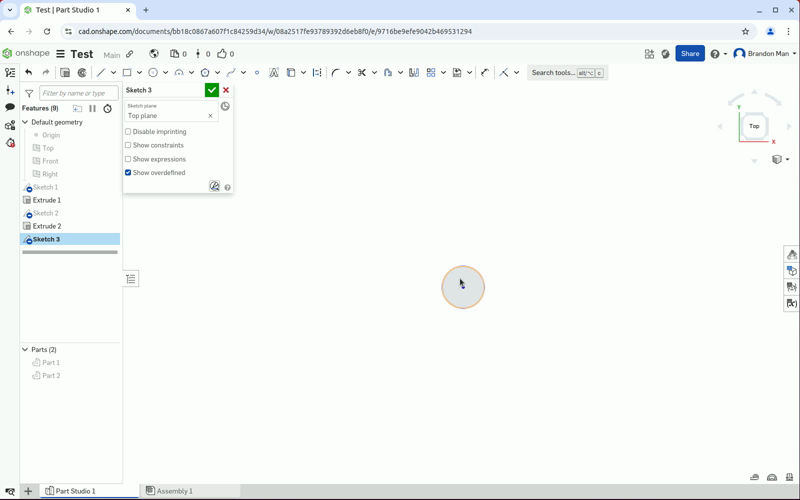
scroll(6)
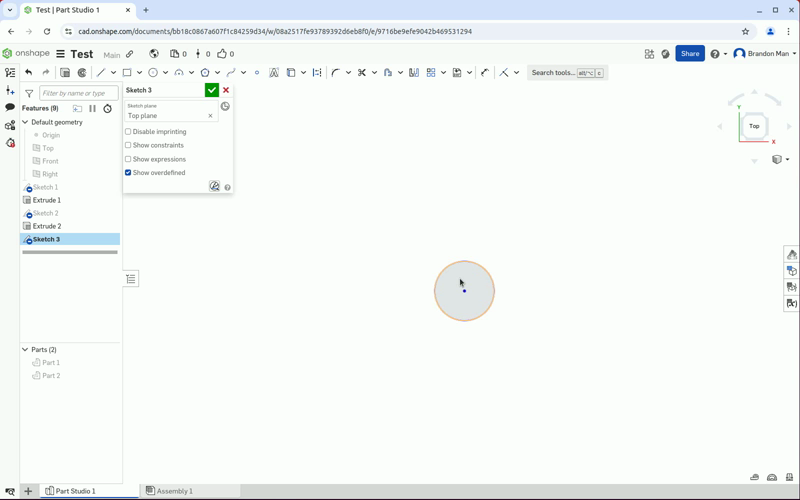
scroll(6)
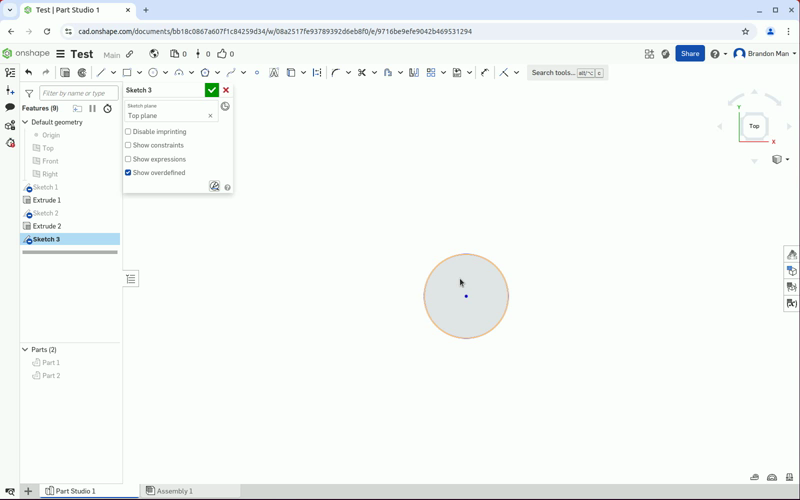
scroll(6)
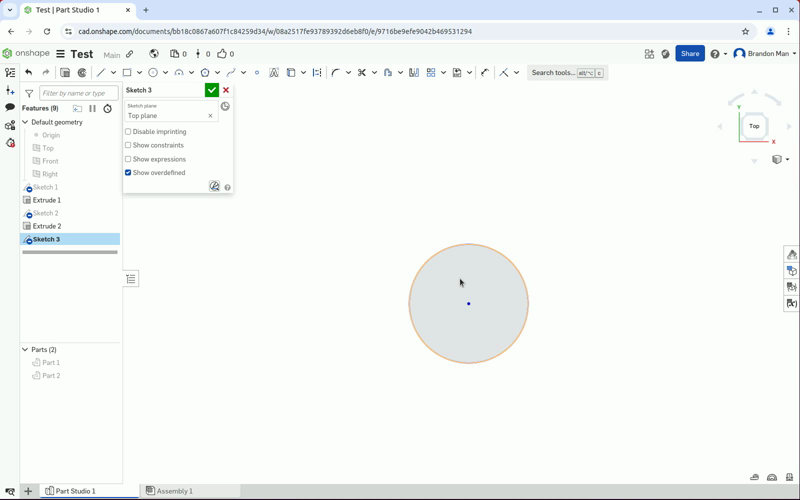
scroll(6)
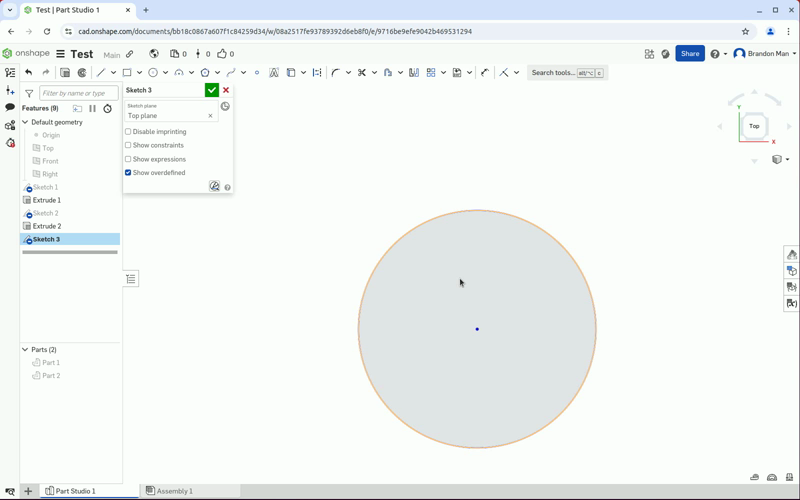
click(460, 278)
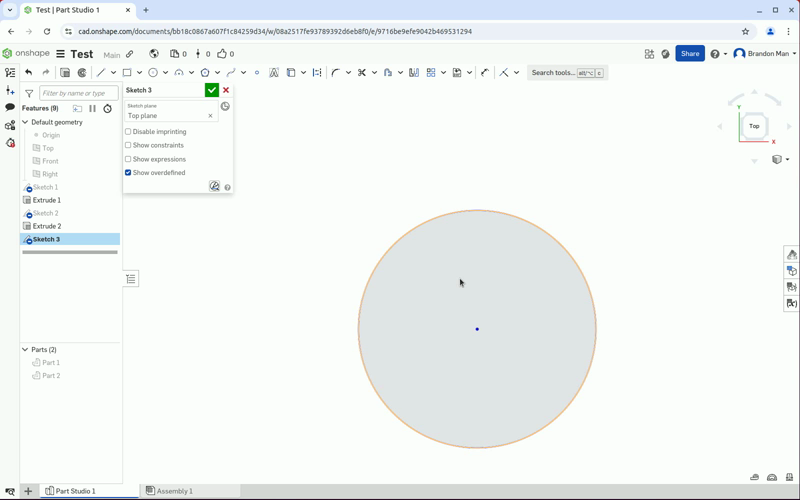
scroll(-6)
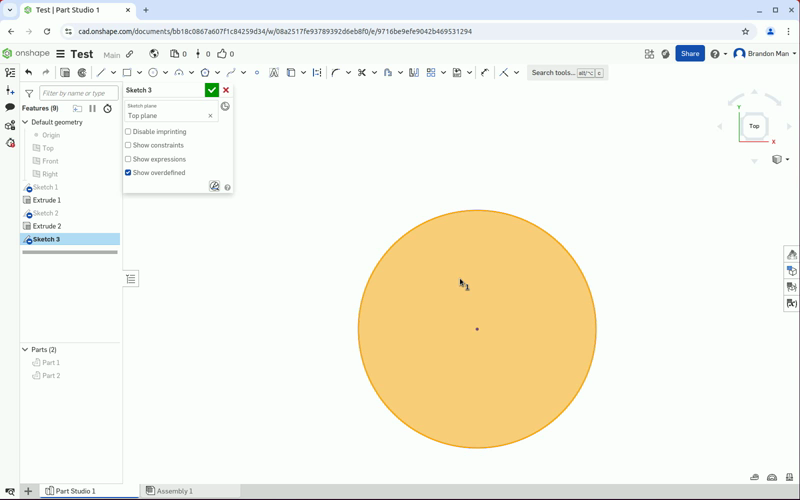
scroll(-6)
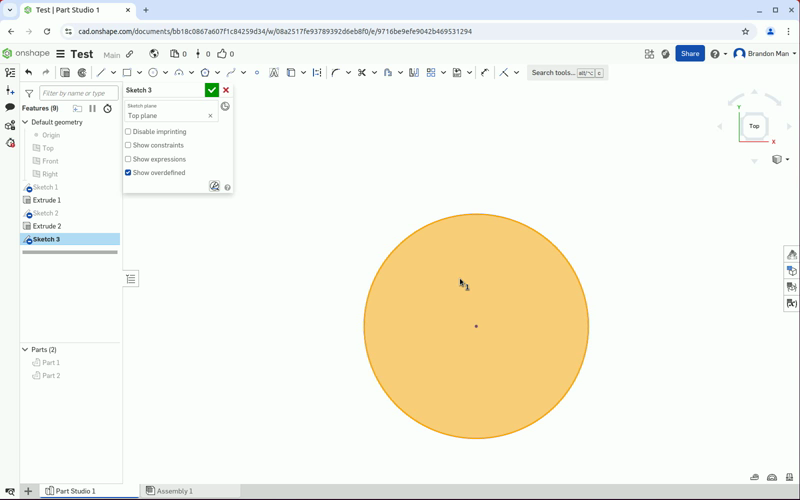
scroll(-6)
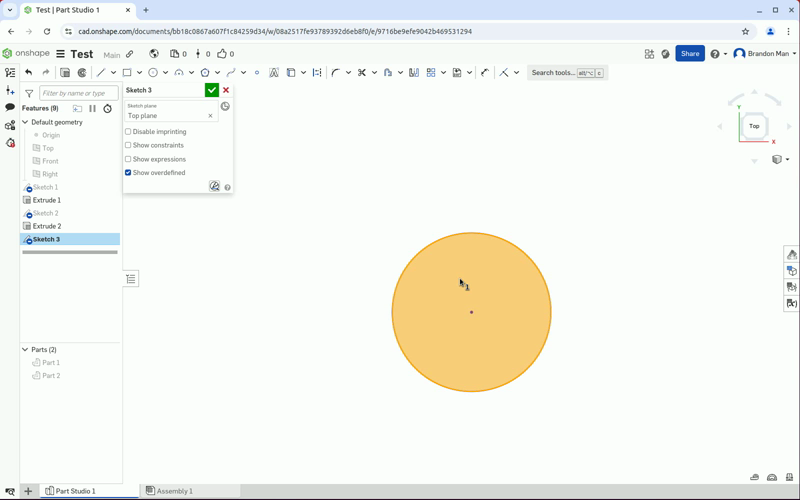
scroll(-6)
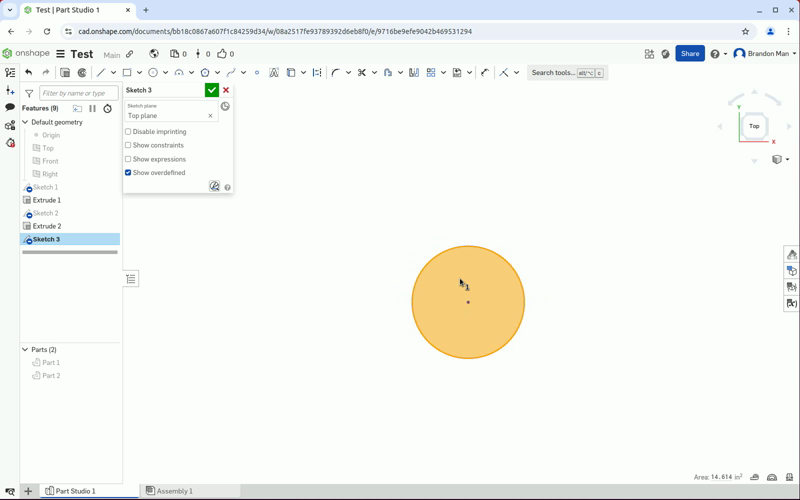
scroll(-6)
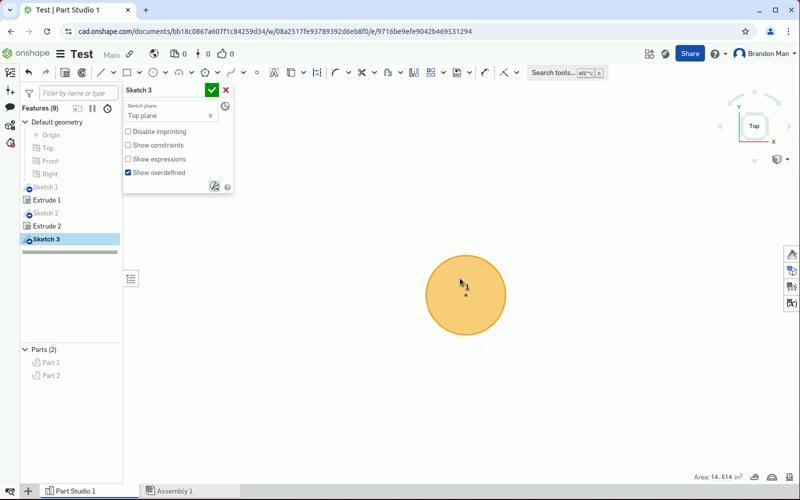
scroll(-6)
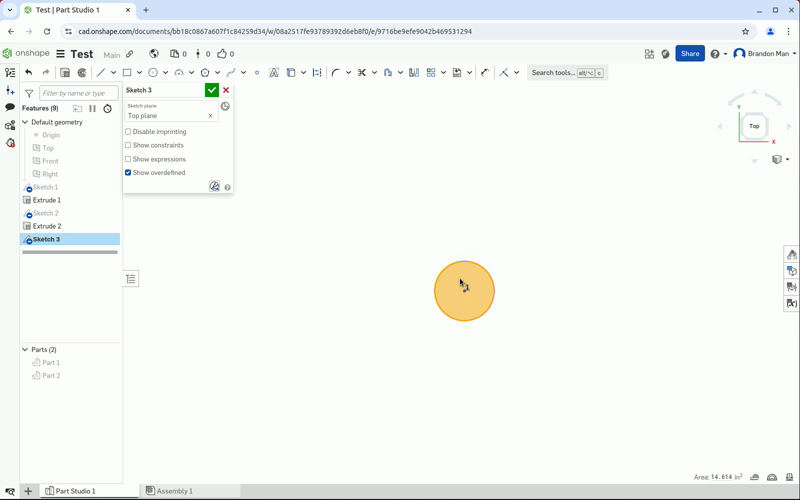
scroll(-6)
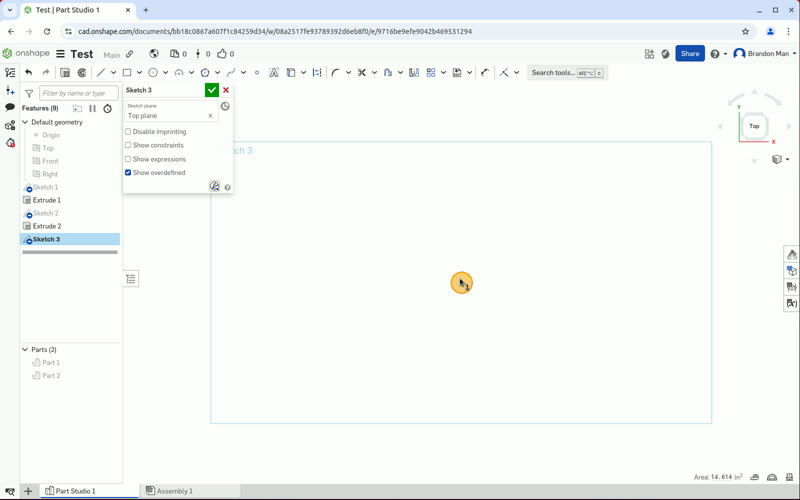
mouse_move(73, 352)
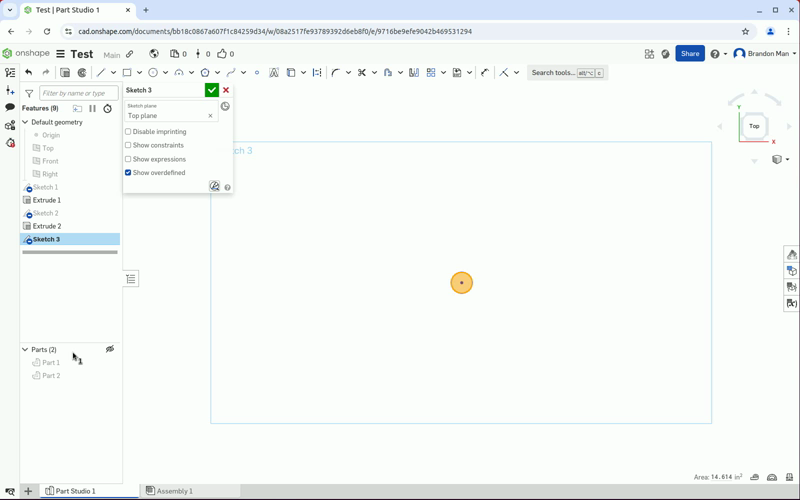
key(shift+y)
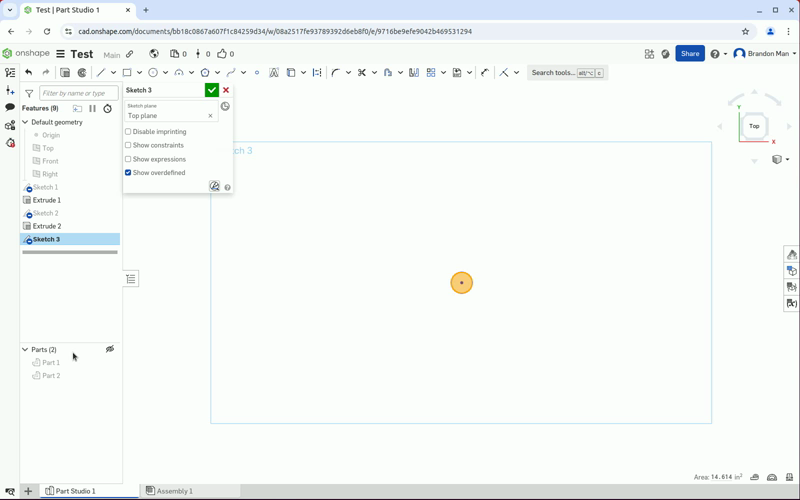
key(shift+e)
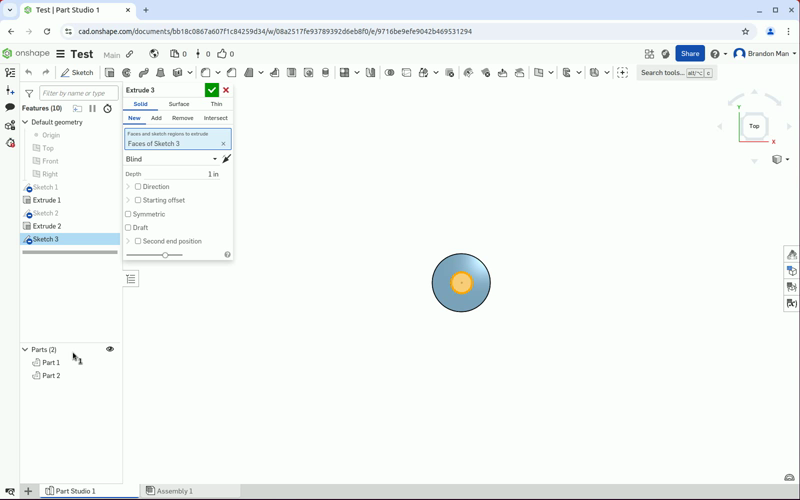
mouse_move(143, 106)
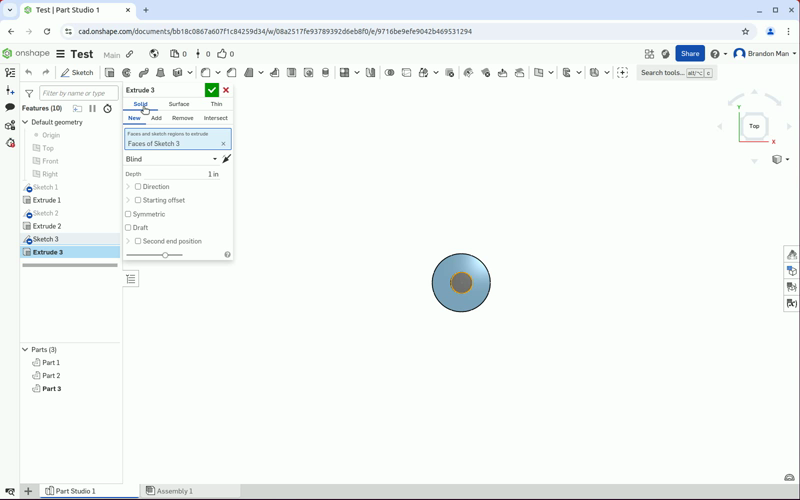
click(143, 106)
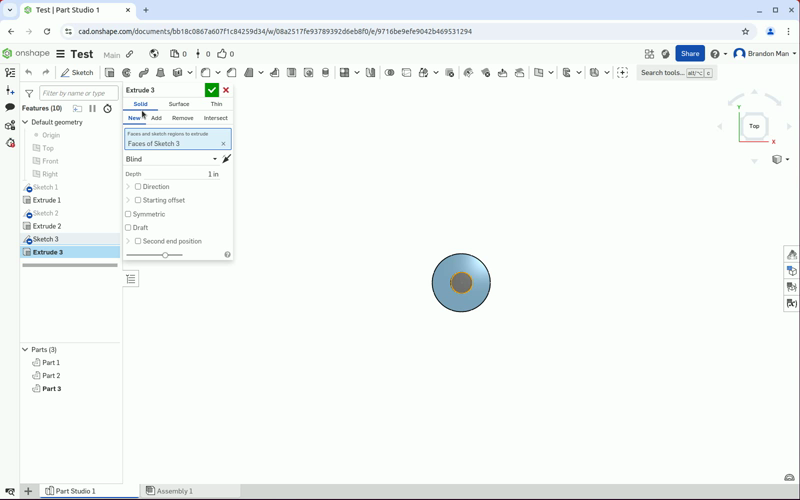
mouse_move(137, 120)
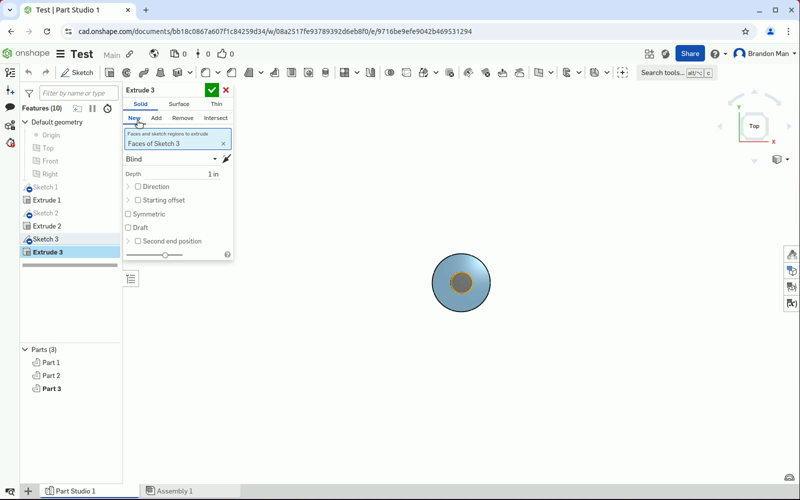
click(137, 120)
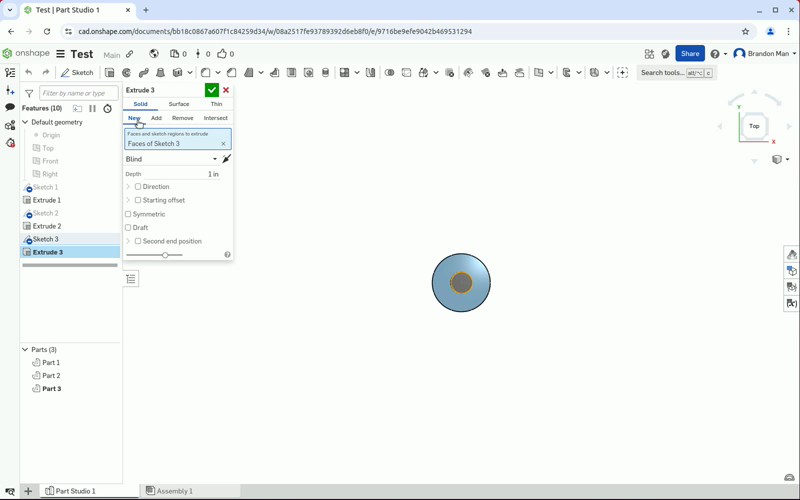
key(tab, 4)
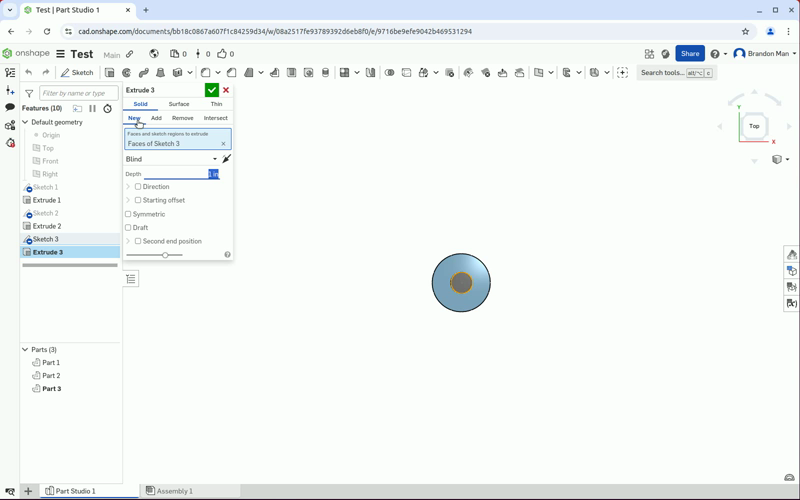
text(2.407)
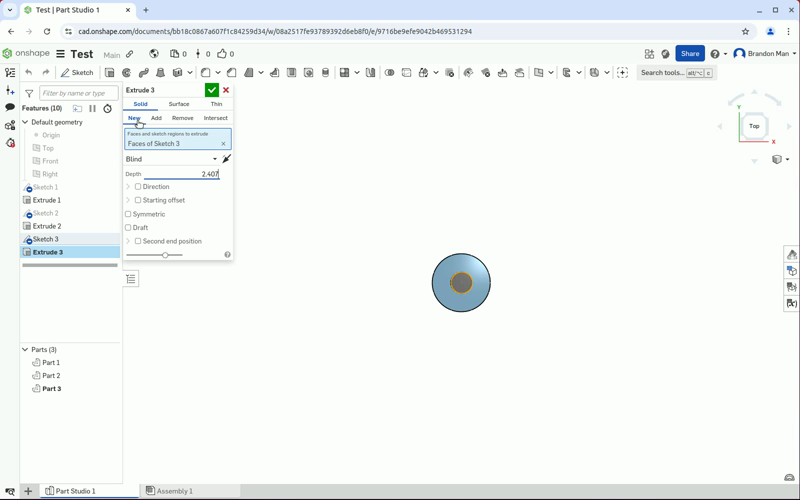
key(enter)
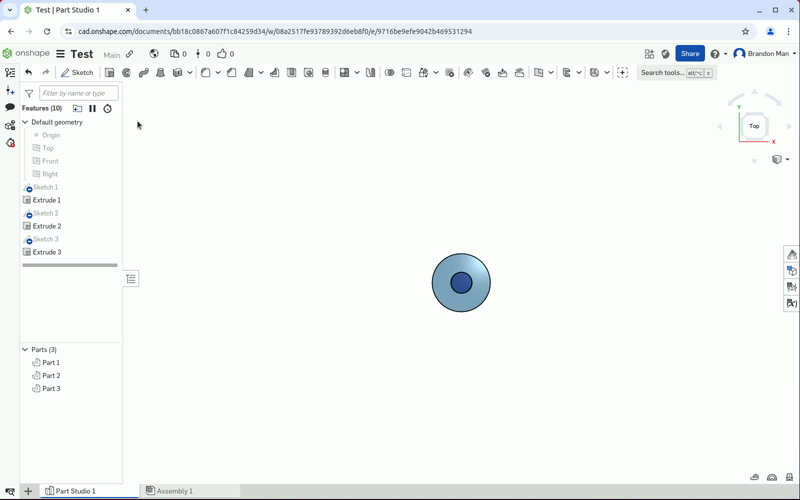
key(shift+h)
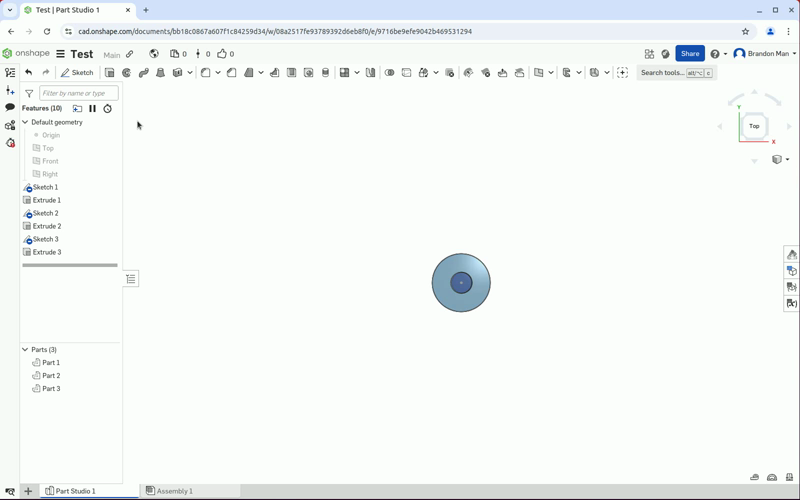
key(shift+h)
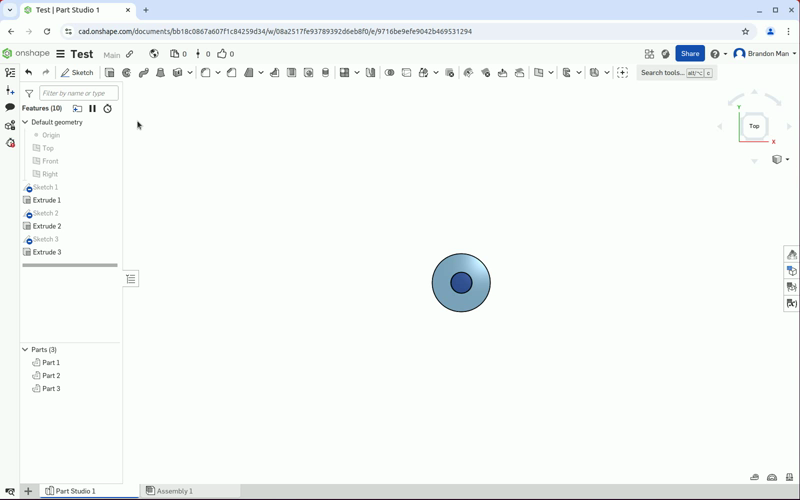
mouse_move(73, 189)
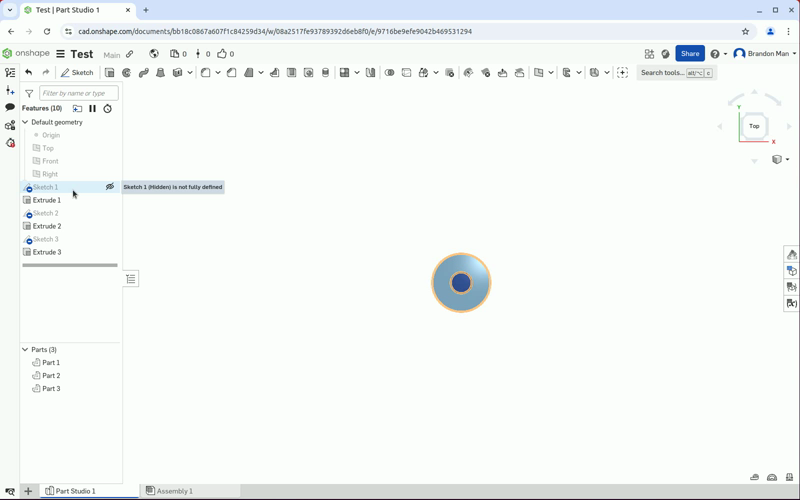
click(73, 189)
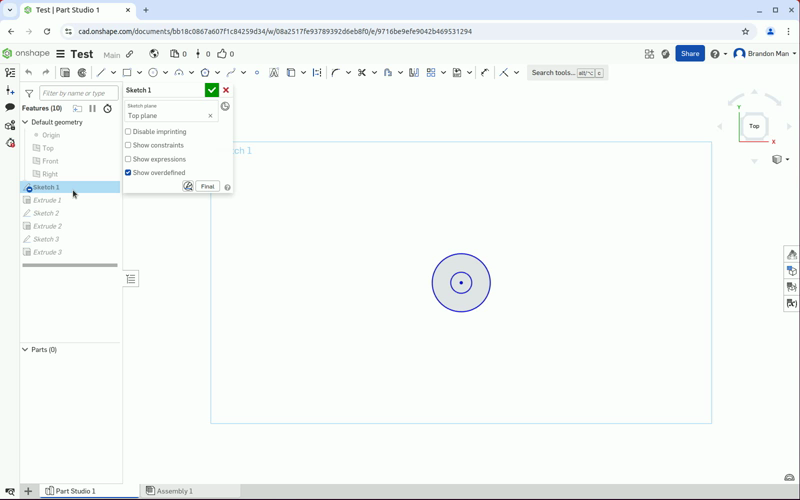
mouse_move(229, 92)
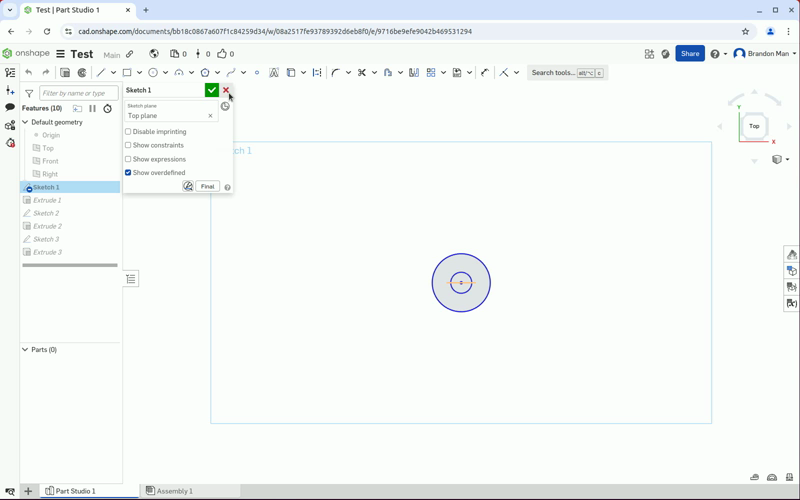
click(229, 92)
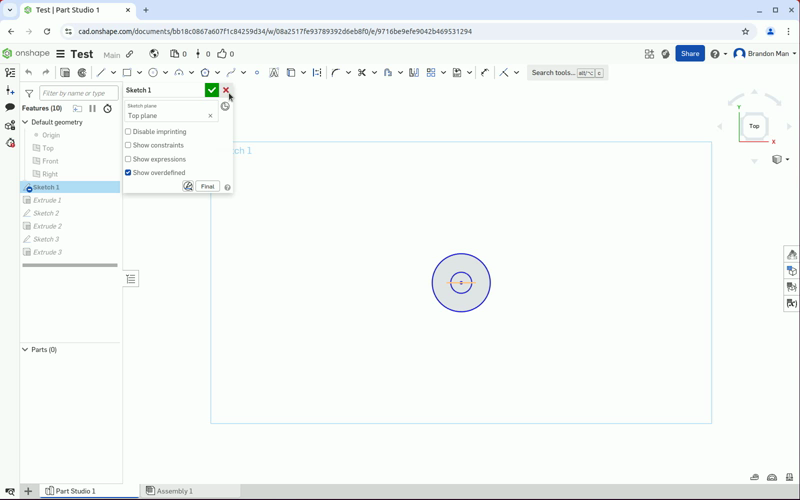
key(shift+s)
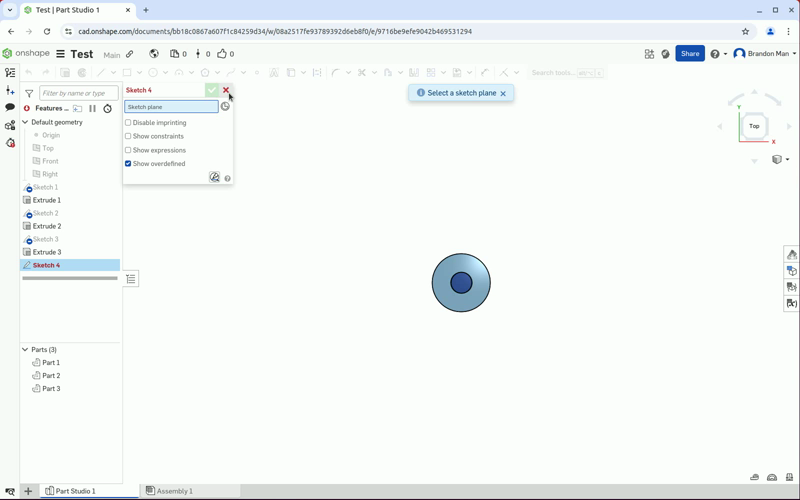
mouse_move(73, 150)
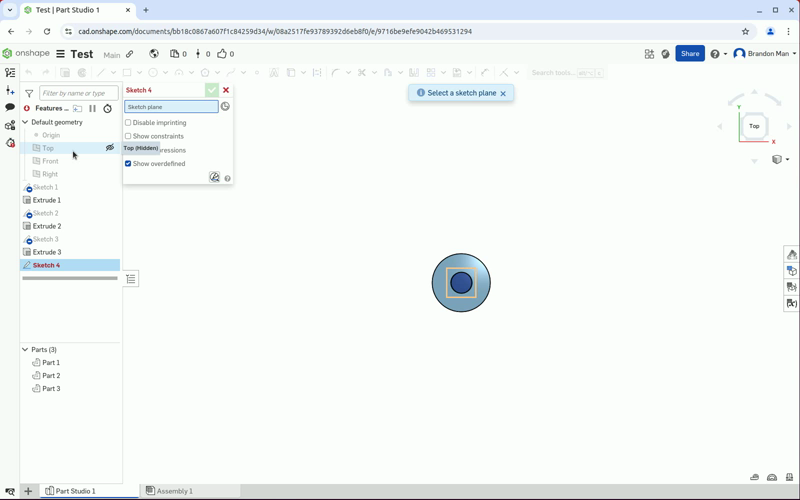
click(73, 150)
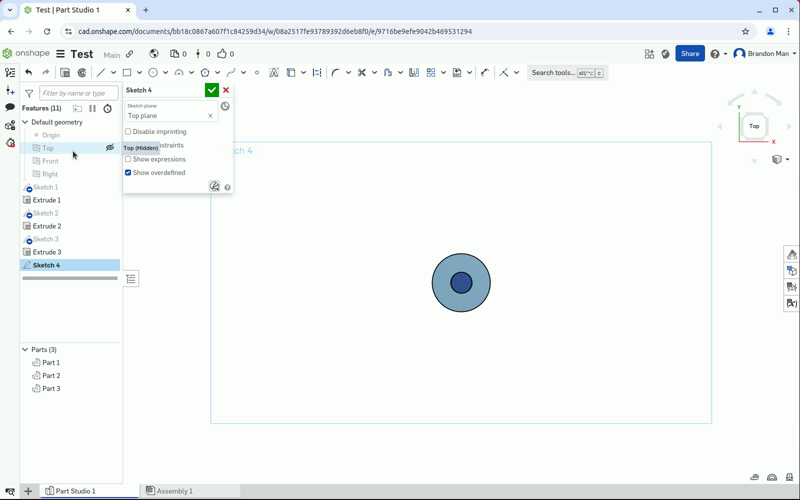
mouse_move(73, 352)
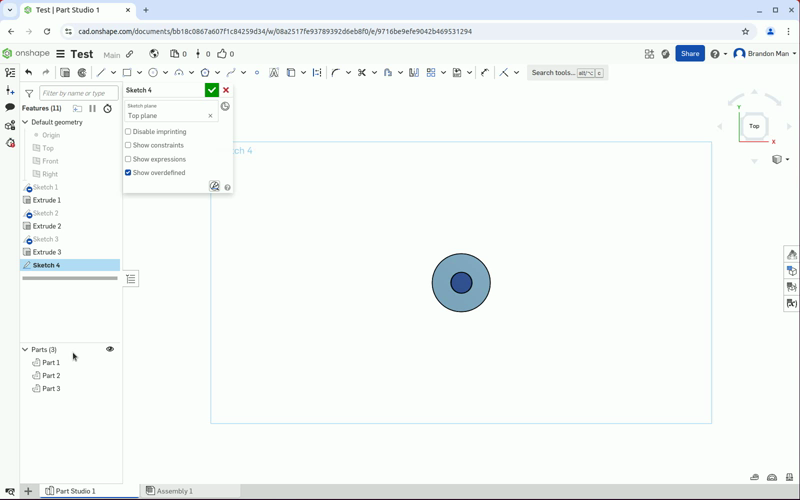
key(y)
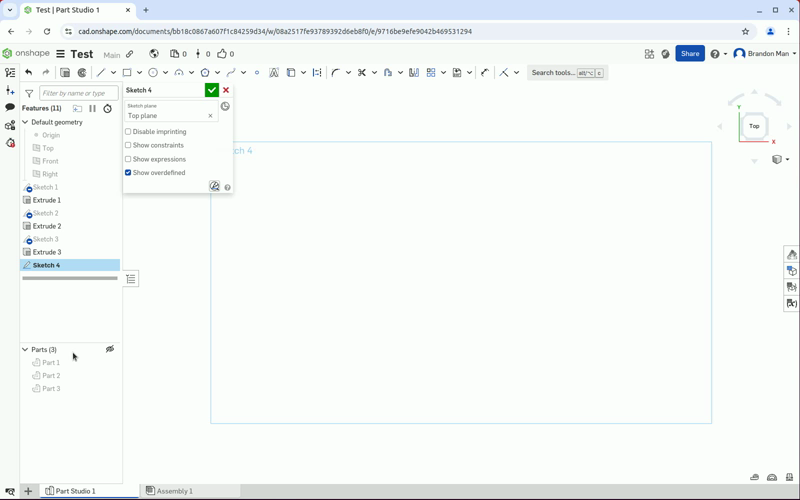
key(c)
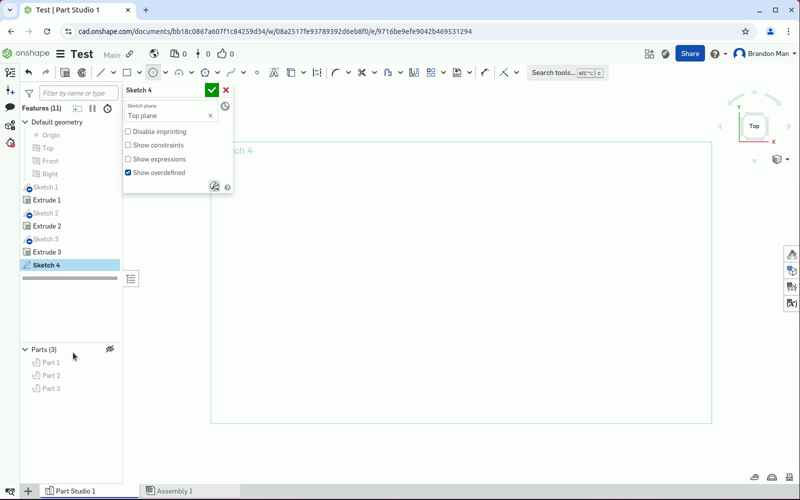
key_down(shift)
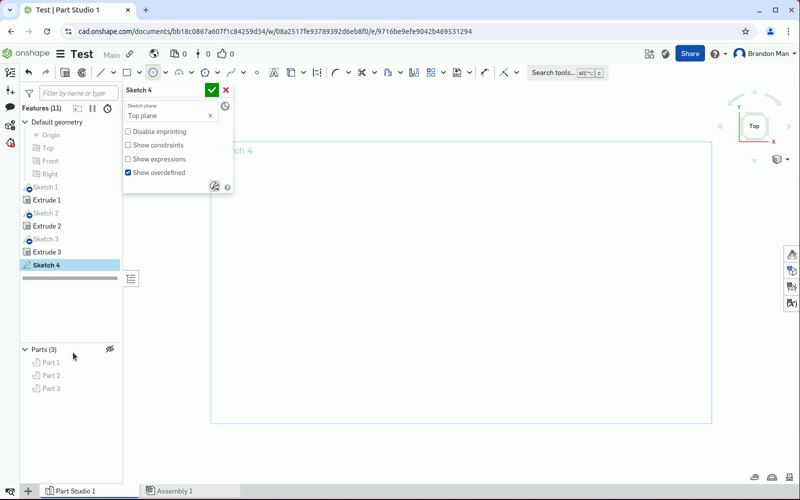
mouse_move(461, 282)
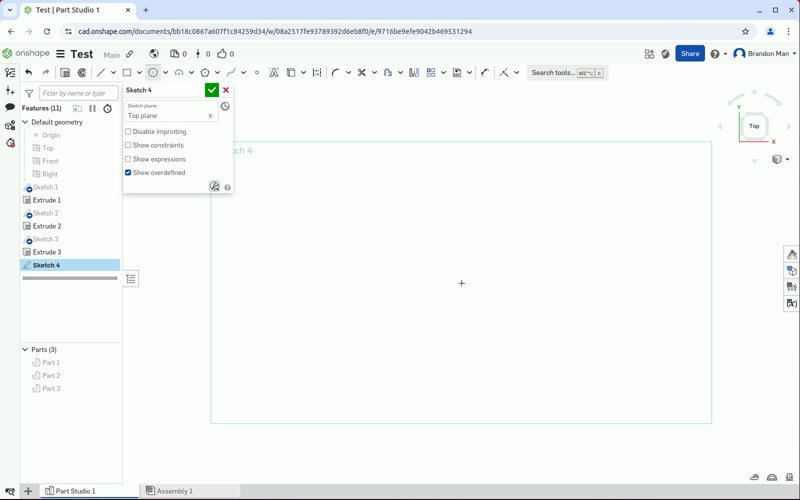
click(461, 282)
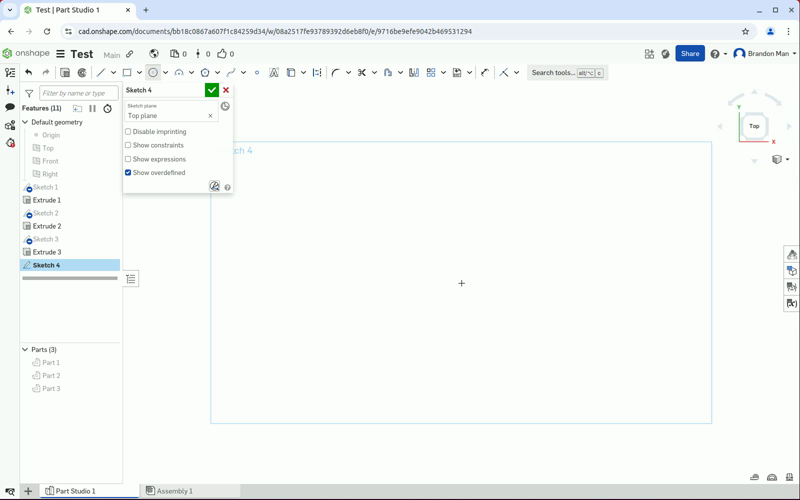
key_up(shift)
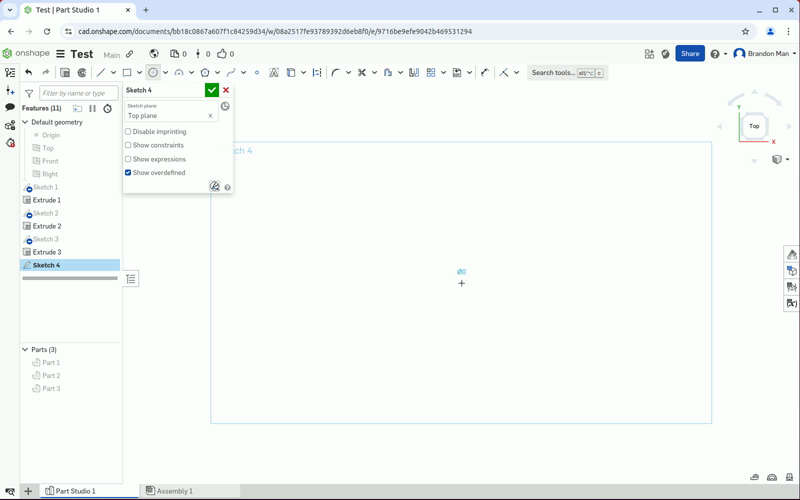
mouse_move(472, 282)
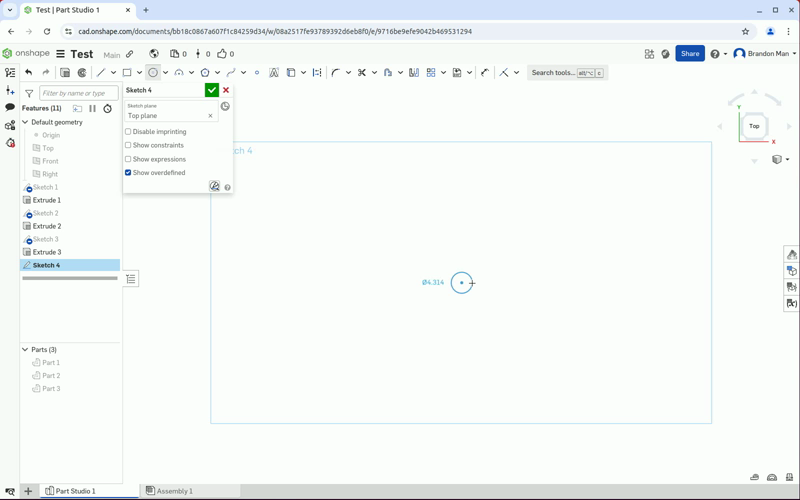
click(472, 282)
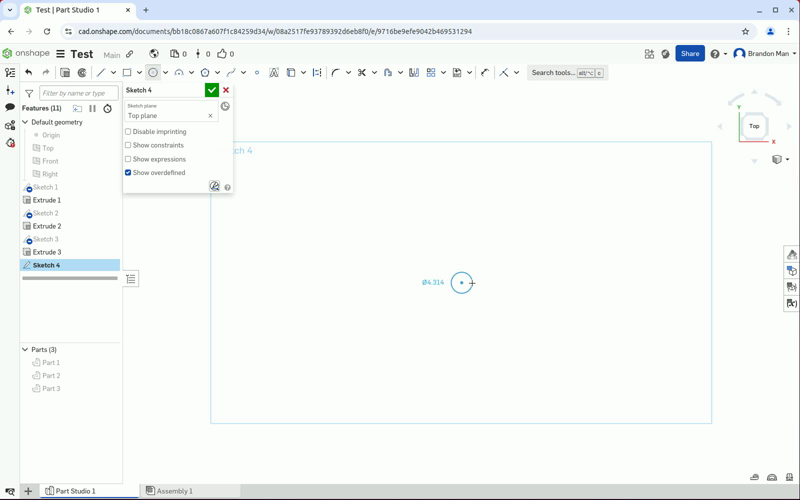
key(esc)
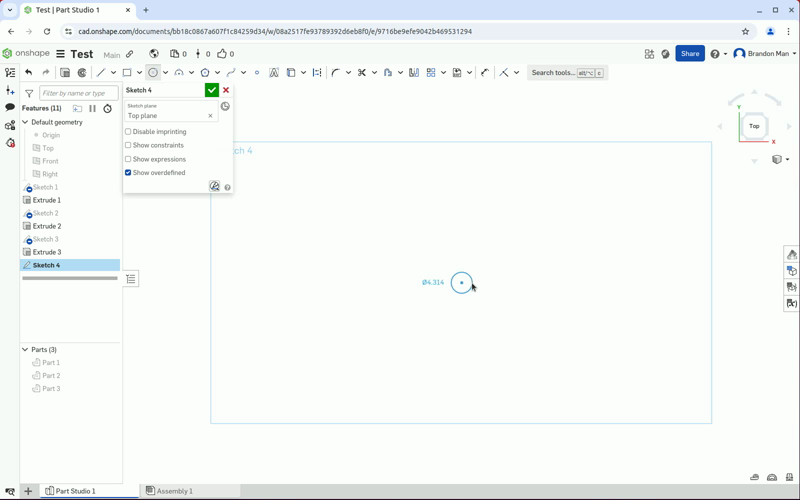
mouse_move(462, 291)
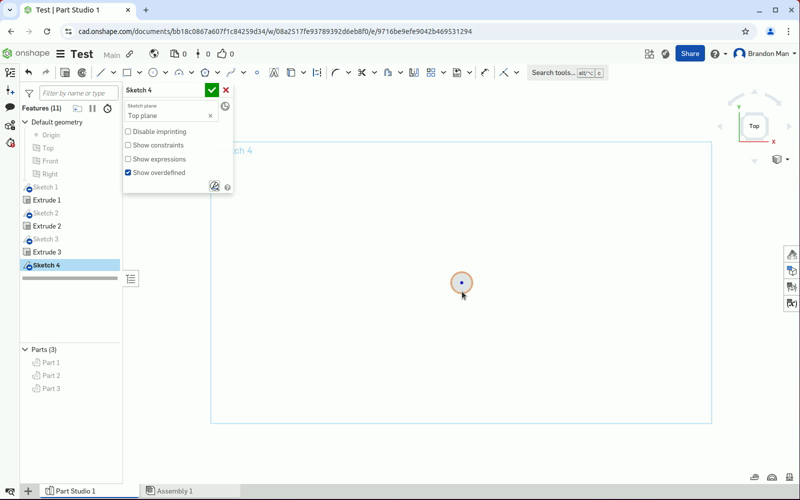
scroll(6)
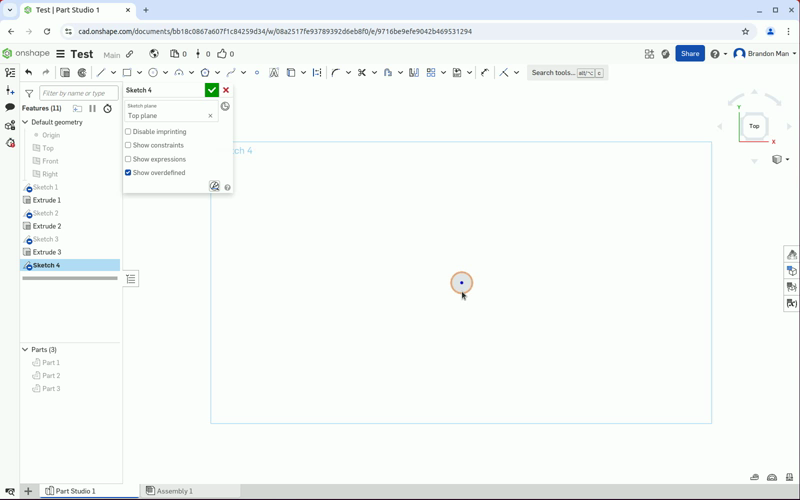
scroll(6)
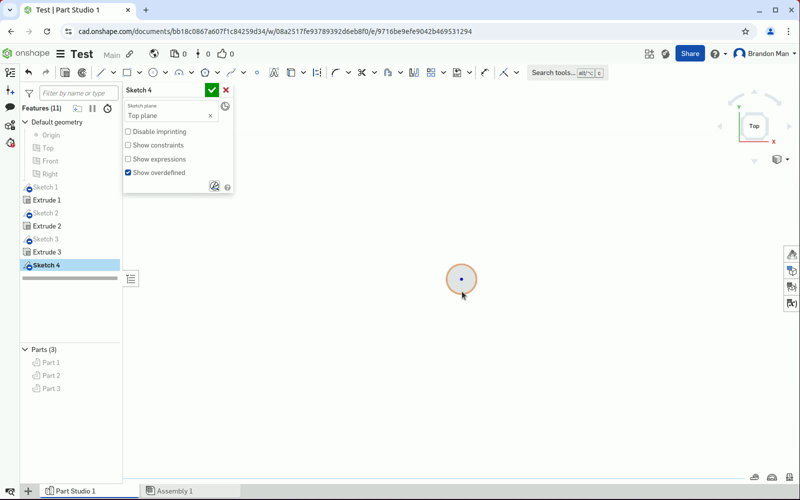
scroll(6)
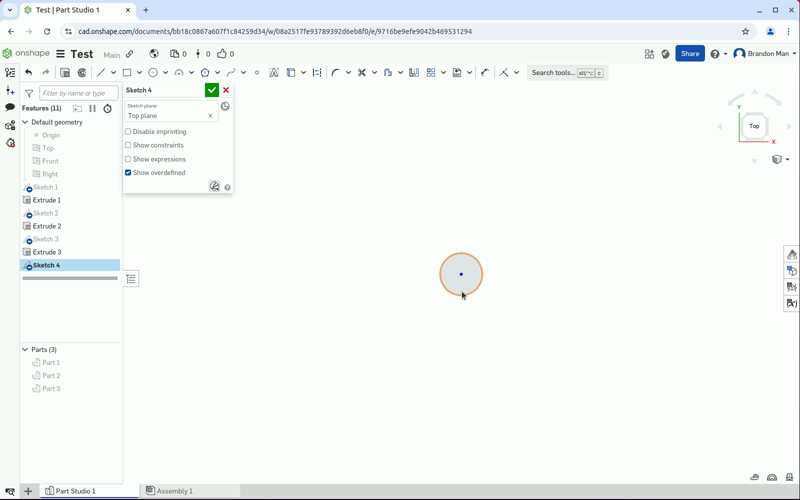
scroll(6)
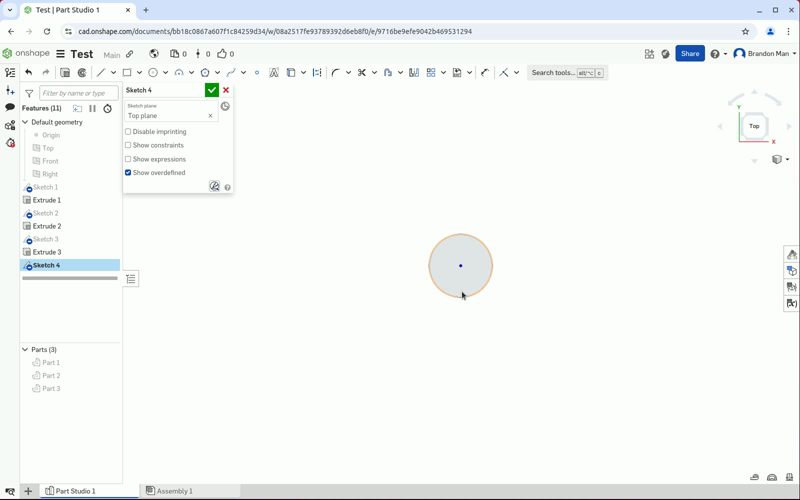
scroll(6)
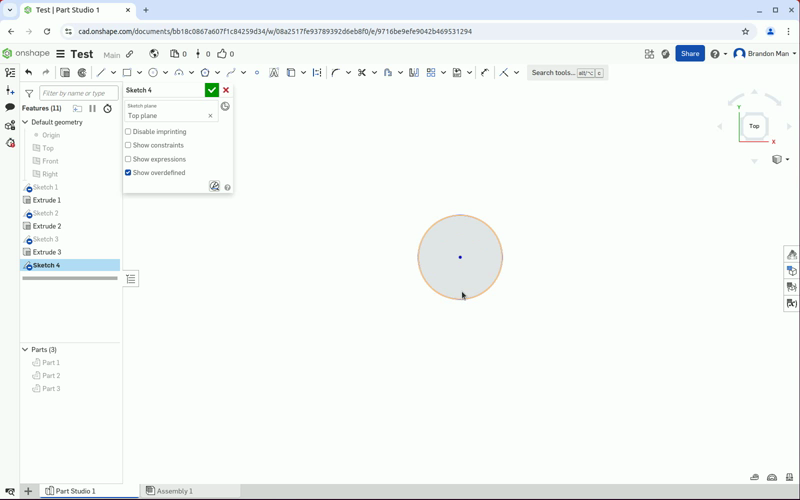
scroll(6)
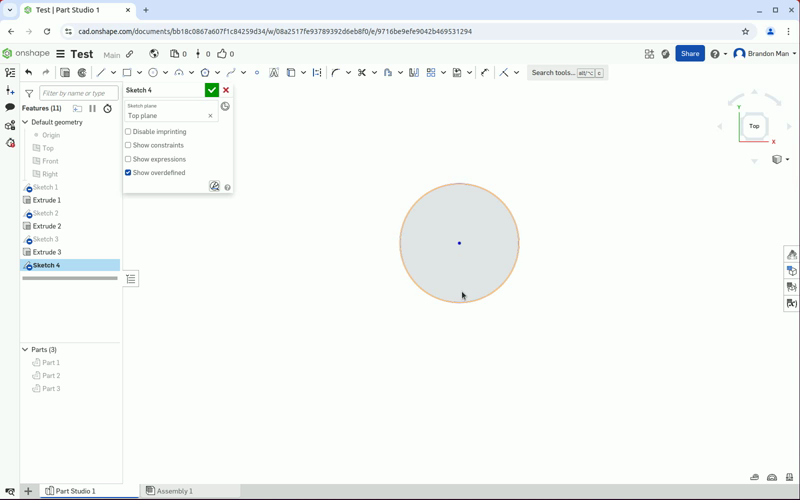
scroll(6)
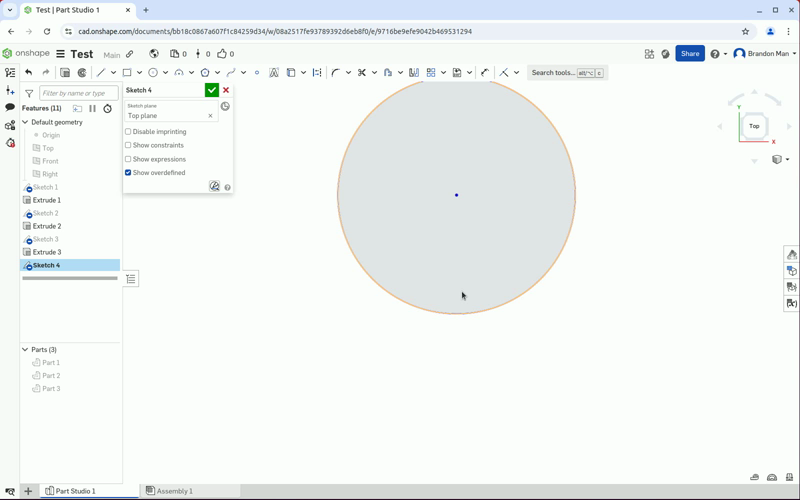
click(462, 291)
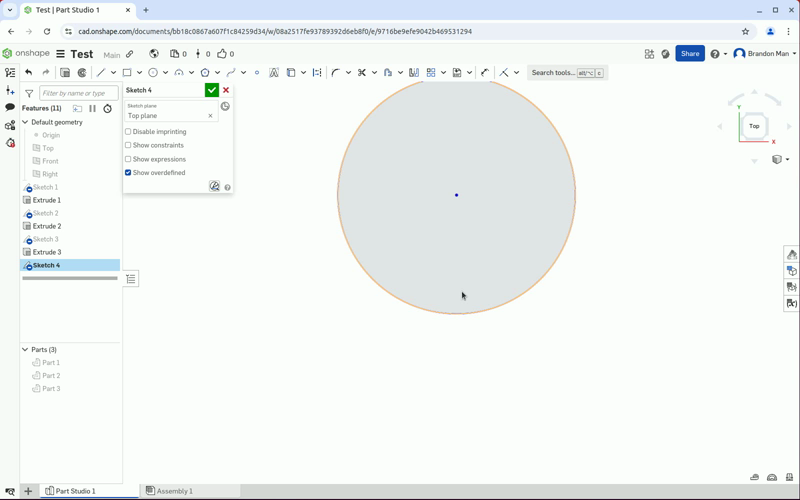
scroll(-6)
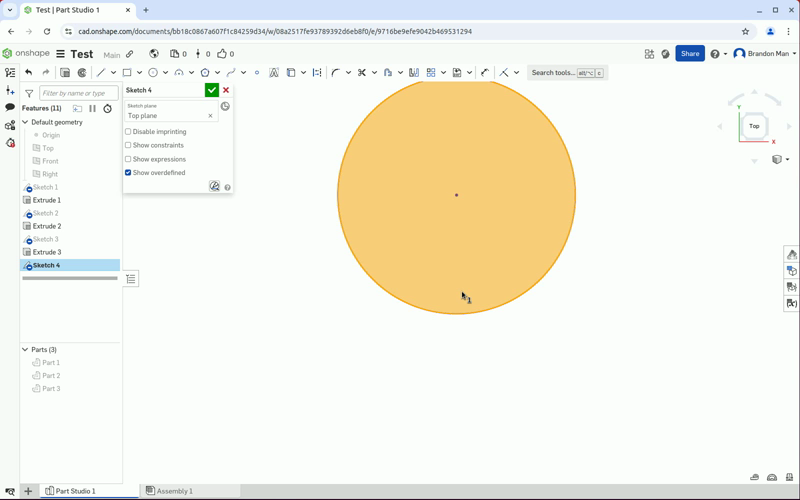
scroll(-6)
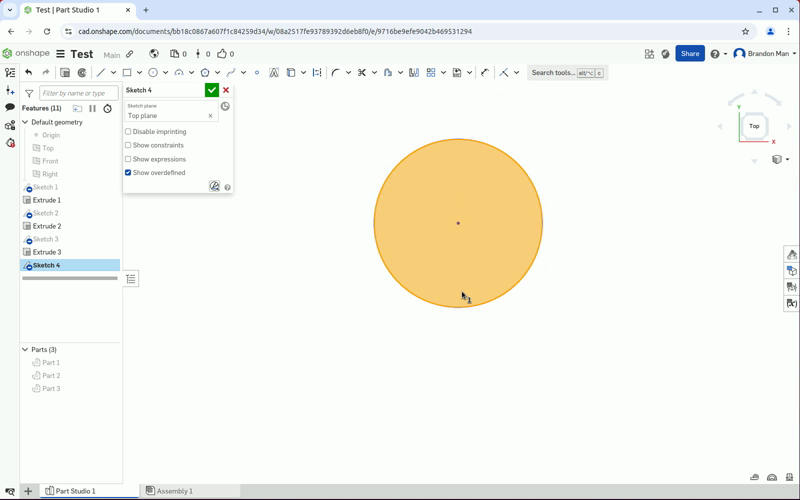
scroll(-6)
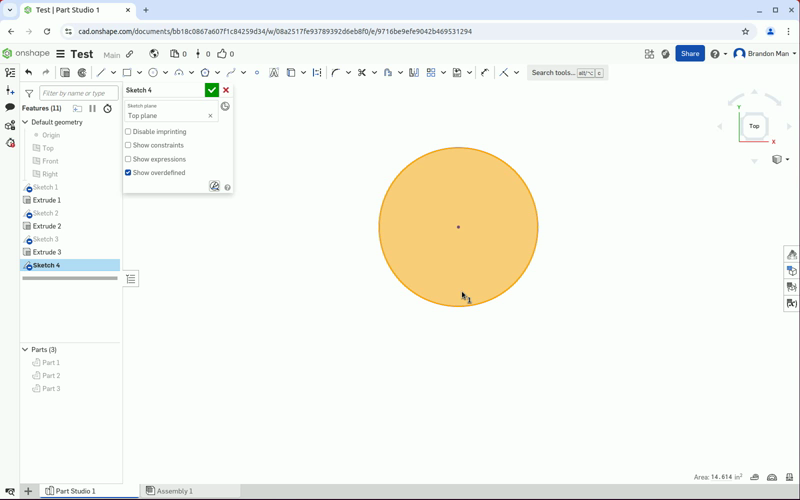
scroll(-6)
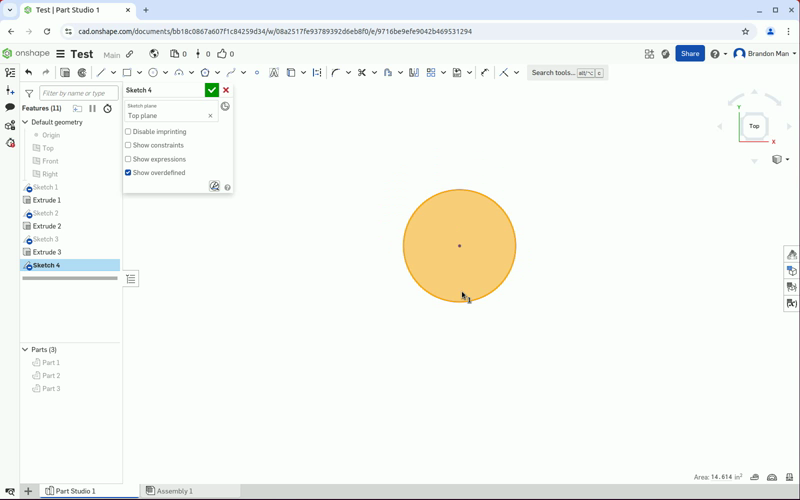
scroll(-6)
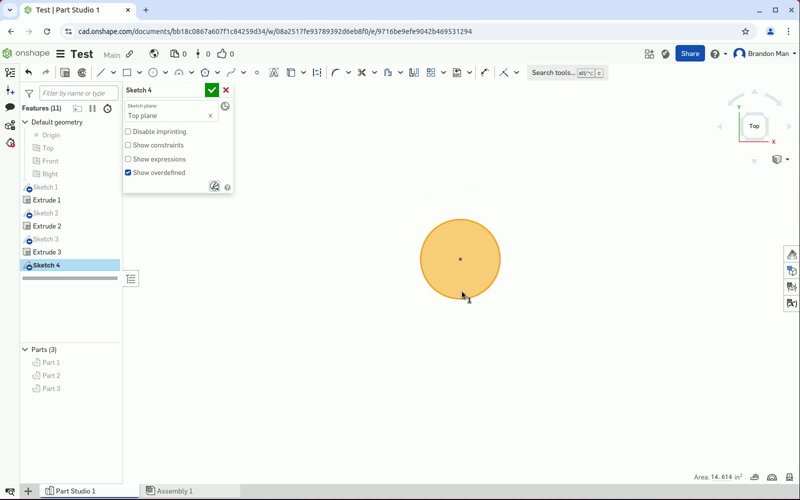
scroll(-6)
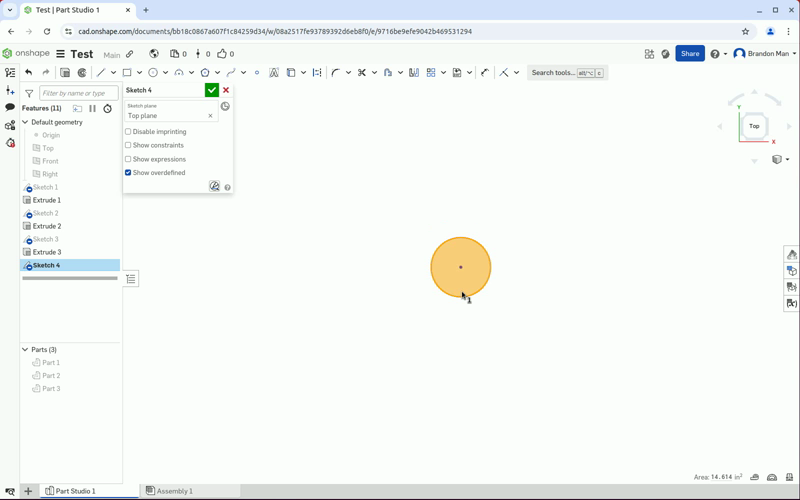
scroll(-6)
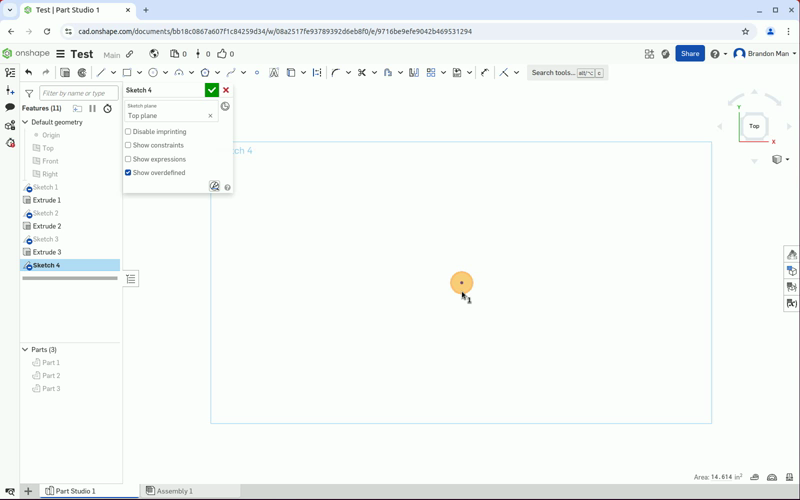
mouse_move(73, 352)
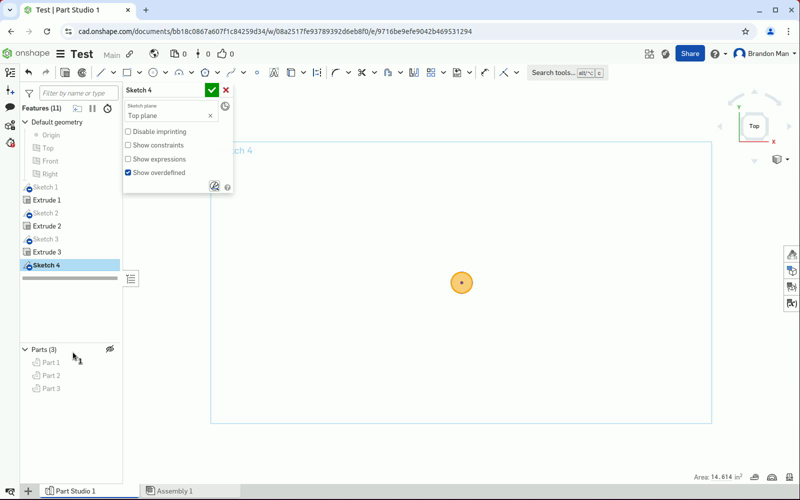
key(shift+y)
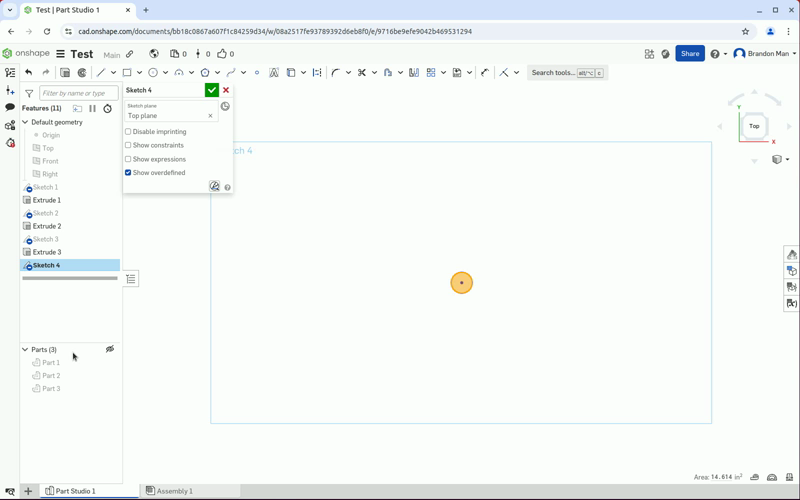
key(shift+e)
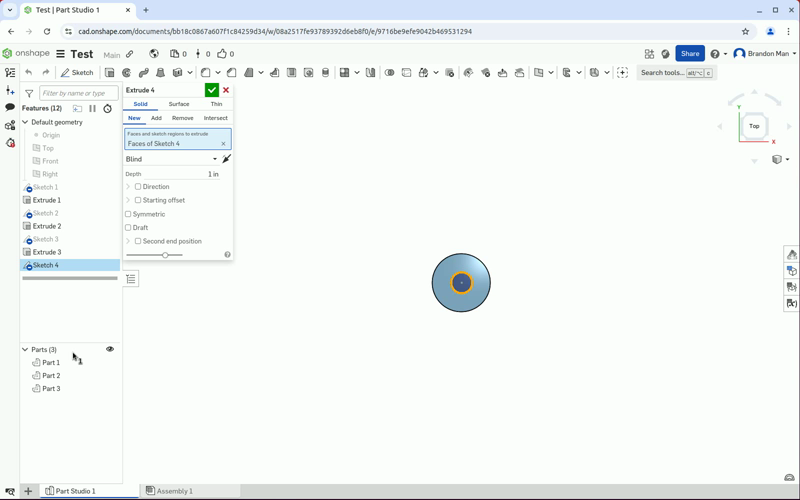
mouse_move(143, 106)
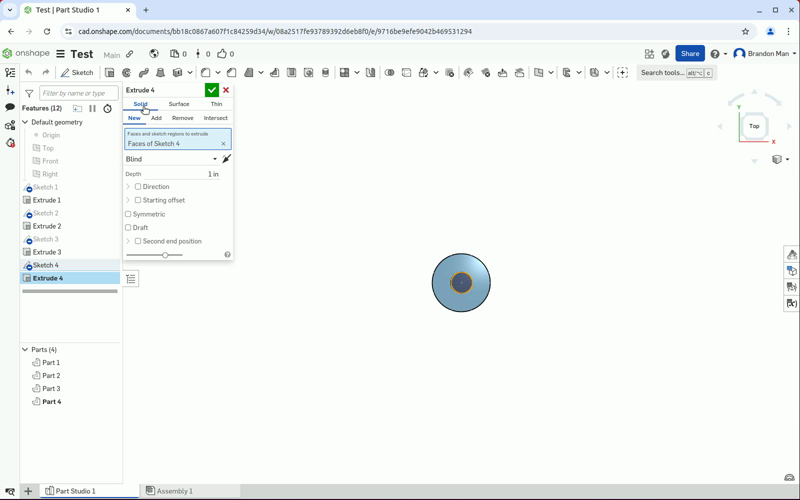
click(143, 106)
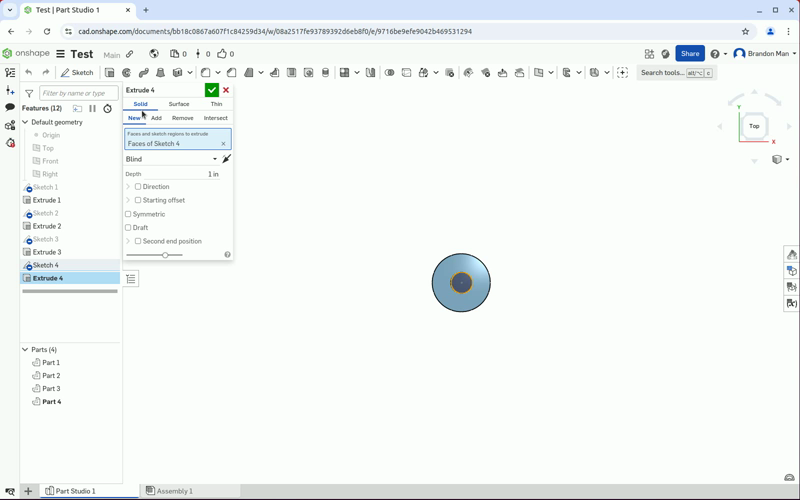
mouse_move(137, 120)
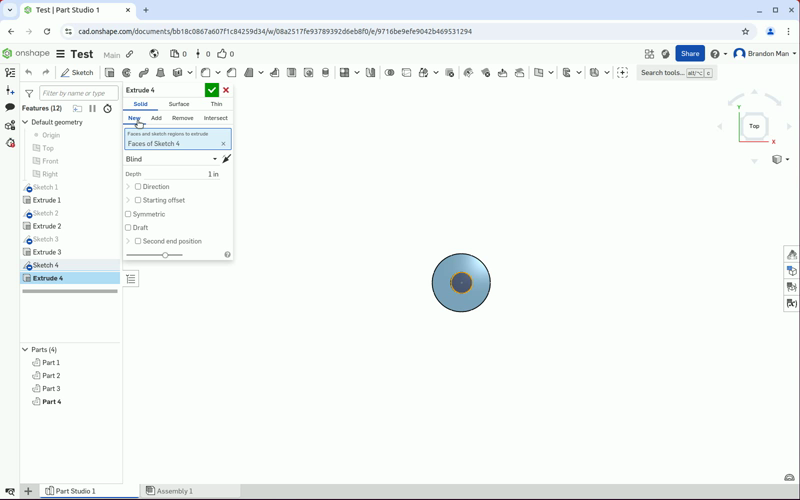
click(137, 120)
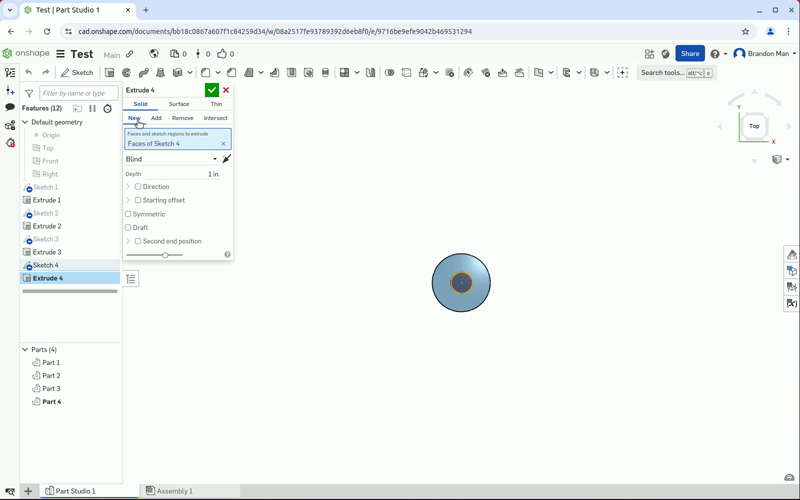
key(tab, 4)
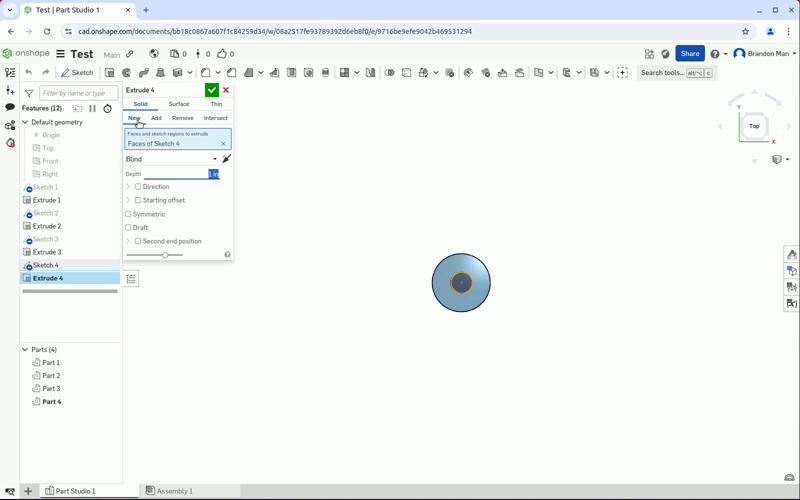
text(23.108)
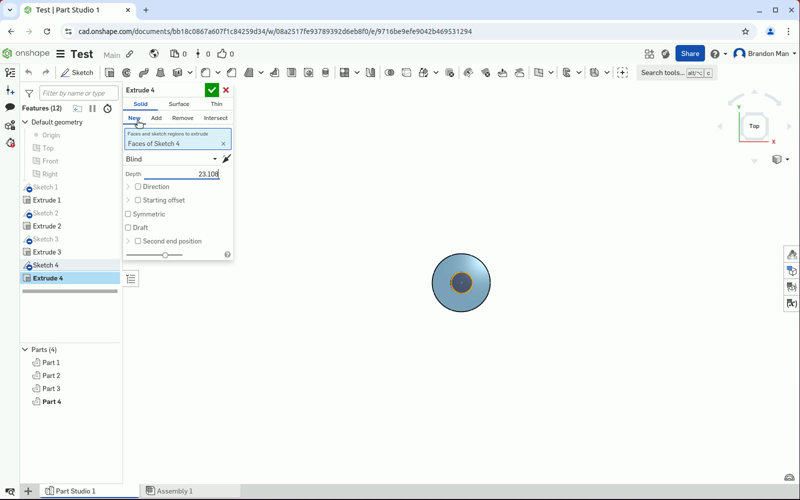
key(enter)
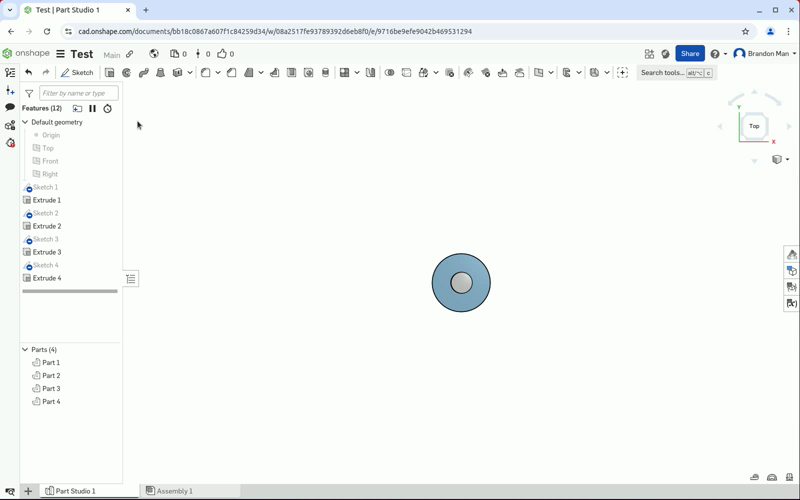
key(shift+h)
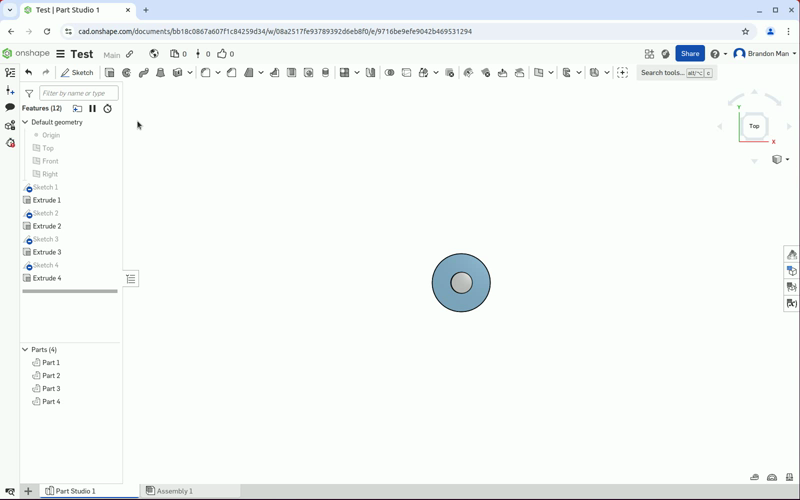
key(shift+h)
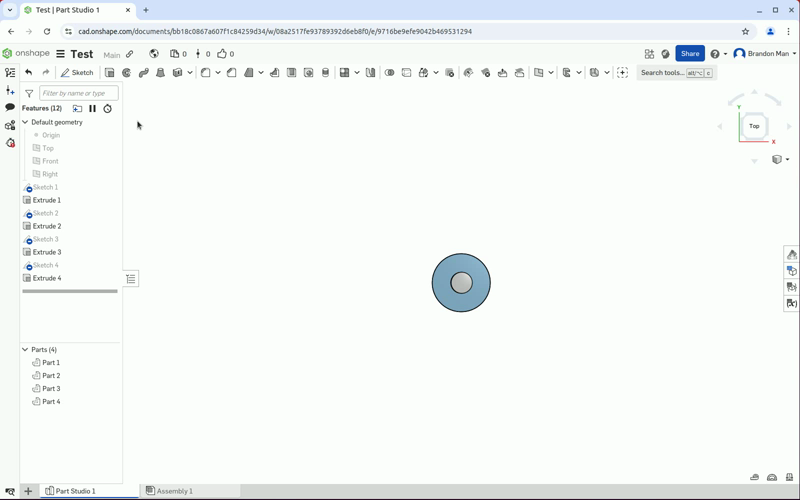
mouse_move(73, 189)
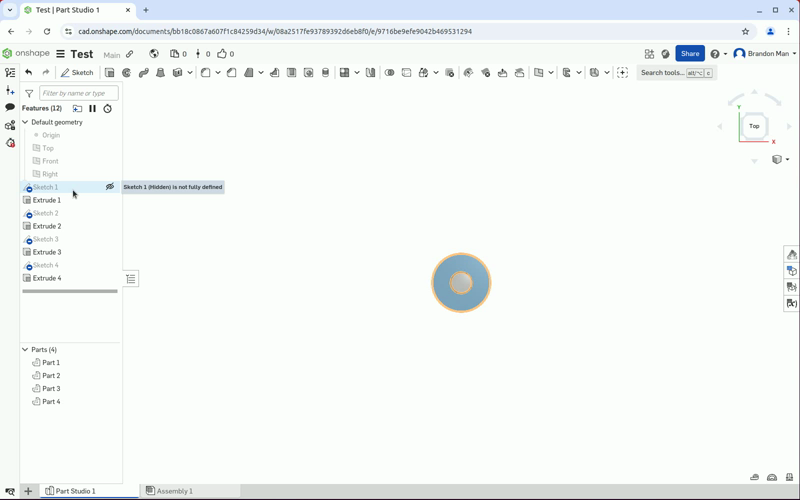
click(73, 189)
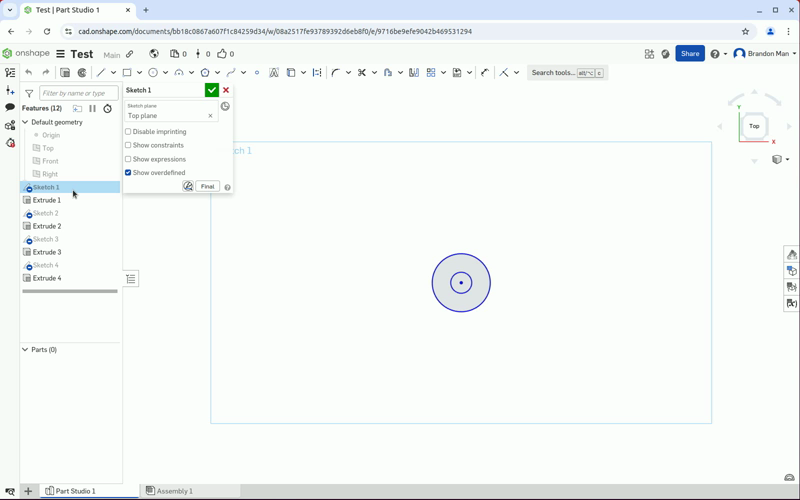
mouse_move(229, 92)
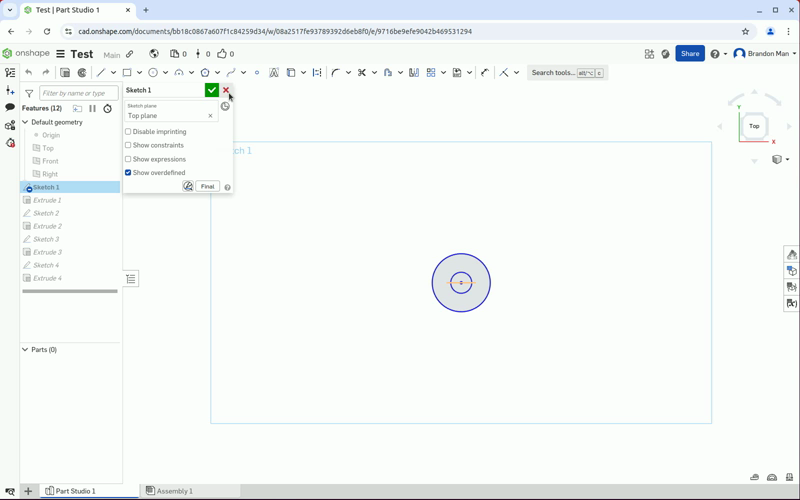
click(229, 92)
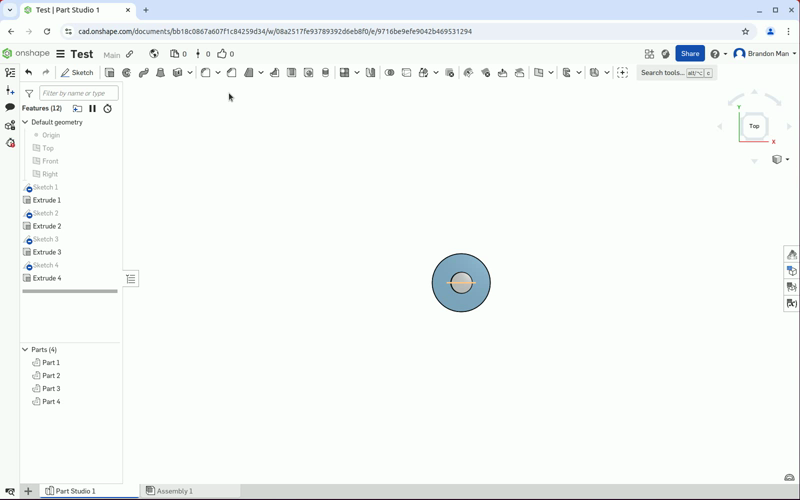
mouse_move(541, 75)
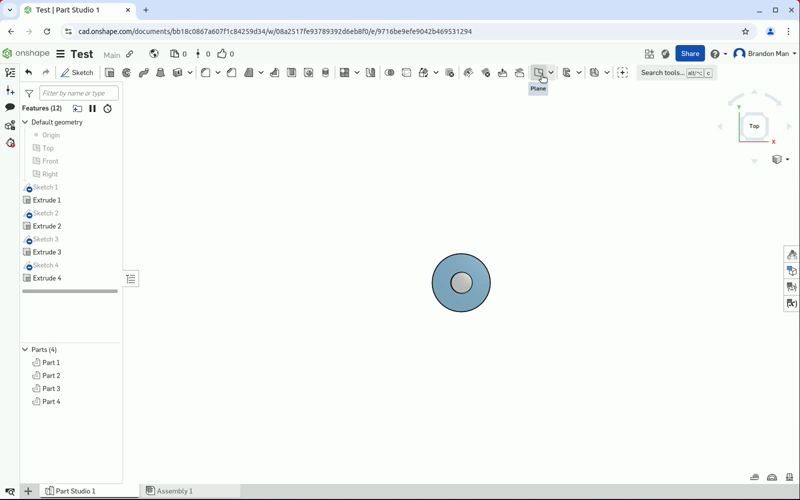
click(541, 75)
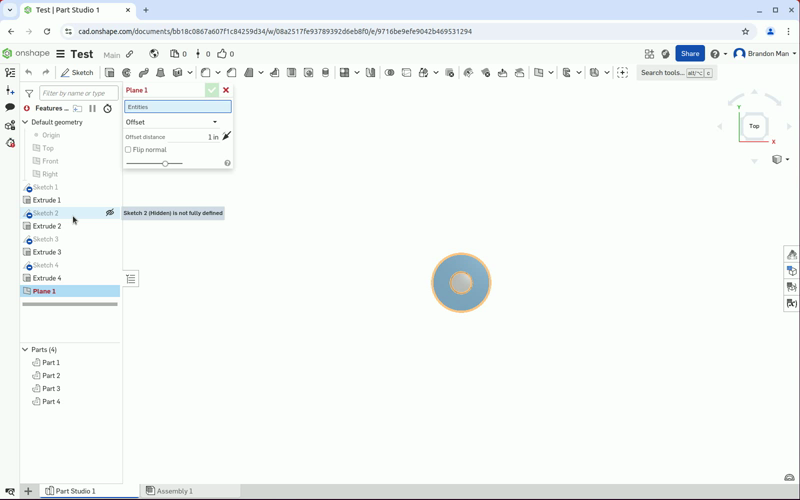
scroll(3)
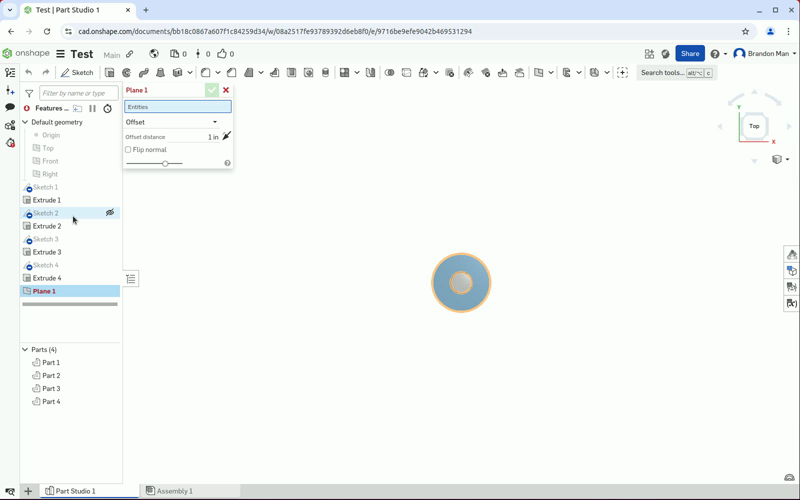
mouse_move(73, 150)
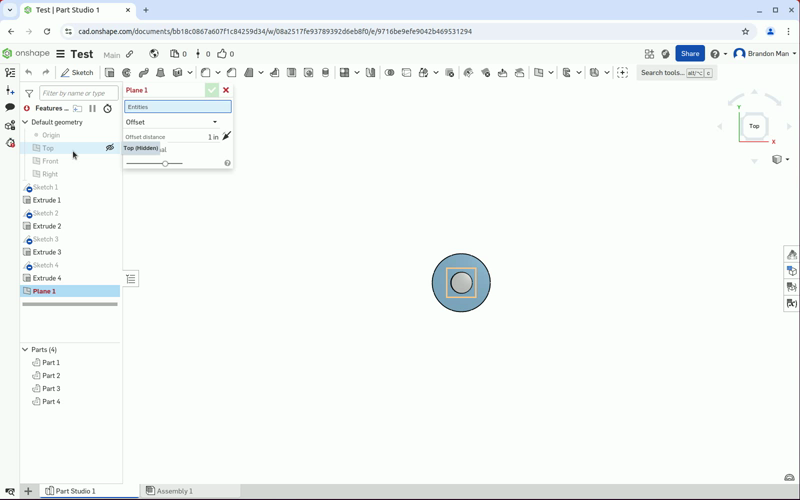
click(73, 150)
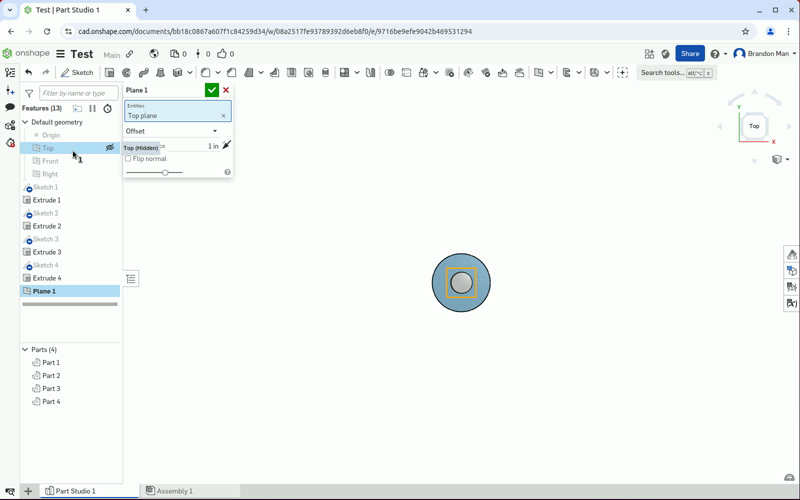
key(tab, 2)
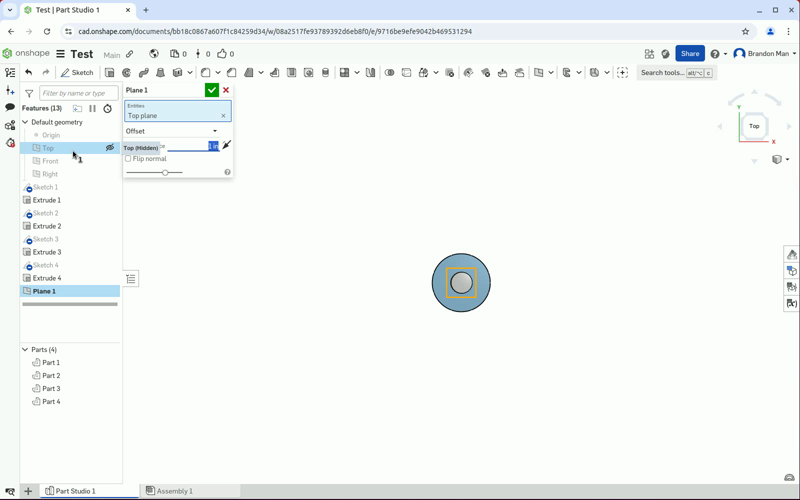
text(2.403)
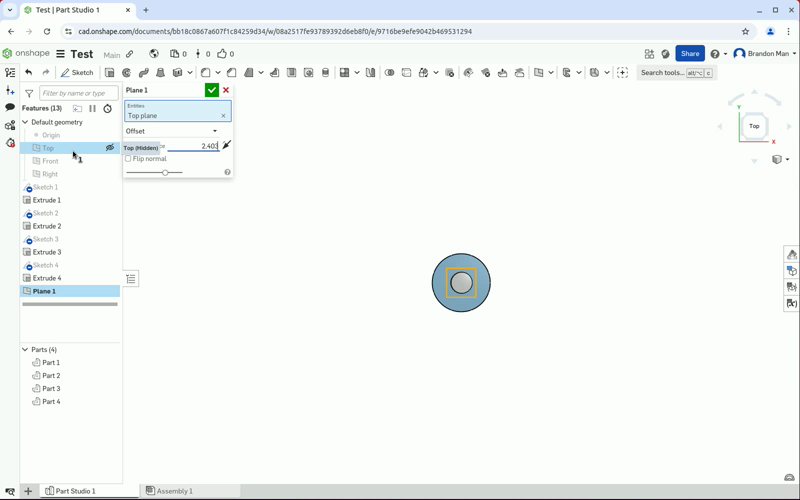
key(enter, 2)
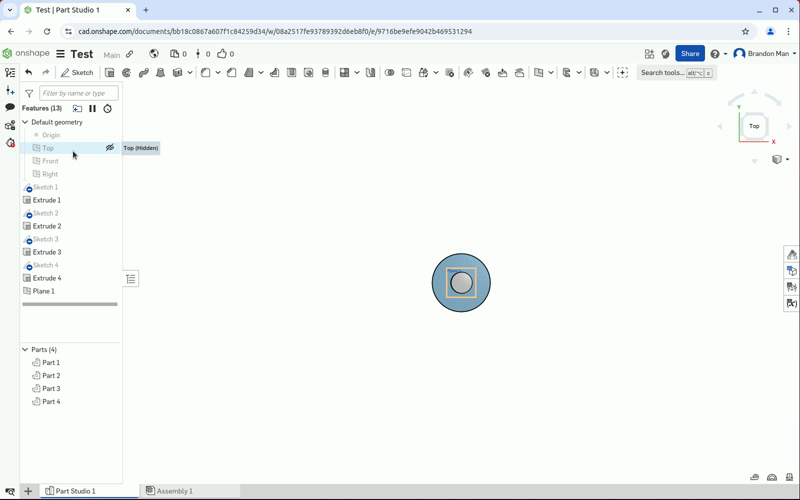
key(shift+s)
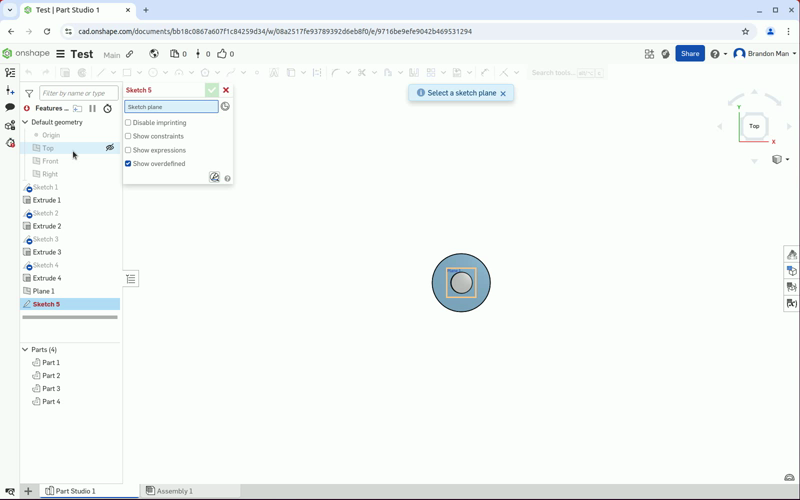
mouse_move(73, 293)
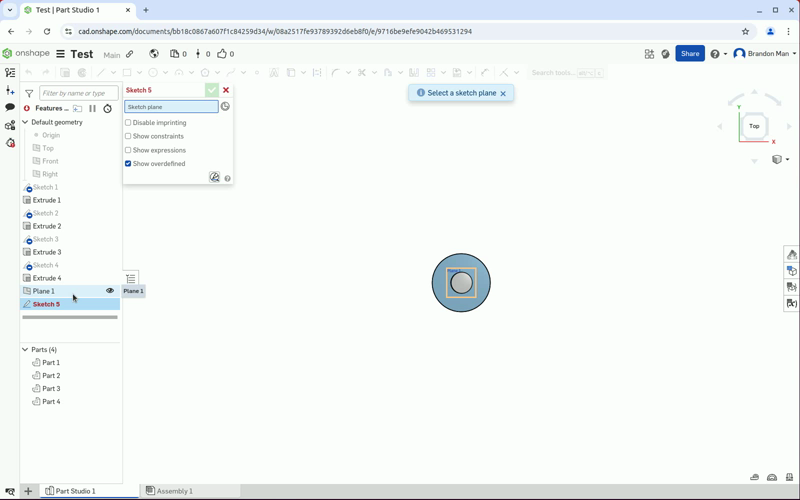
click(73, 293)
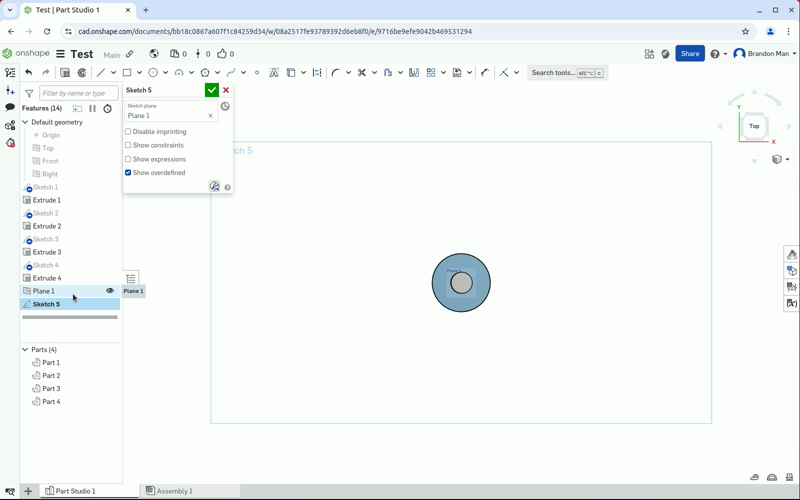
mouse_move(73, 352)
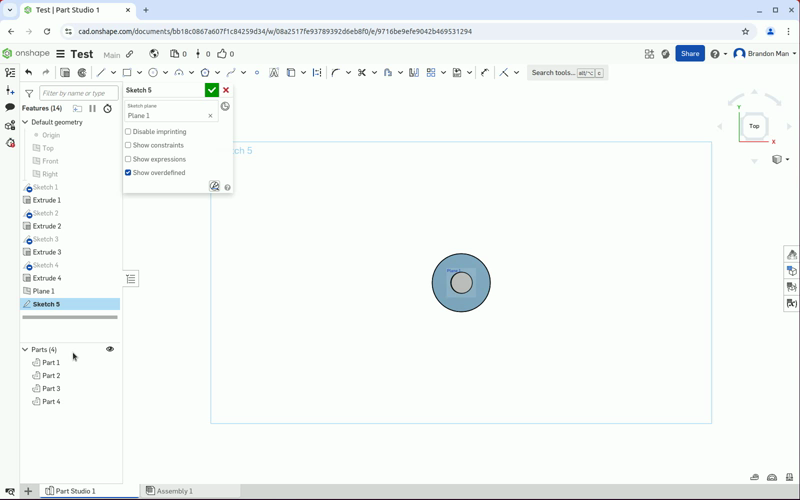
key(y)
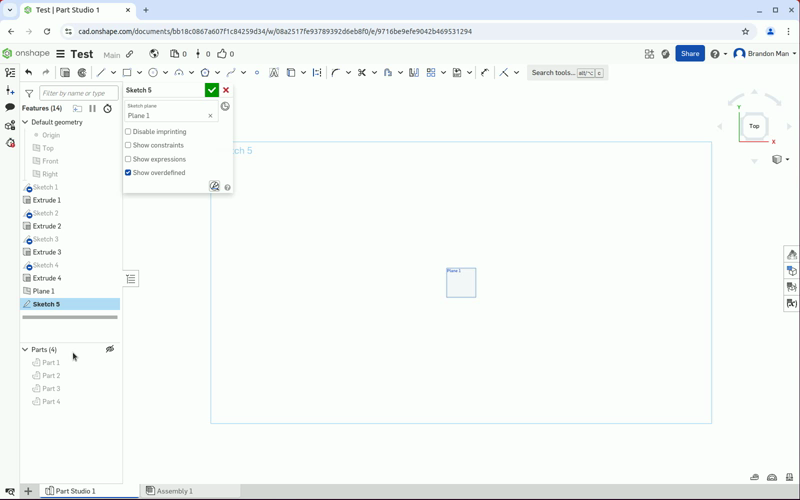
key(c)
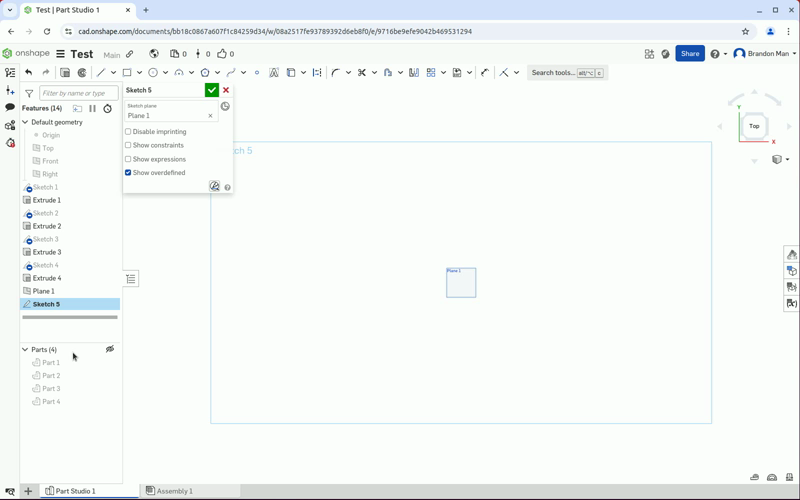
key_down(shift)
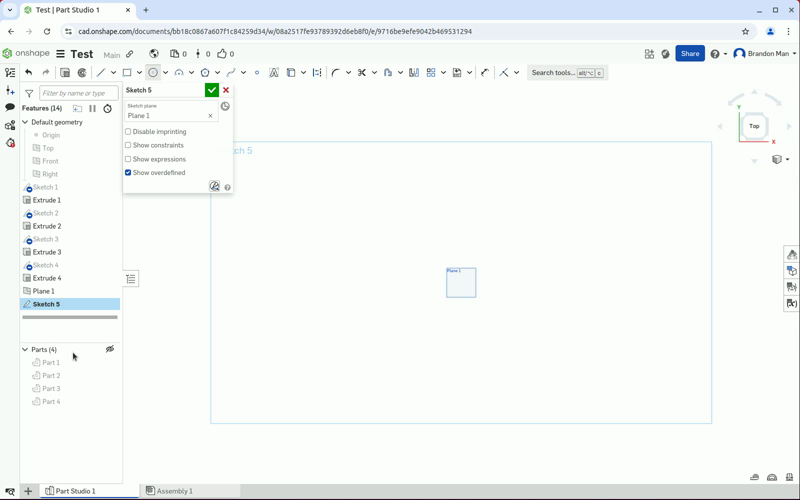
mouse_move(461, 282)
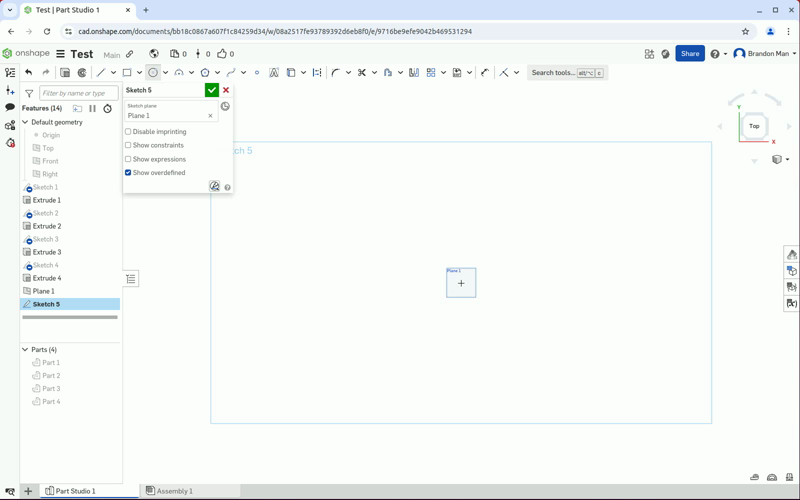
click(461, 282)
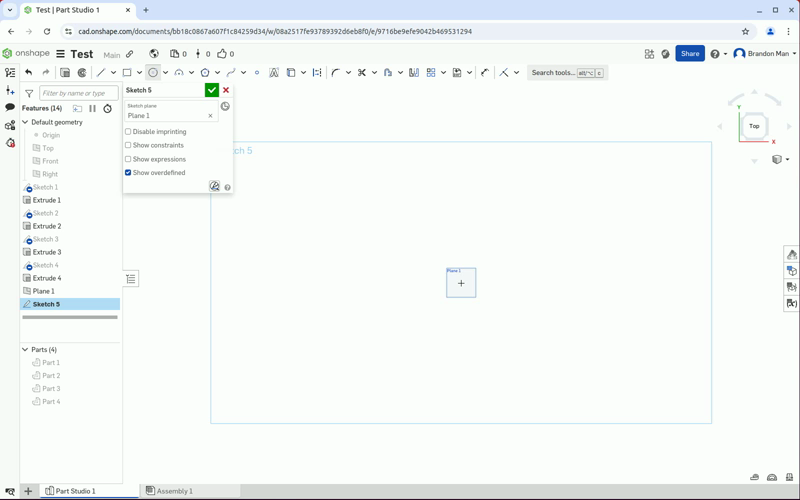
key_up(shift)
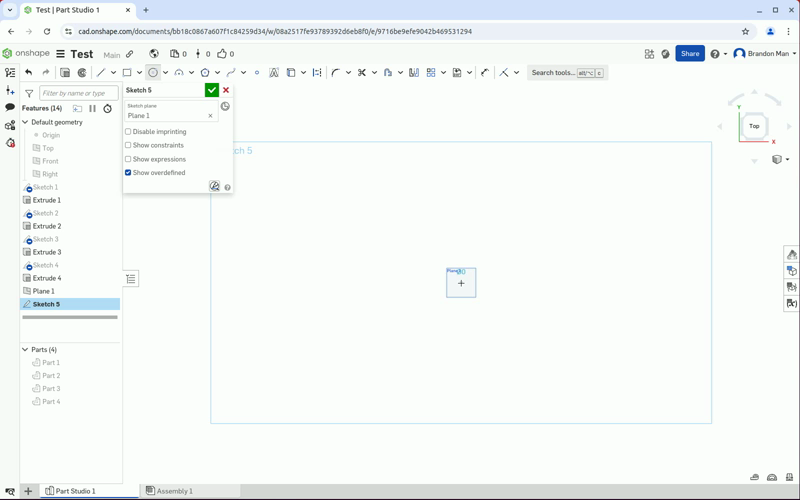
mouse_move(486, 282)
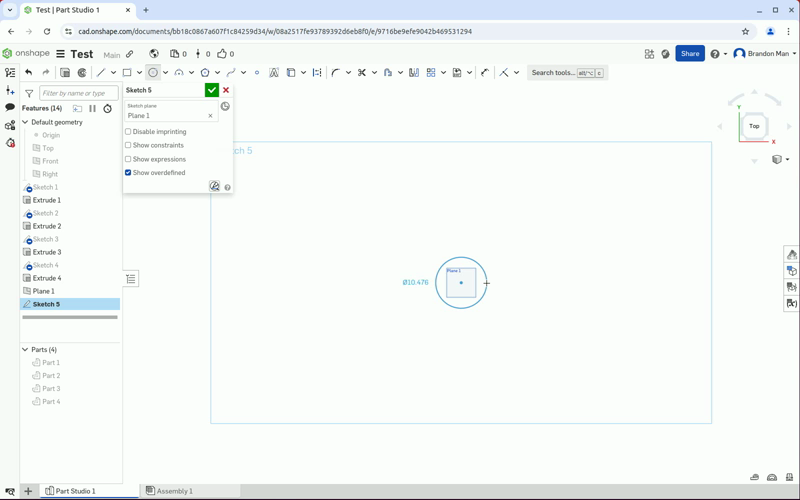
click(486, 282)
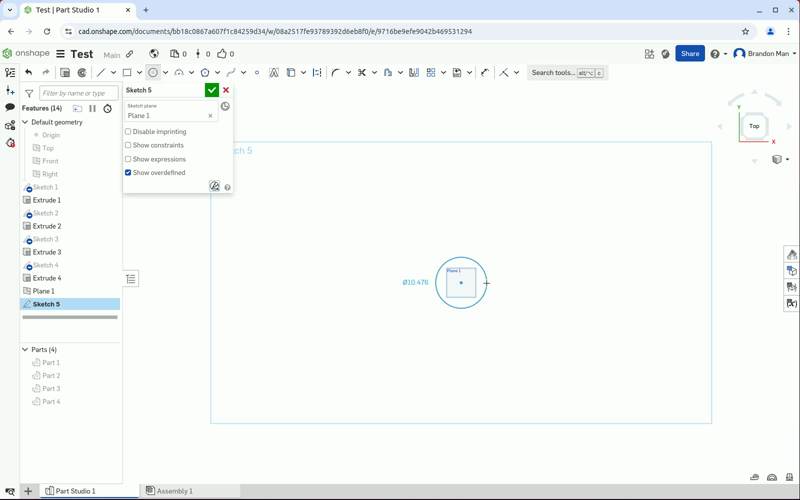
key(esc)
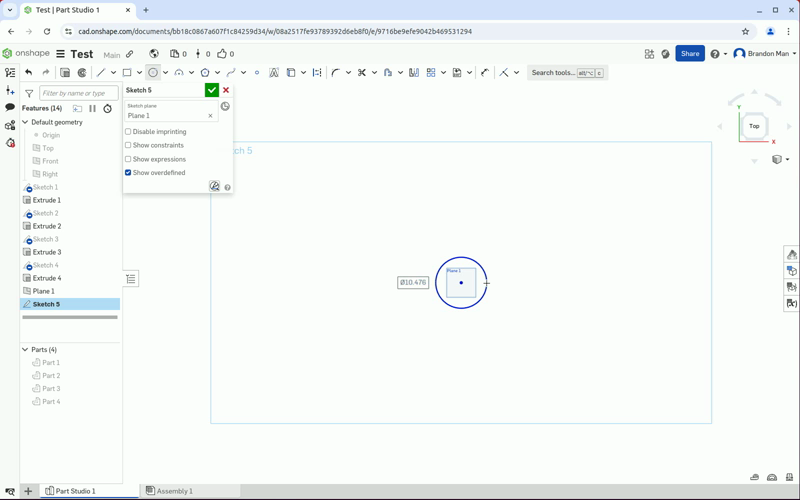
key(c)
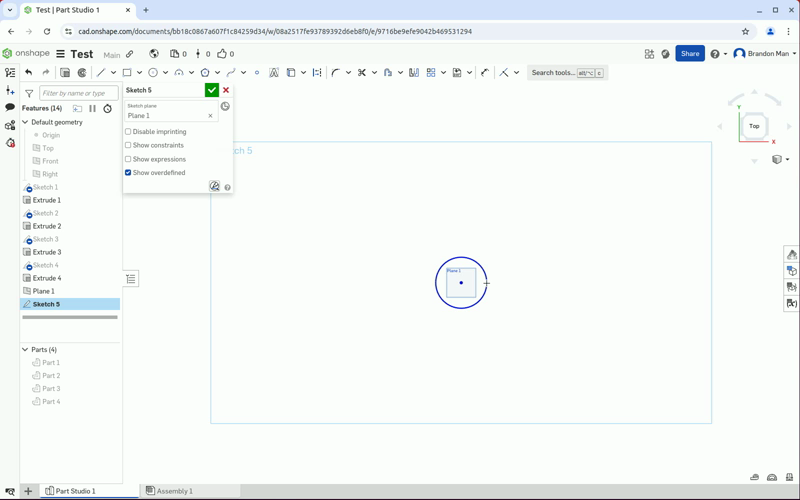
key_down(shift)
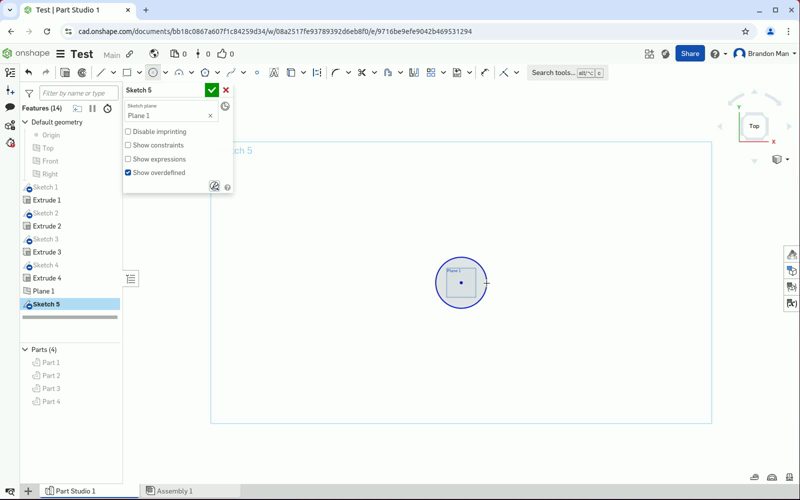
mouse_move(461, 282)
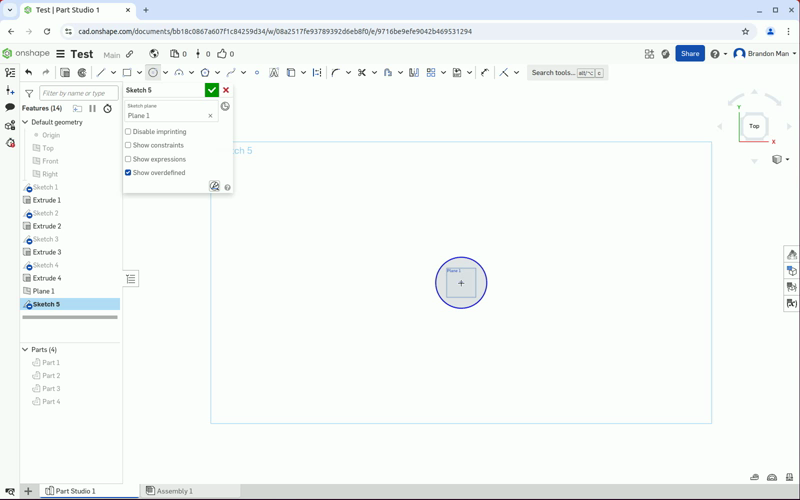
click(461, 282)
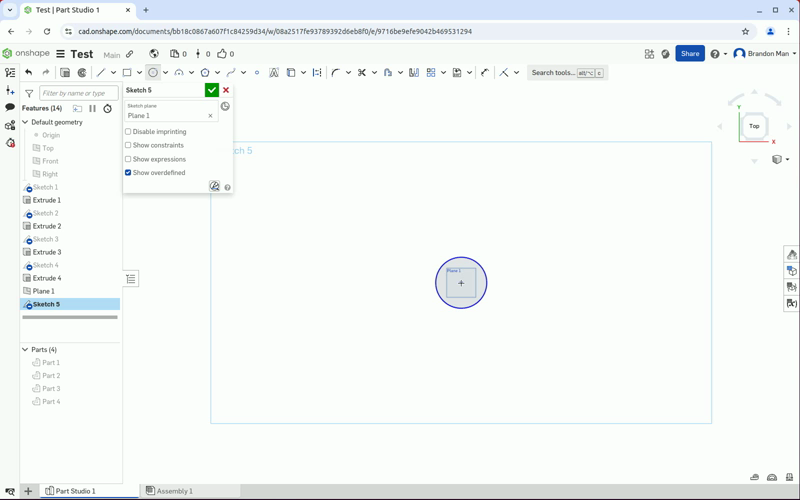
key_up(shift)
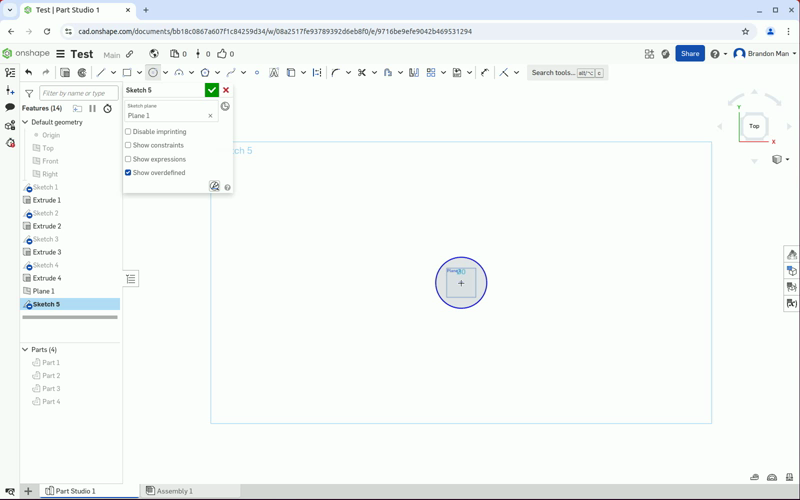
mouse_move(485, 282)
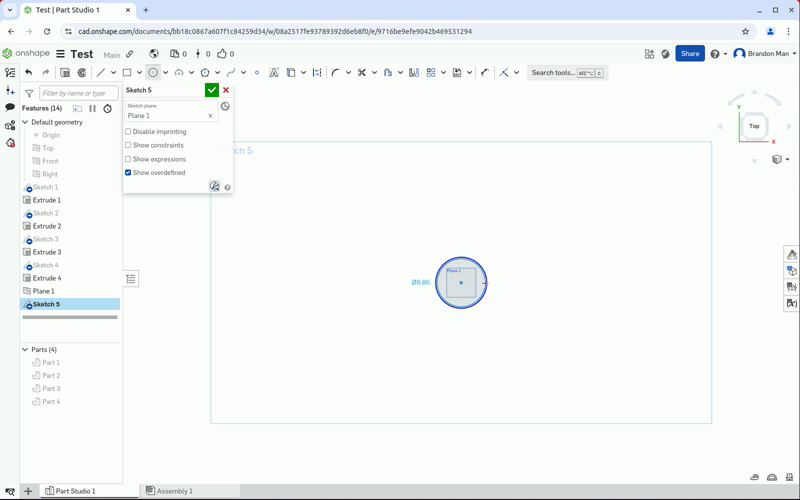
scroll(6)
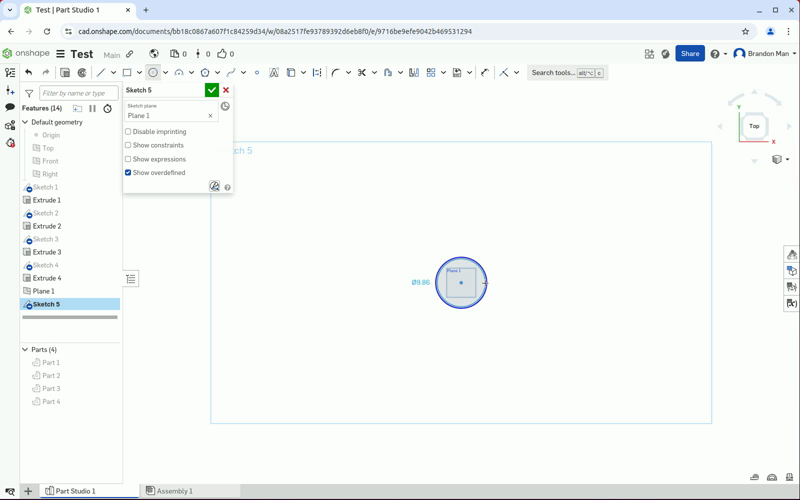
scroll(6)
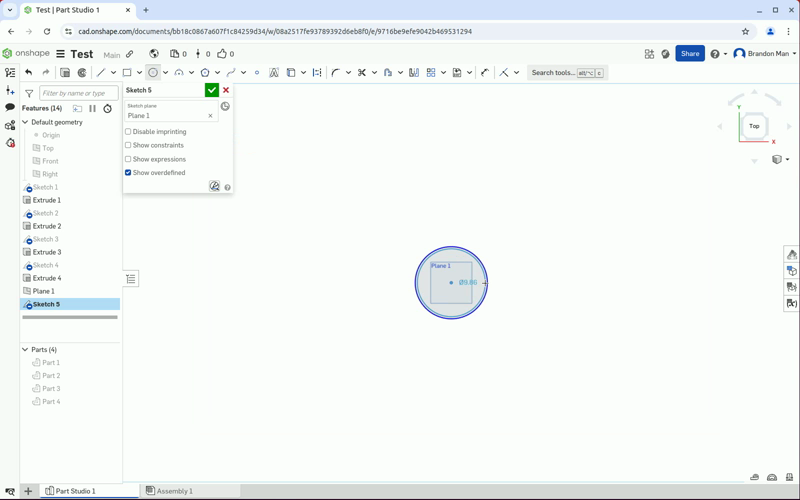
scroll(6)
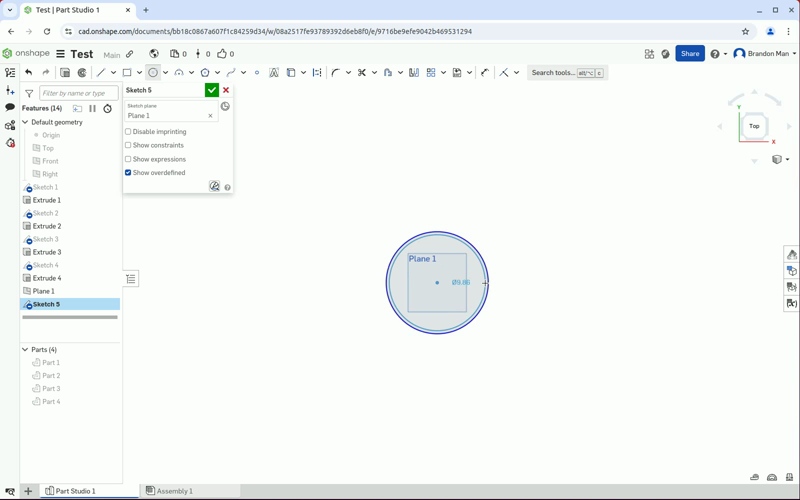
scroll(6)
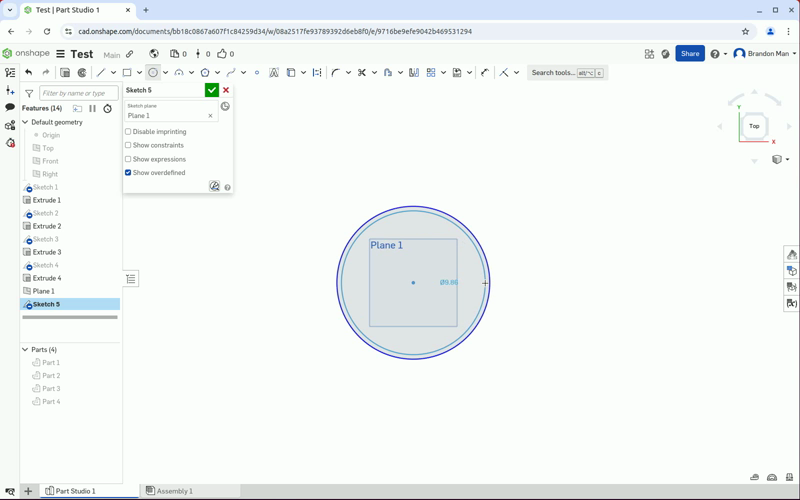
scroll(6)
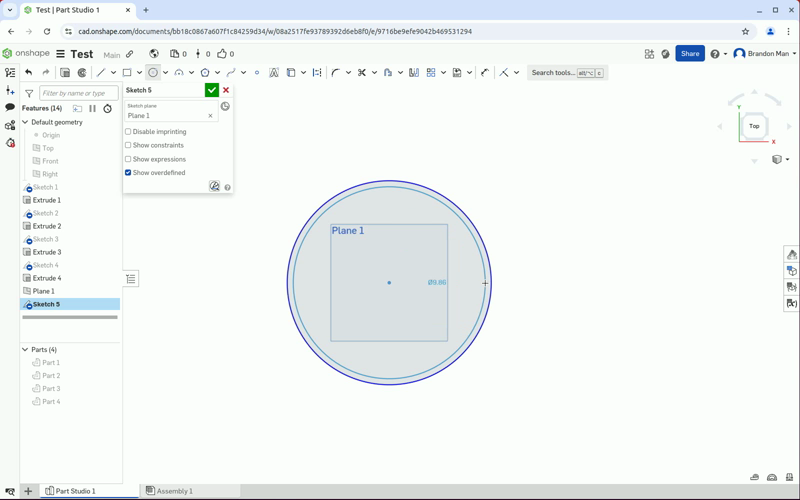
scroll(6)
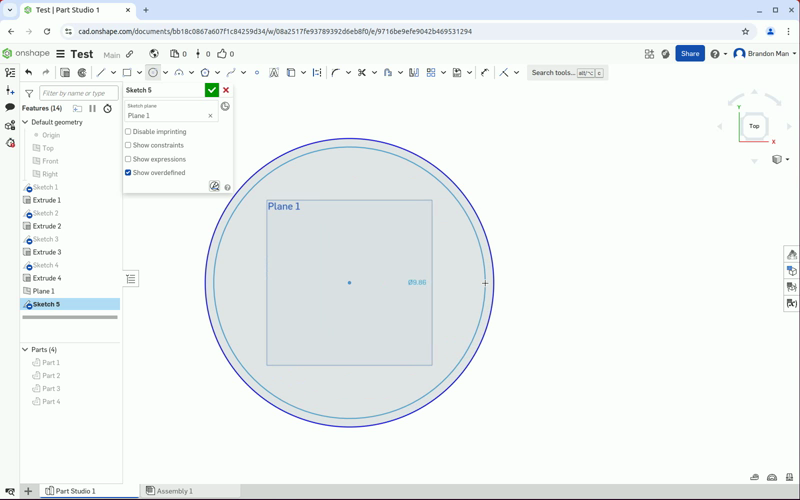
scroll(6)
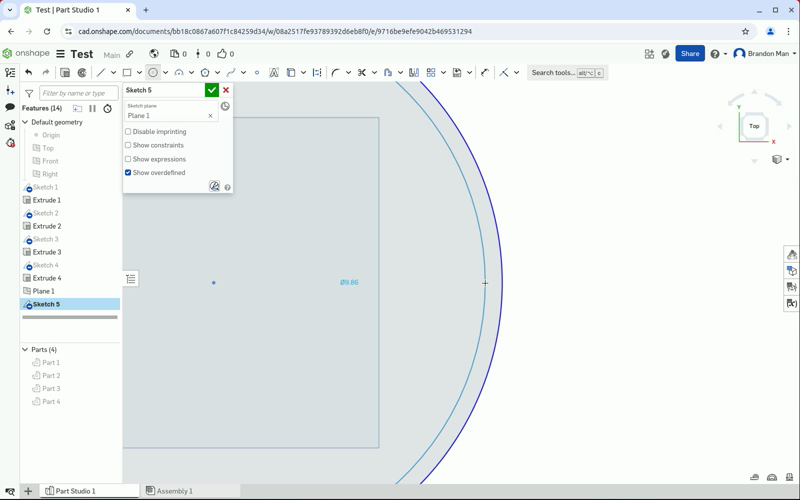
click(485, 282)
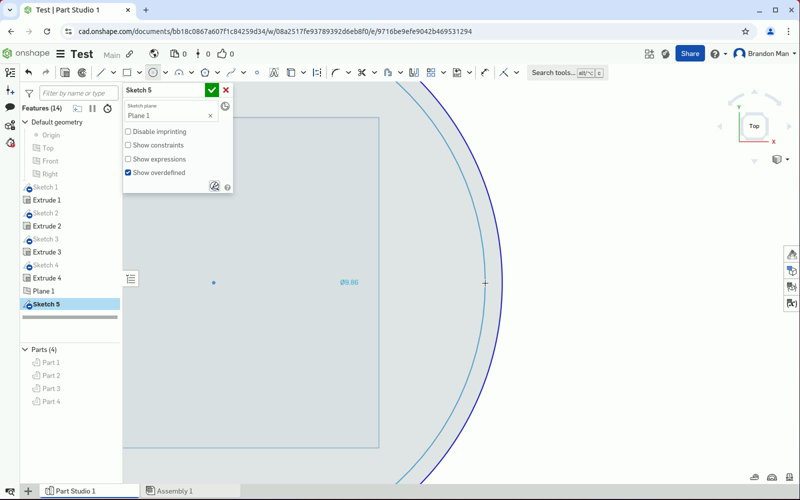
scroll(-6)
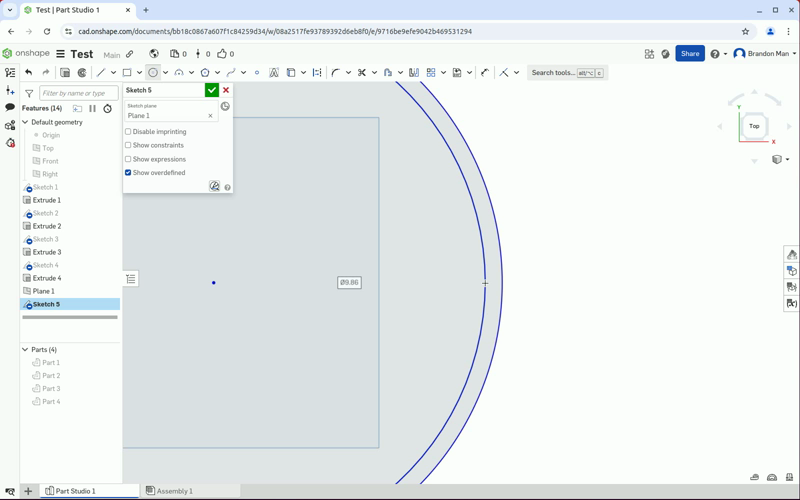
scroll(-6)
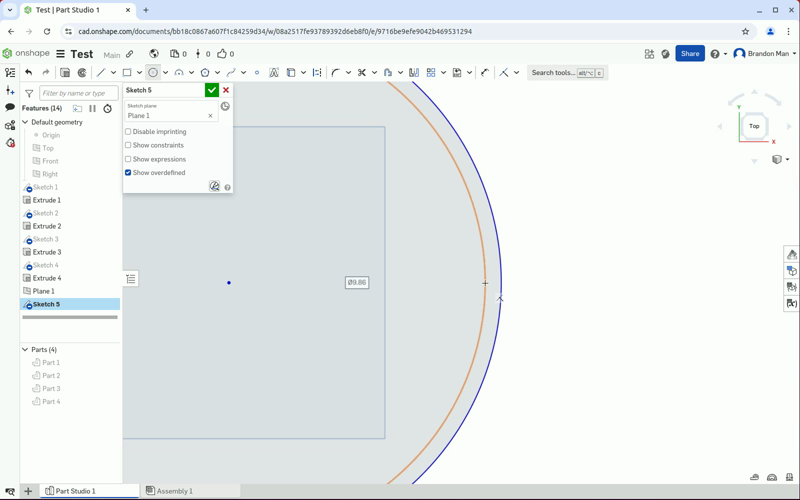
scroll(-6)
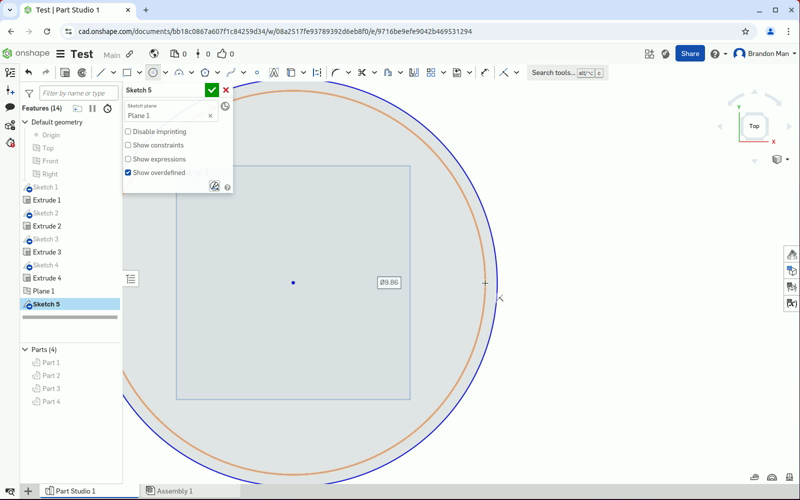
scroll(-6)
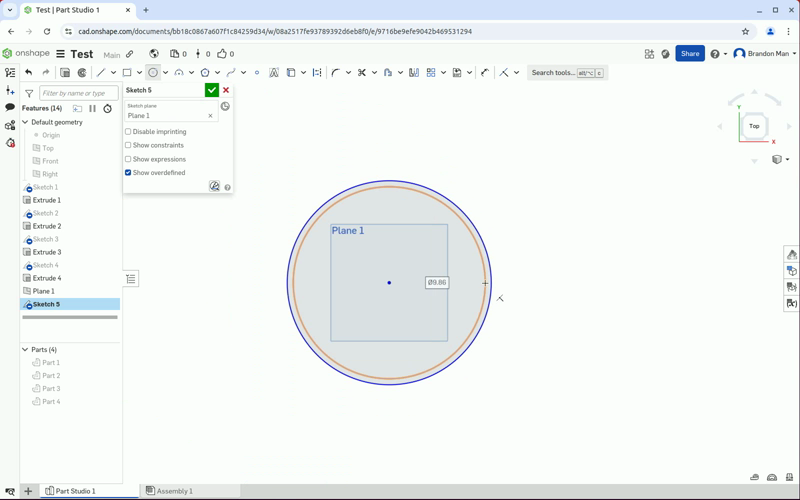
scroll(-6)
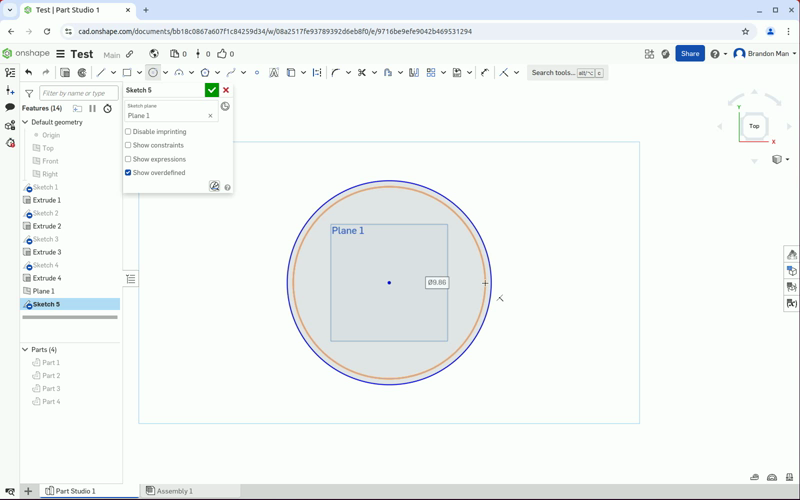
scroll(-6)
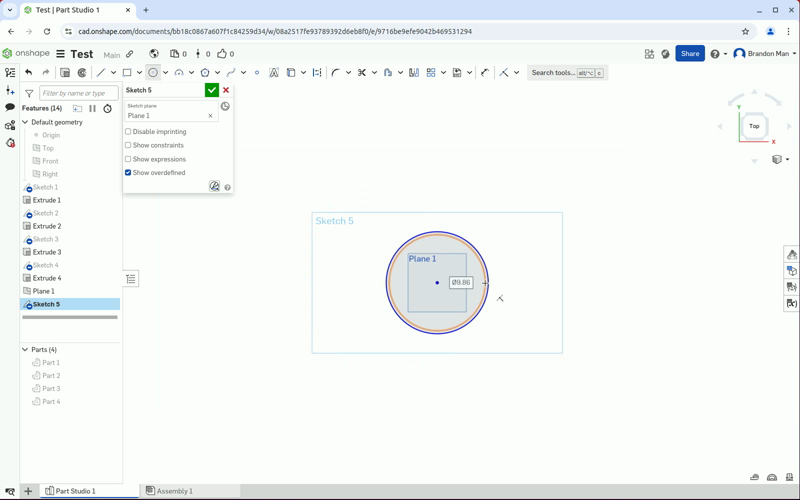
scroll(-6)
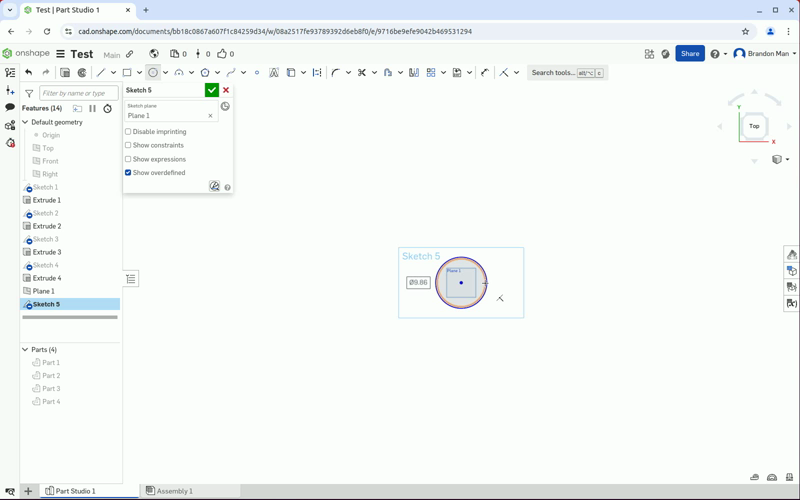
key(esc)
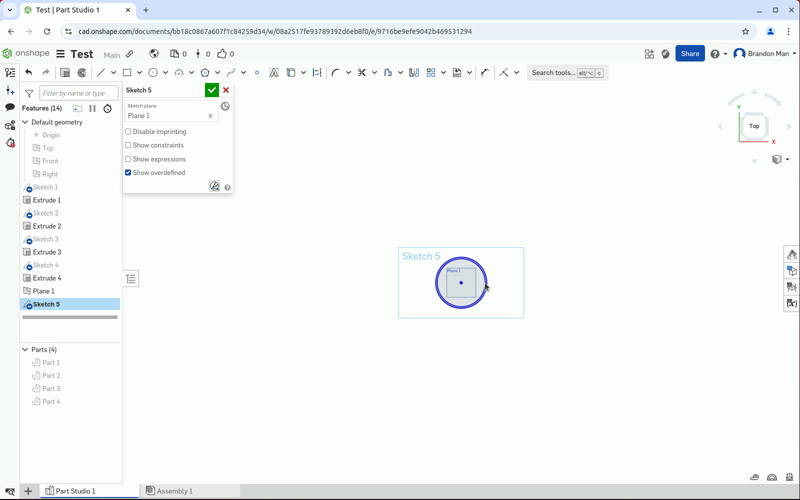
mouse_move(448, 303)
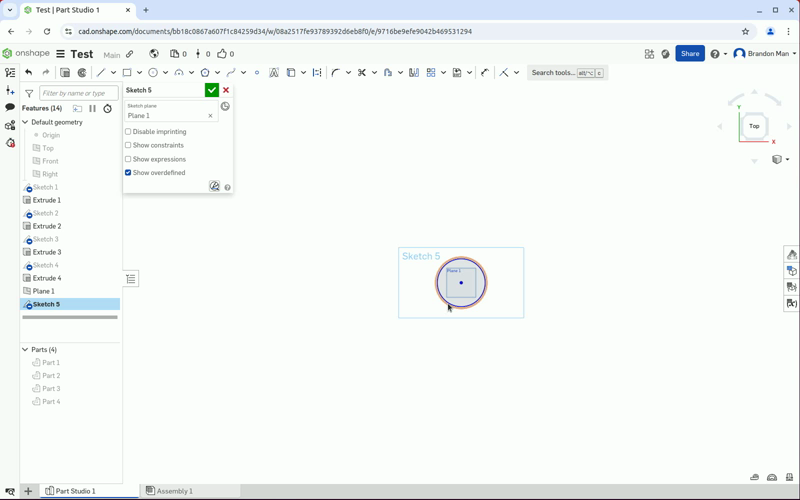
scroll(6)
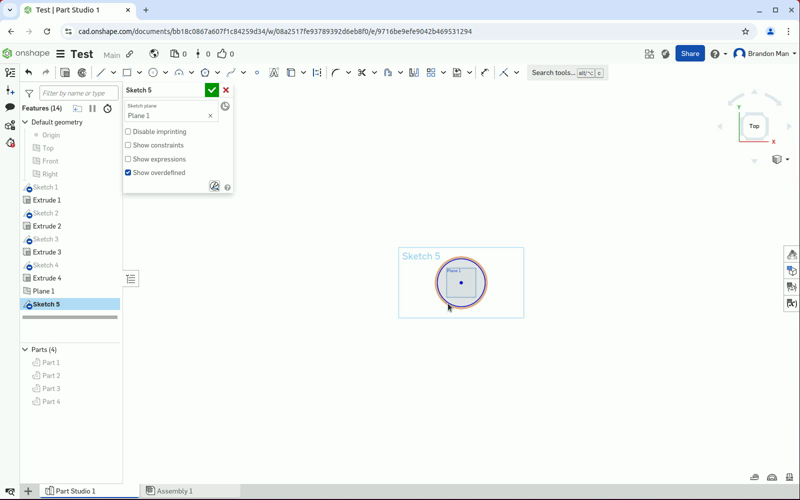
scroll(6)
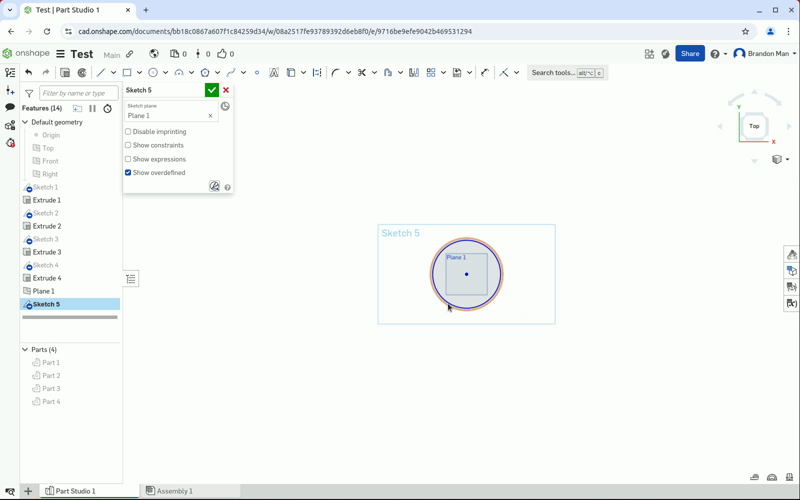
scroll(6)
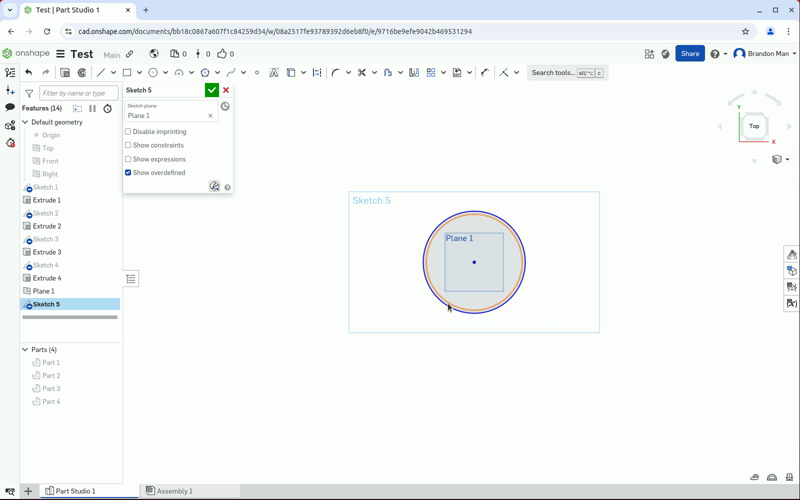
scroll(6)
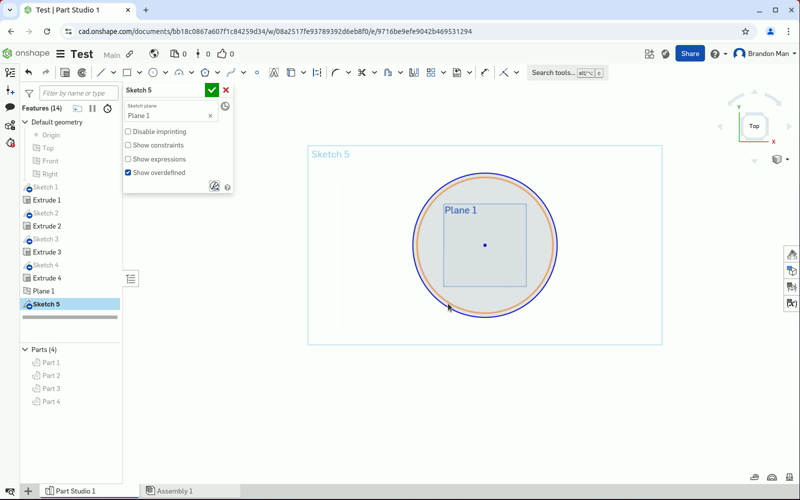
scroll(6)
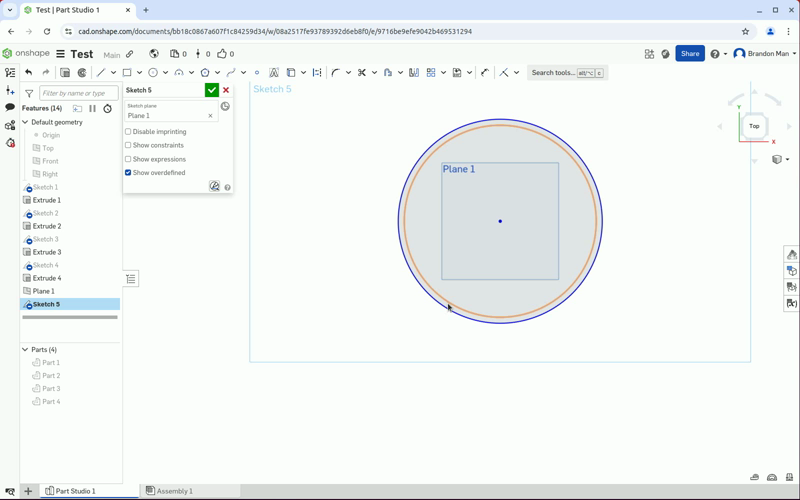
scroll(6)
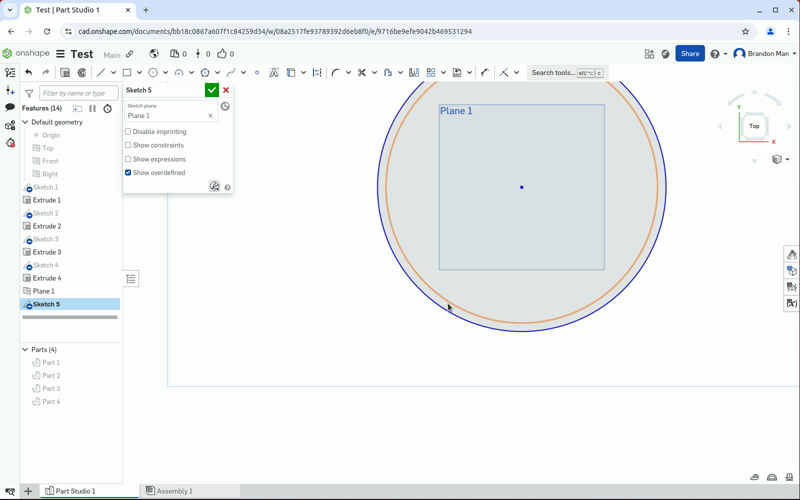
scroll(6)
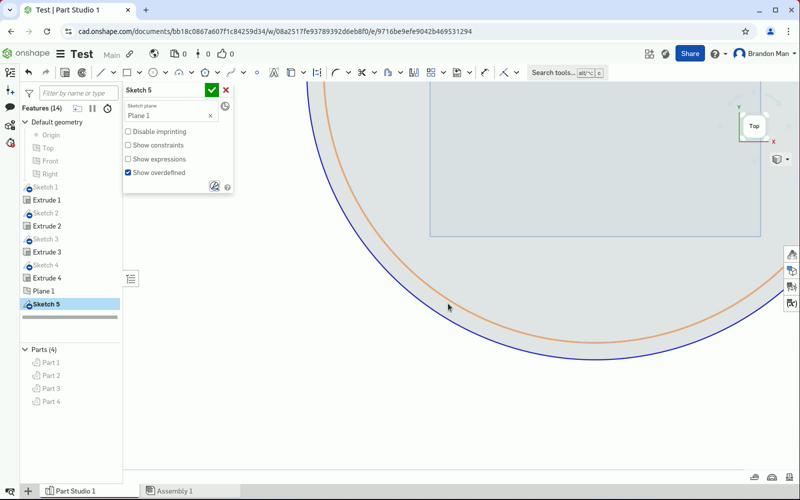
click(448, 303)
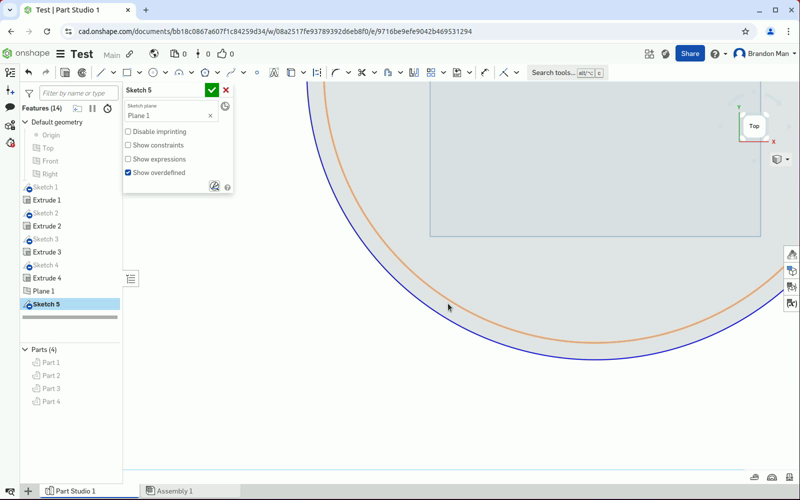
scroll(-6)
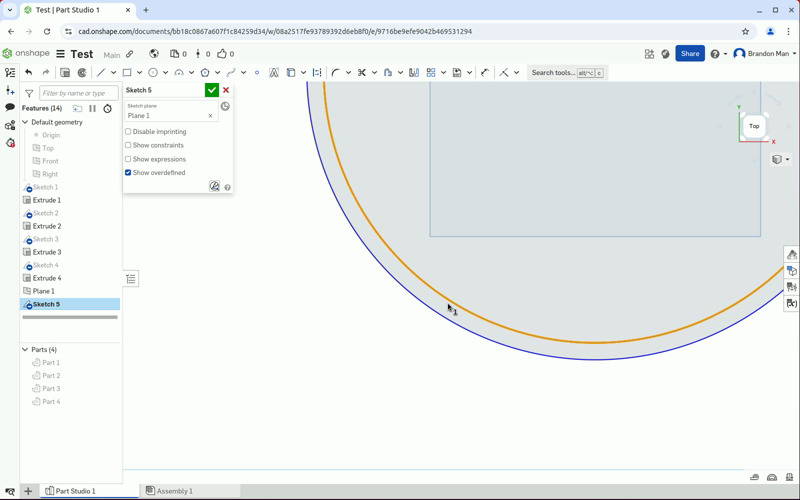
scroll(-6)
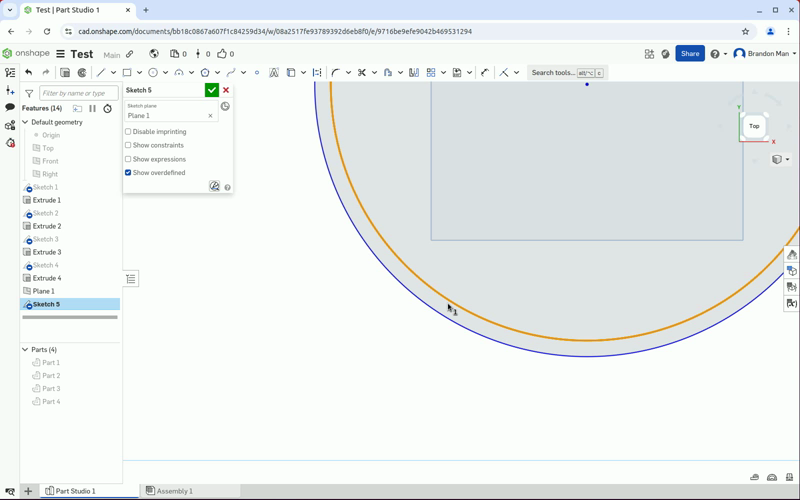
scroll(-6)
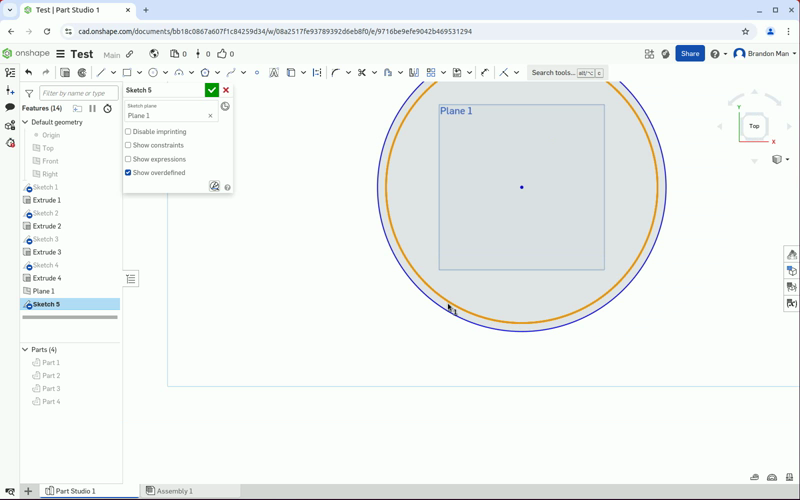
scroll(-6)
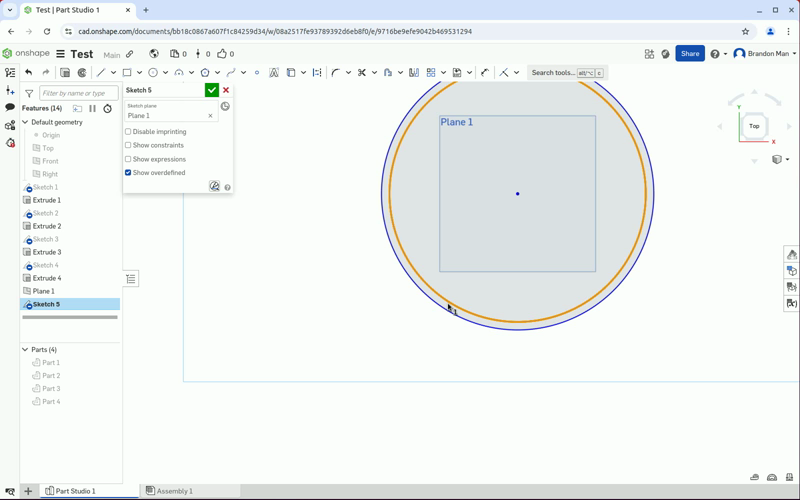
scroll(-6)
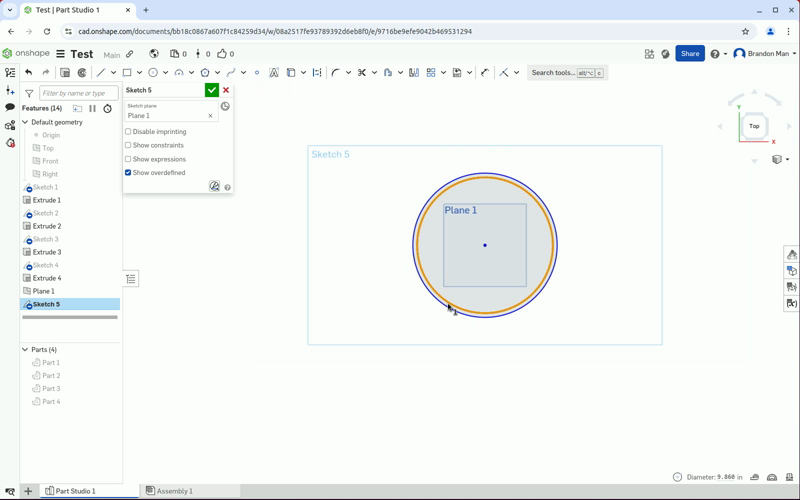
scroll(-6)
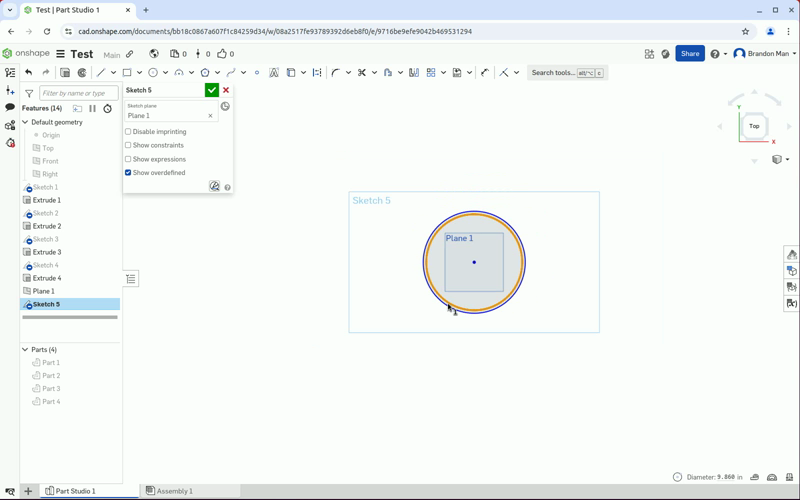
scroll(-6)
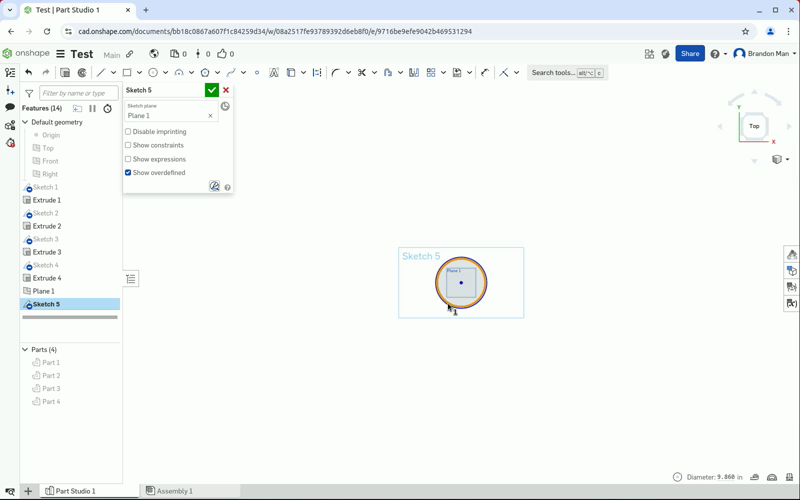
mouse_move(73, 352)
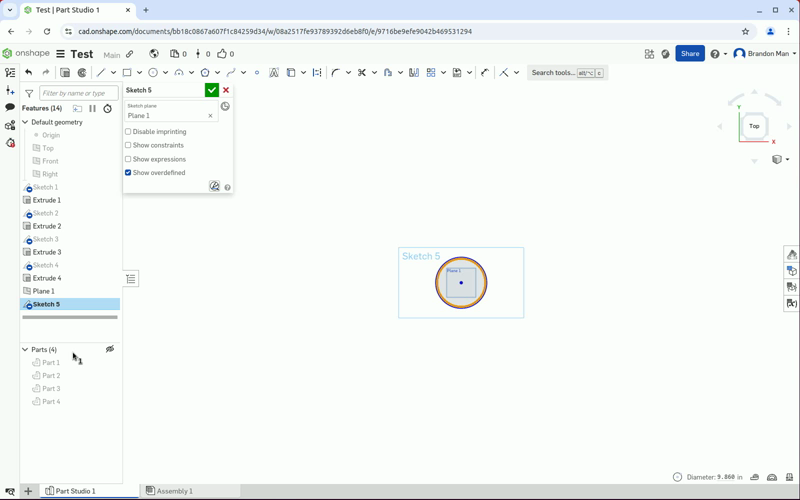
key(shift+y)
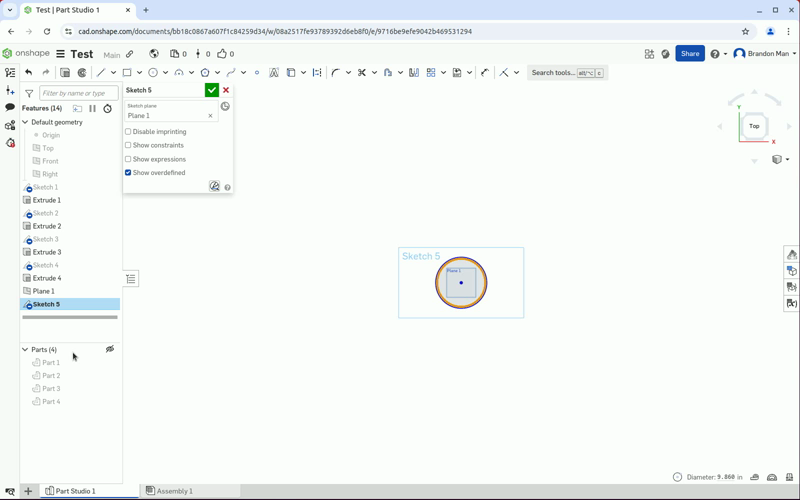
key(shift+e)
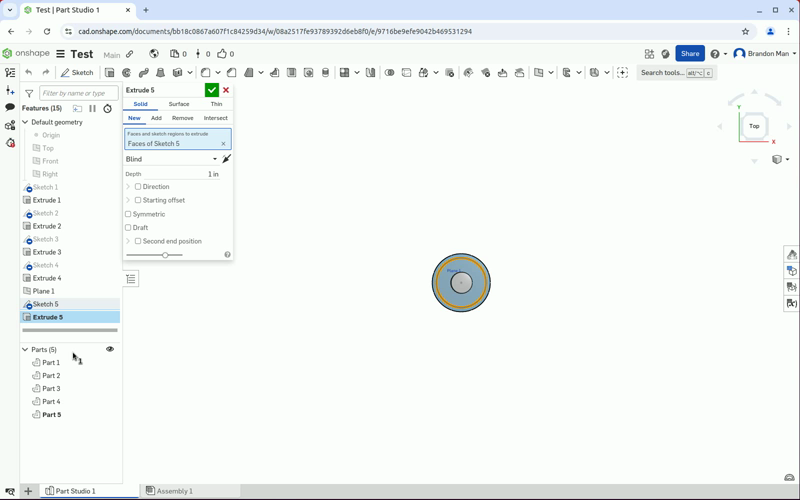
mouse_move(143, 106)
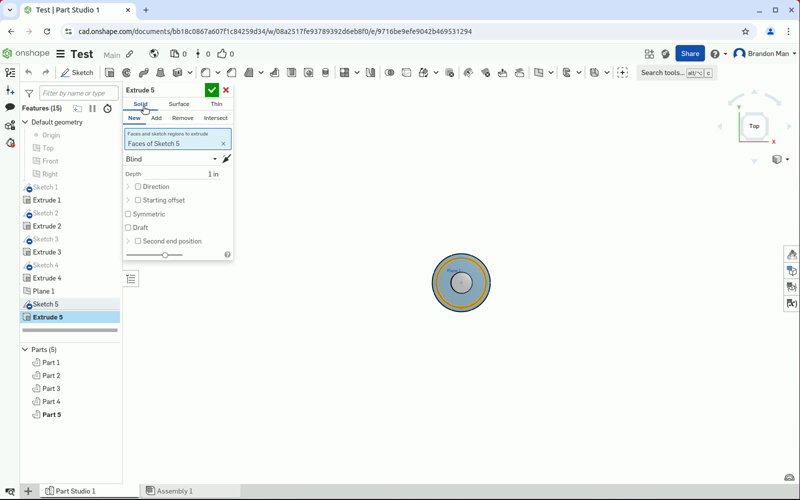
click(143, 106)
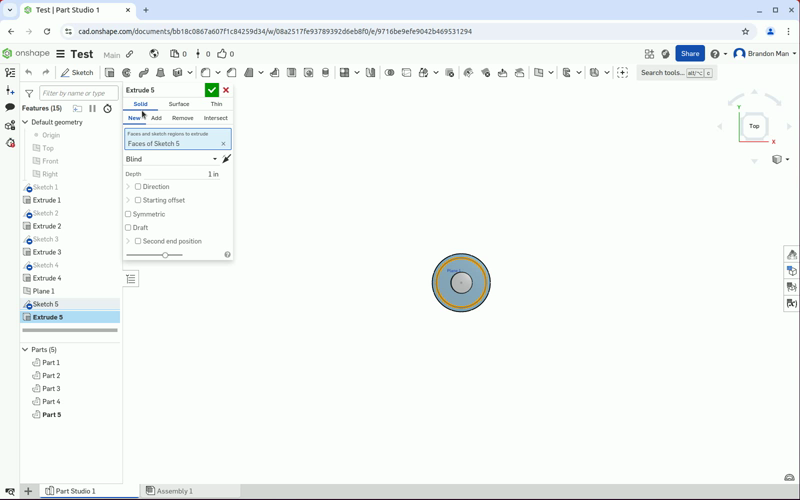
mouse_move(137, 120)
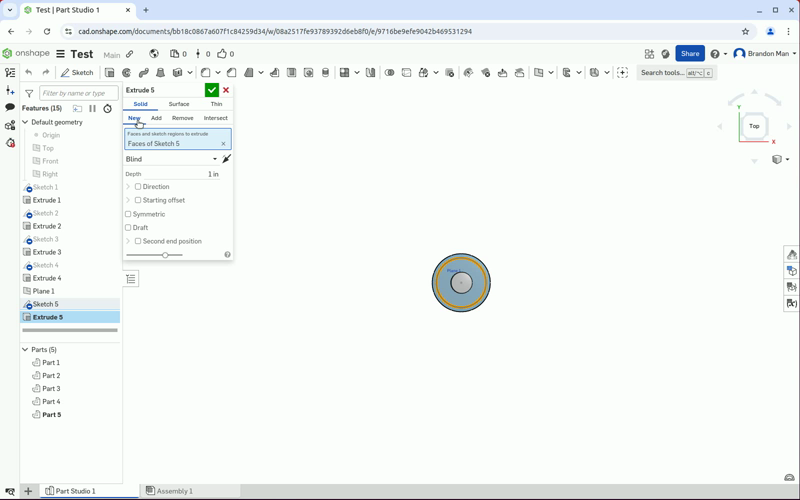
click(137, 120)
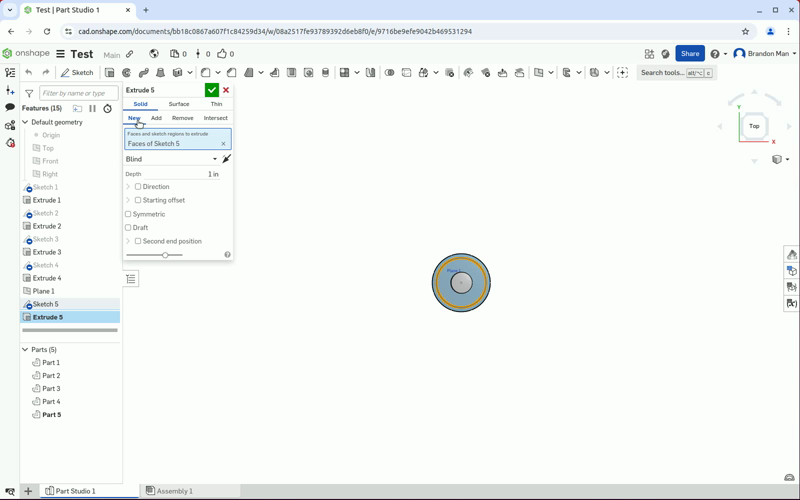
key(tab, 4)
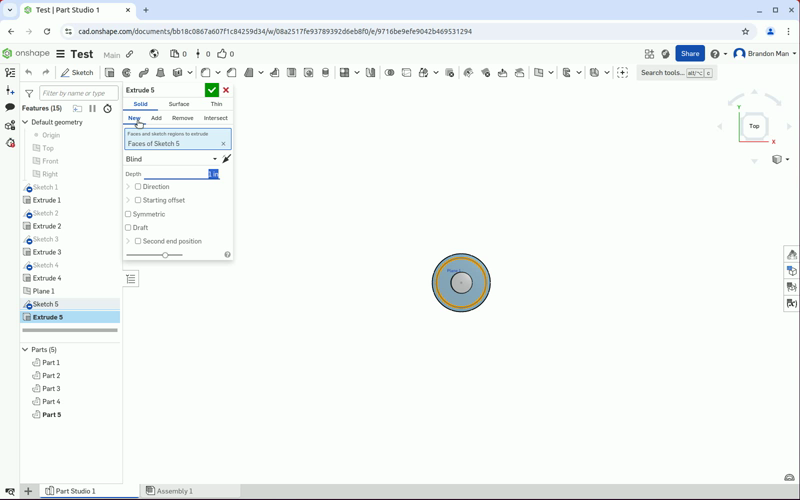
text(0.241)
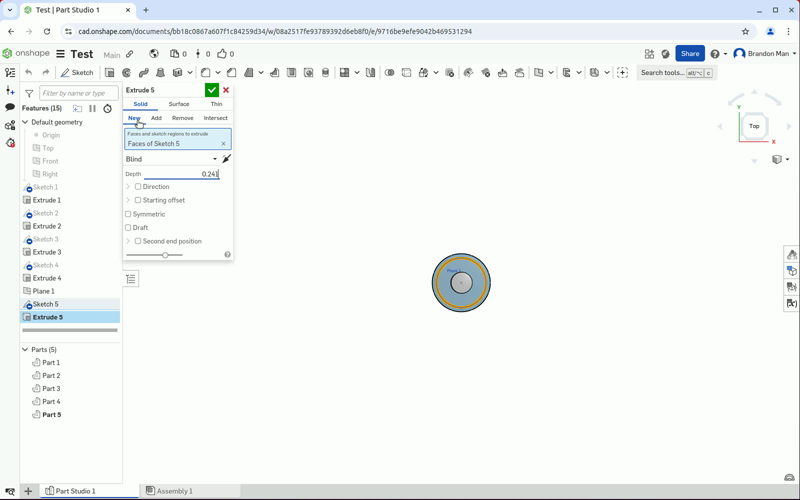
key(enter)
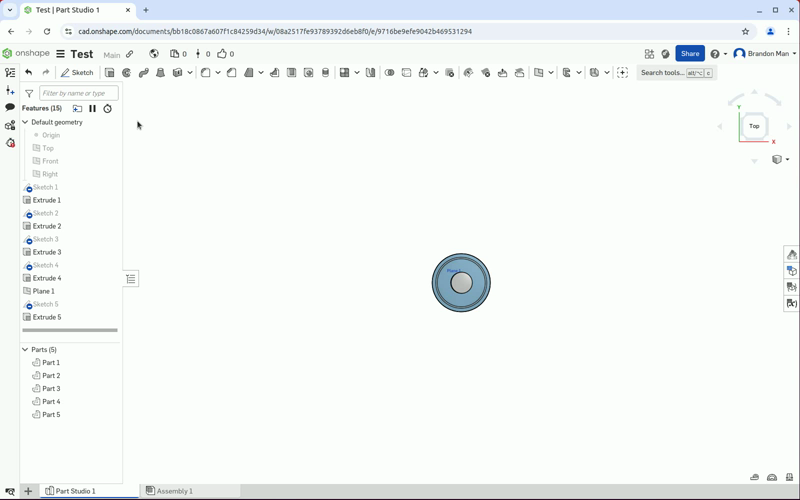
key(shift+h)
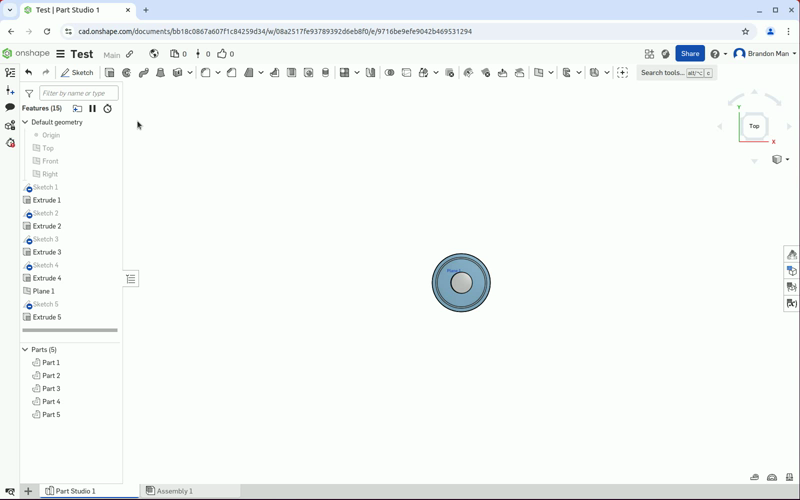
key(shift+h)
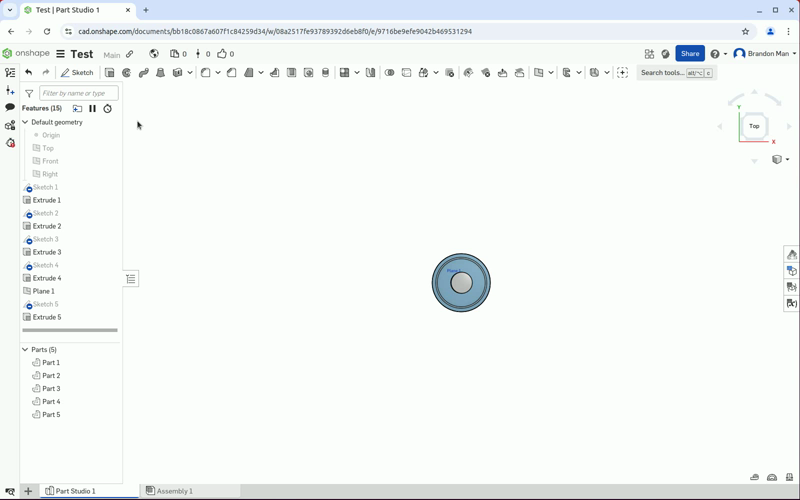
mouse_move(73, 189)
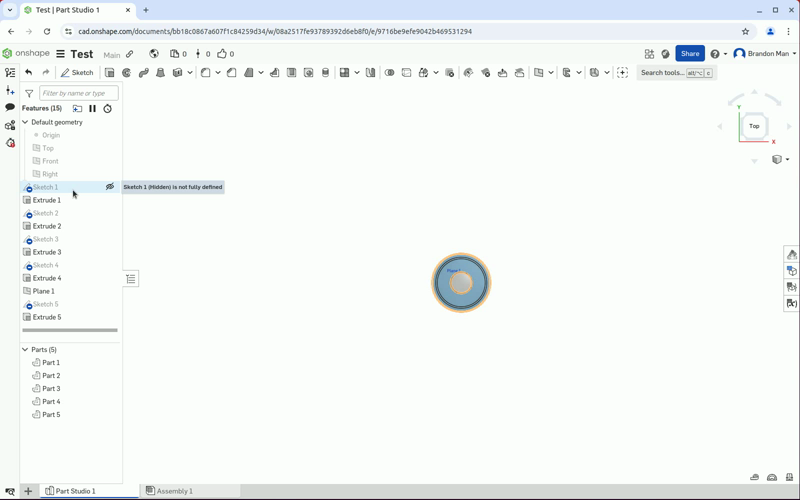
click(73, 189)
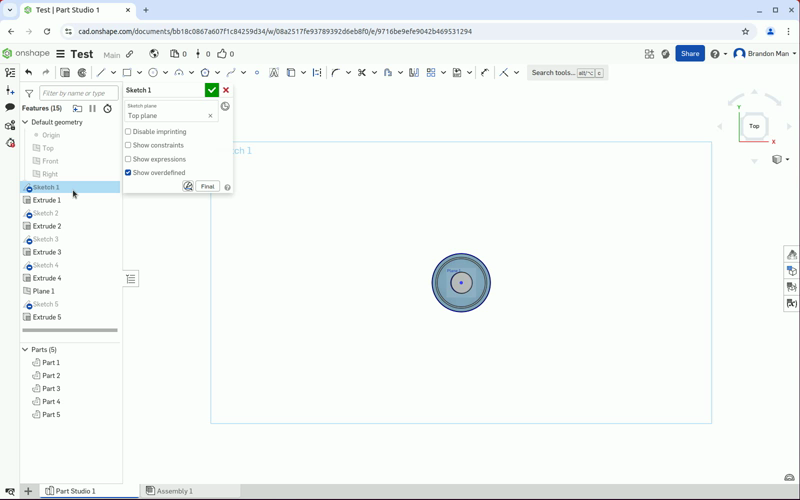
mouse_move(229, 92)
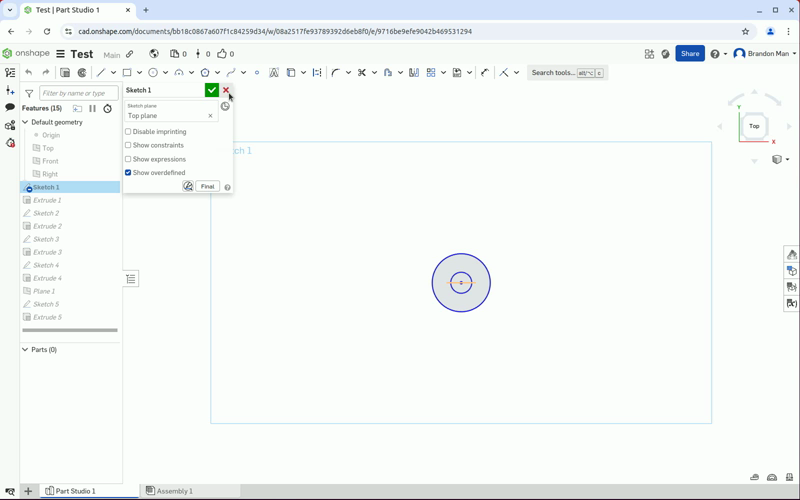
click(229, 92)
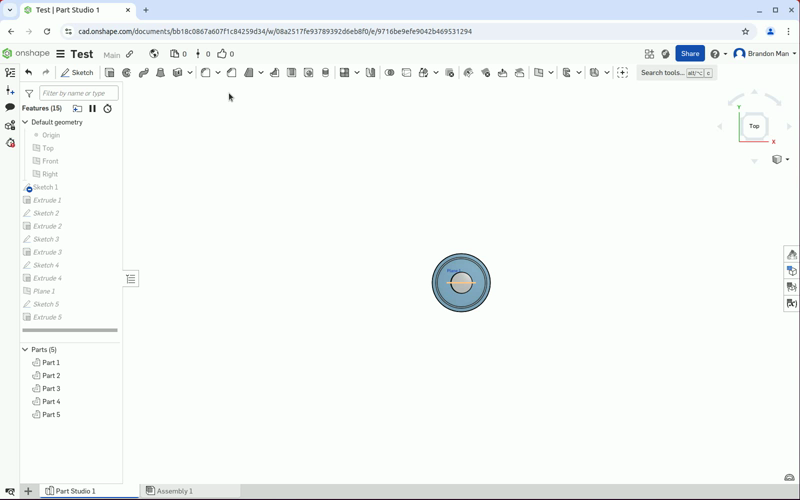
mouse_move(73, 352)
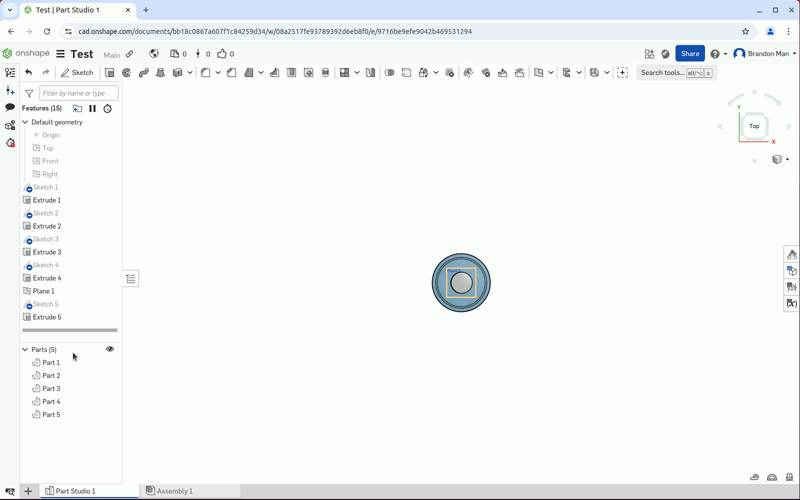
key(y)
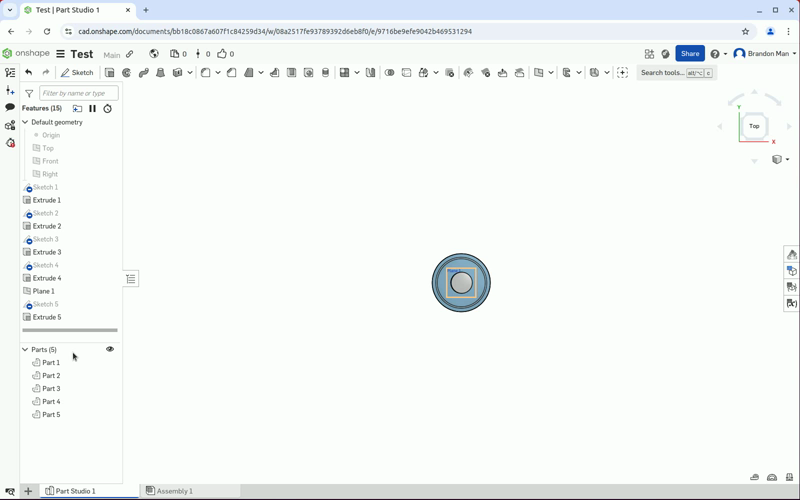
key(shift+p)
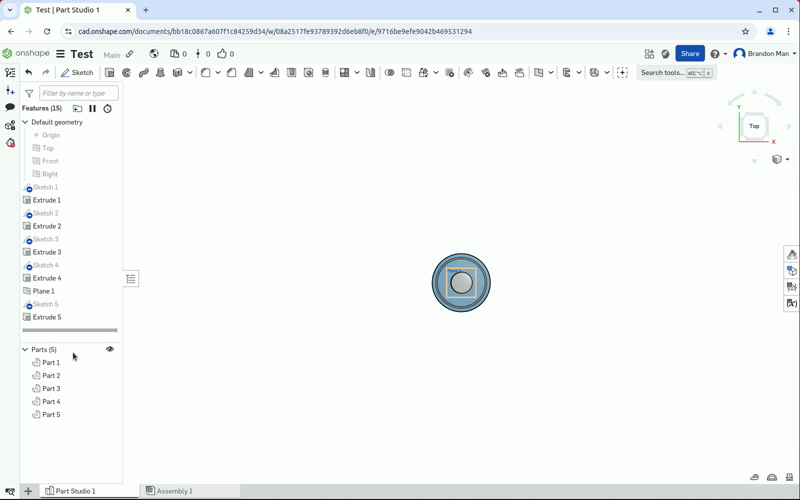
key(space)
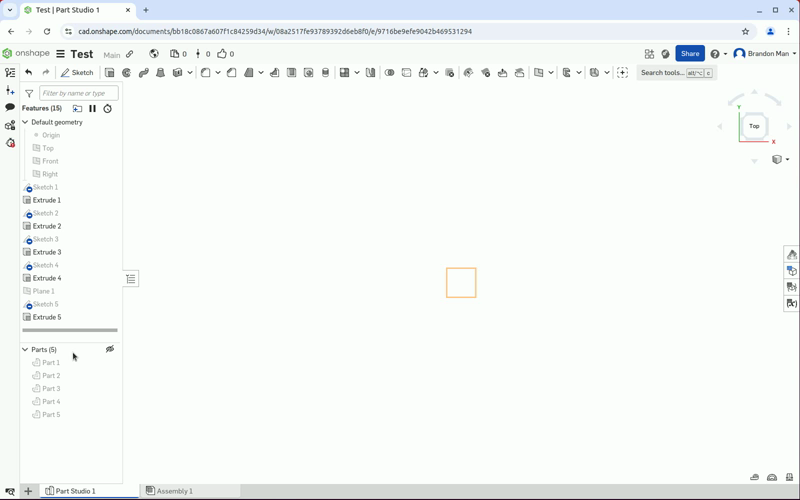
key_down(shift)
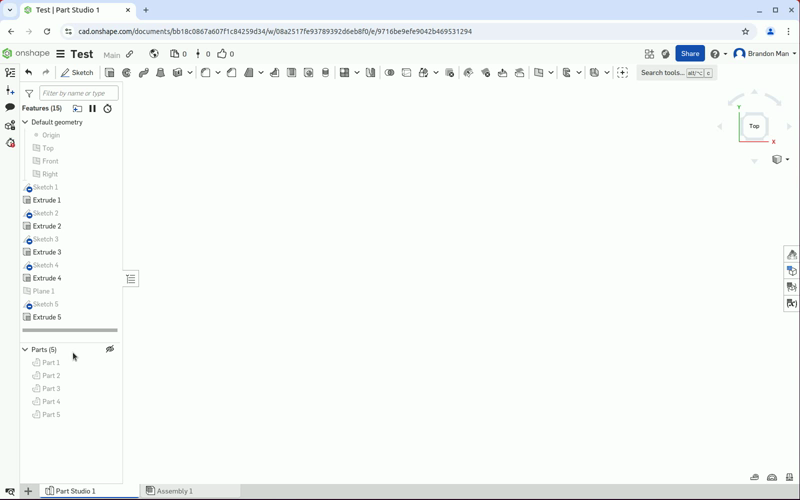
key(up)
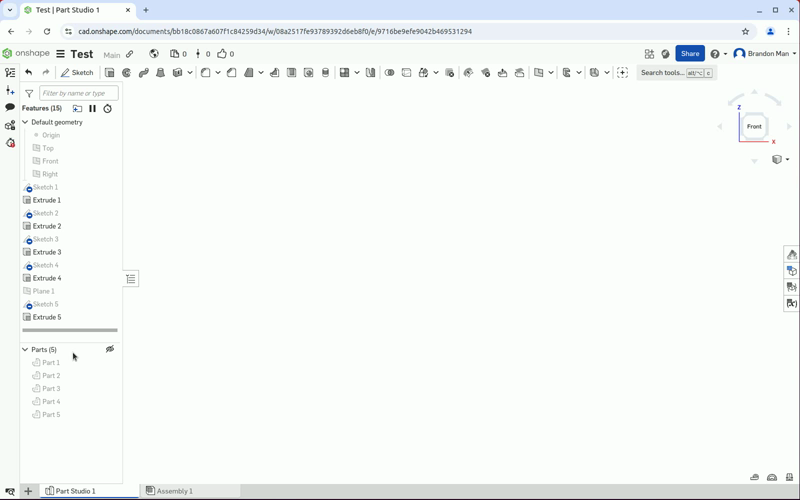
key_up(shift)
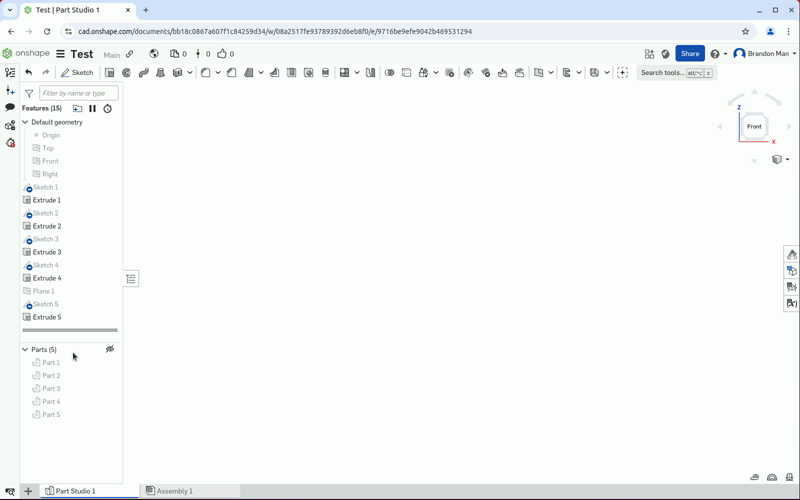
mouse_move(73, 352)
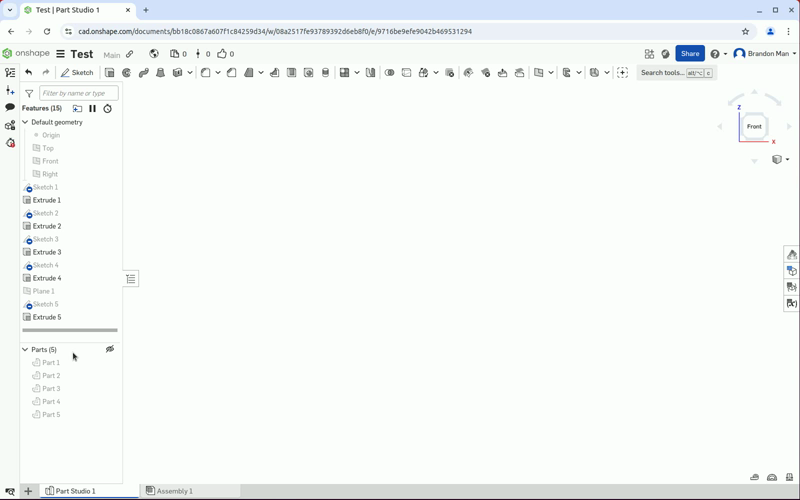
key(shift+y)
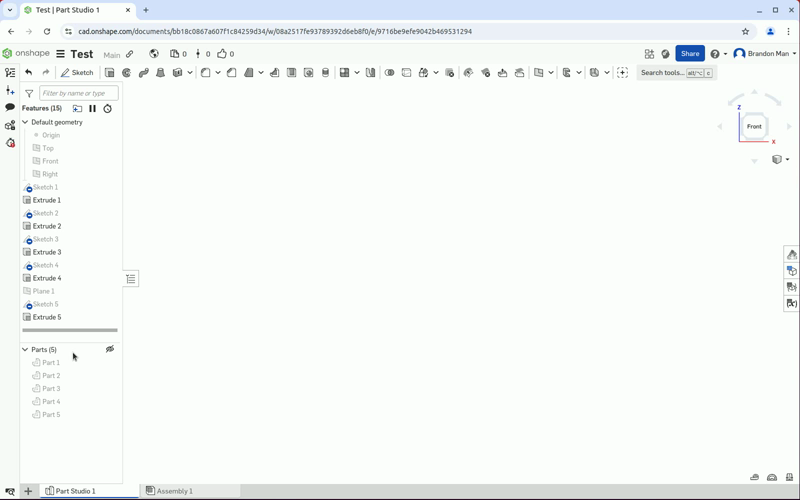
key(shift+s)
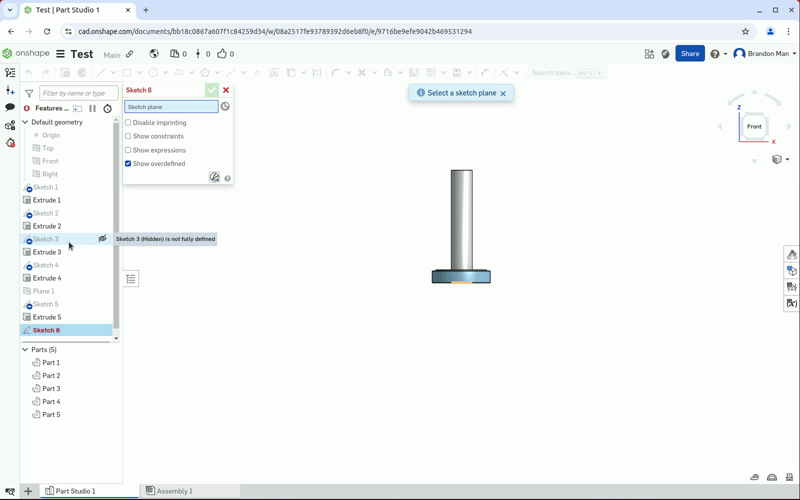
scroll(3)
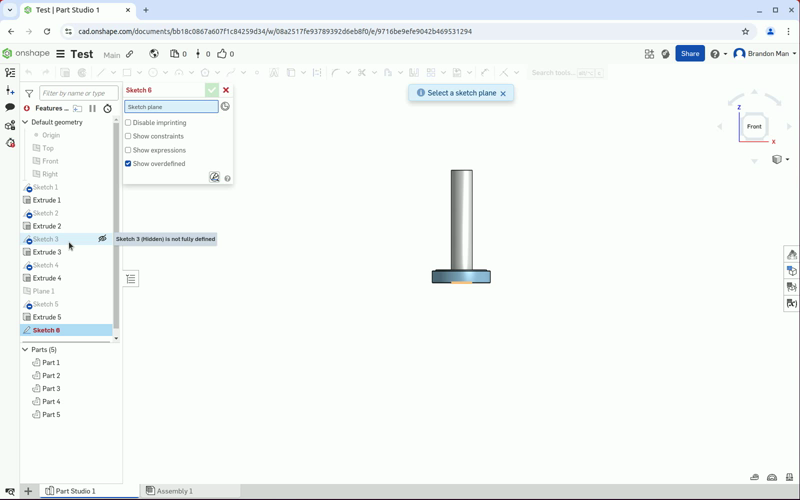
mouse_move(69, 163)
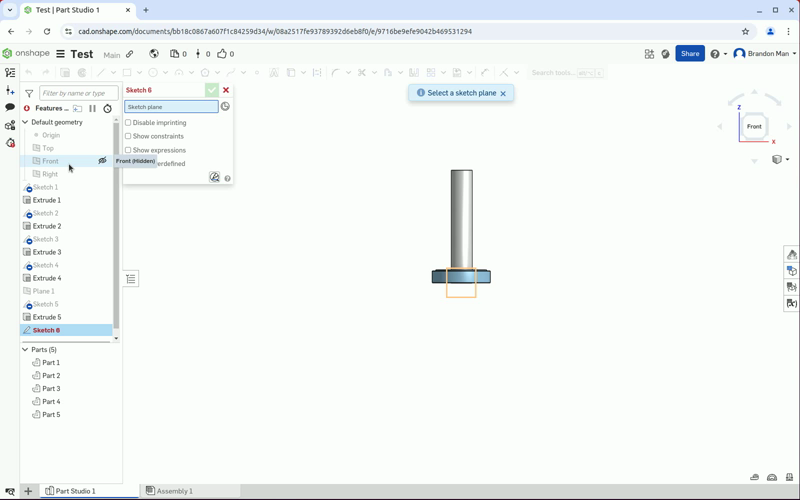
click(69, 163)
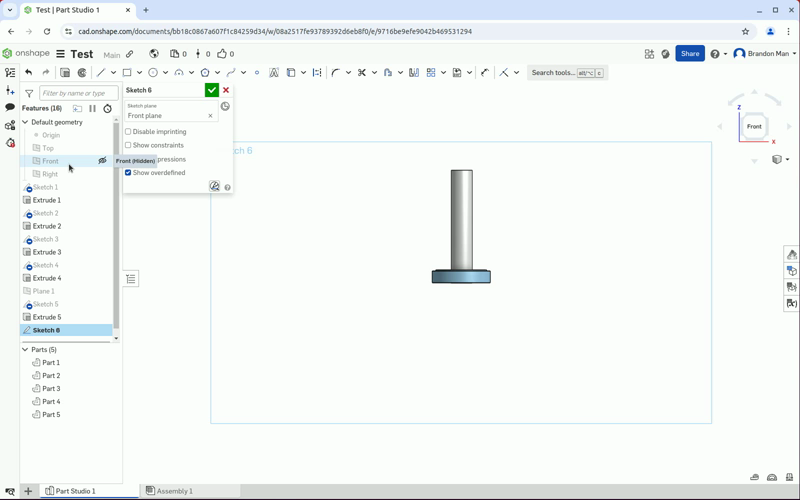
mouse_move(73, 352)
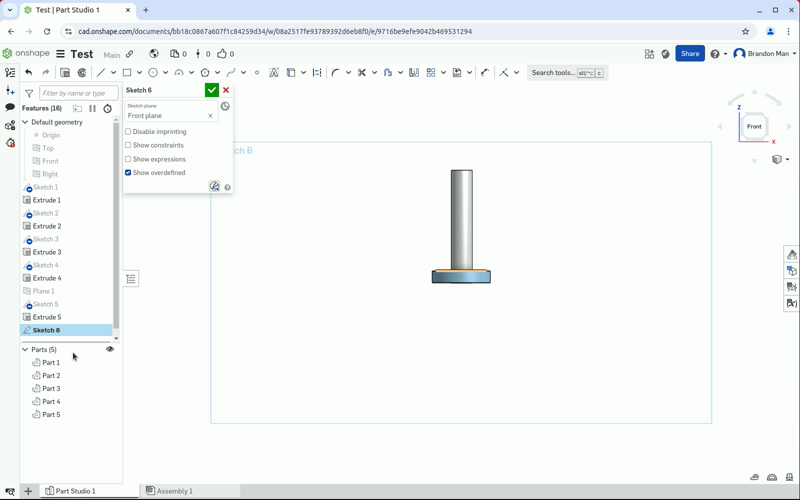
key(y)
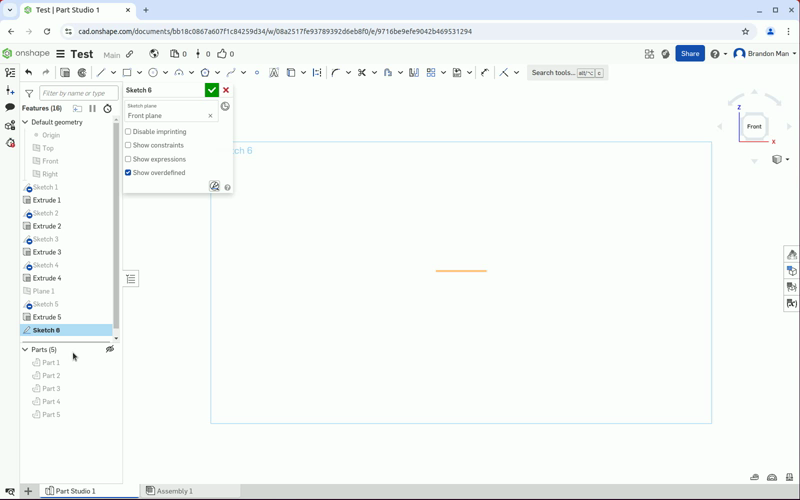
key(l)
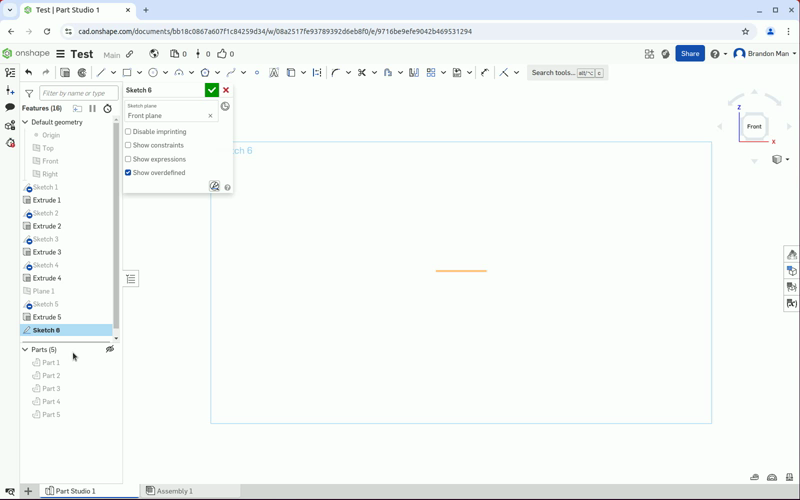
key_down(shift)
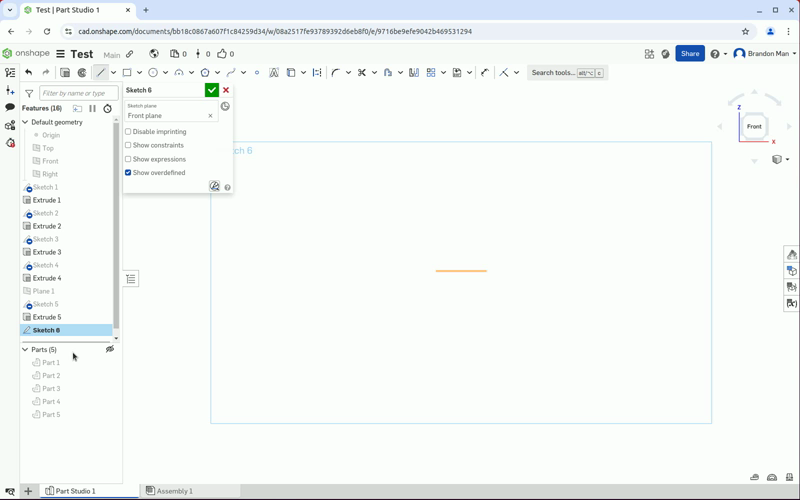
mouse_move(466, 196)
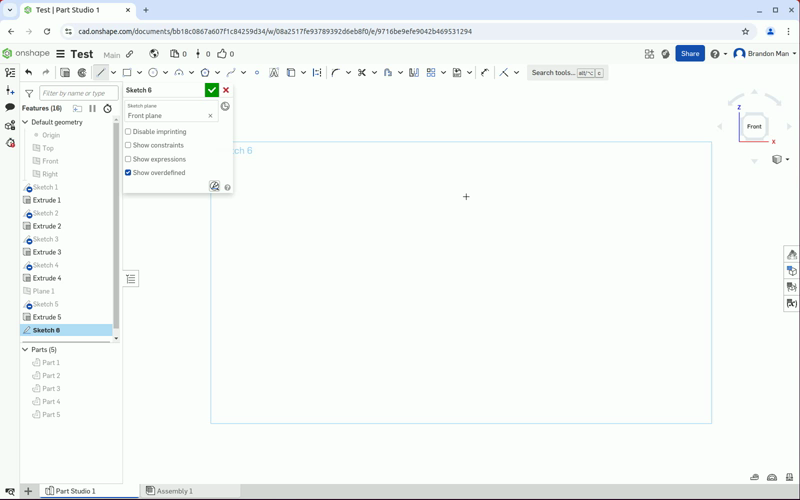
click(466, 196)
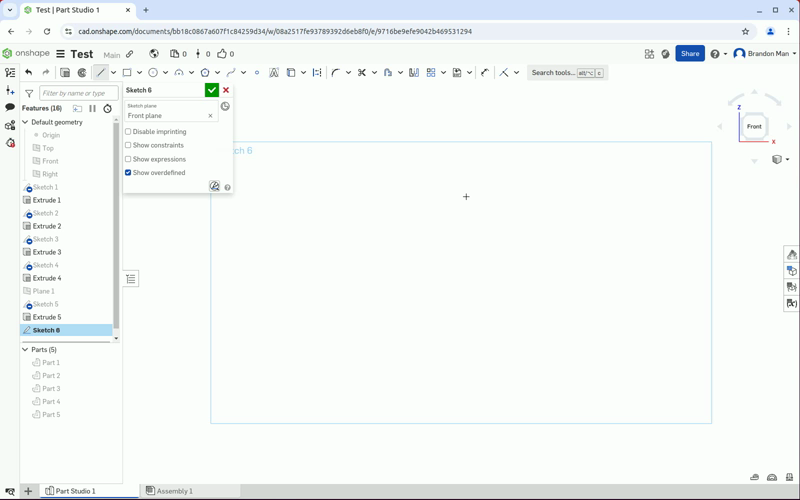
key_up(shift)
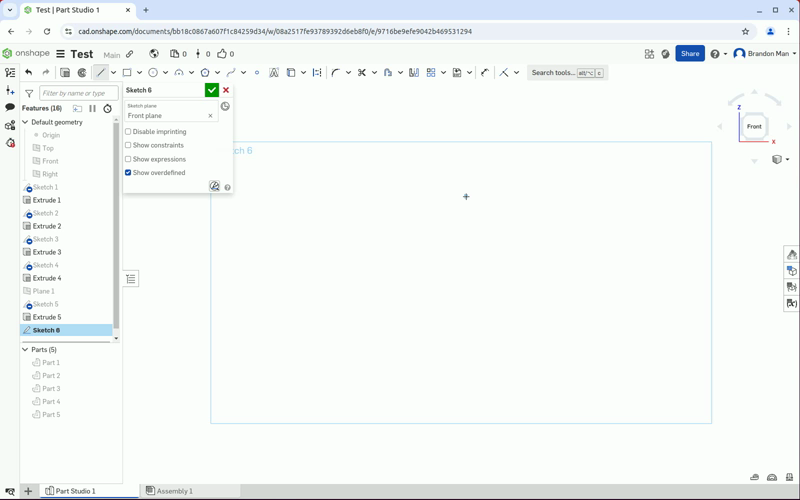
key_down(shift)
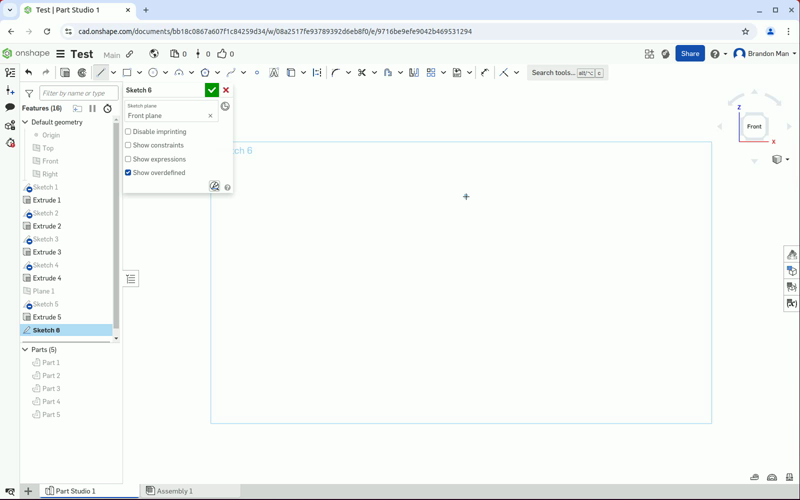
mouse_move(496, 196)
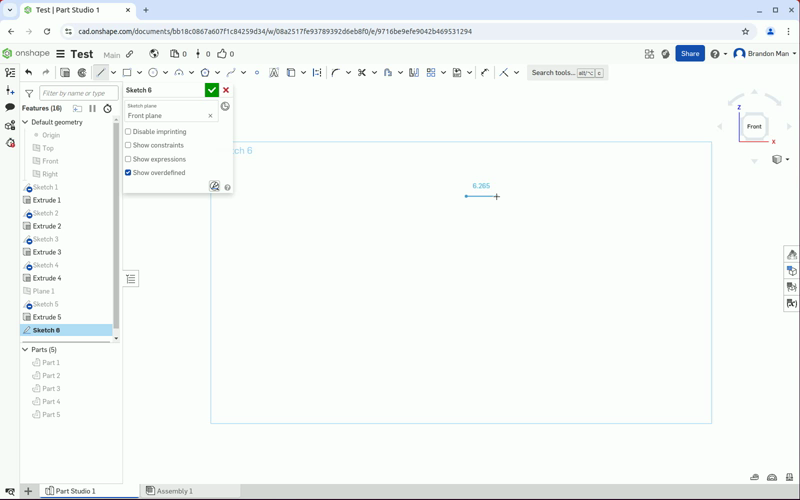
mouse_move(477, 196)
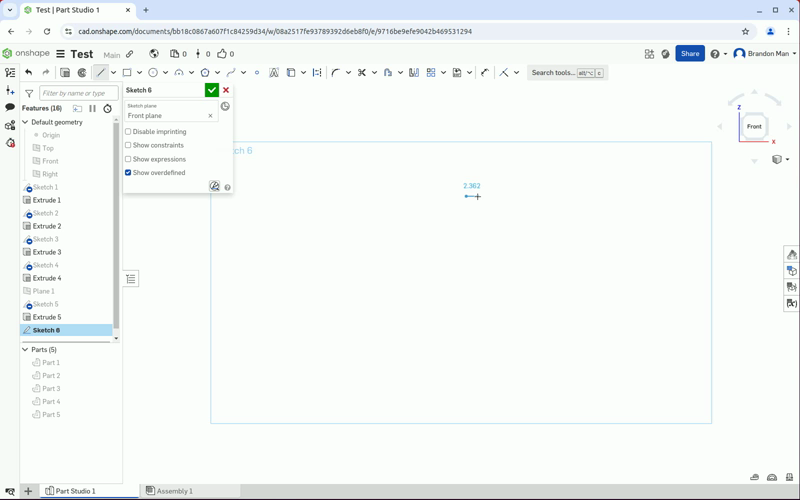
click(477, 196)
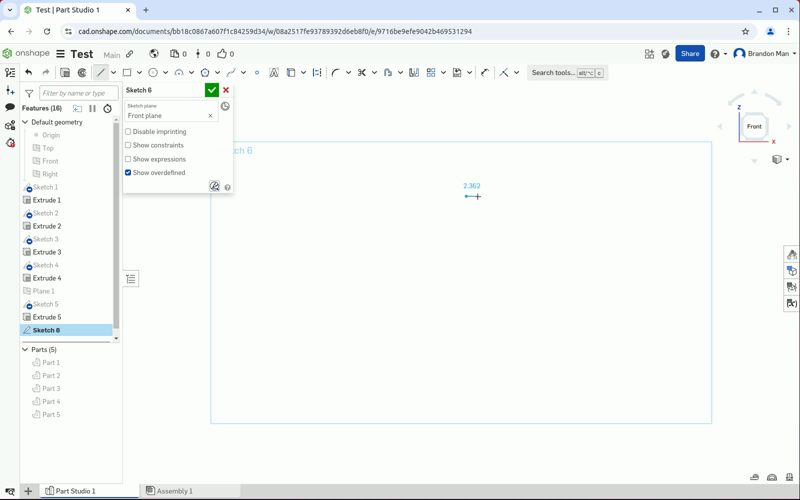
key_up(shift)
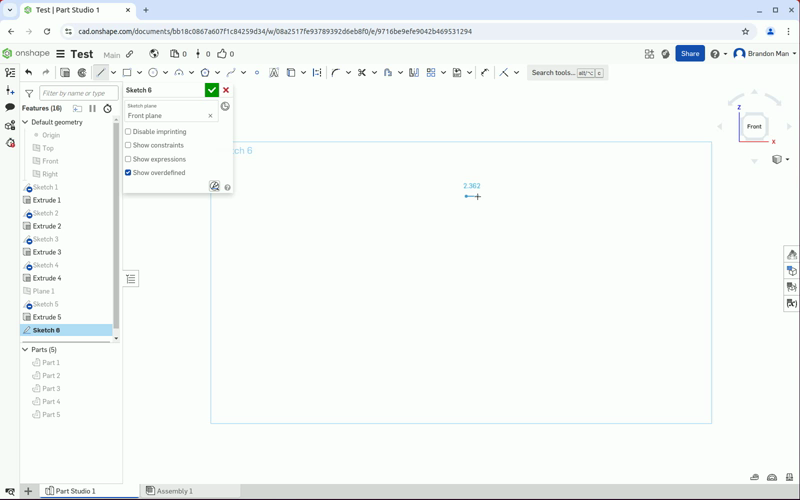
key_down(shift)
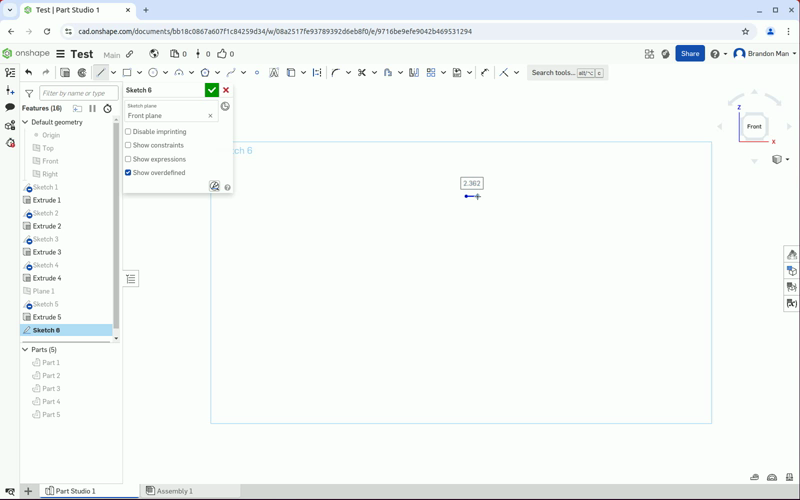
mouse_move(507, 196)
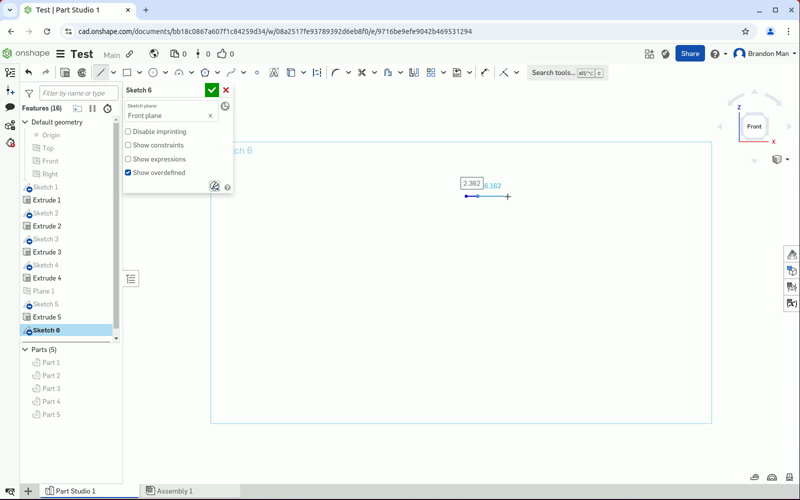
mouse_move(477, 167)
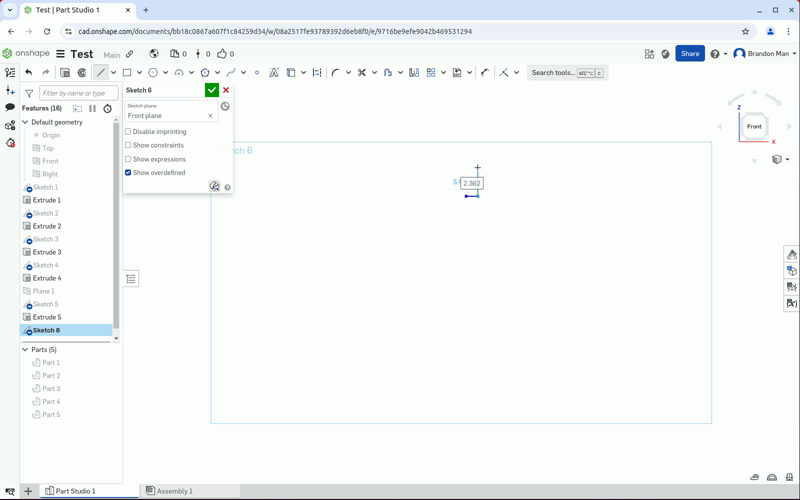
click(477, 167)
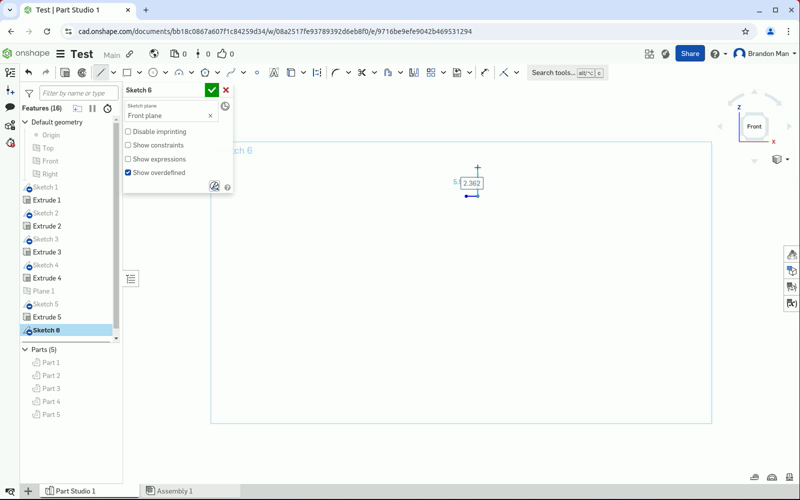
key_up(shift)
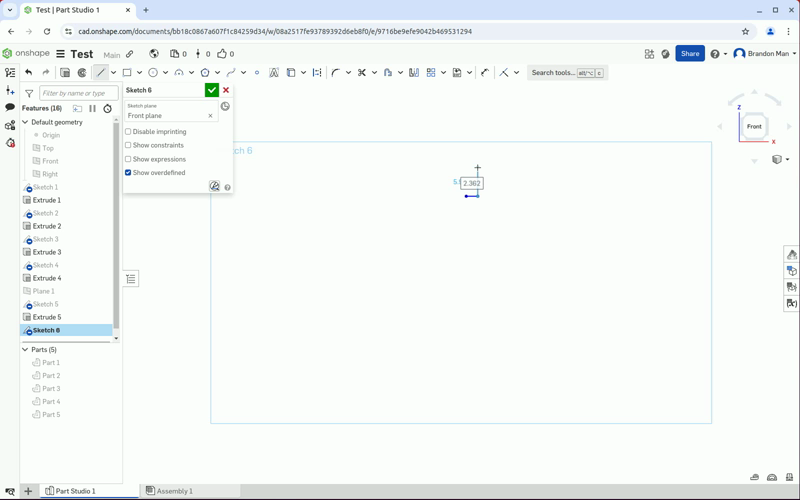
key_down(shift)
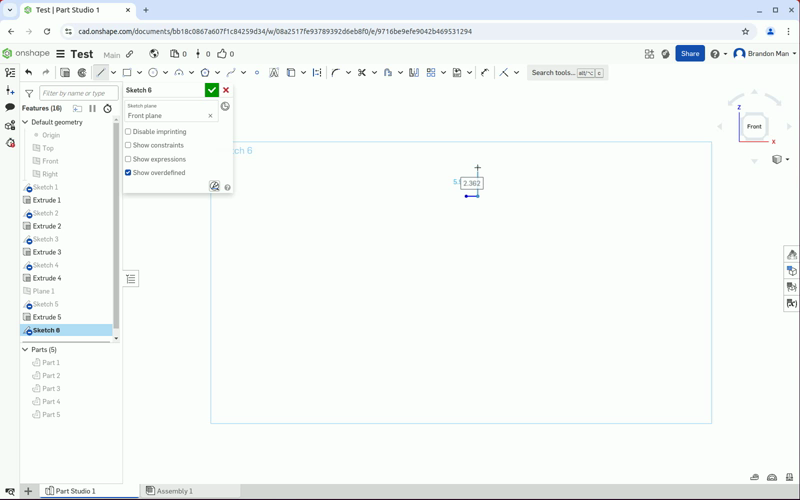
mouse_move(507, 167)
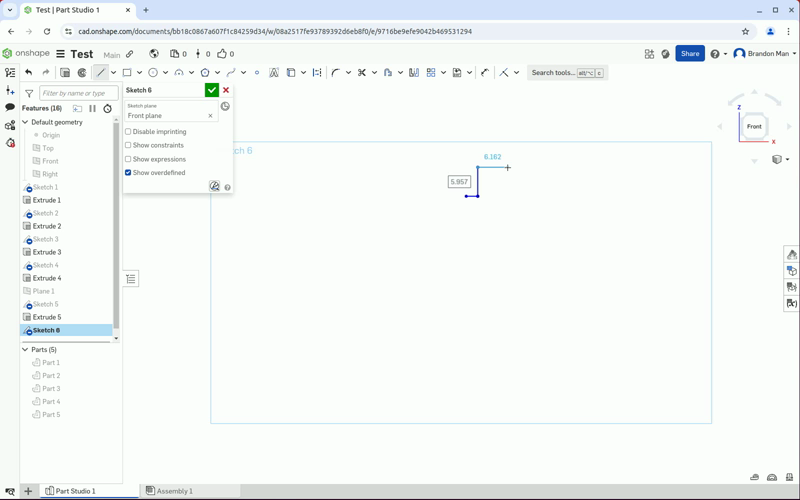
mouse_move(466, 167)
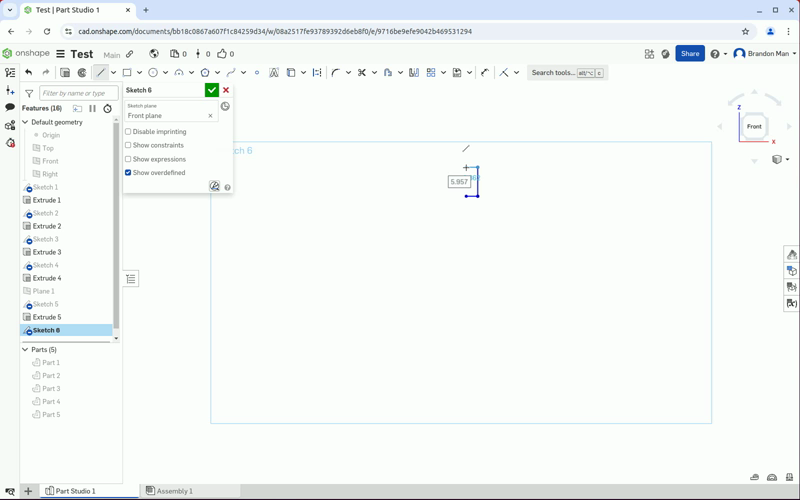
click(466, 167)
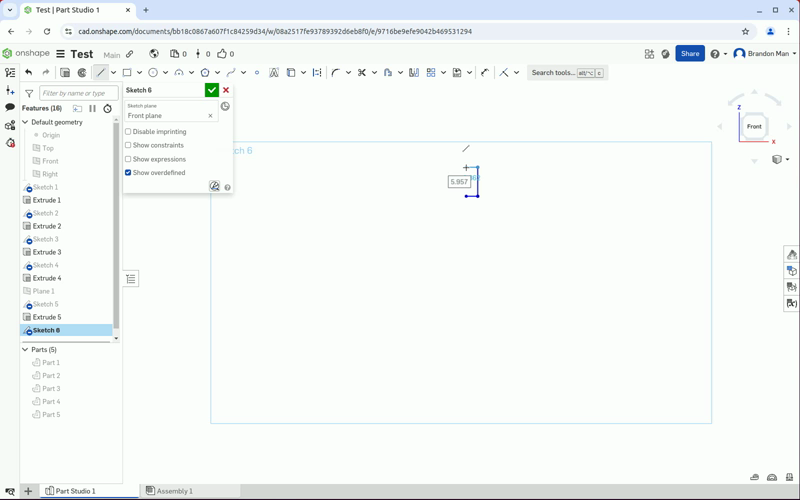
key_up(shift)
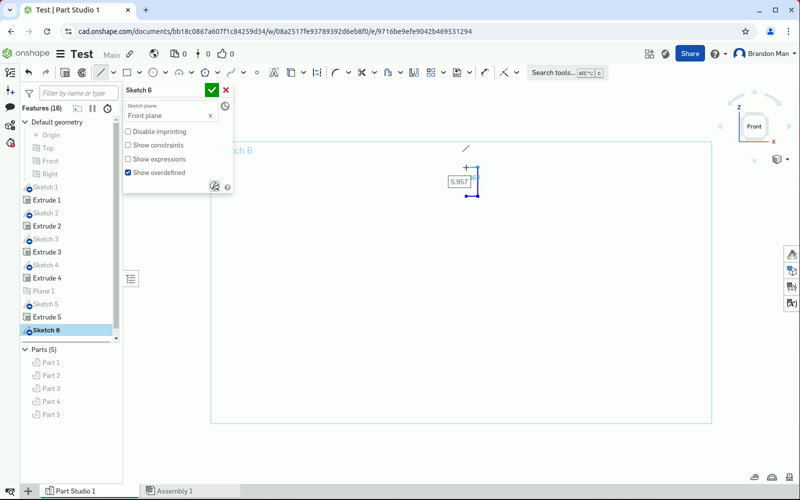
mouse_move(496, 167)
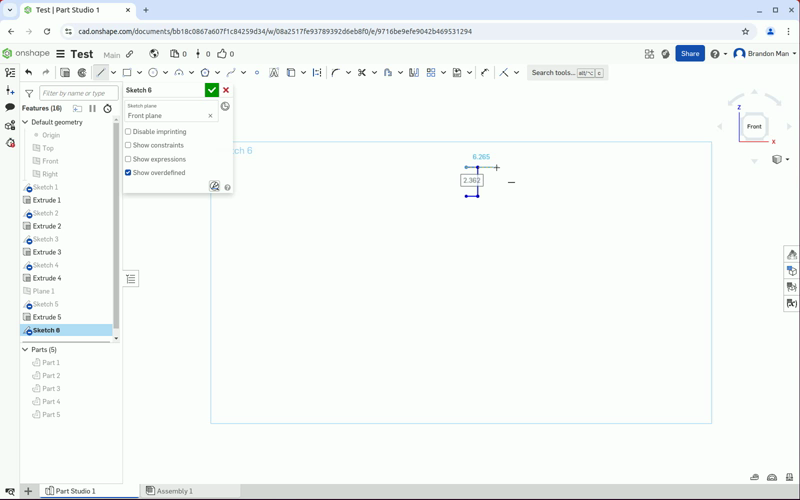
key_down(shift)
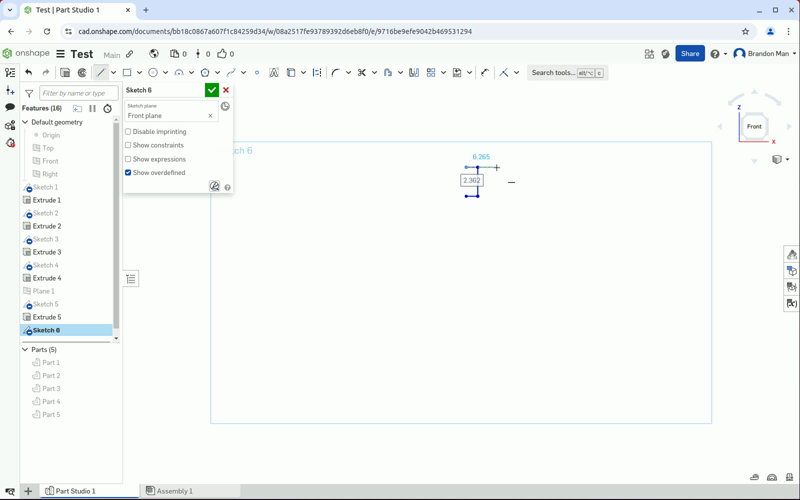
mouse_move(466, 196)
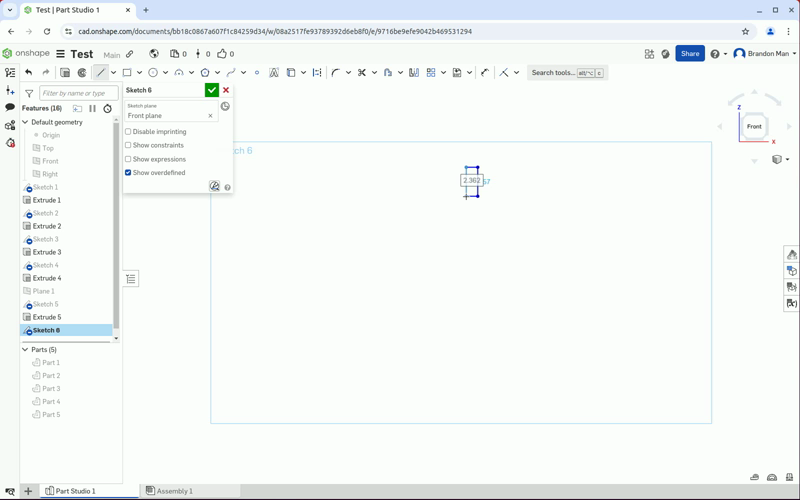
key_up(shift)
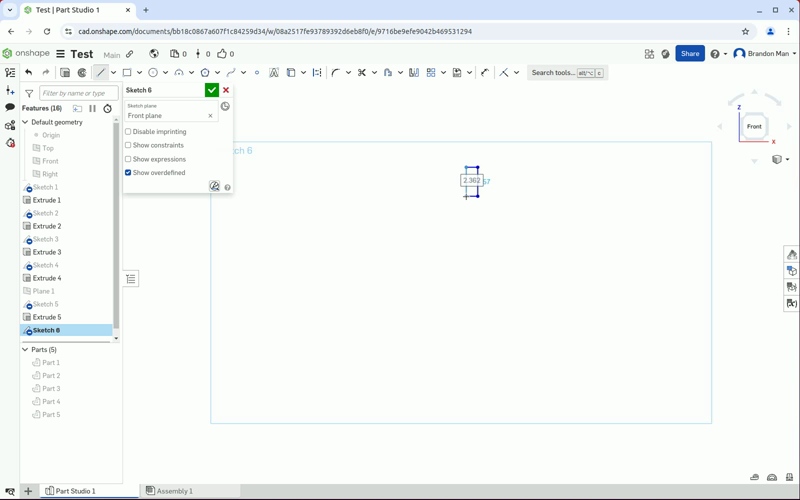
click(466, 196)
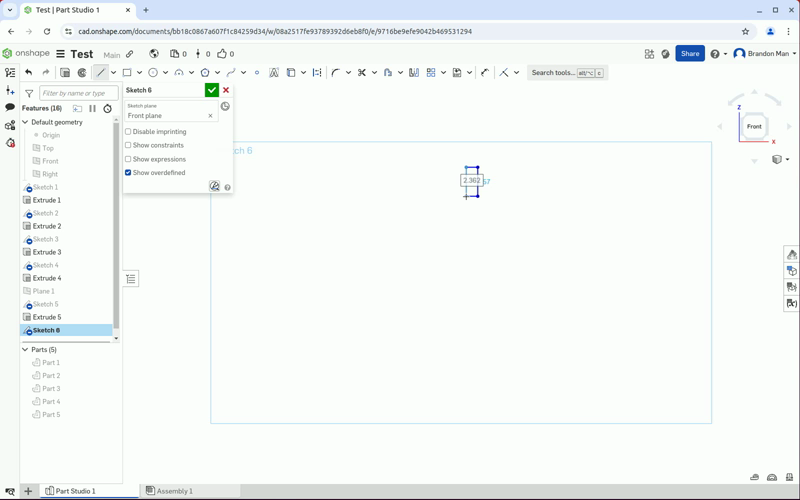
key(esc)
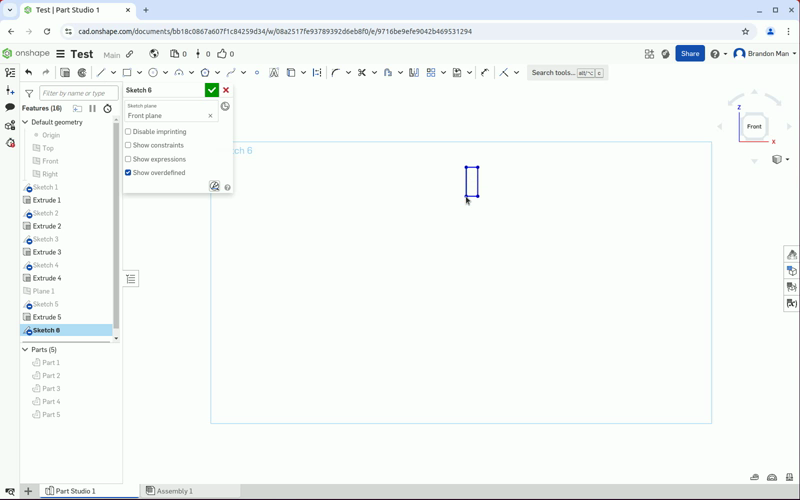
mouse_move(476, 172)
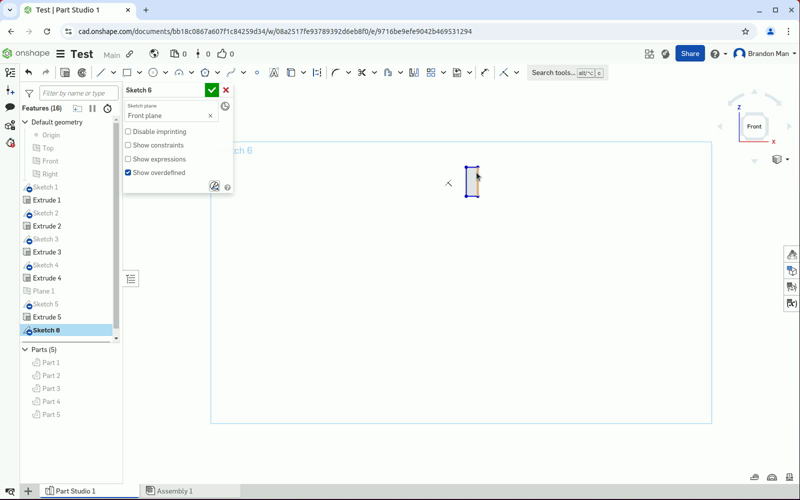
scroll(6)
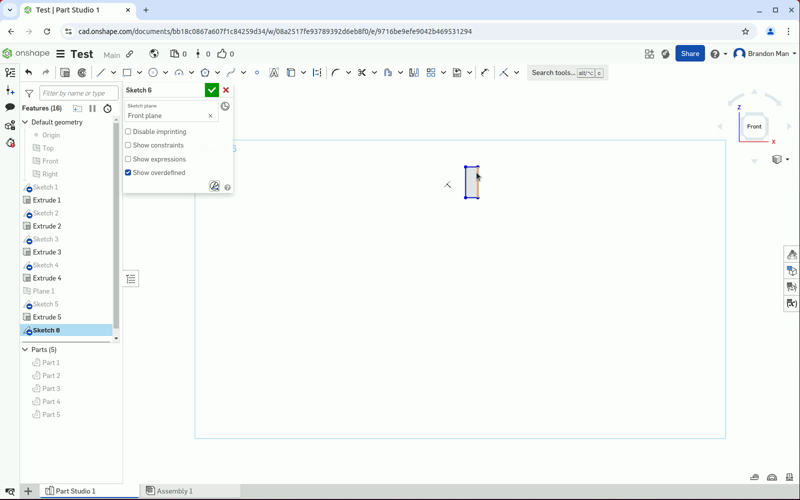
scroll(6)
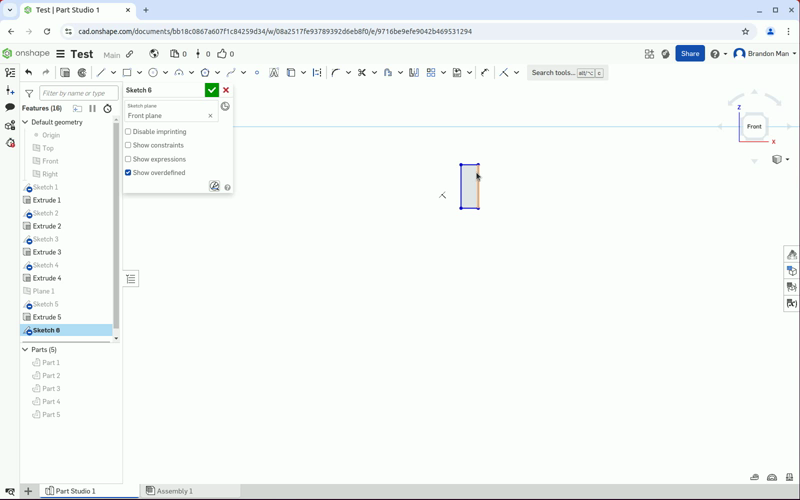
scroll(6)
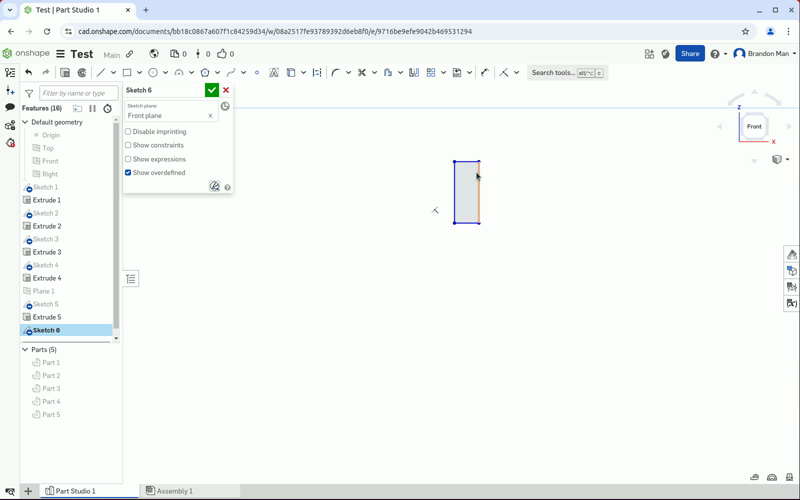
scroll(6)
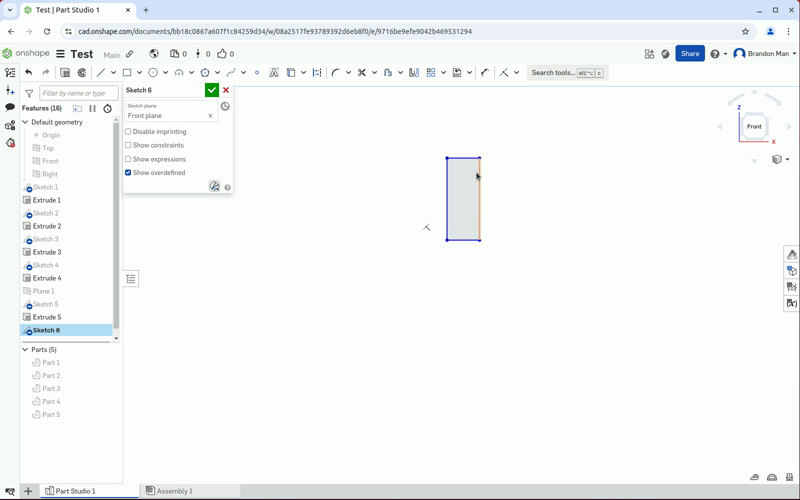
scroll(6)
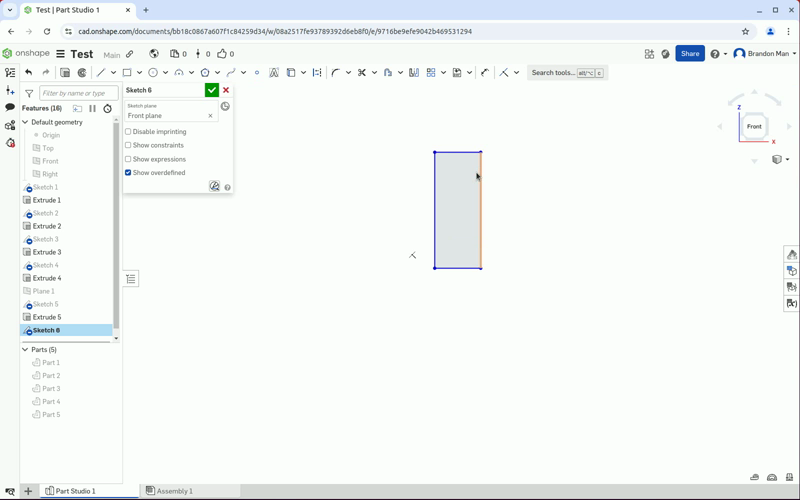
scroll(6)
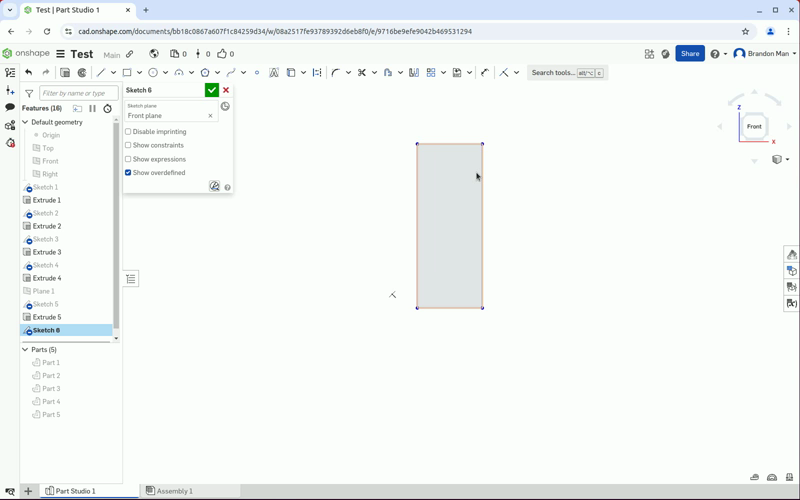
scroll(6)
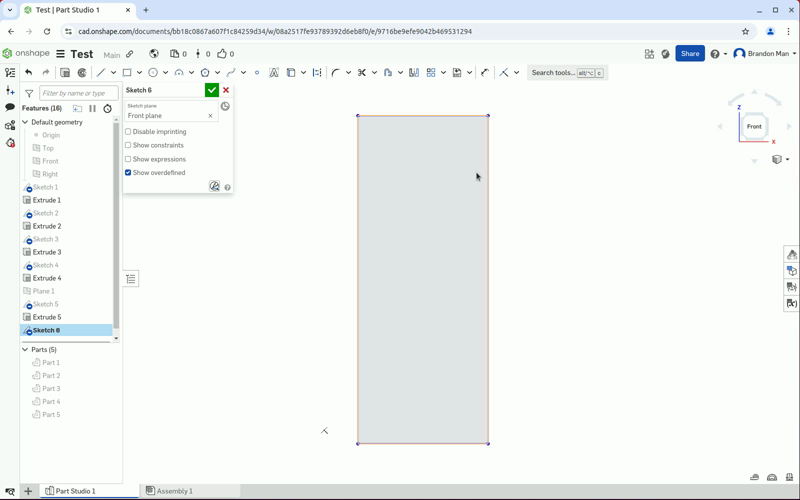
click(476, 172)
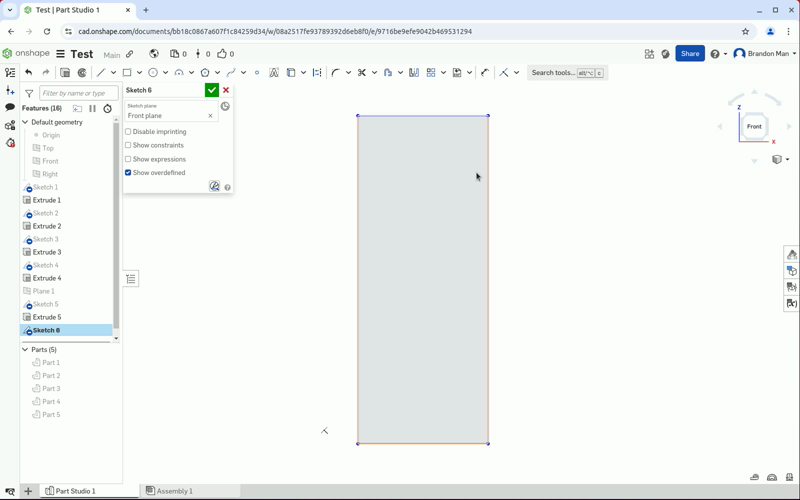
scroll(-6)
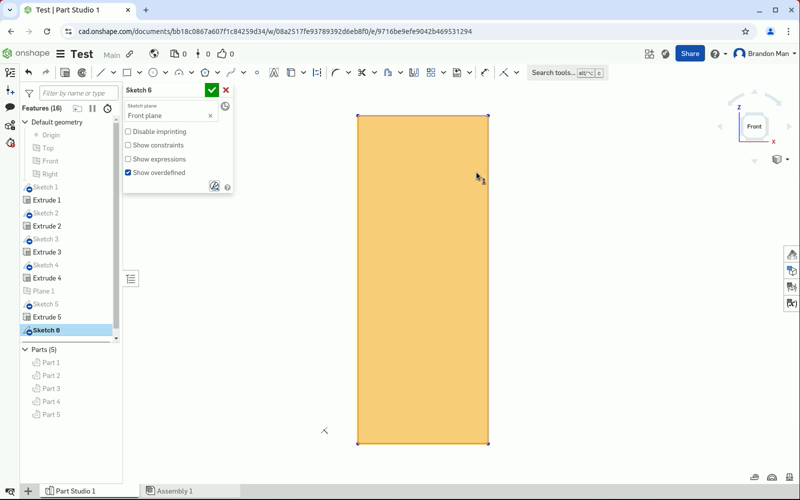
scroll(-6)
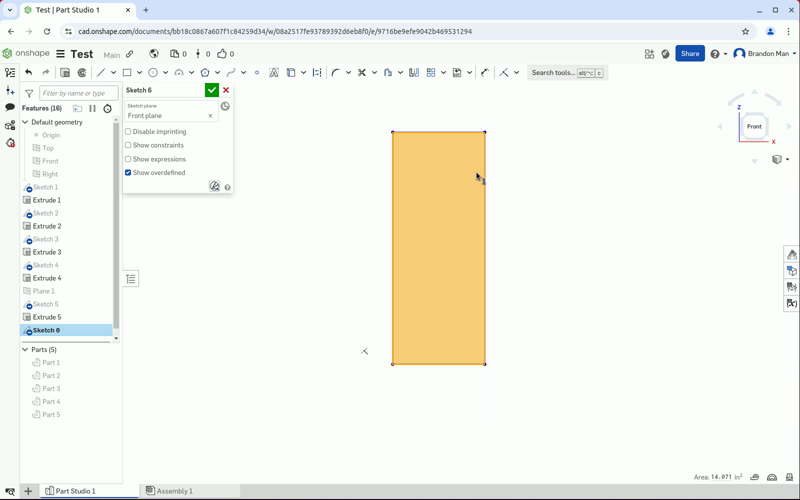
scroll(-6)
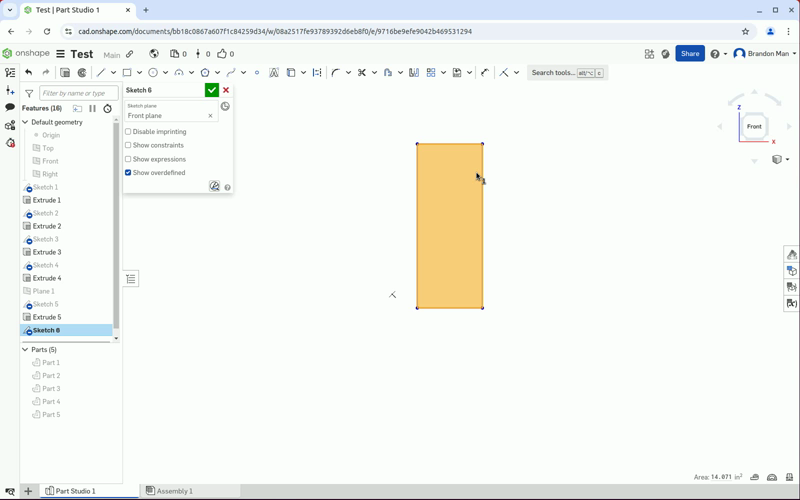
scroll(-6)
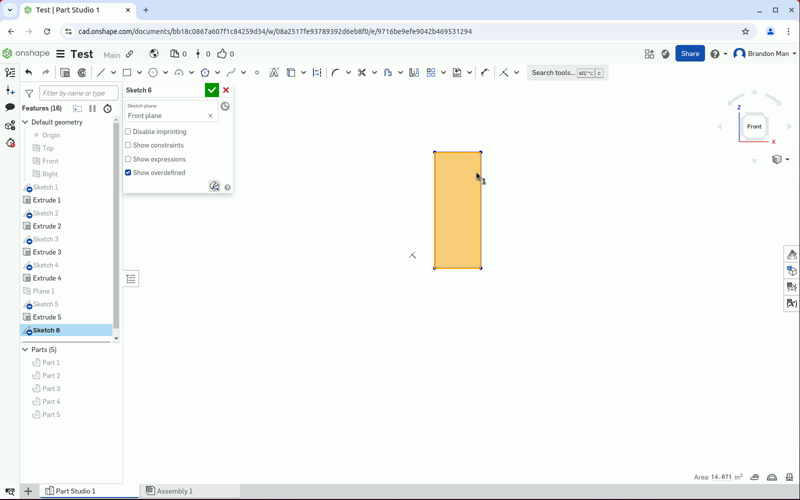
scroll(-6)
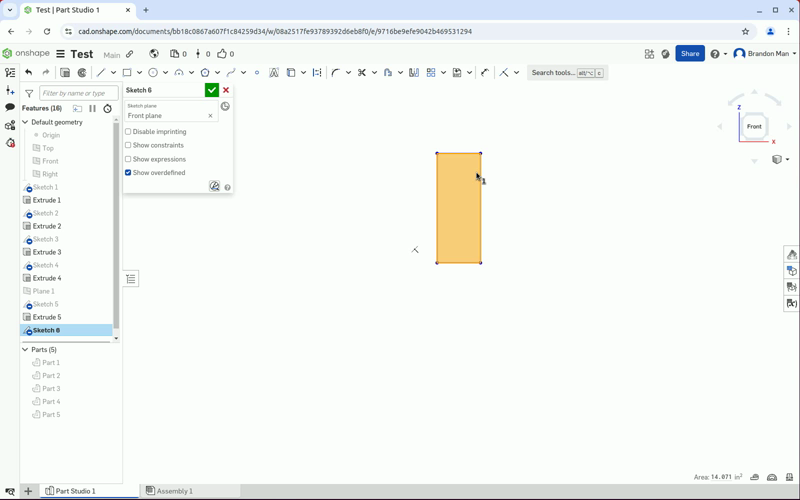
scroll(-6)
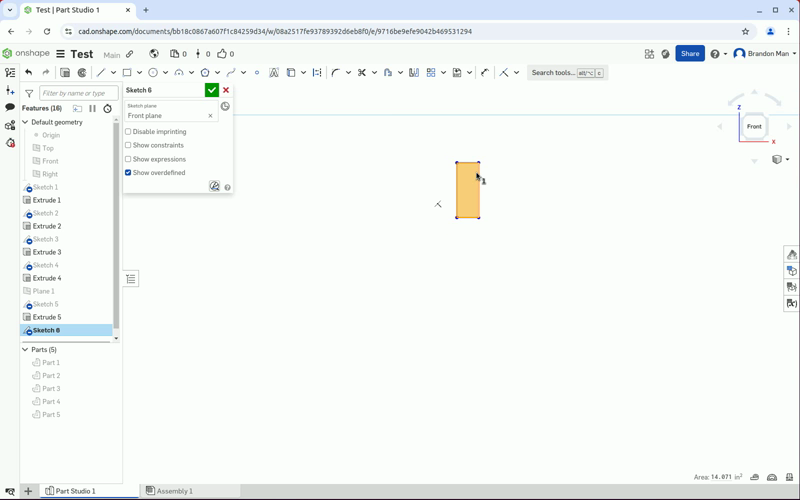
scroll(-6)
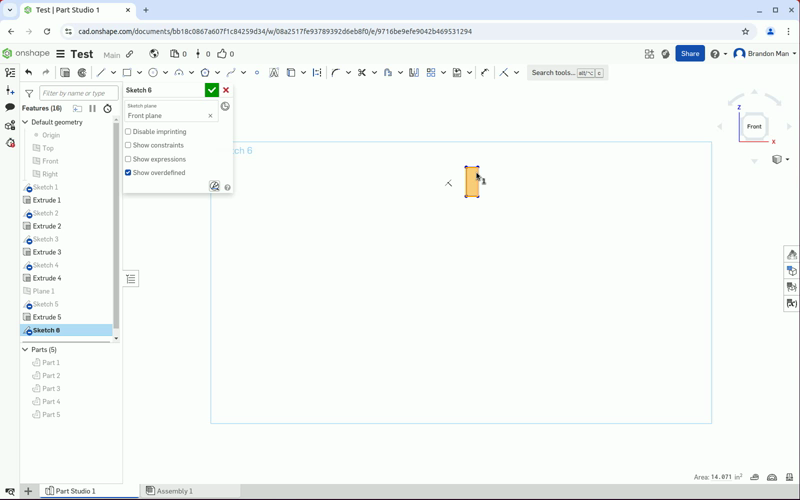
mouse_move(73, 352)
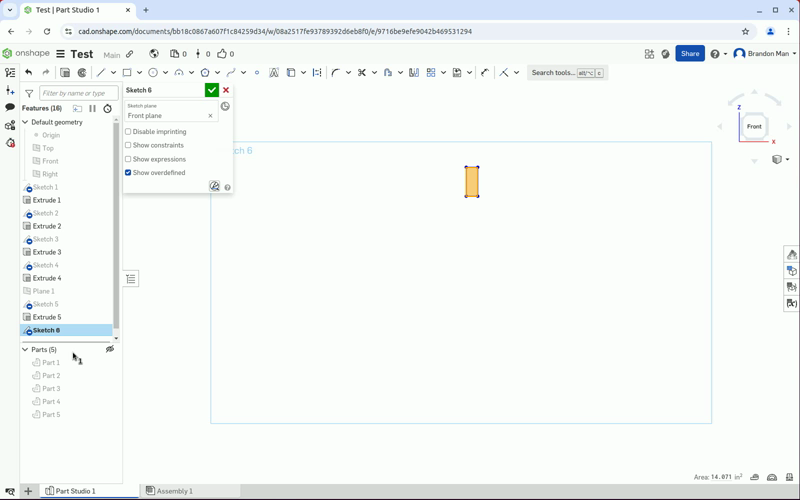
key(shift+y)
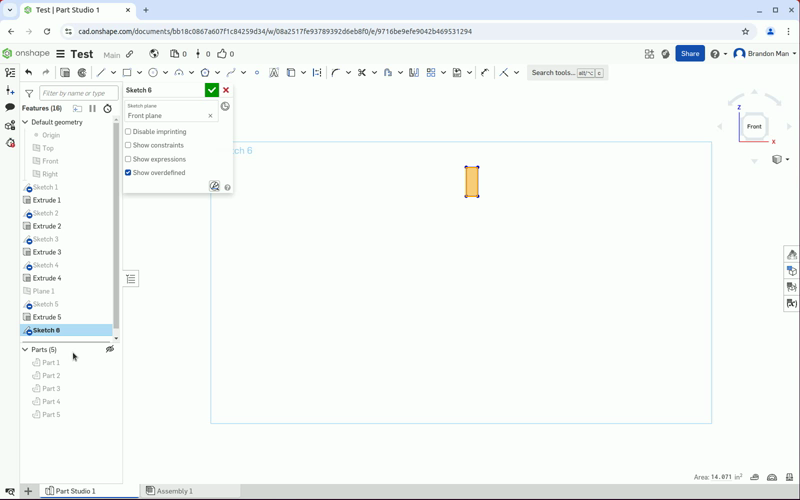
key(shift+e)
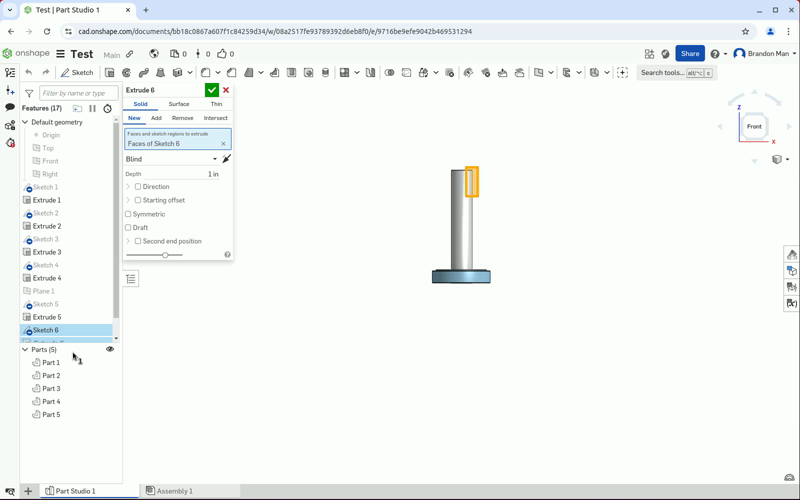
mouse_move(143, 106)
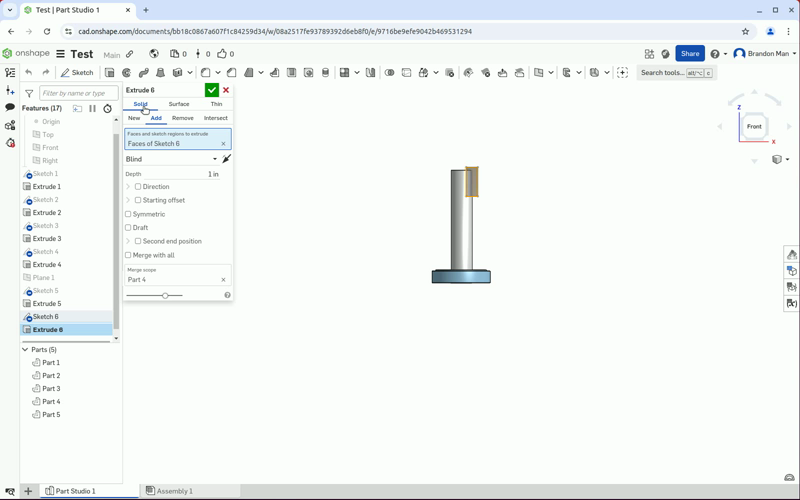
click(143, 106)
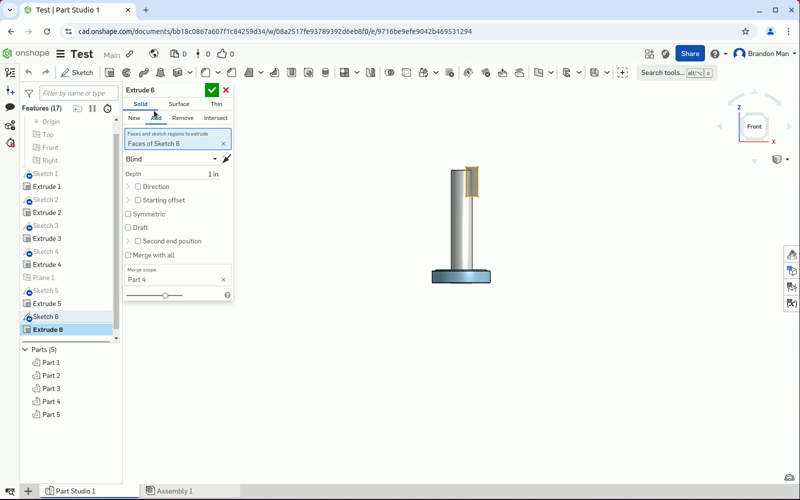
mouse_move(186, 120)
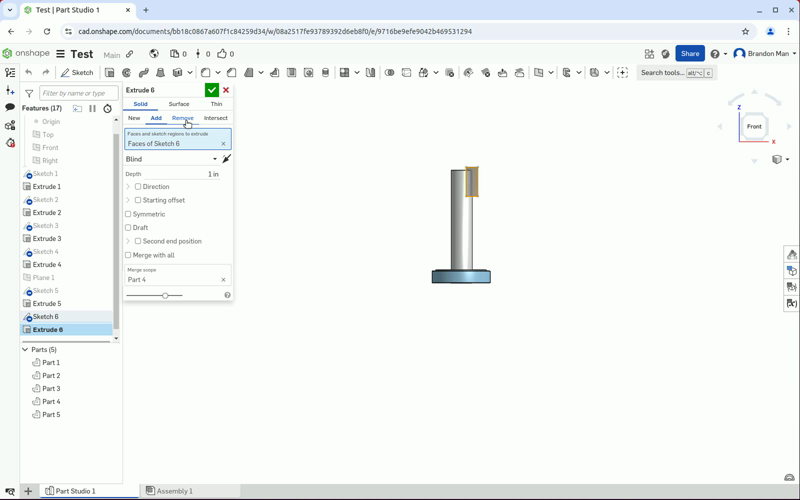
click(186, 120)
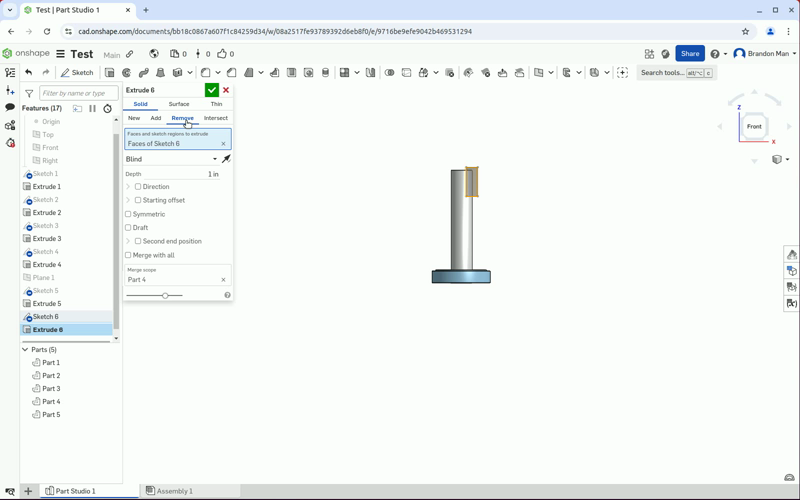
key(tab, 4)
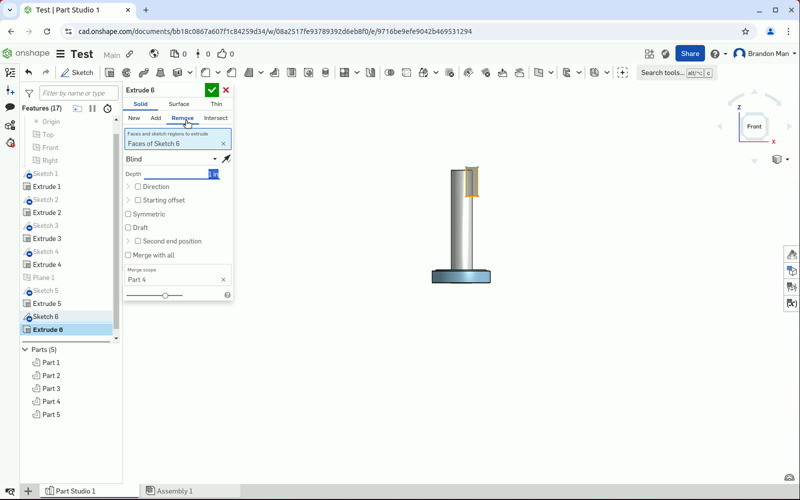
text(14.442)
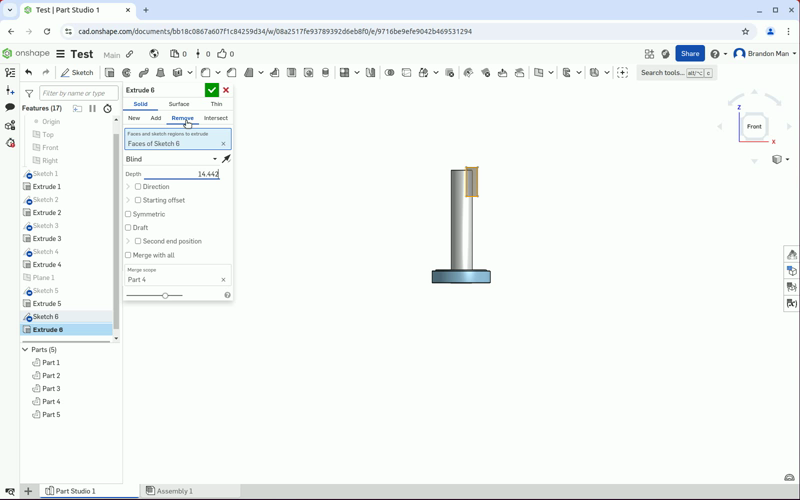
key(tab, 3)
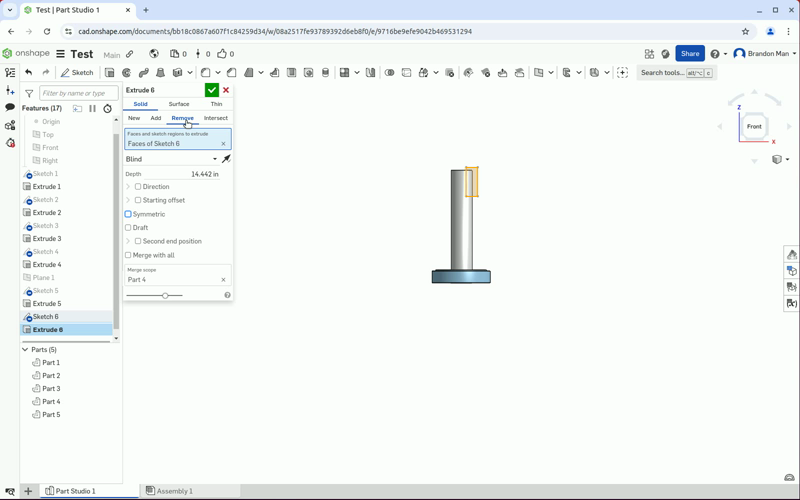
key(space)
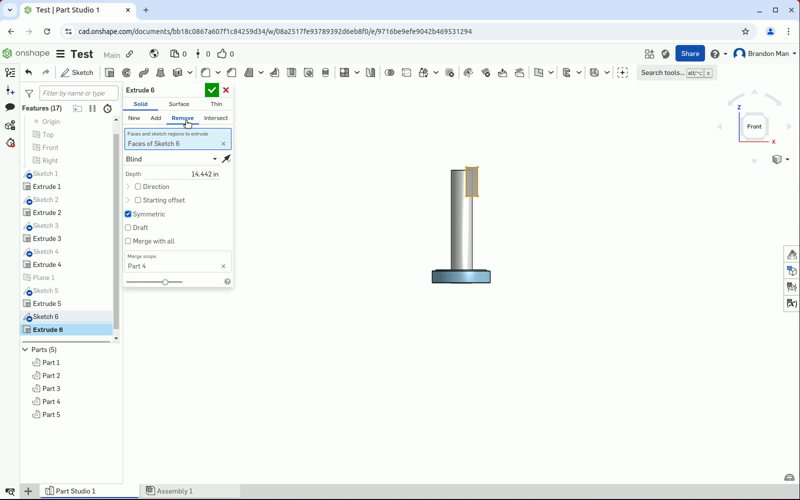
key(tab, 2)
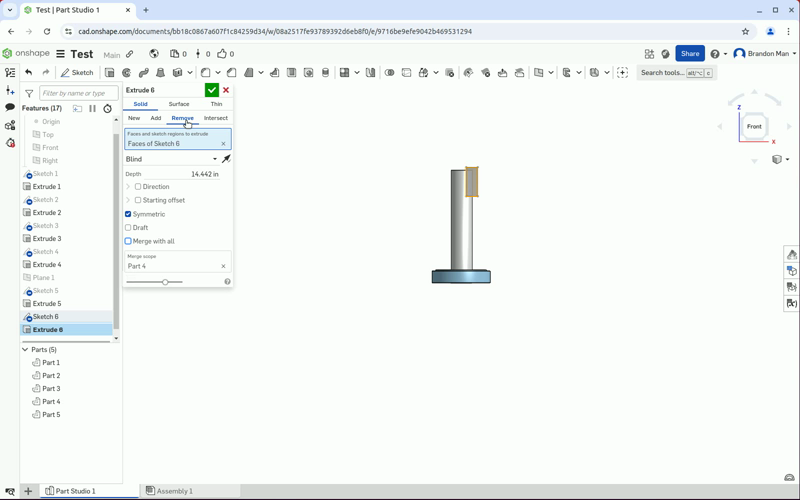
key(space)
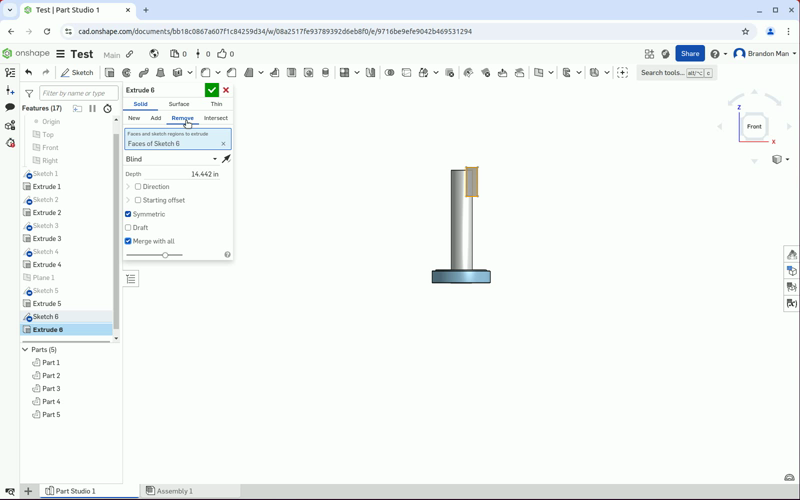
key(enter)
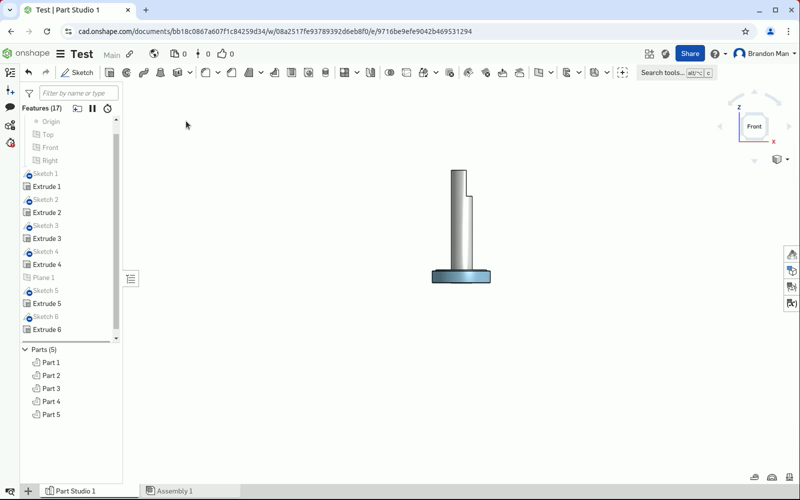
key(shift+h)
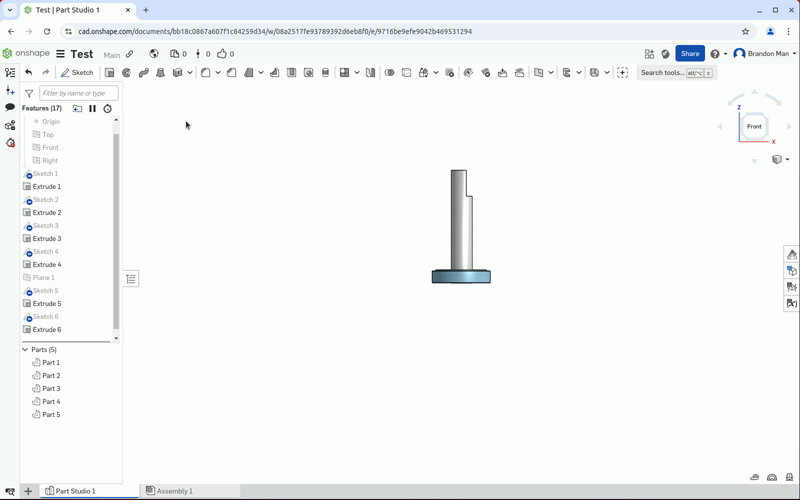
key(shift+h)
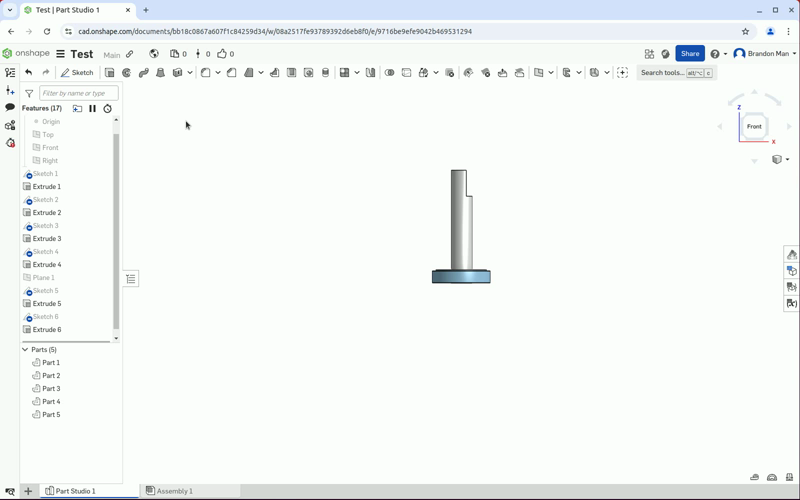
mouse_move(69, 176)
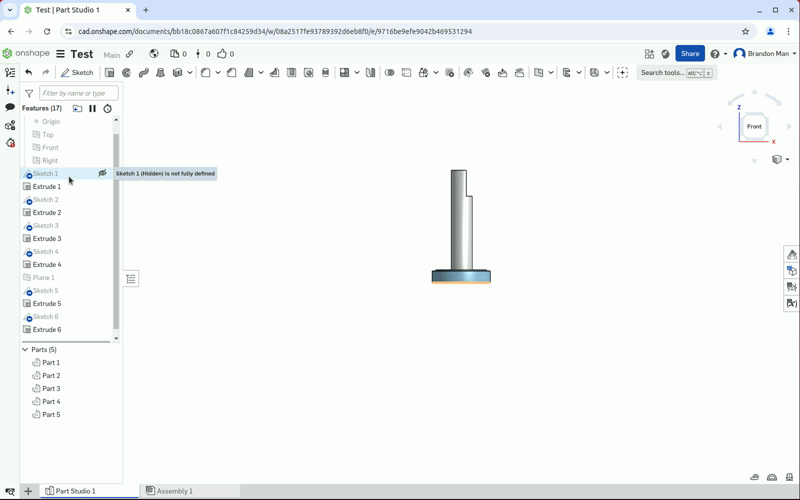
click(69, 176)
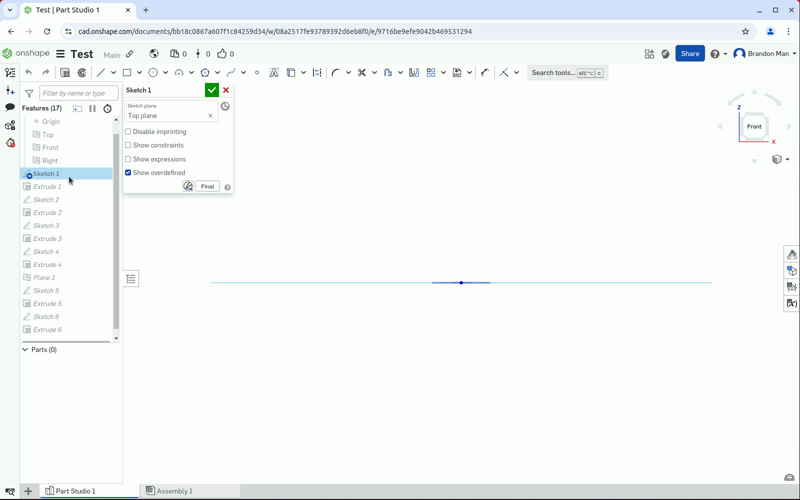
mouse_move(229, 92)
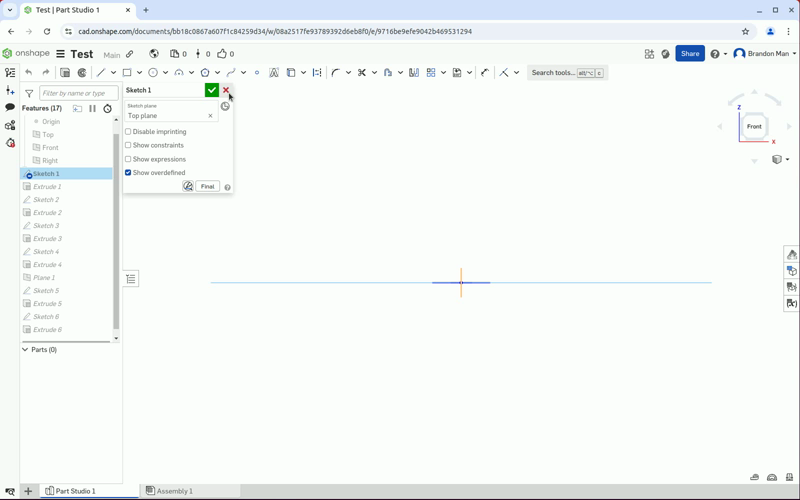
click(229, 92)
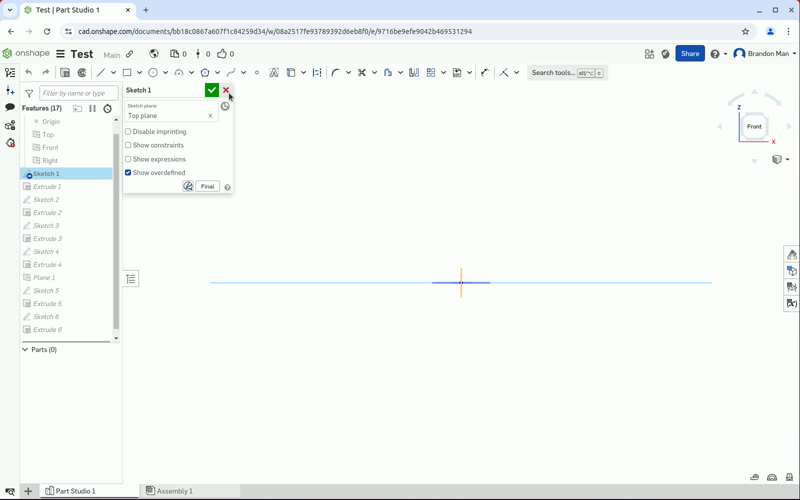
key(shift+s)
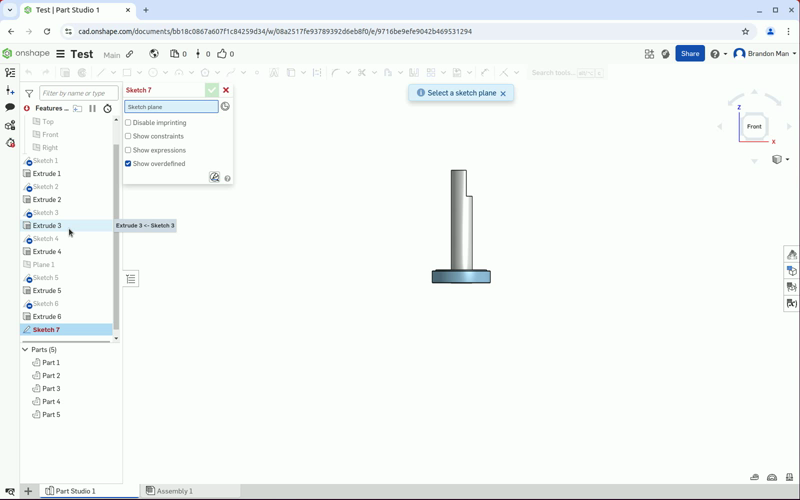
scroll(3)
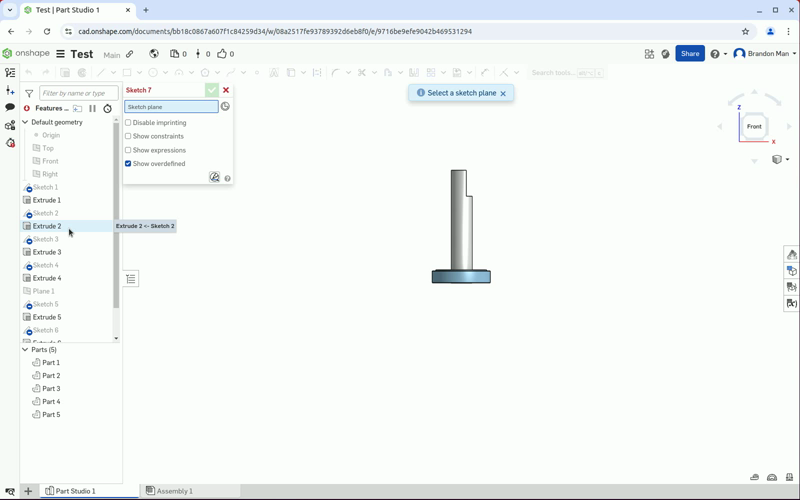
mouse_move(69, 163)
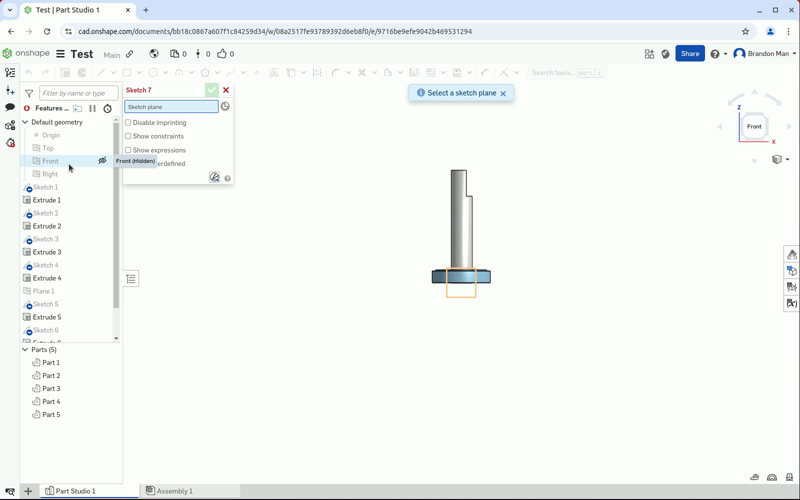
click(69, 163)
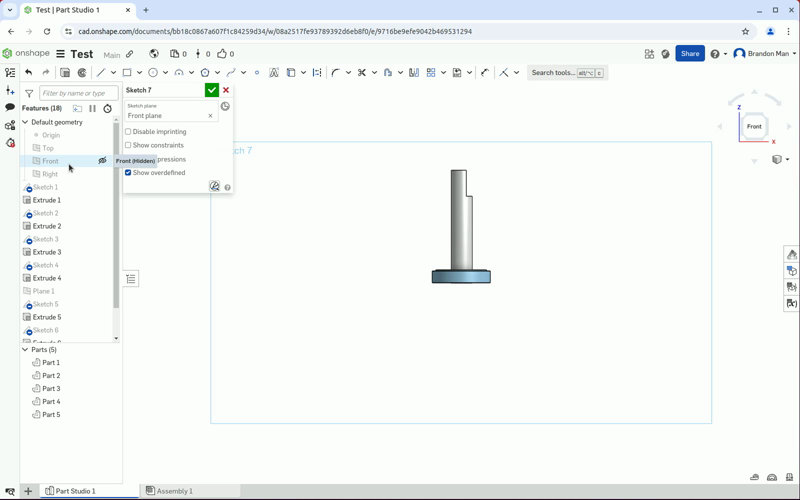
mouse_move(73, 352)
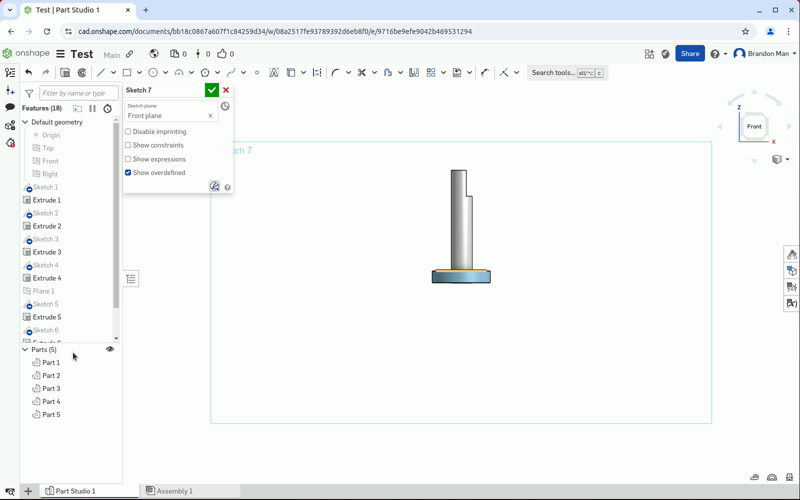
key(y)
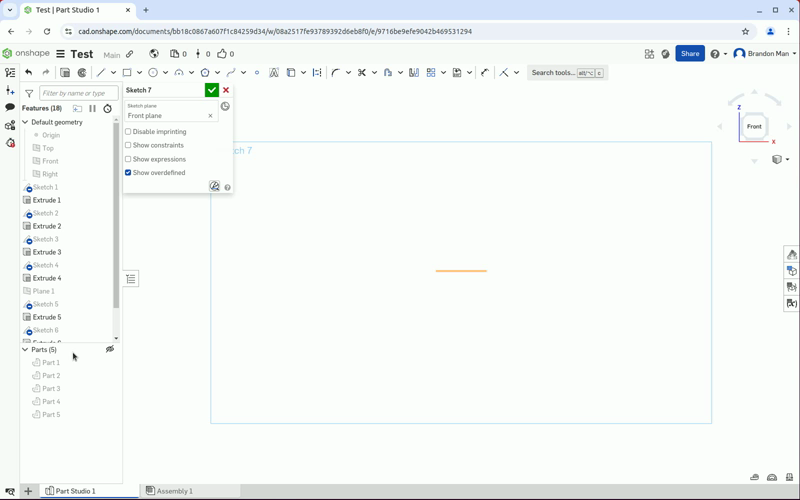
key(a)
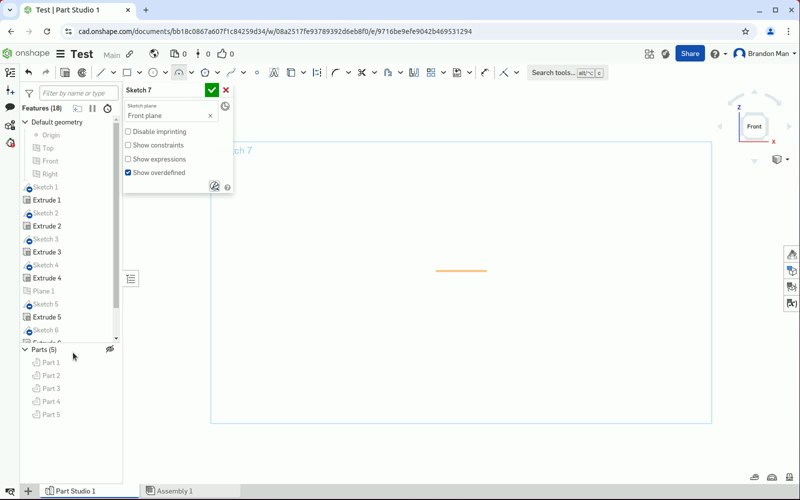
key_down(shift)
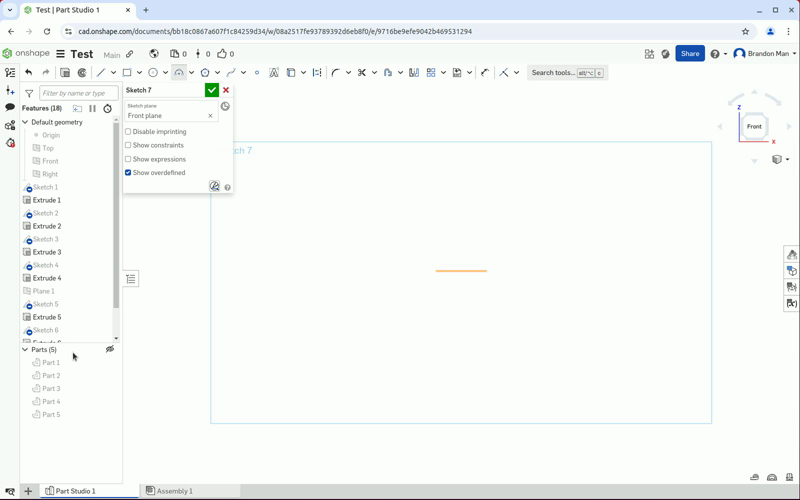
mouse_move(466, 196)
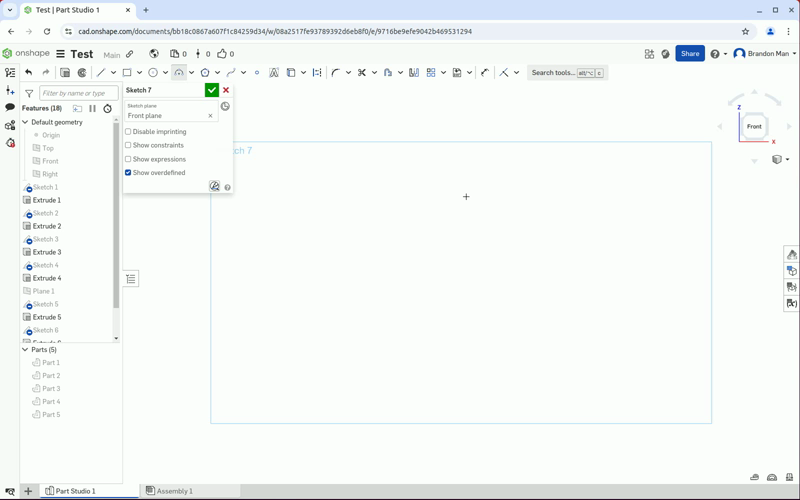
click(466, 196)
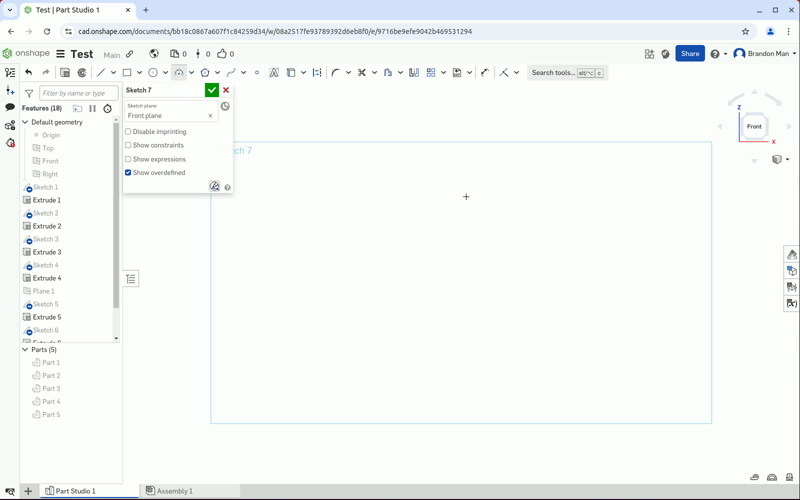
key_up(shift)
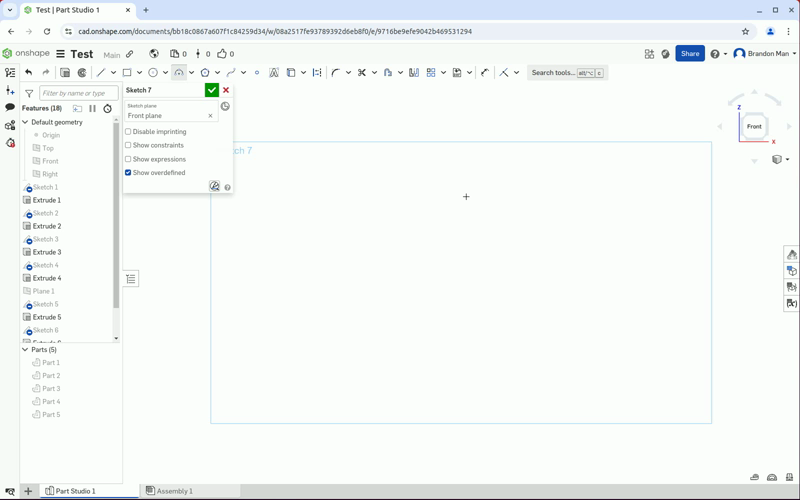
key_down(shift)
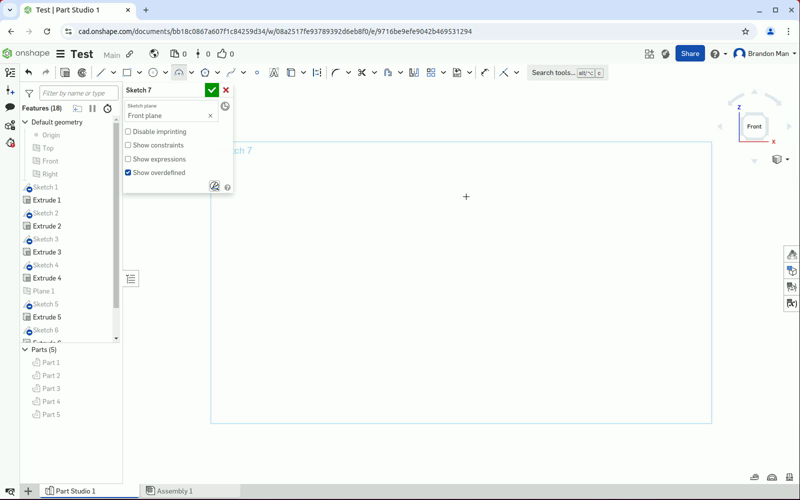
mouse_move(478, 196)
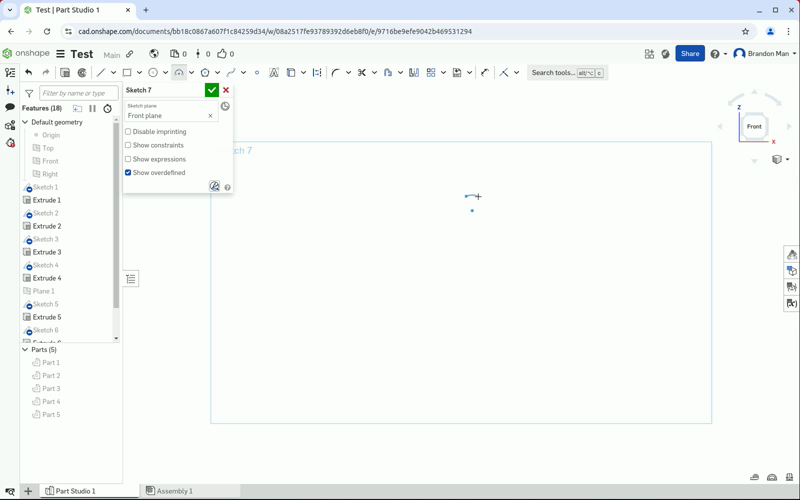
click(478, 196)
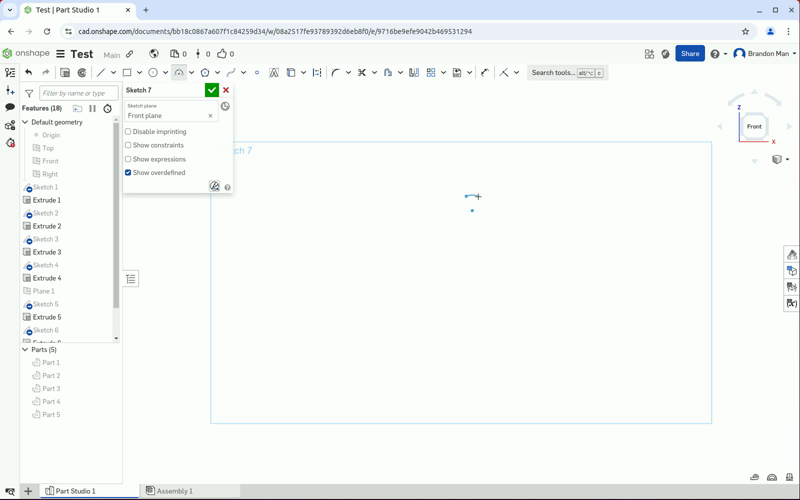
mouse_move(472, 201)
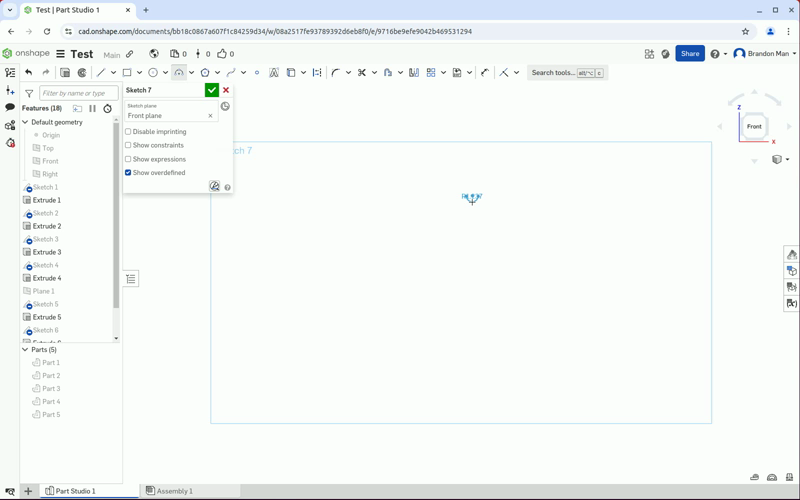
click(472, 201)
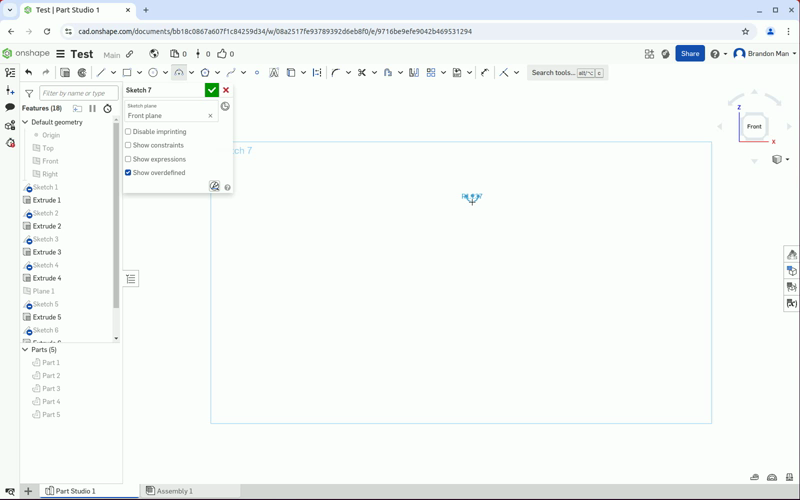
key_up(shift)
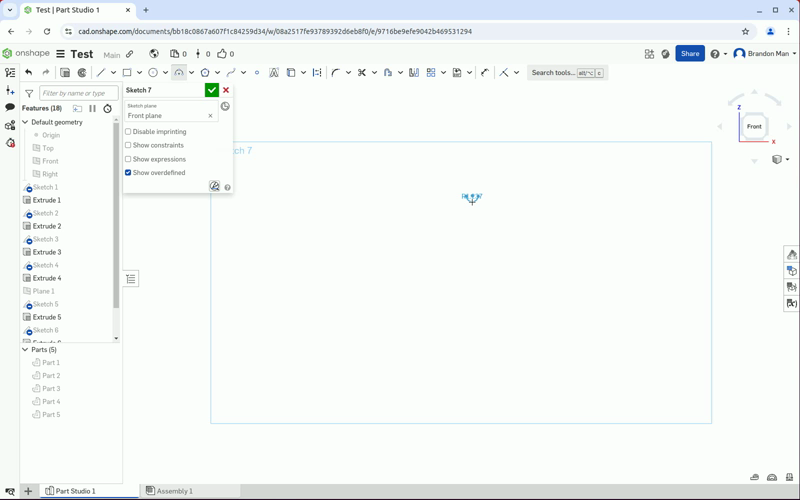
key(esc)
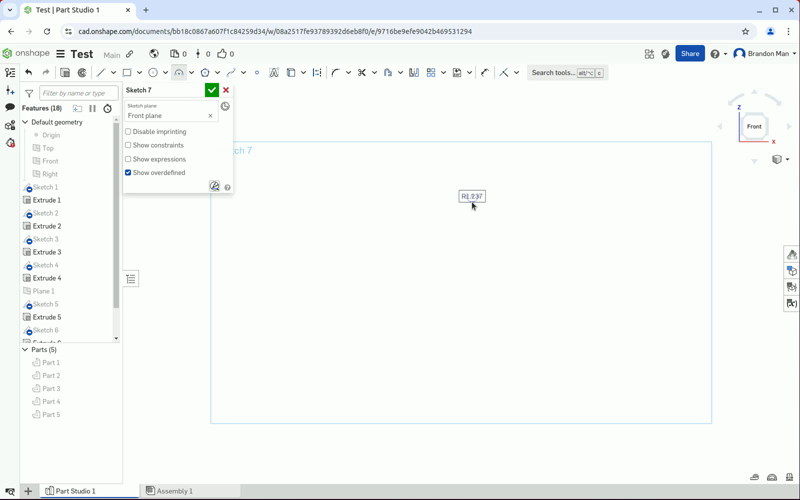
key(l)
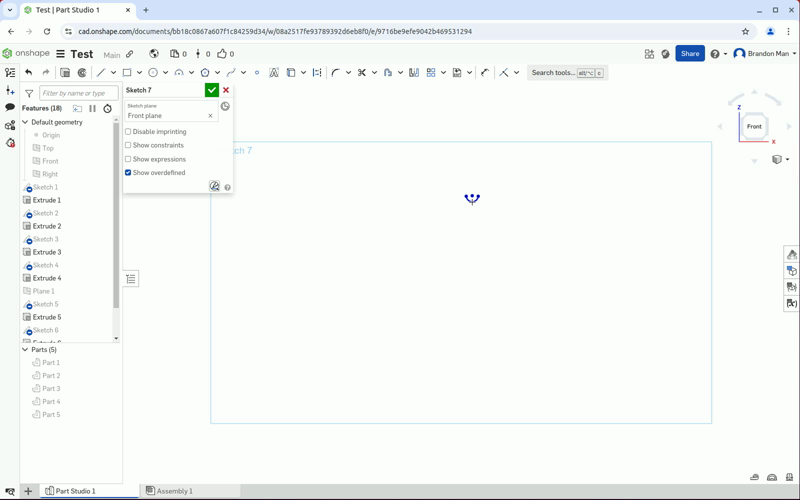
mouse_move(478, 196)
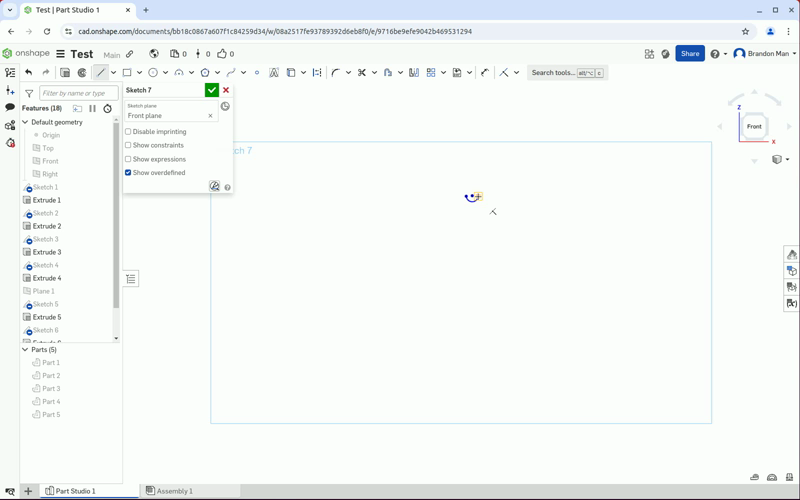
click(478, 196)
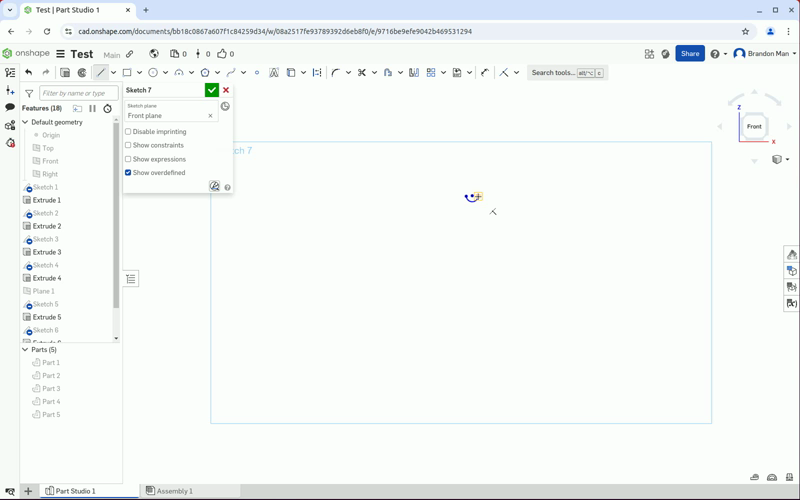
mouse_move(508, 196)
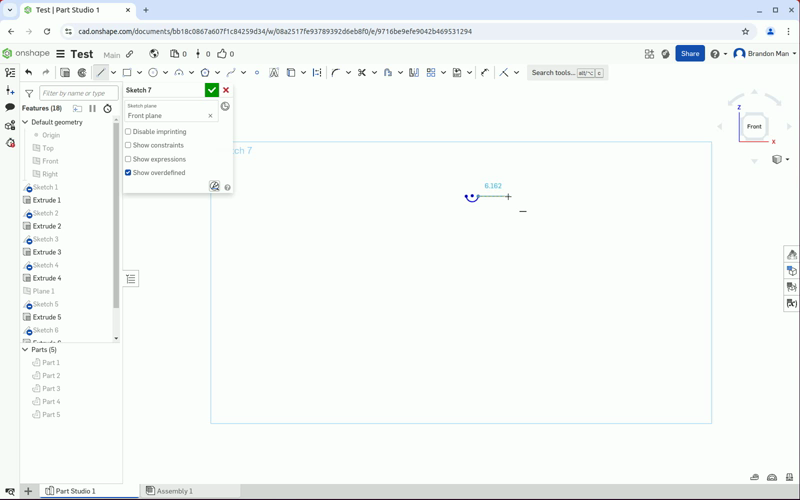
key_down(shift)
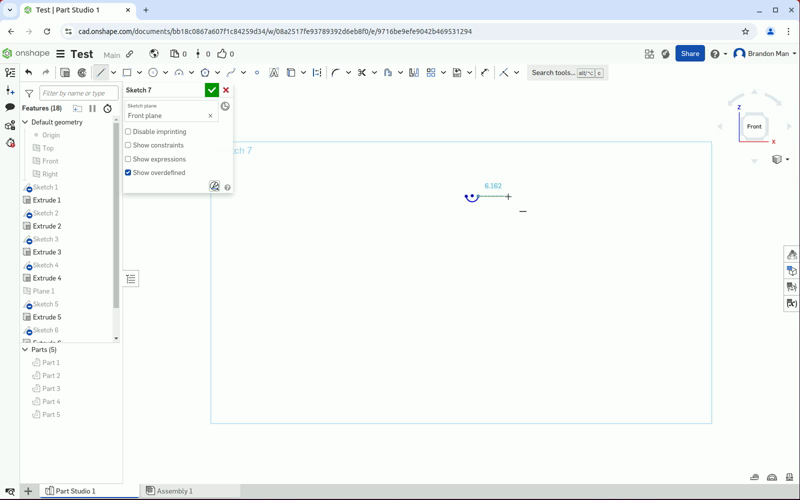
mouse_move(466, 196)
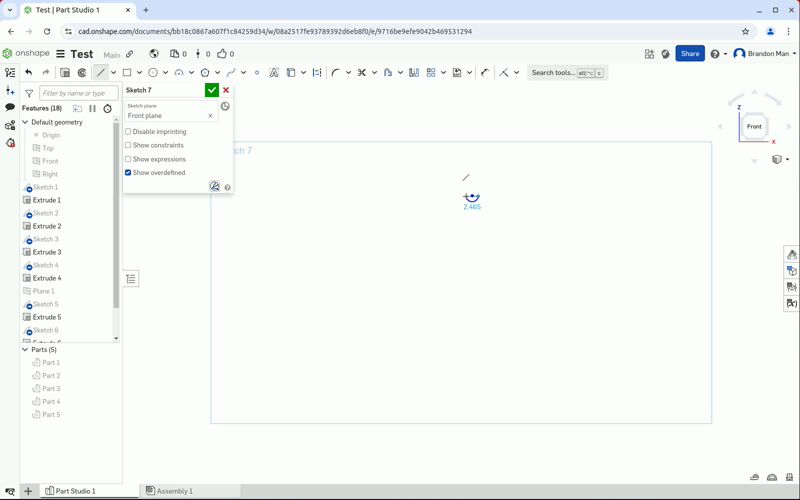
key_up(shift)
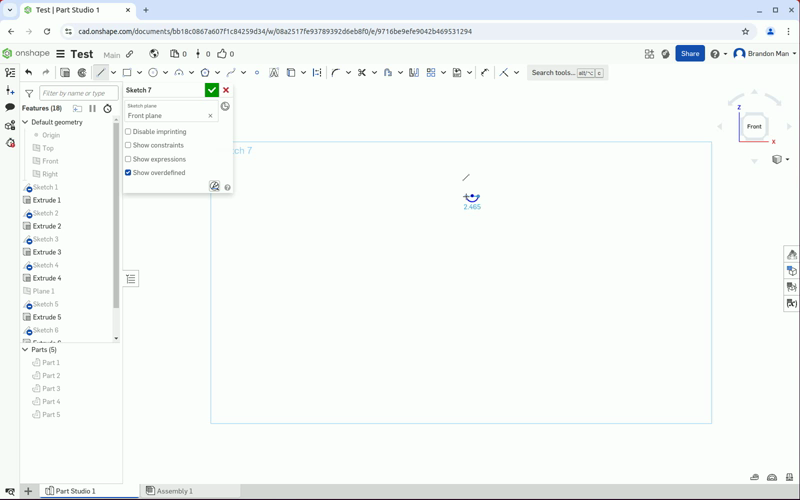
click(466, 196)
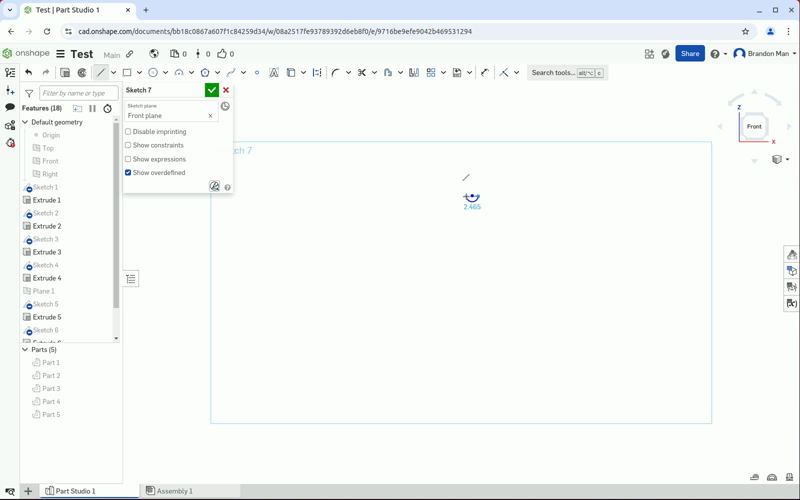
key(esc)
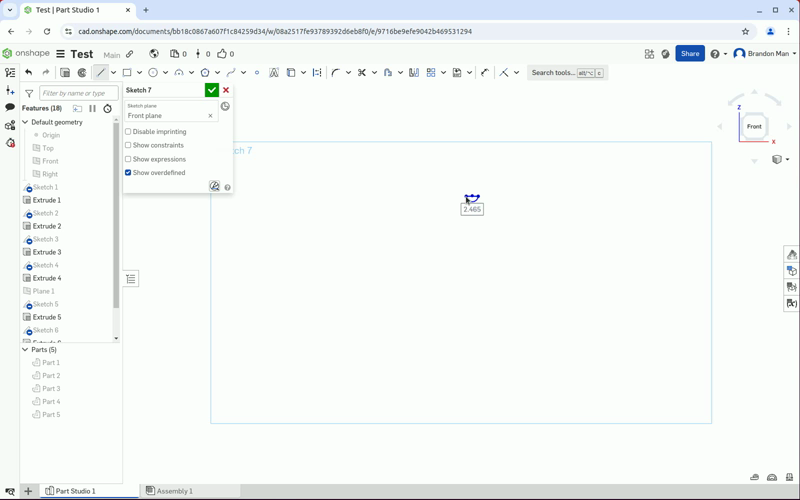
mouse_move(473, 198)
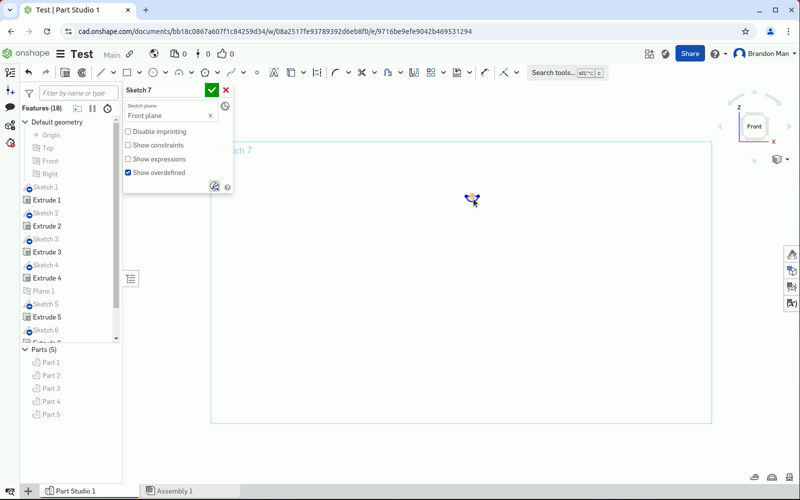
scroll(6)
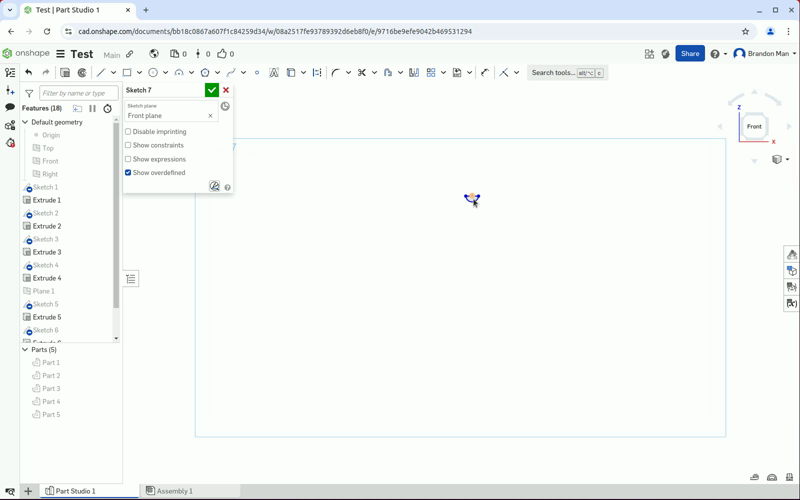
scroll(6)
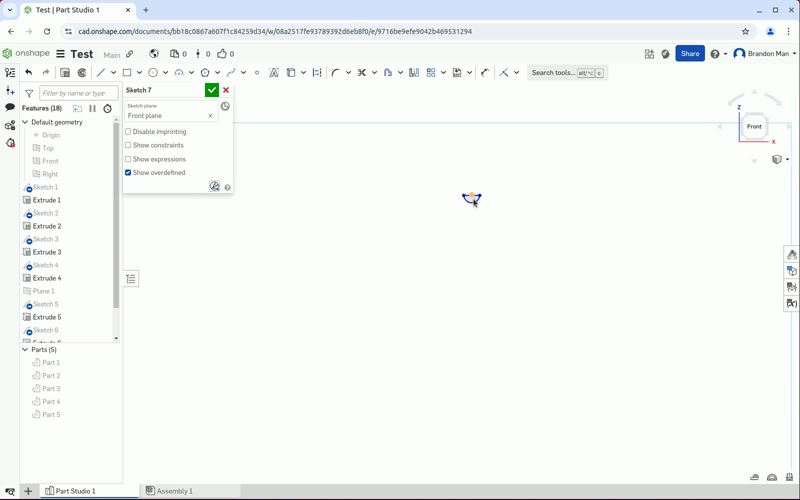
scroll(6)
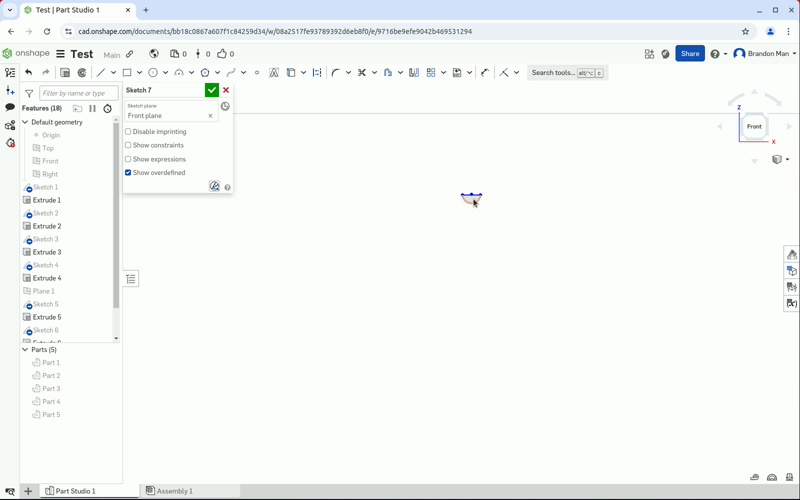
scroll(6)
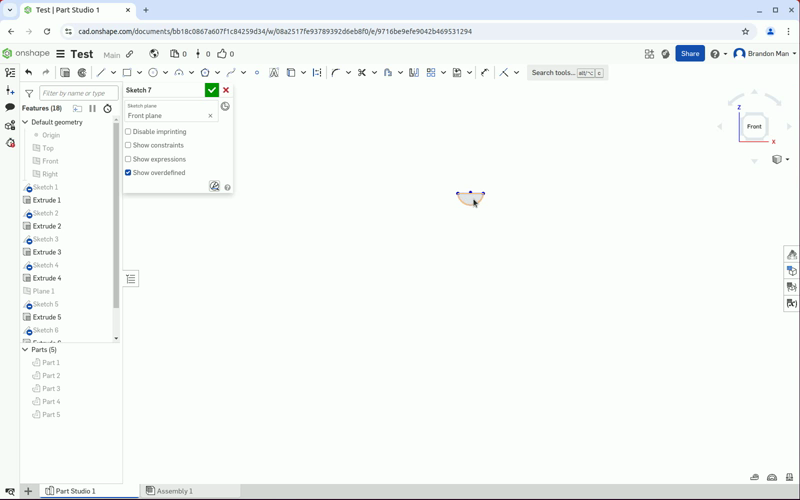
scroll(6)
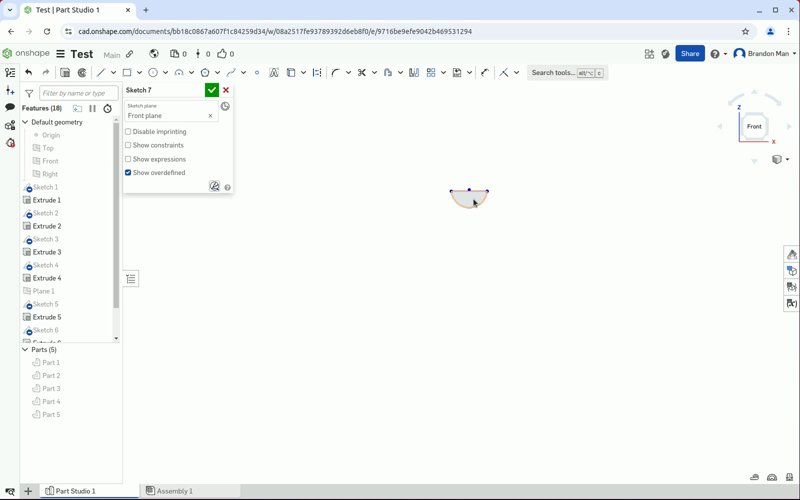
scroll(6)
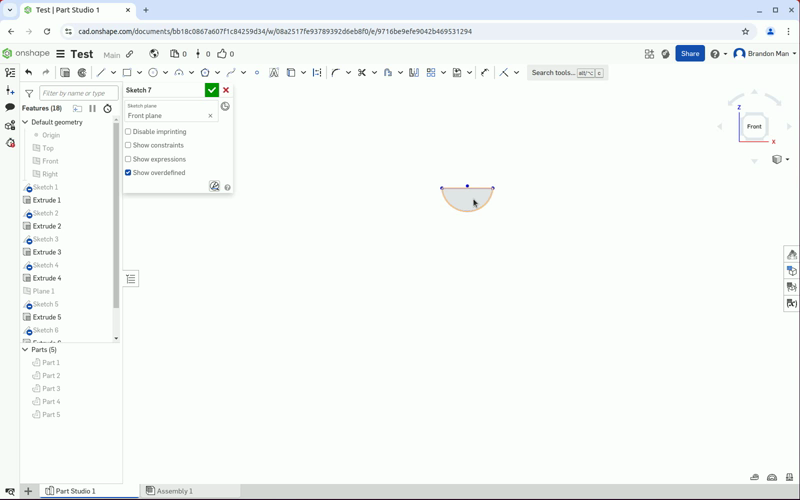
scroll(6)
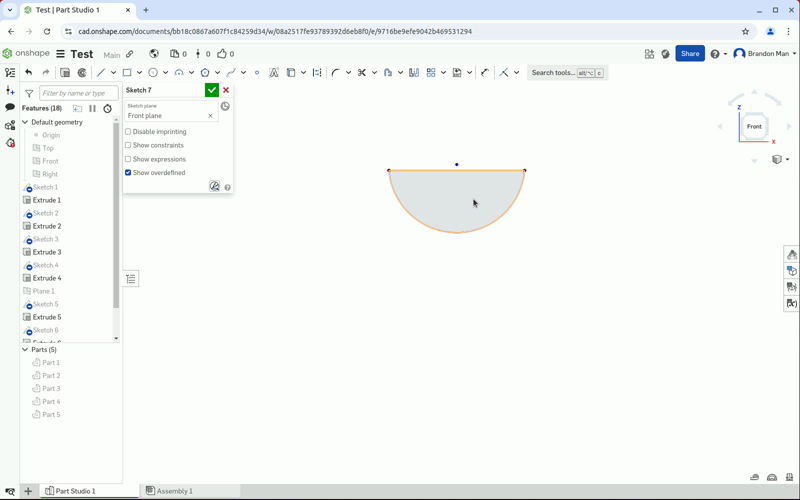
click(473, 198)
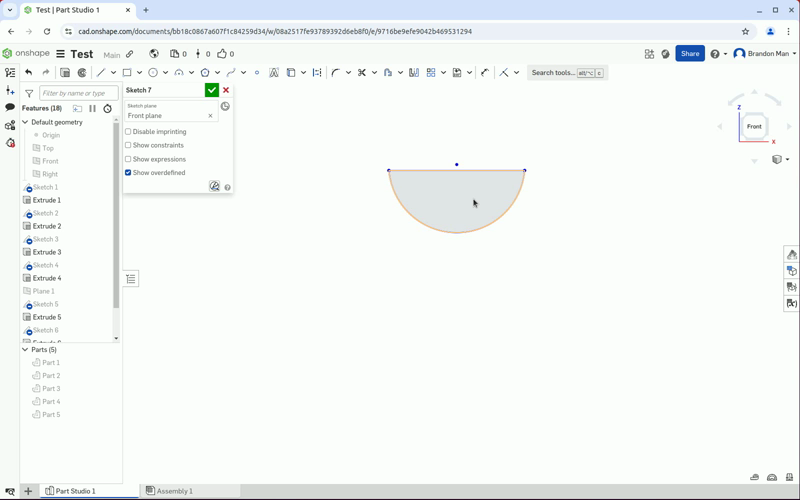
scroll(-6)
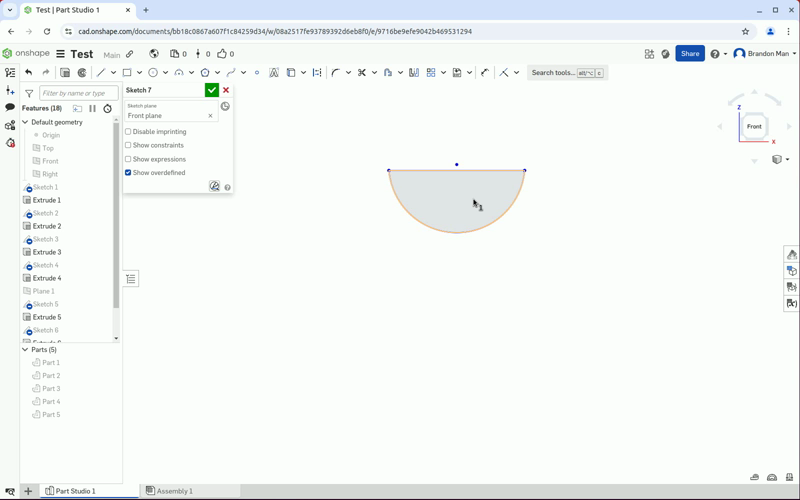
scroll(-6)
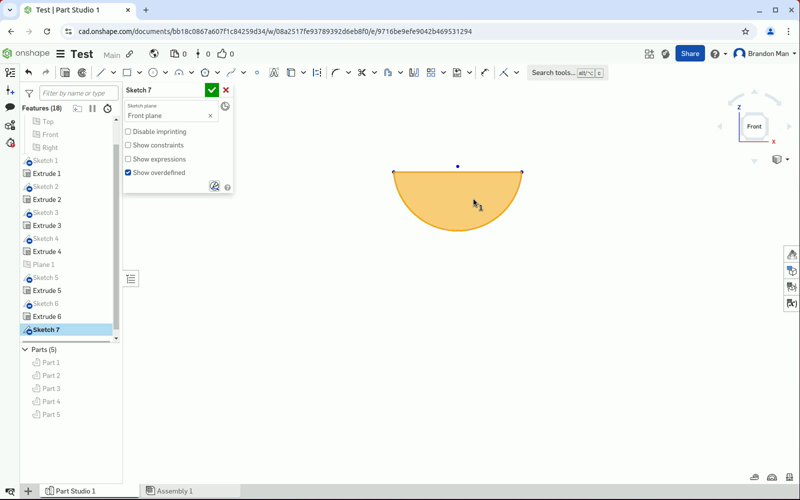
scroll(-6)
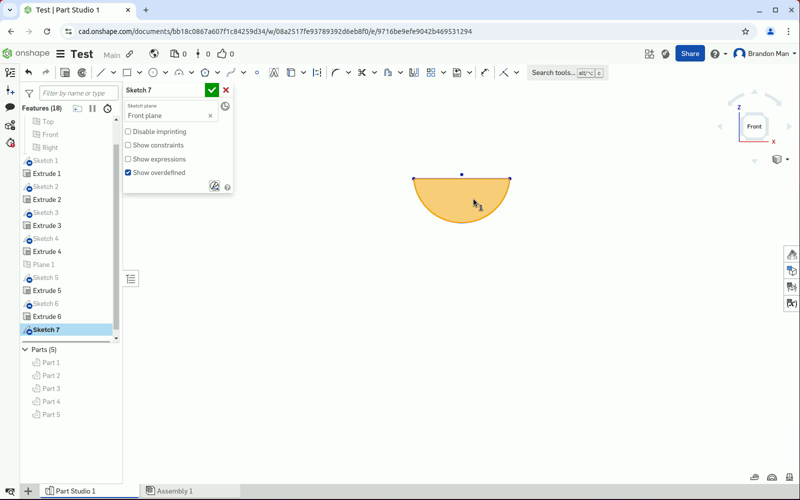
scroll(-6)
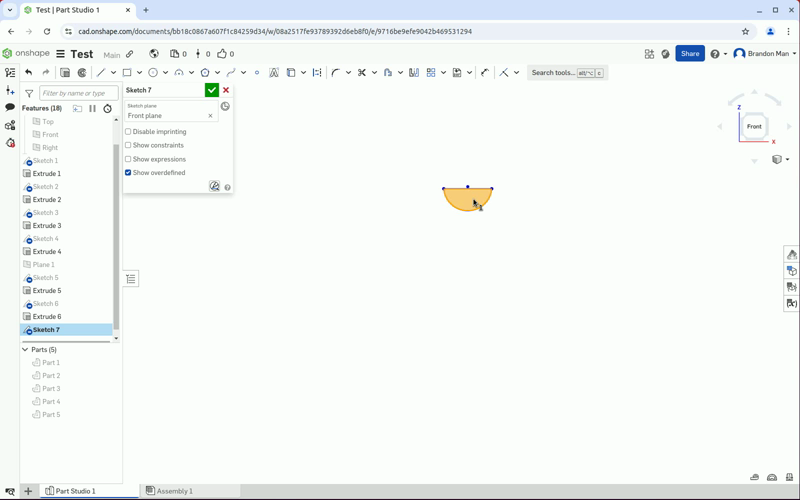
scroll(-6)
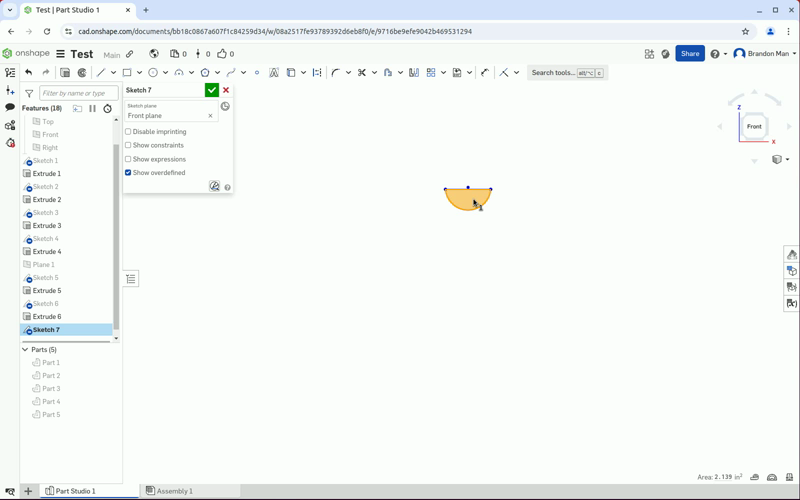
scroll(-6)
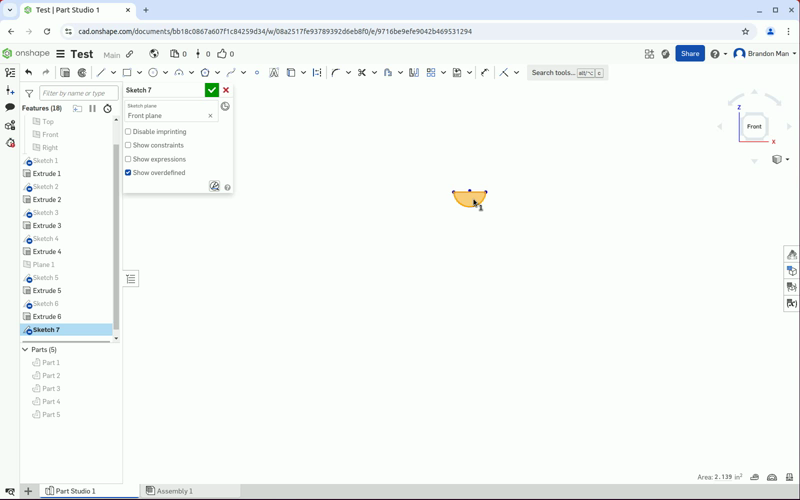
scroll(-6)
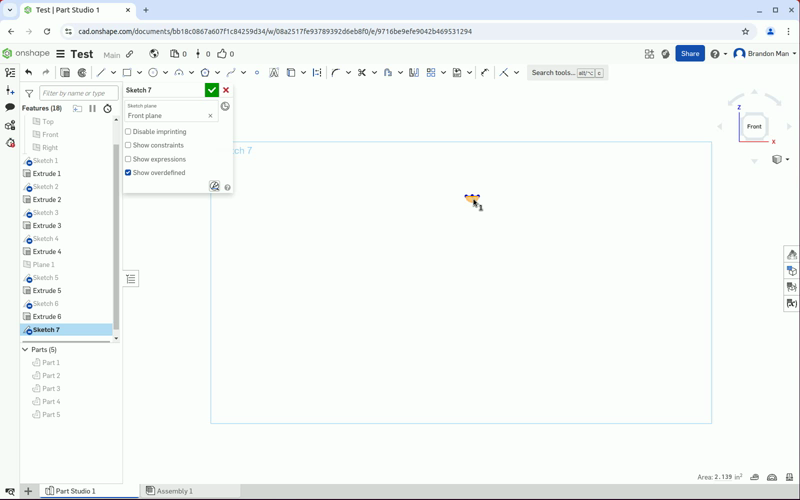
mouse_move(73, 352)
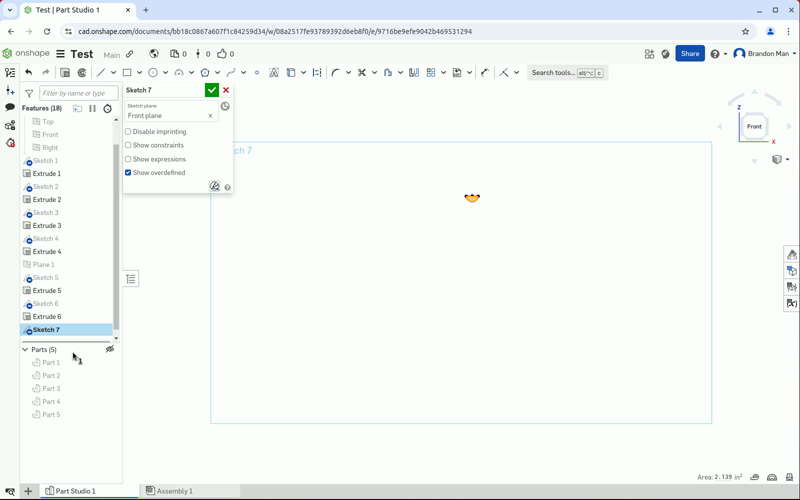
key(shift+y)
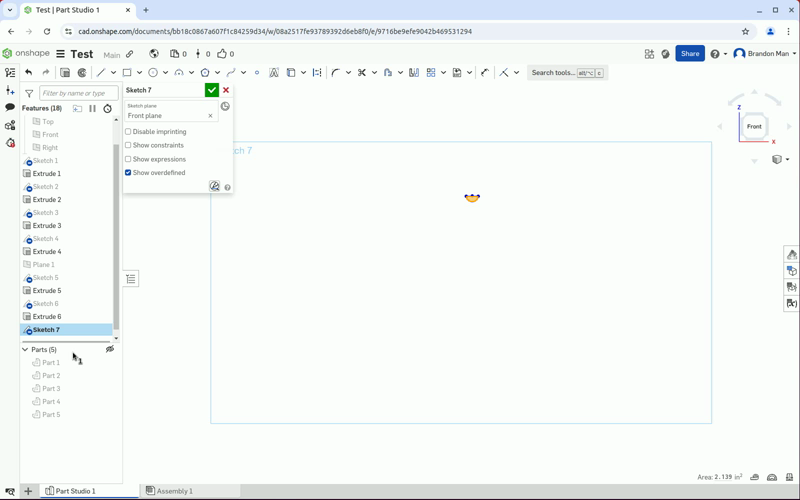
key(shift+e)
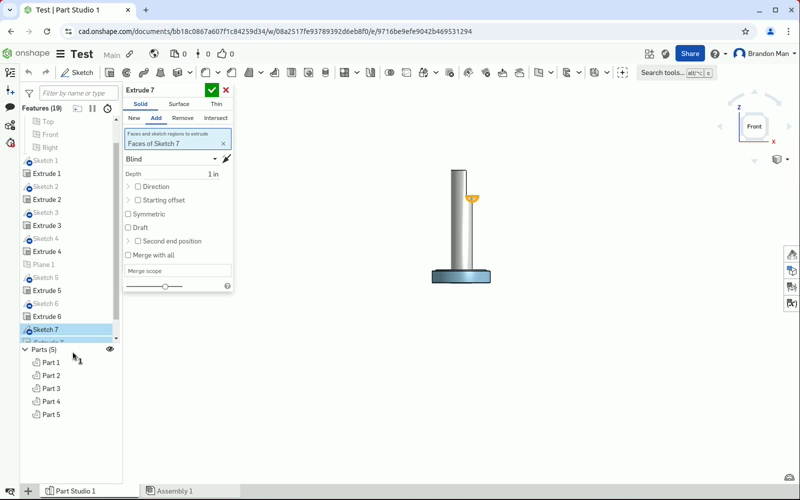
mouse_move(143, 106)
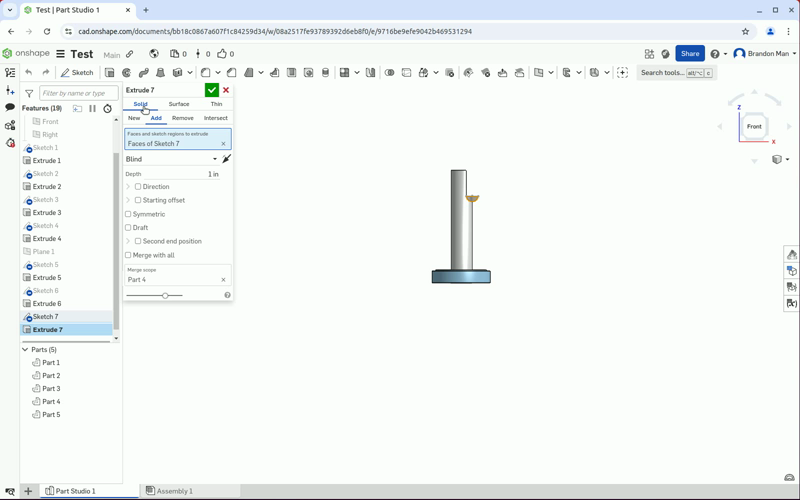
click(143, 106)
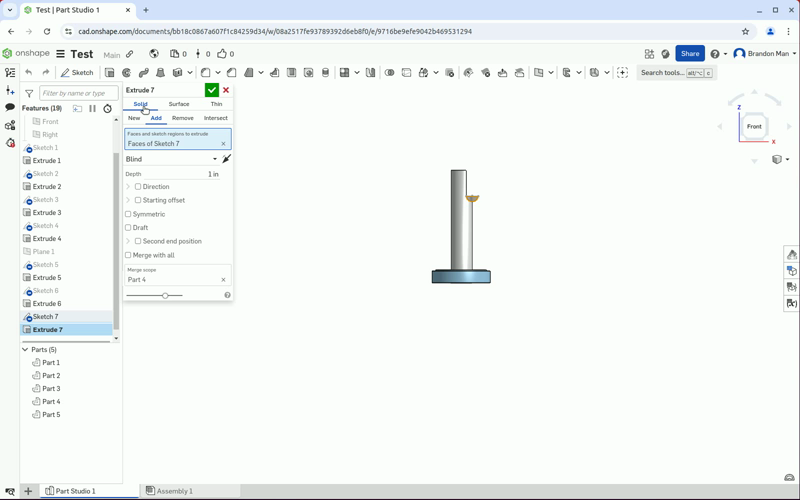
mouse_move(186, 120)
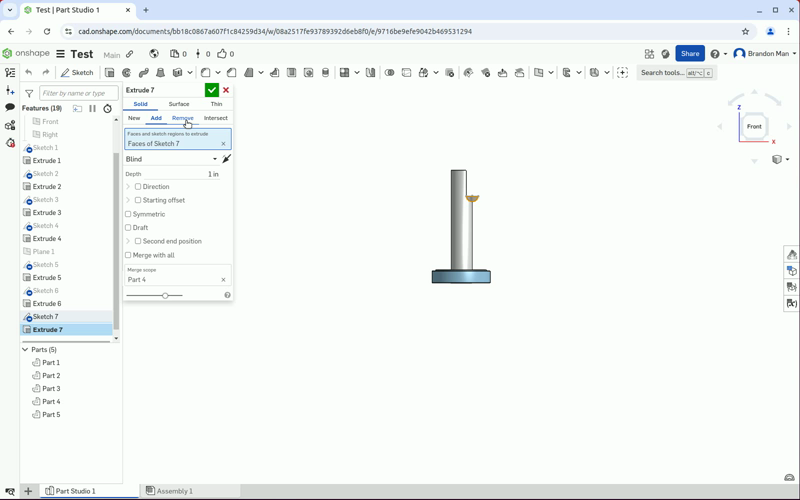
click(186, 120)
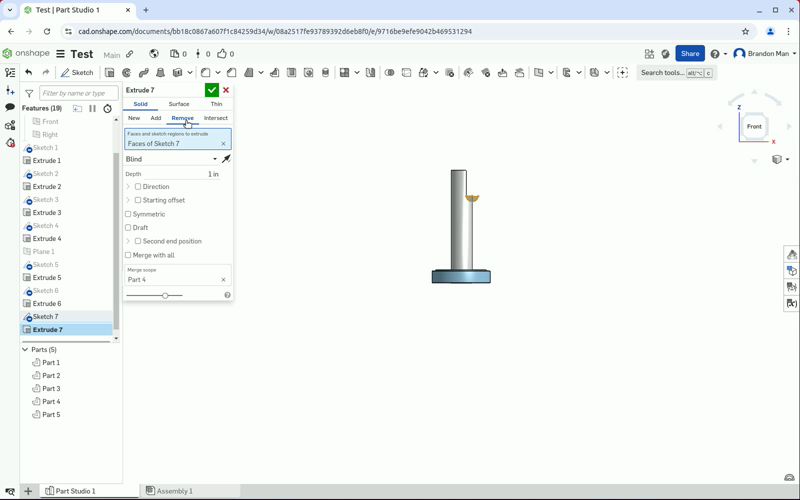
key(tab, 4)
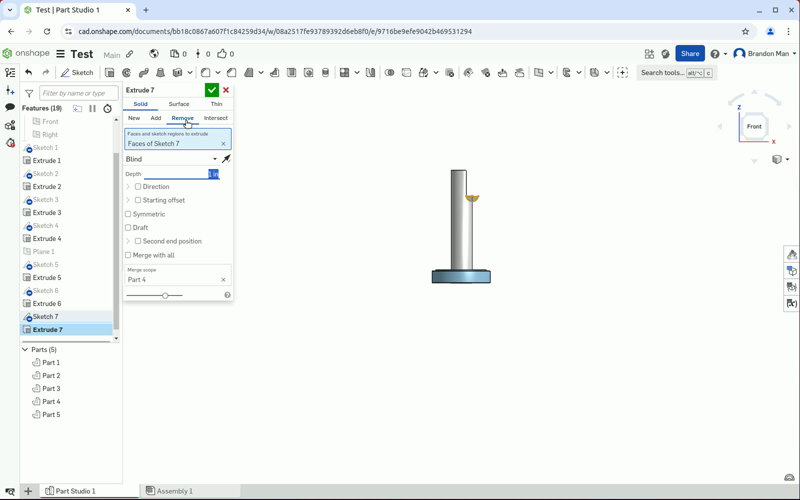
text(14.442)
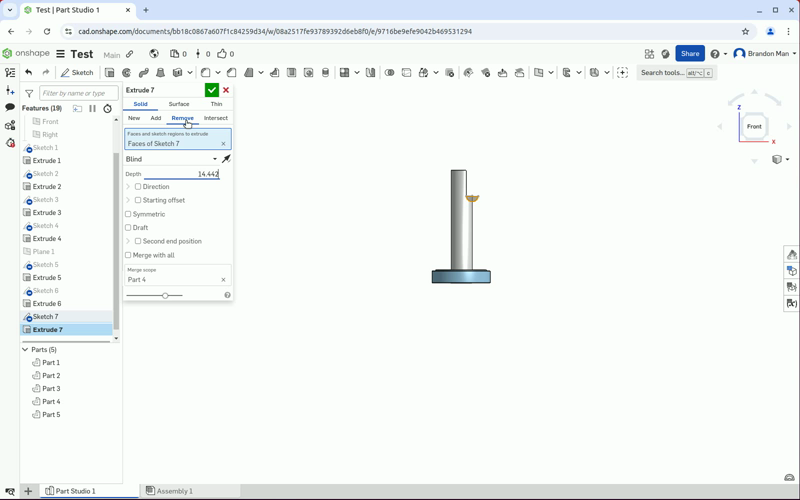
key(tab, 3)
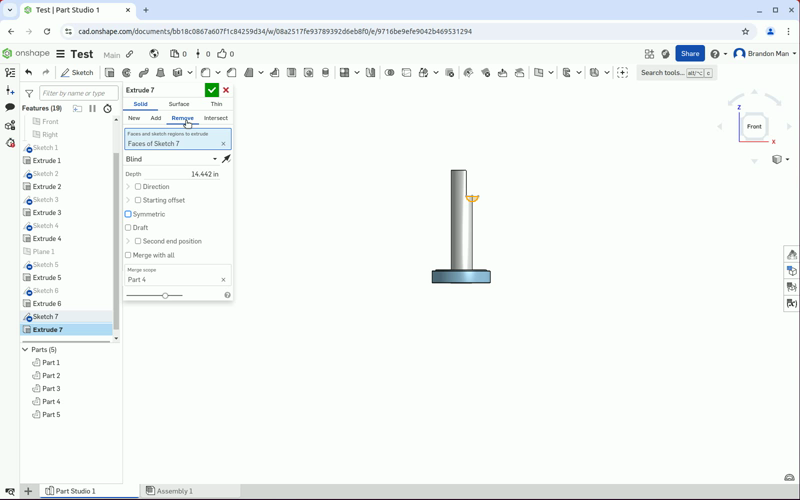
key(space)
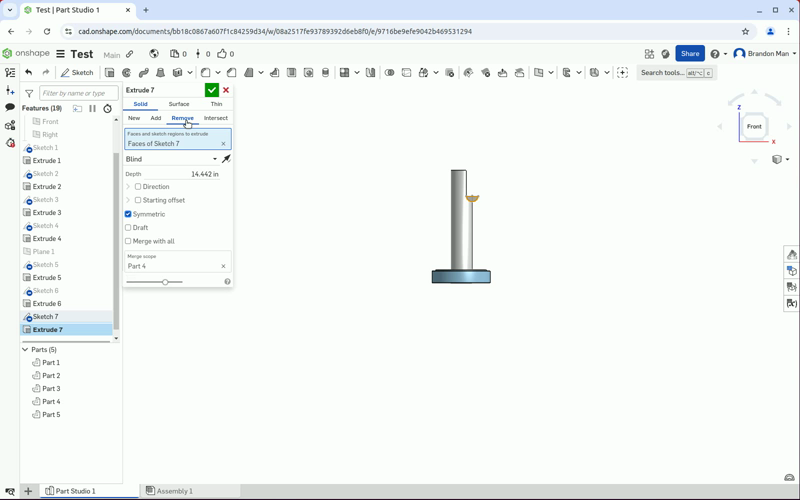
key(tab, 2)
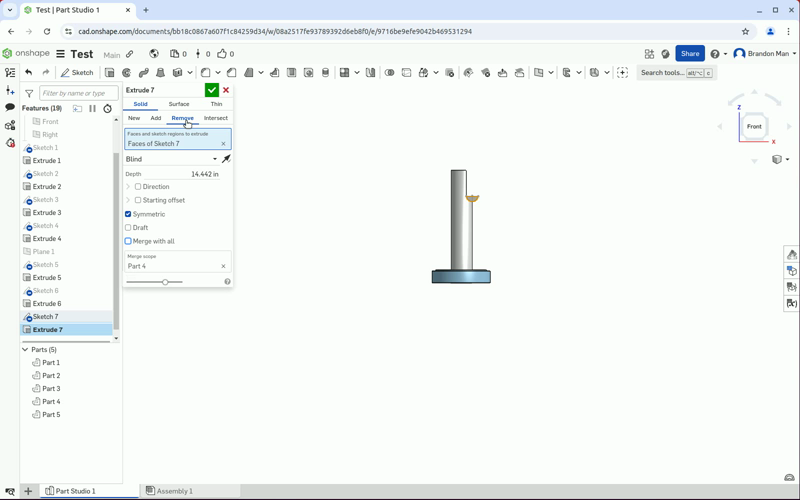
key(space)
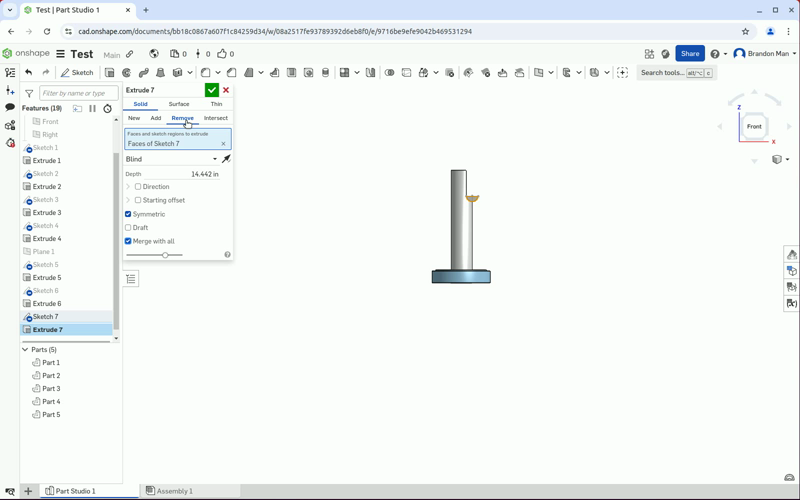
key(enter)
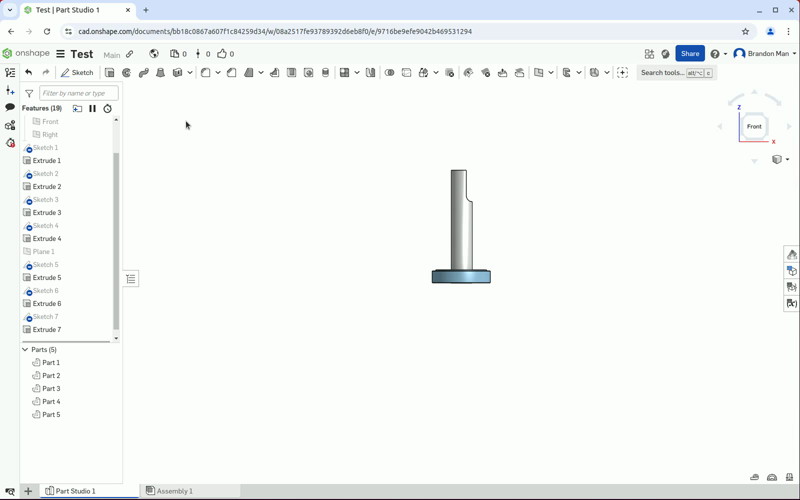
key(shift+h)
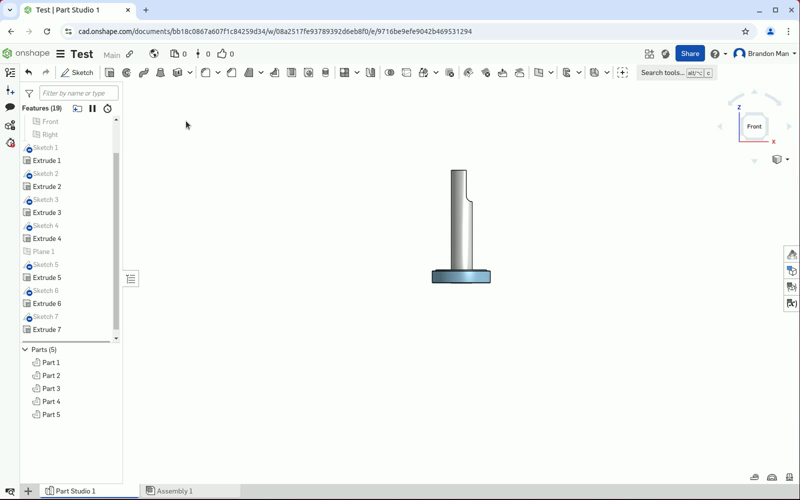
key(shift+h)
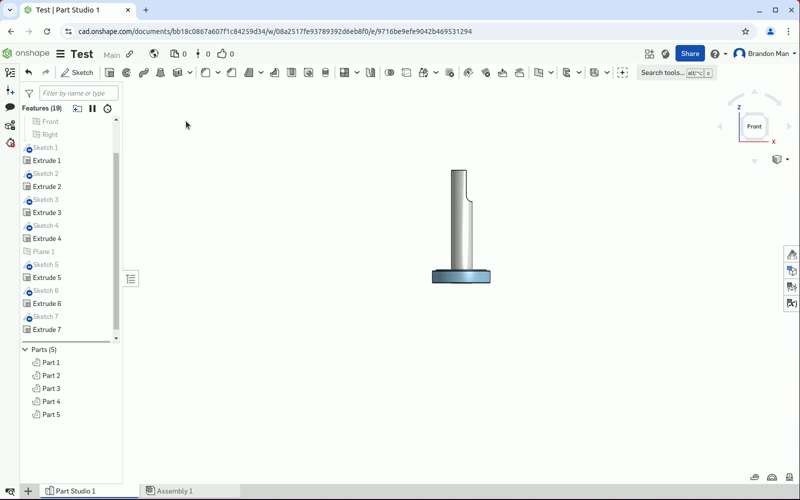
mouse_move(69, 150)
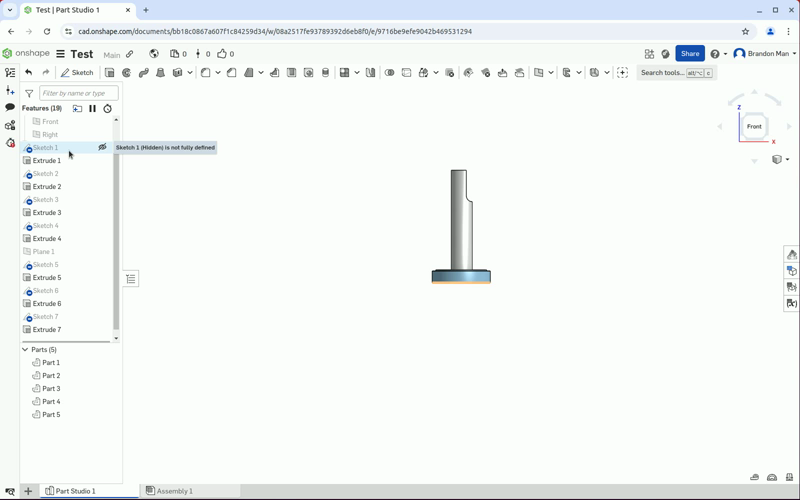
click(69, 150)
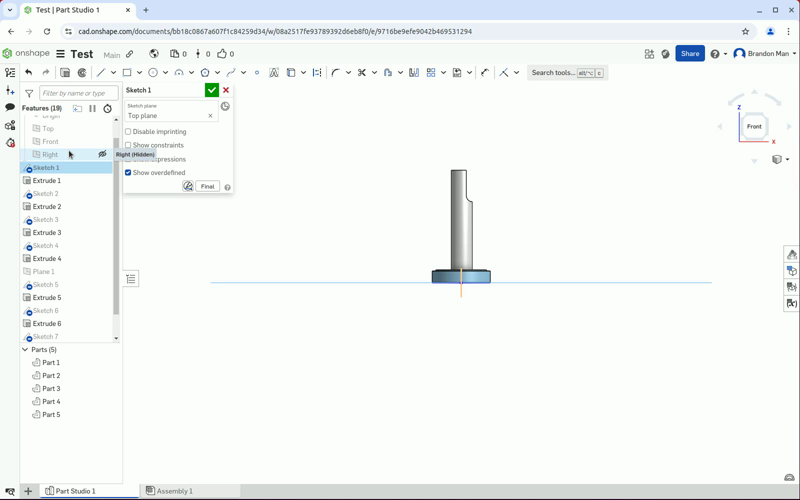
mouse_move(229, 92)
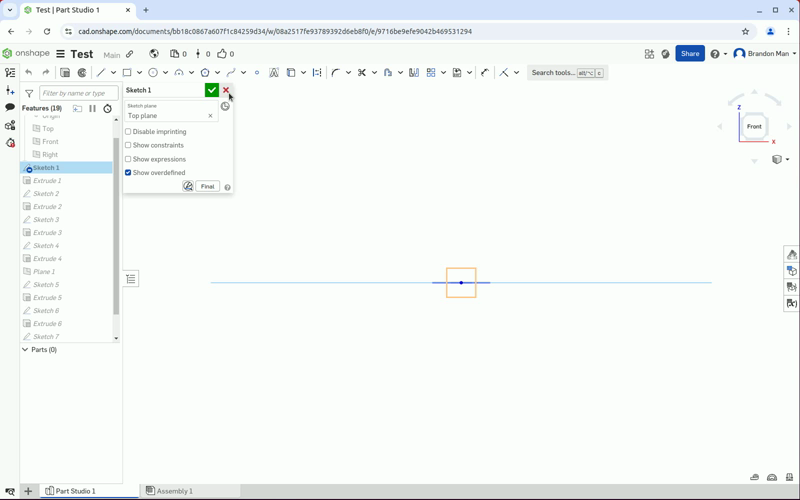
click(229, 92)
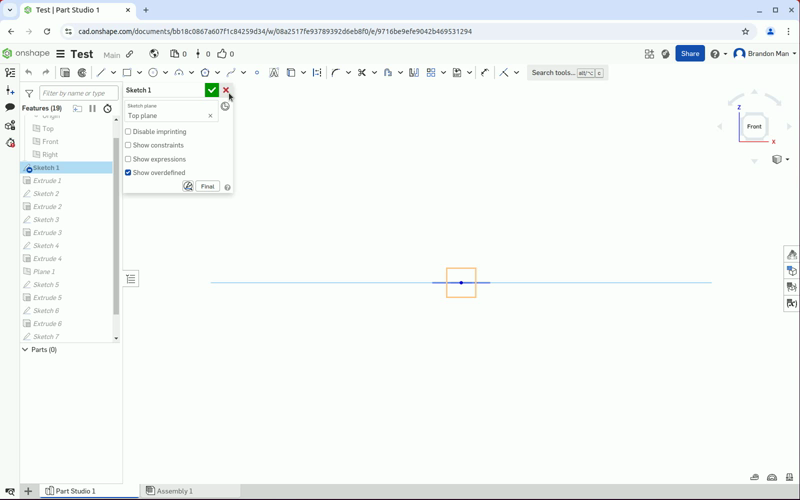
key(shift+s)
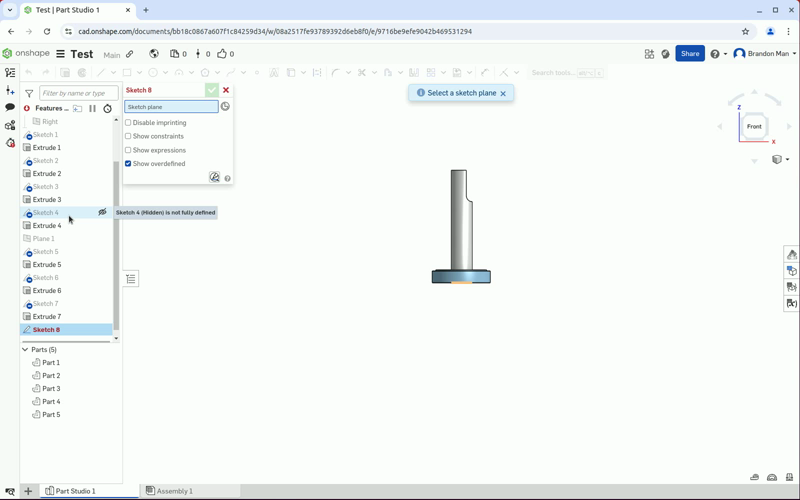
scroll(3)
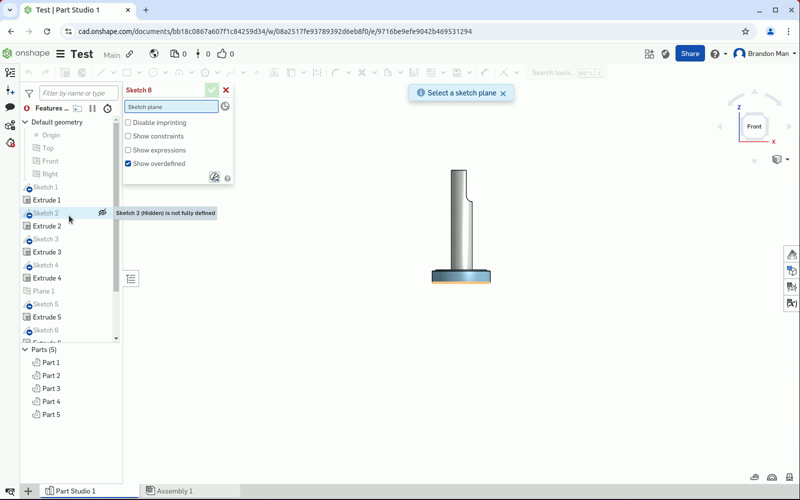
mouse_move(69, 163)
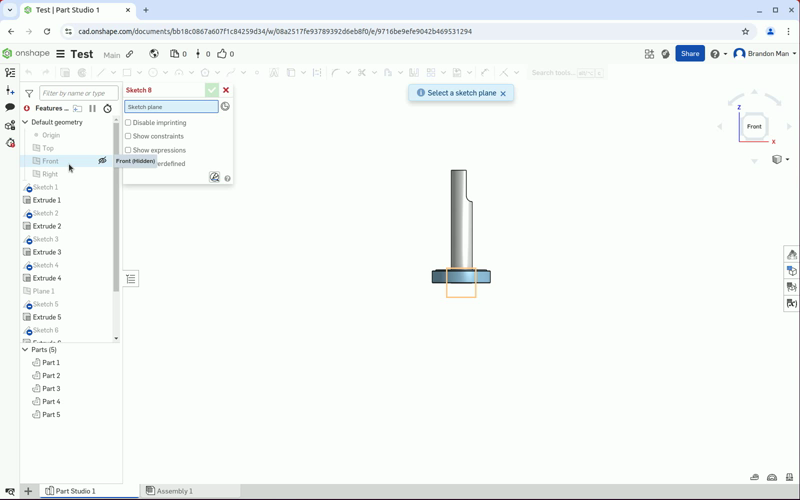
click(69, 163)
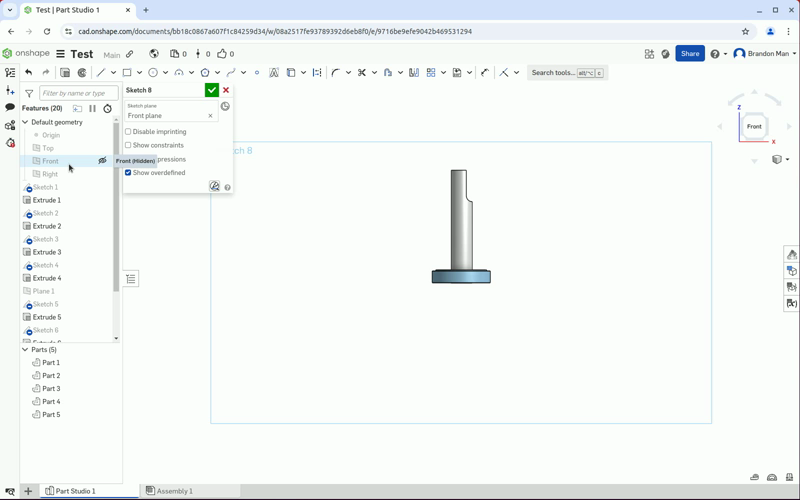
mouse_move(73, 352)
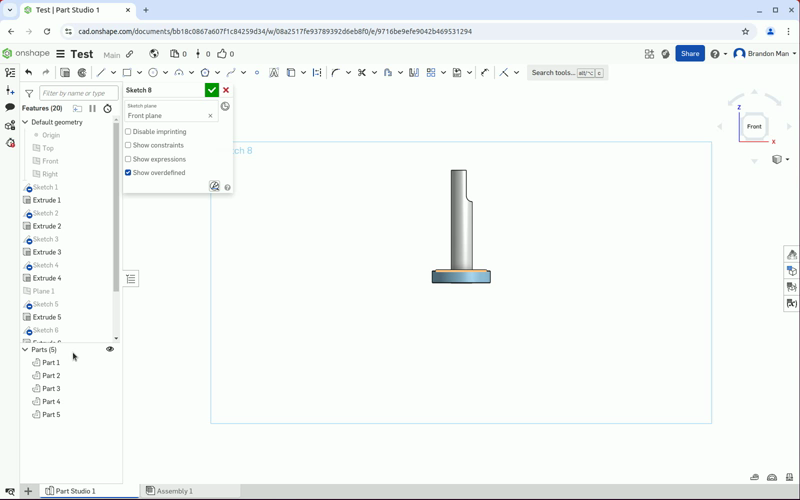
key(y)
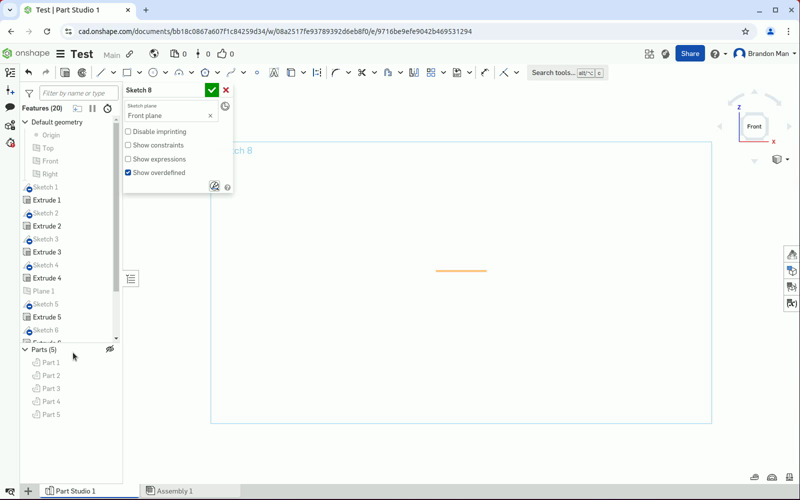
key(l)
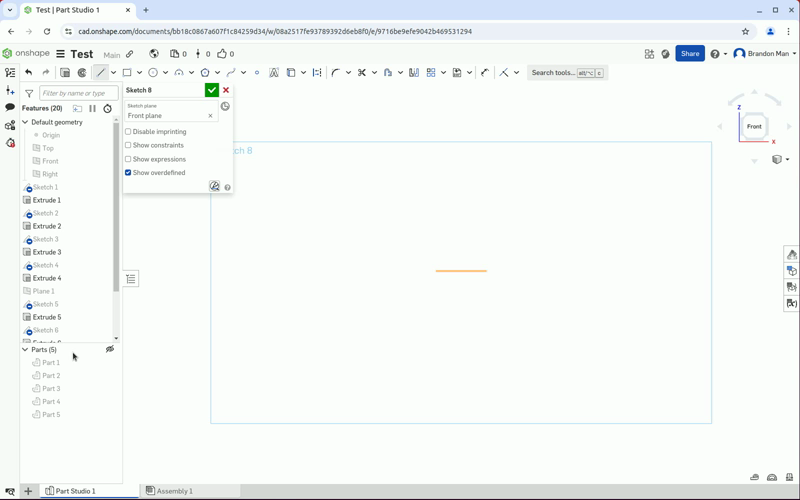
key_down(shift)
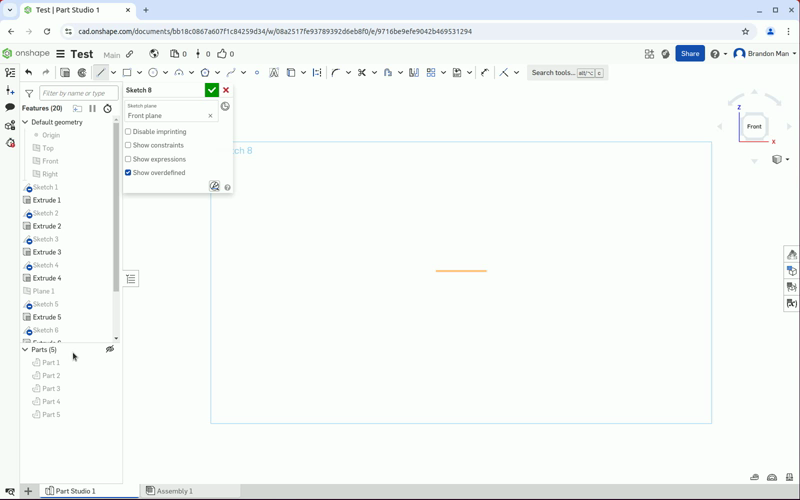
mouse_move(443, 196)
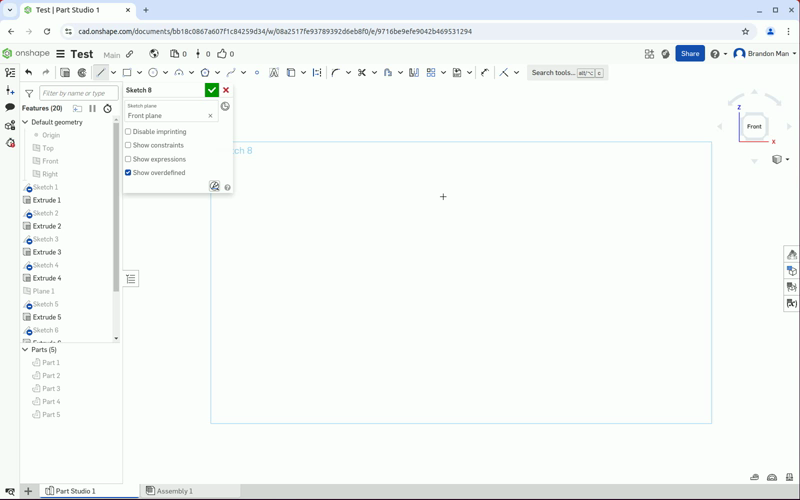
click(443, 196)
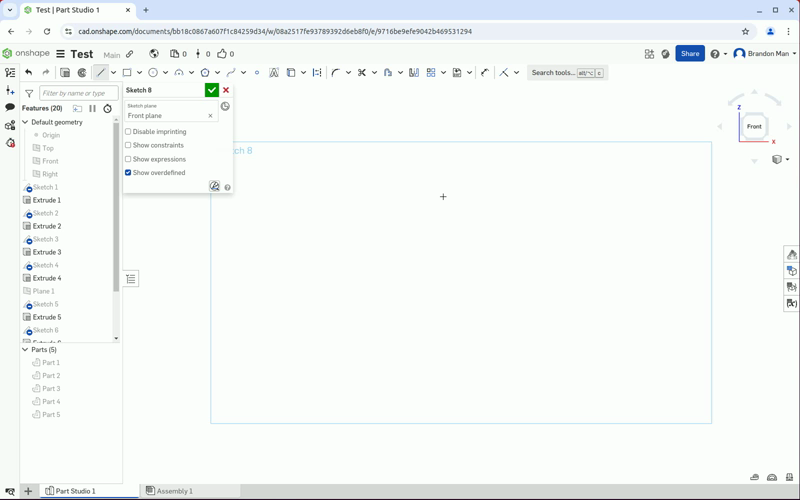
key_up(shift)
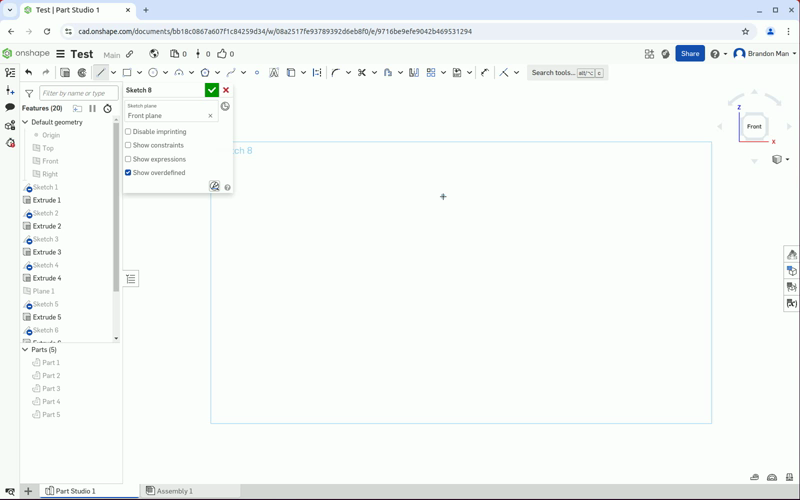
key_down(shift)
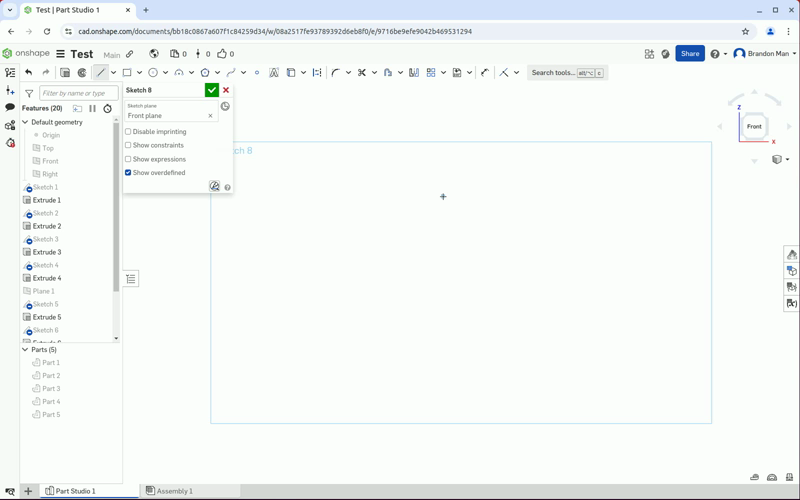
mouse_move(473, 196)
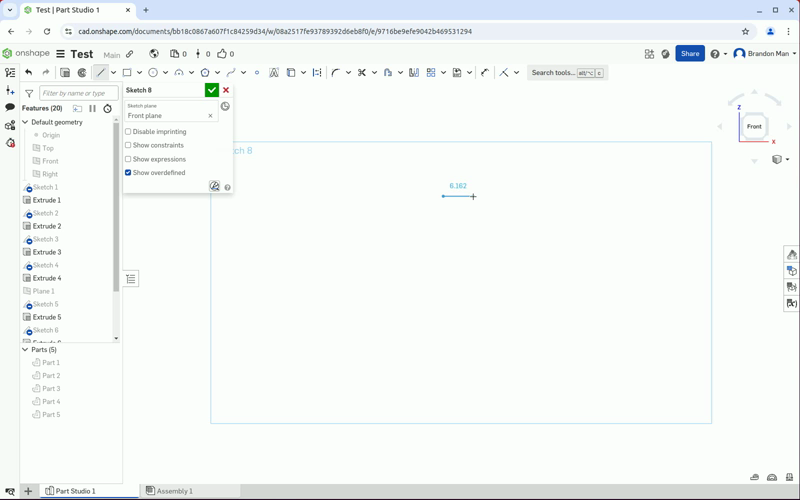
mouse_move(454, 196)
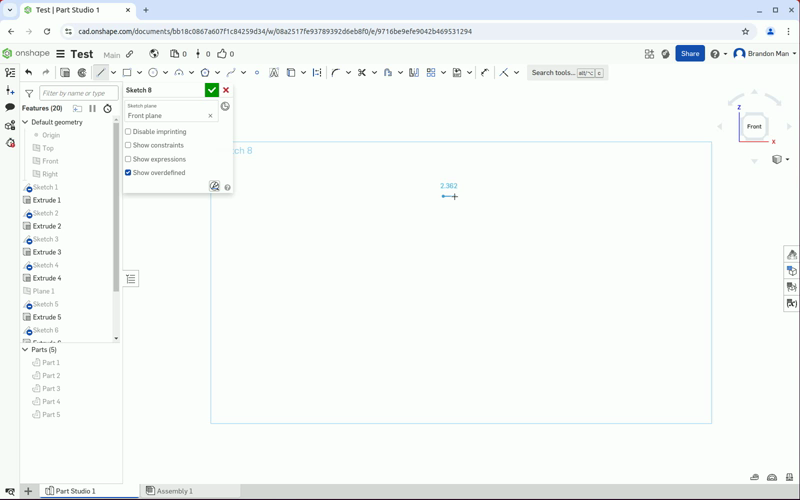
click(454, 196)
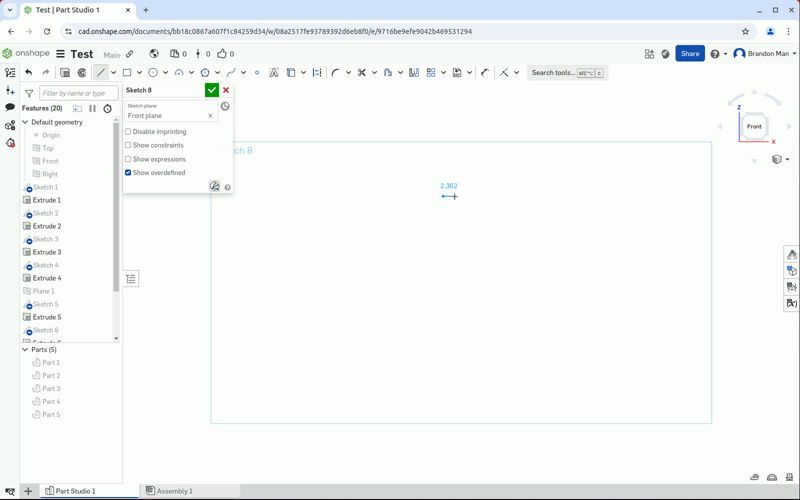
key_up(shift)
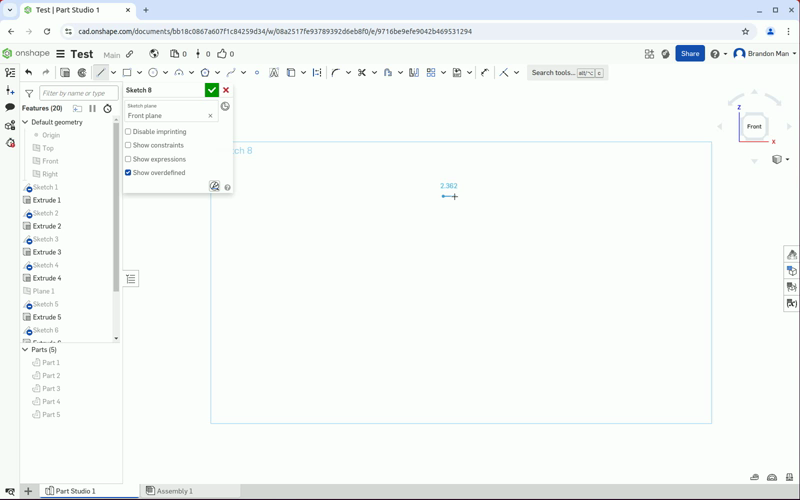
key_down(shift)
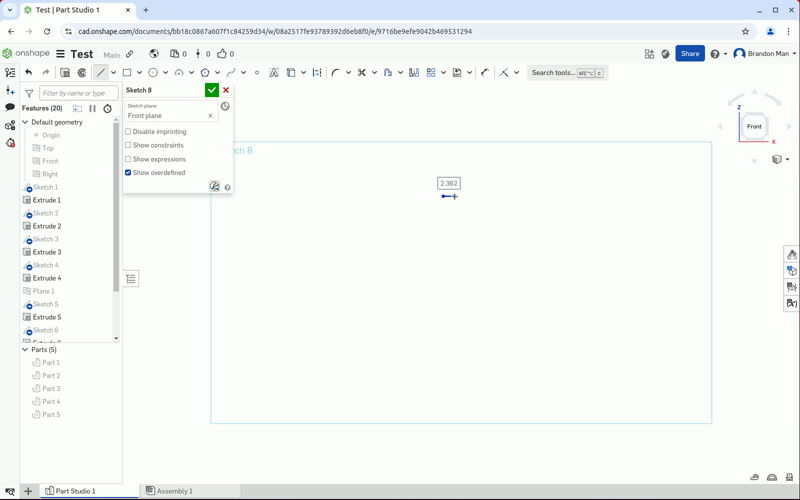
mouse_move(484, 196)
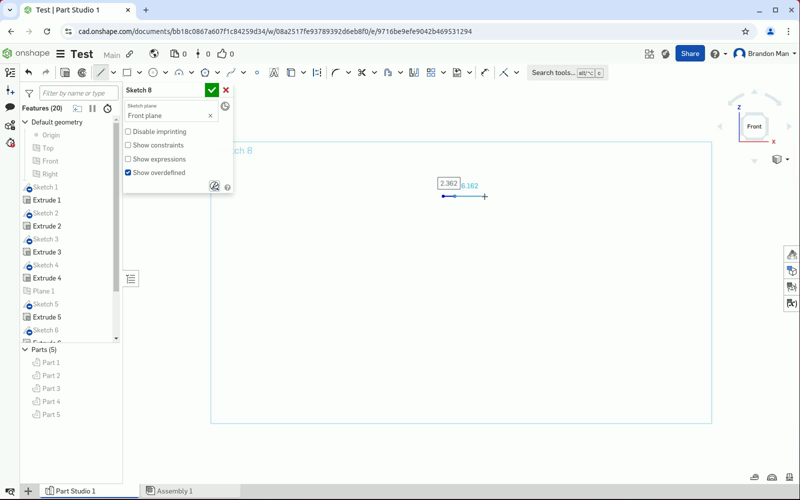
mouse_move(454, 167)
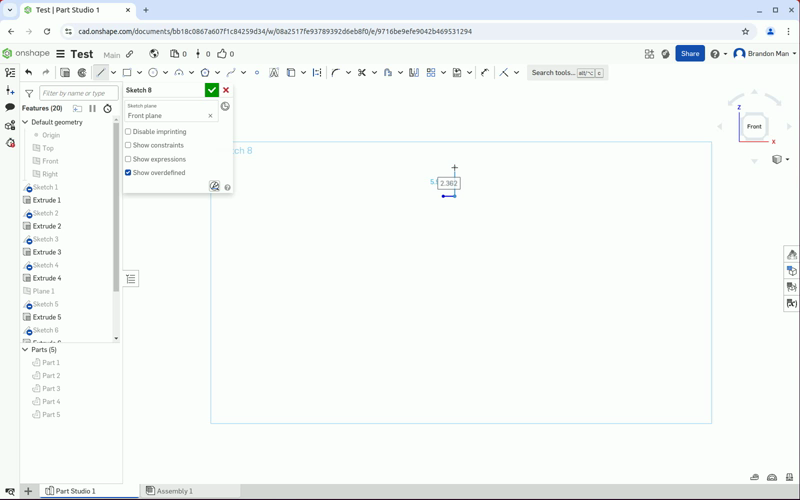
click(454, 167)
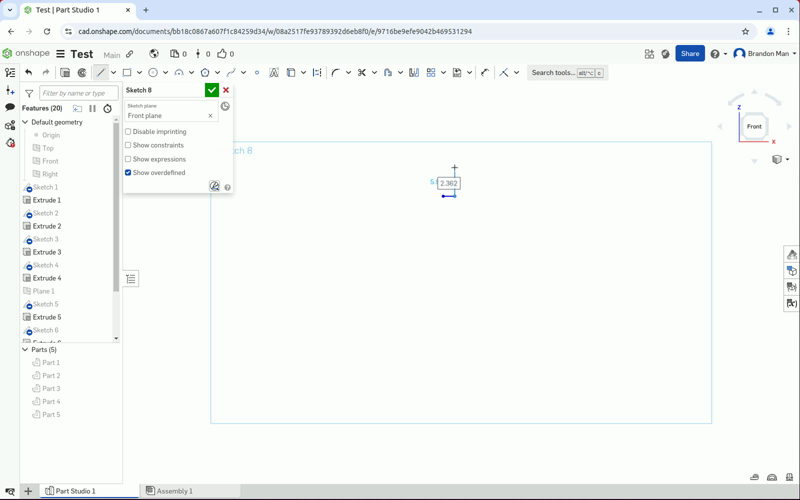
key_up(shift)
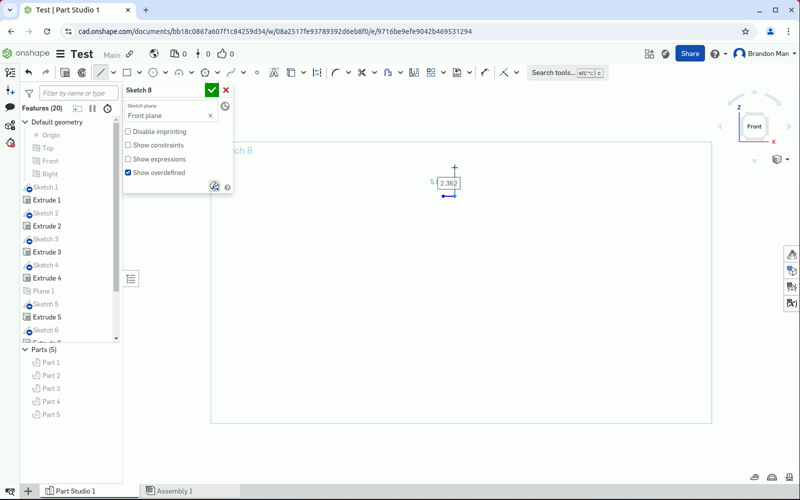
key_down(shift)
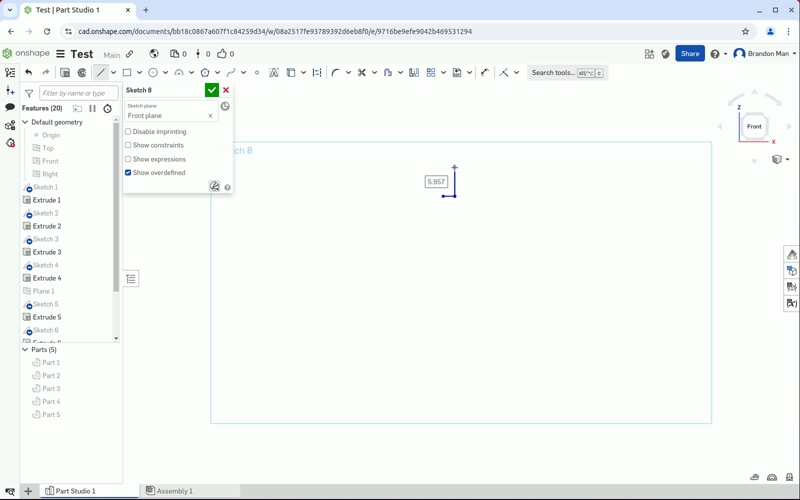
mouse_move(484, 167)
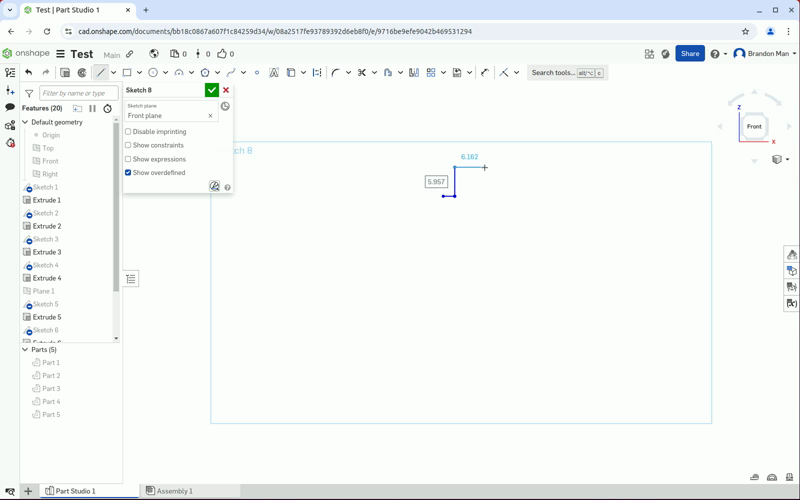
mouse_move(443, 167)
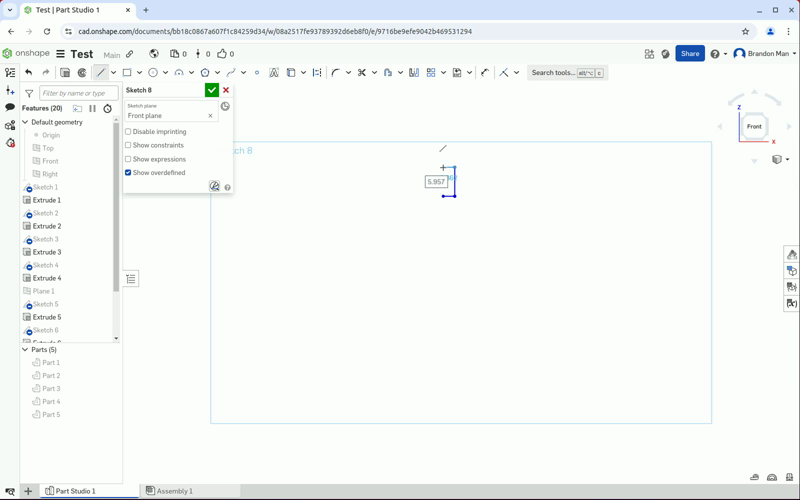
click(443, 167)
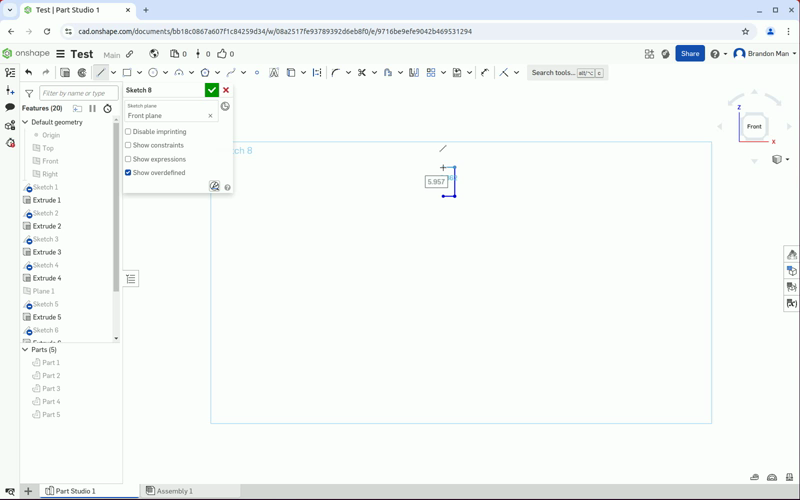
key_up(shift)
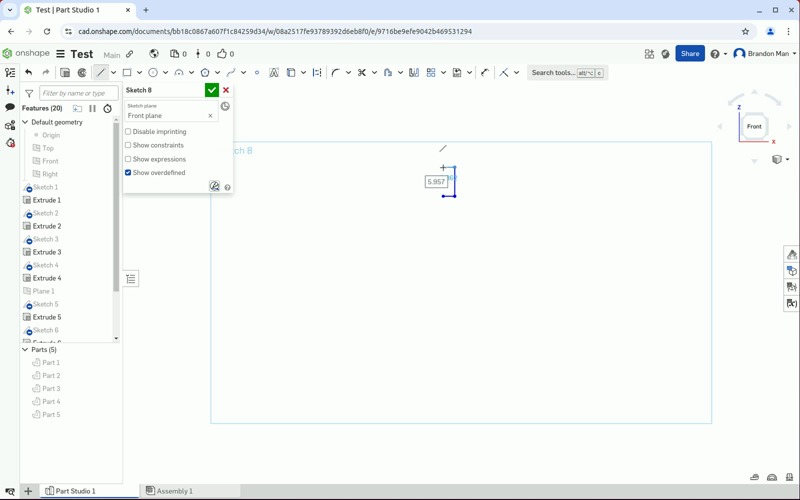
mouse_move(473, 167)
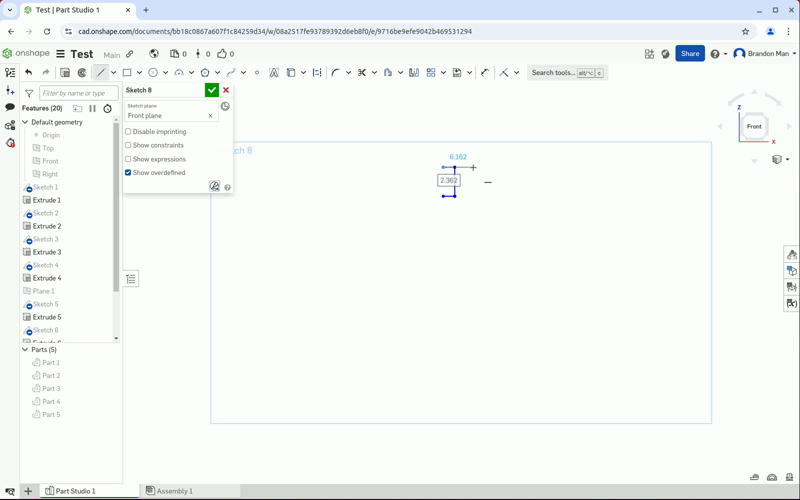
key_down(shift)
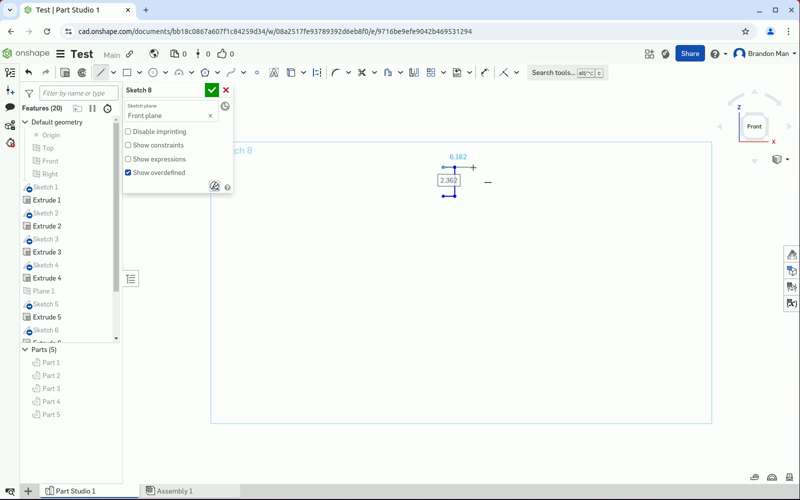
mouse_move(443, 196)
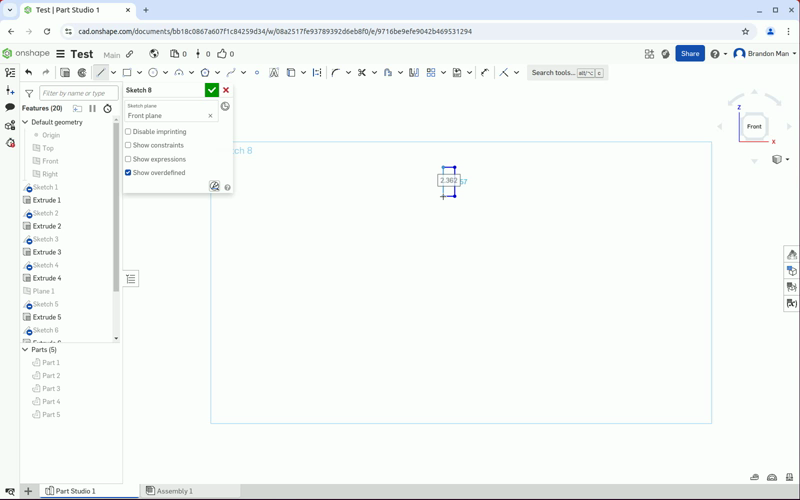
key_up(shift)
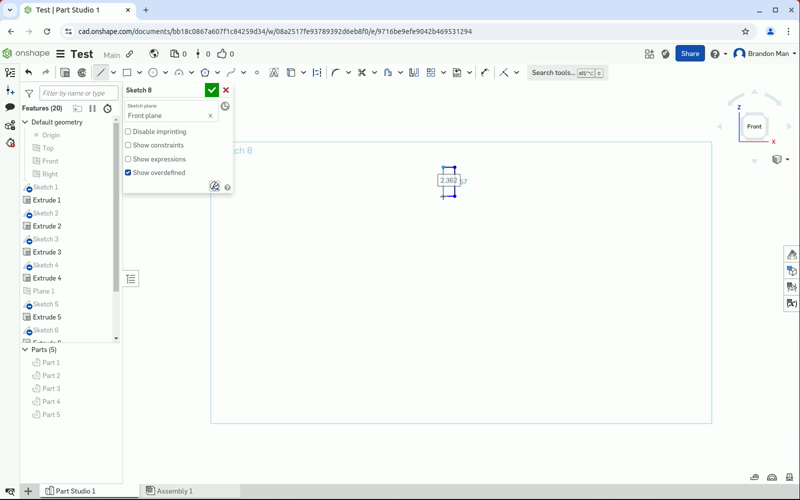
click(443, 196)
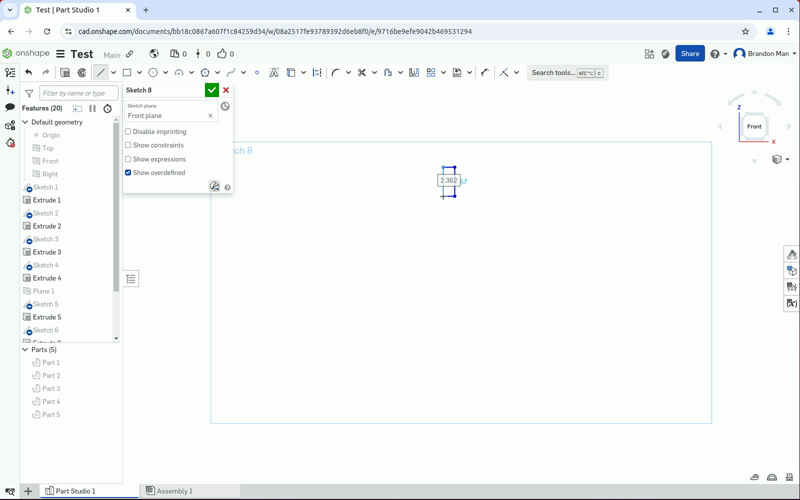
key(esc)
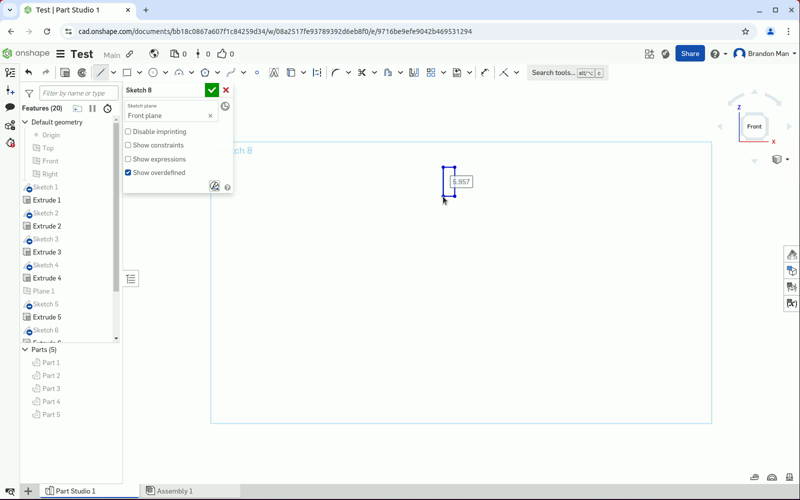
mouse_move(446, 172)
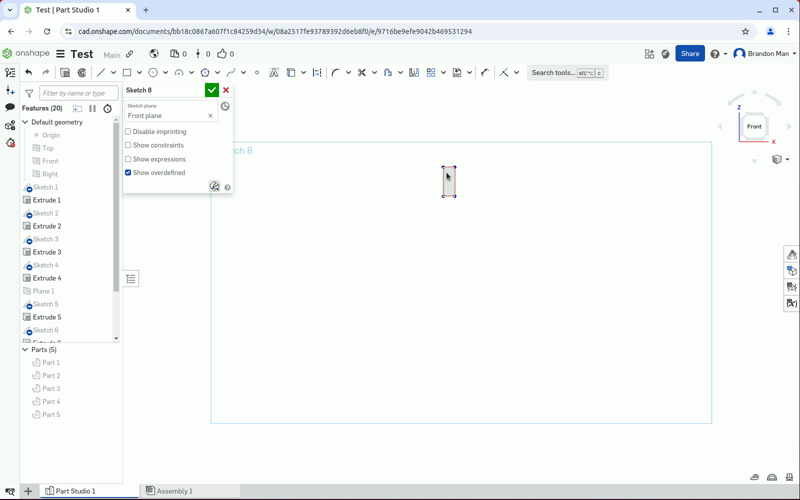
scroll(6)
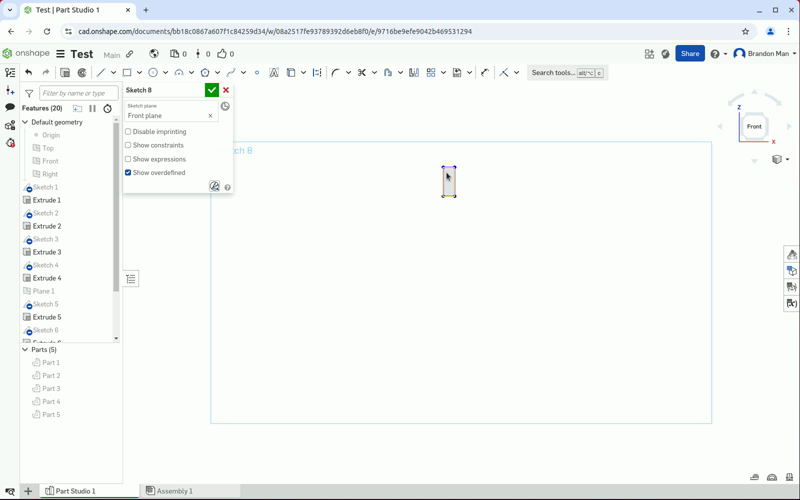
scroll(6)
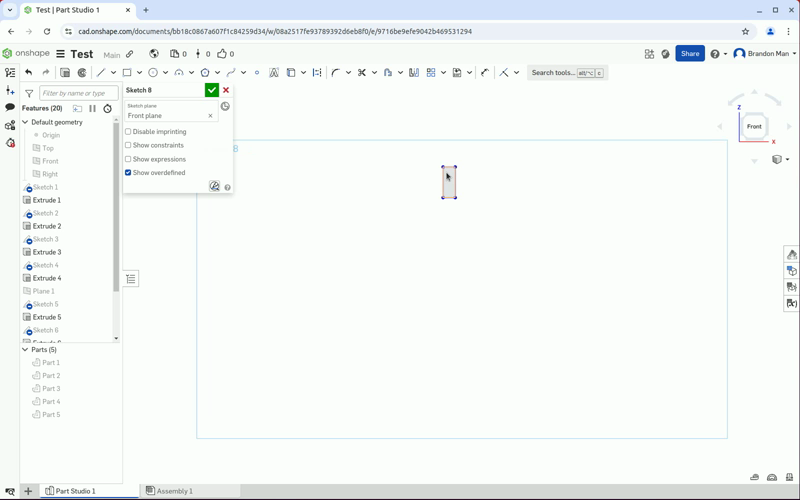
scroll(6)
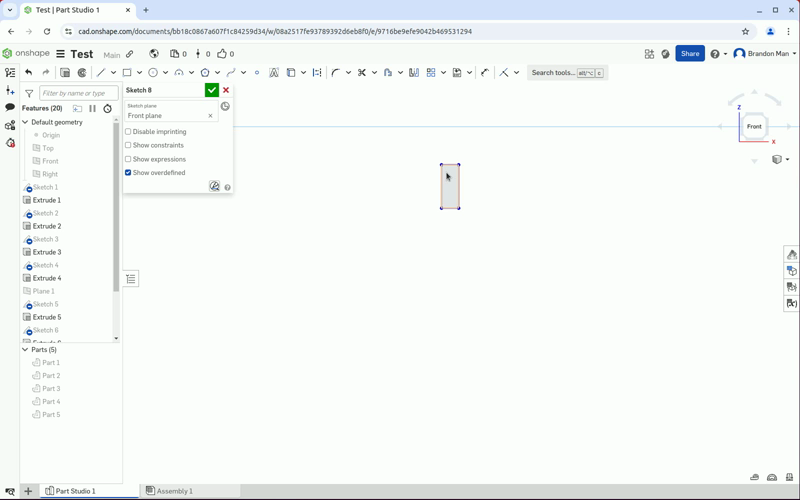
scroll(6)
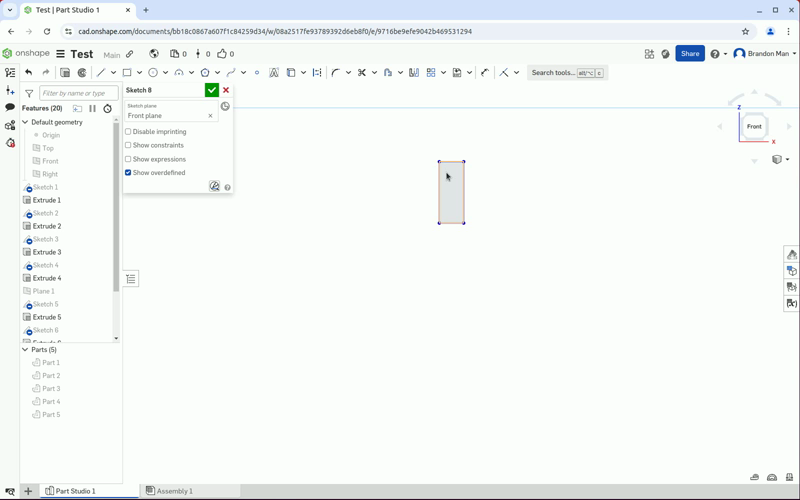
scroll(6)
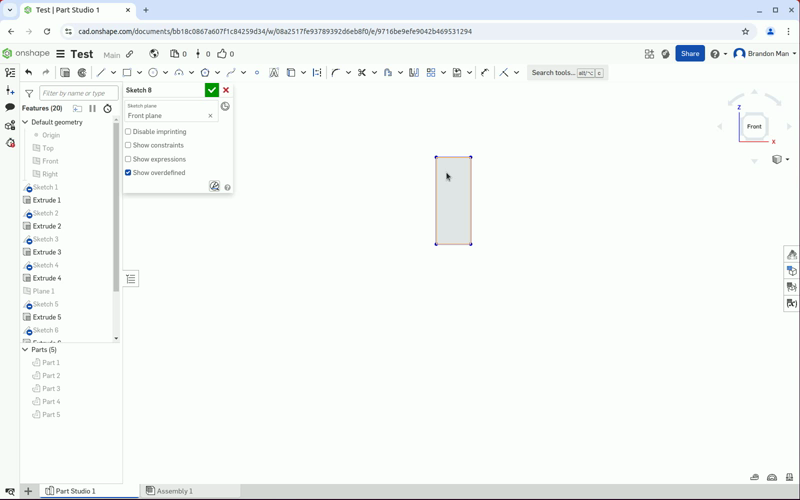
scroll(6)
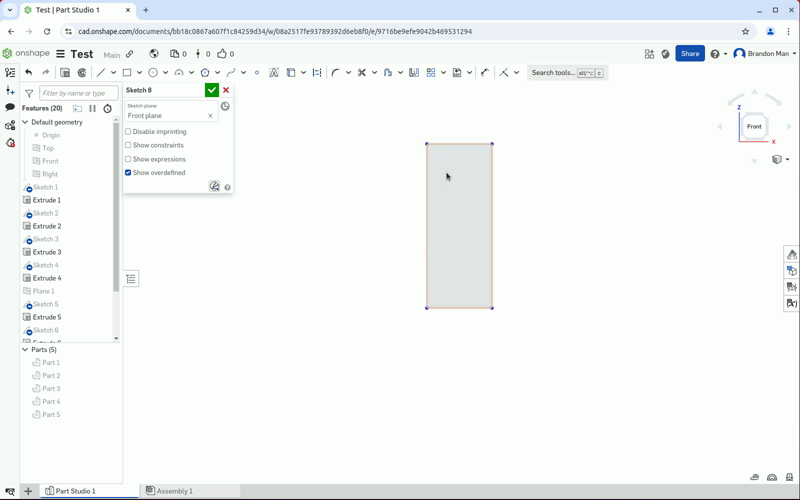
scroll(6)
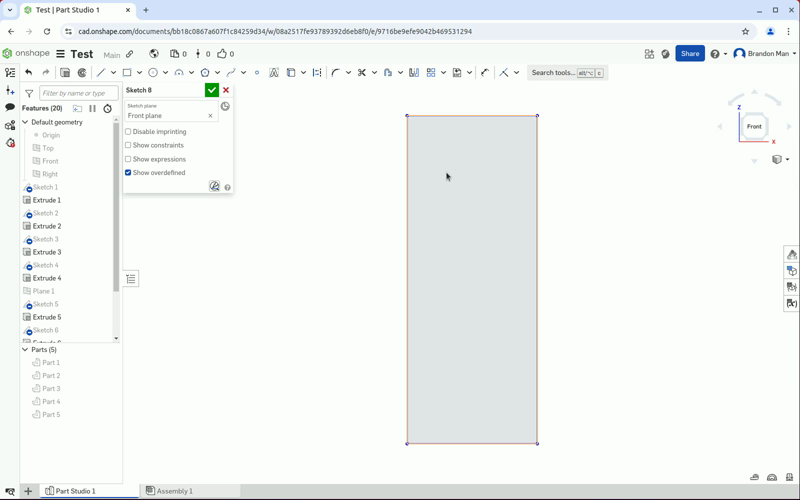
click(446, 172)
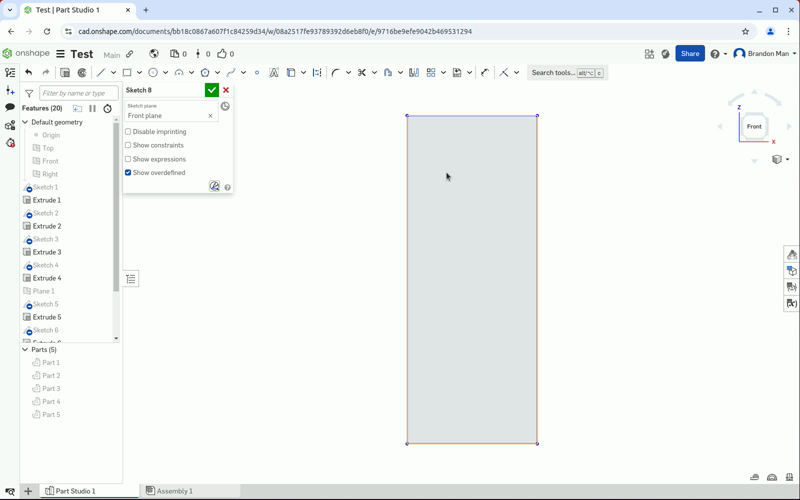
scroll(-6)
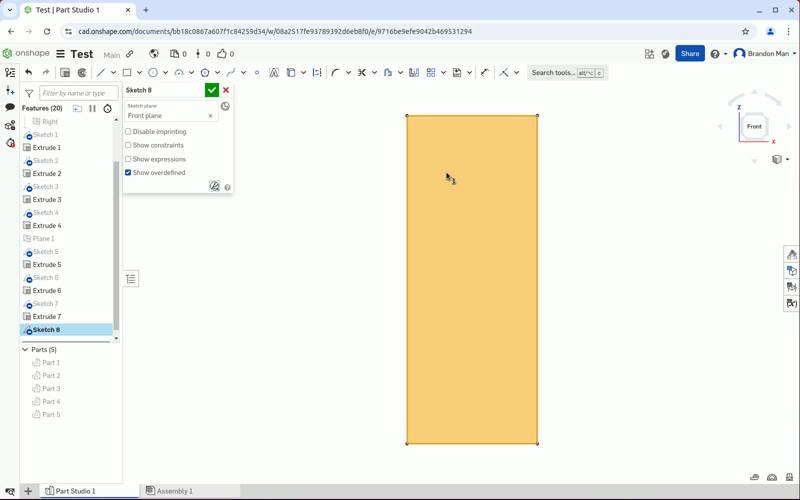
scroll(-6)
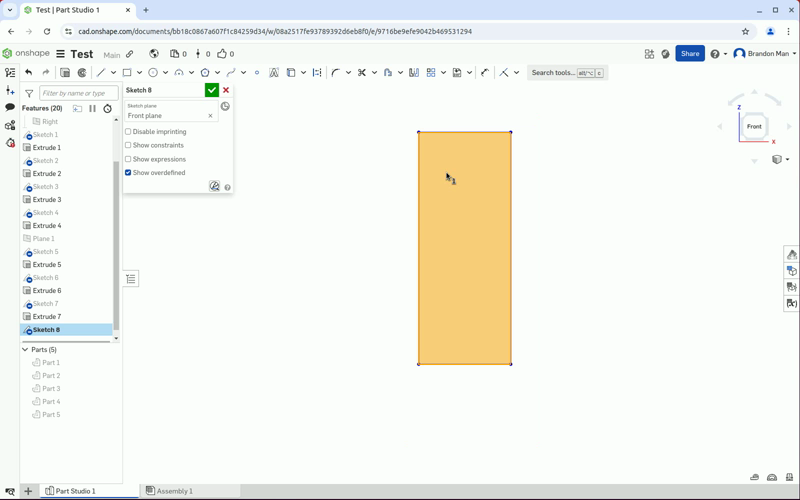
scroll(-6)
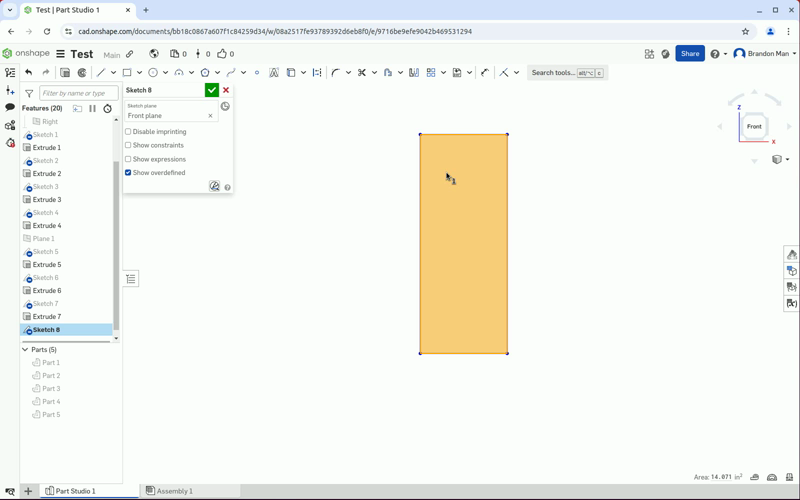
scroll(-6)
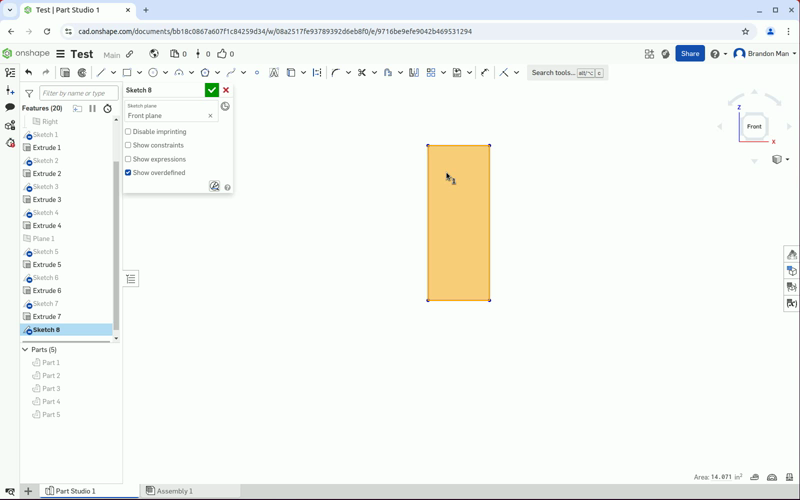
scroll(-6)
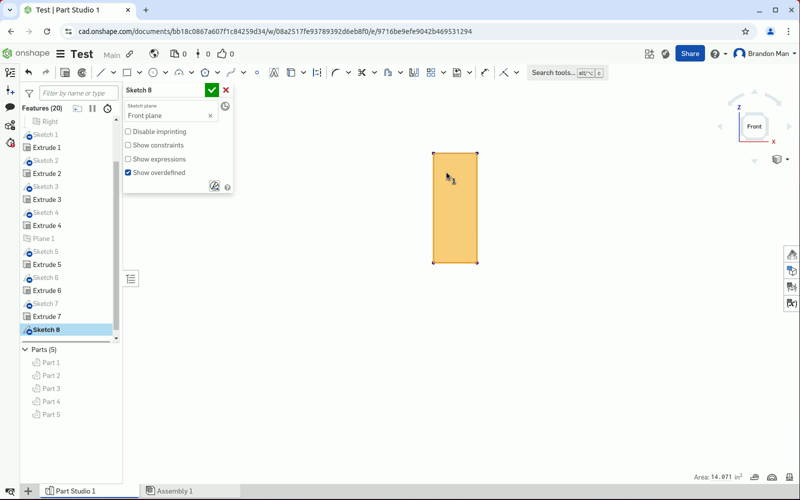
scroll(-6)
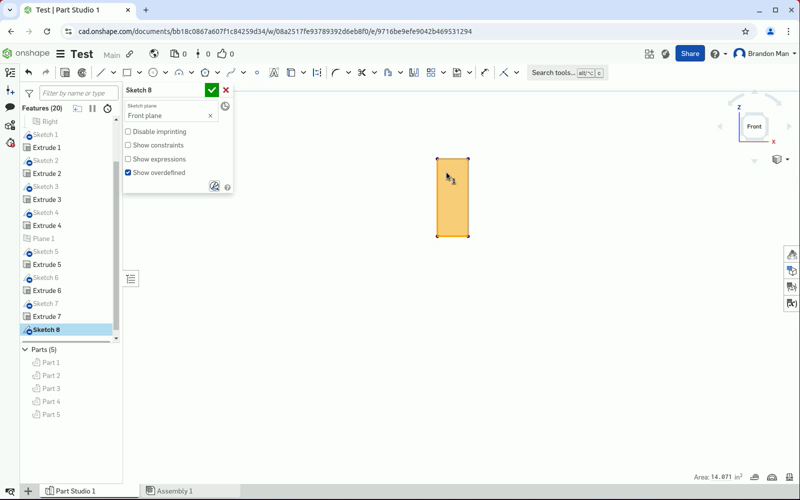
scroll(-6)
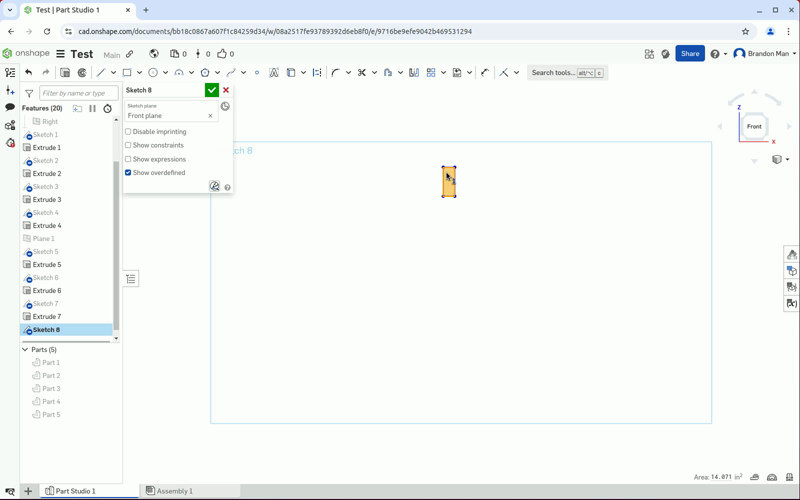
mouse_move(73, 352)
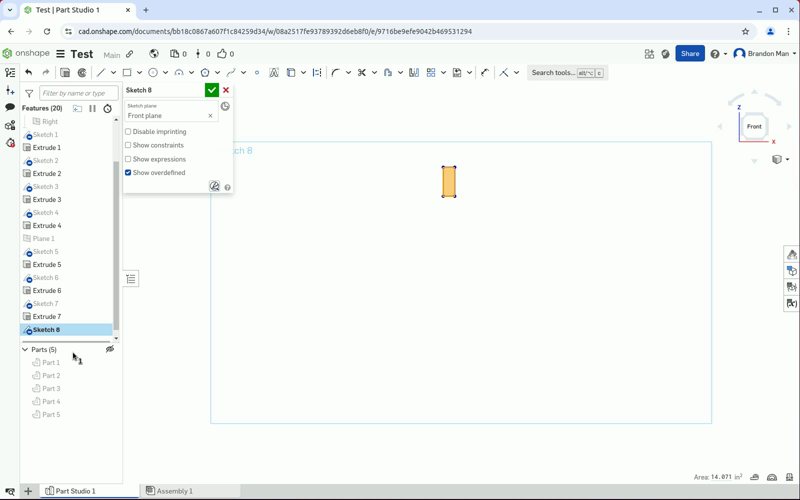
key(shift+y)
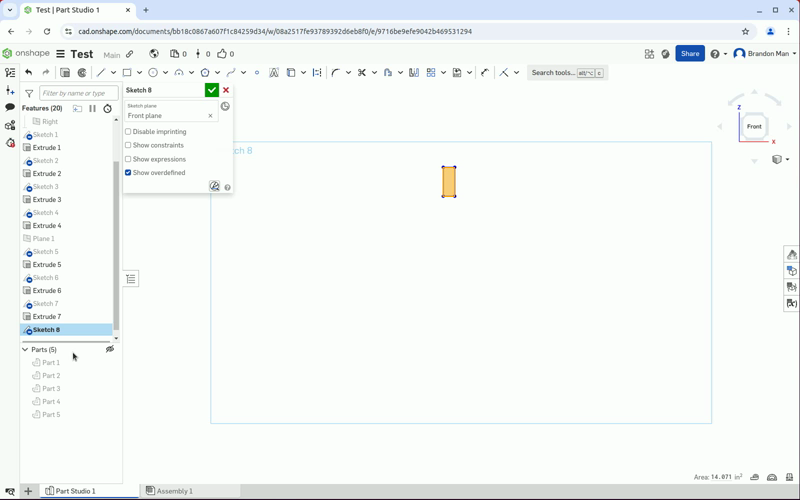
key(shift+e)
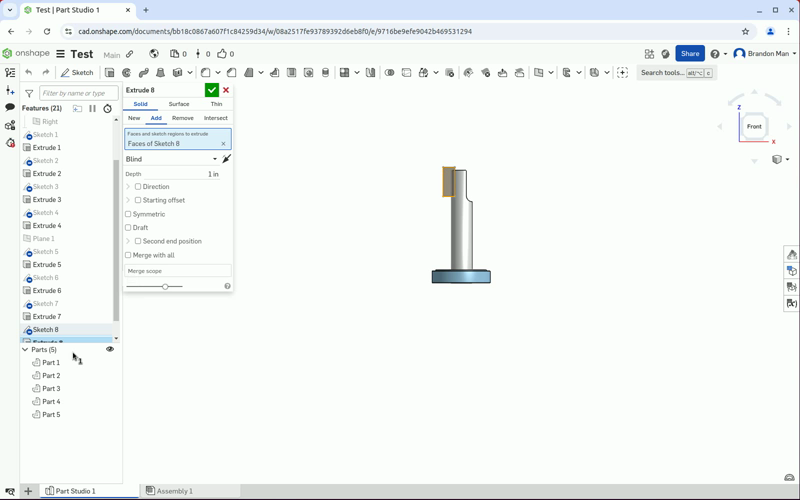
mouse_move(143, 106)
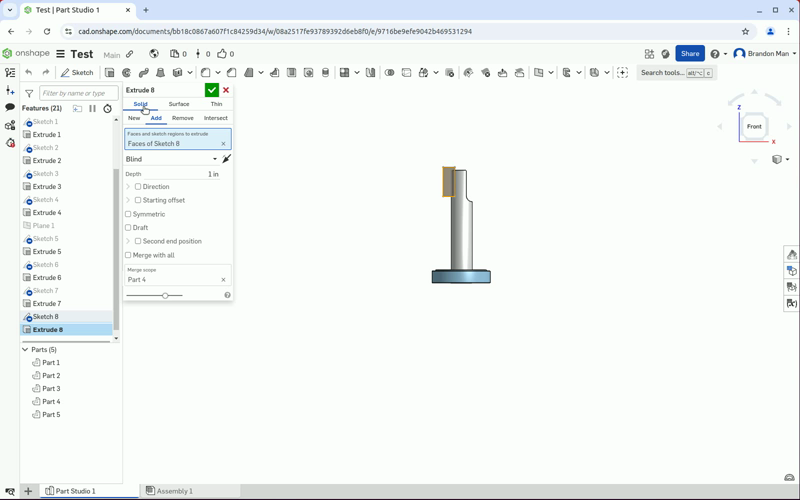
click(143, 106)
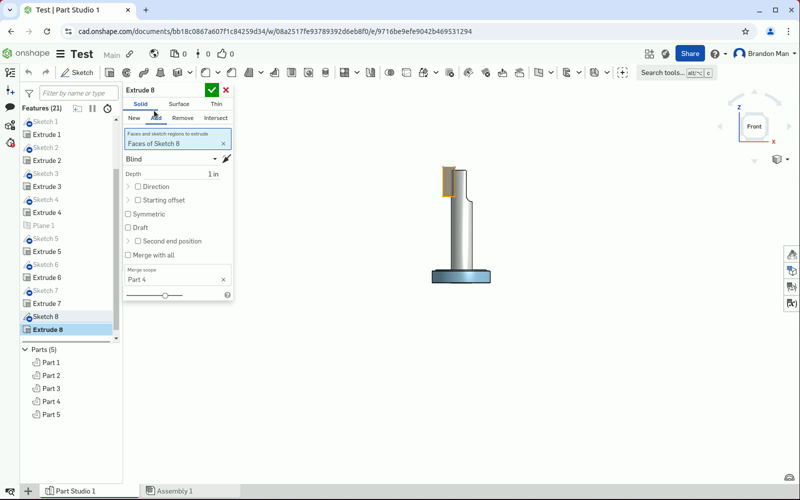
mouse_move(186, 120)
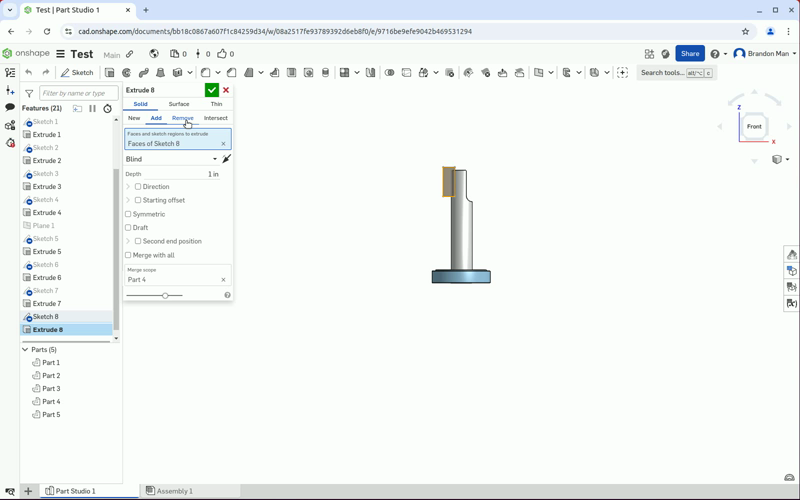
click(186, 120)
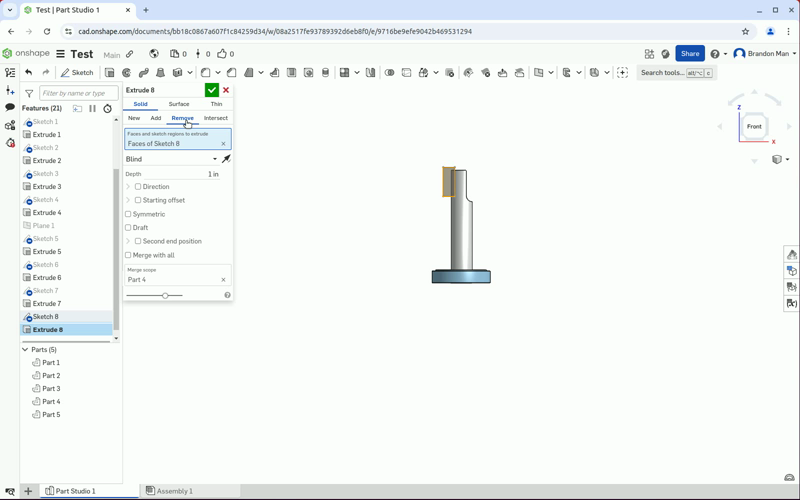
key(tab, 4)
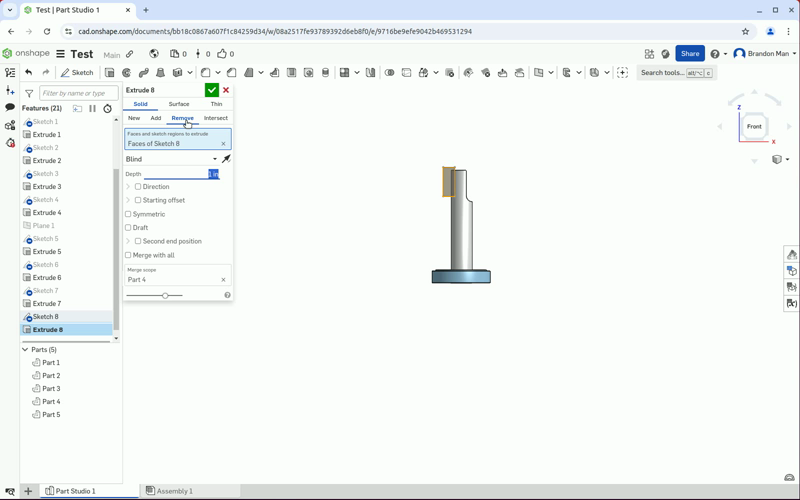
text(14.442)
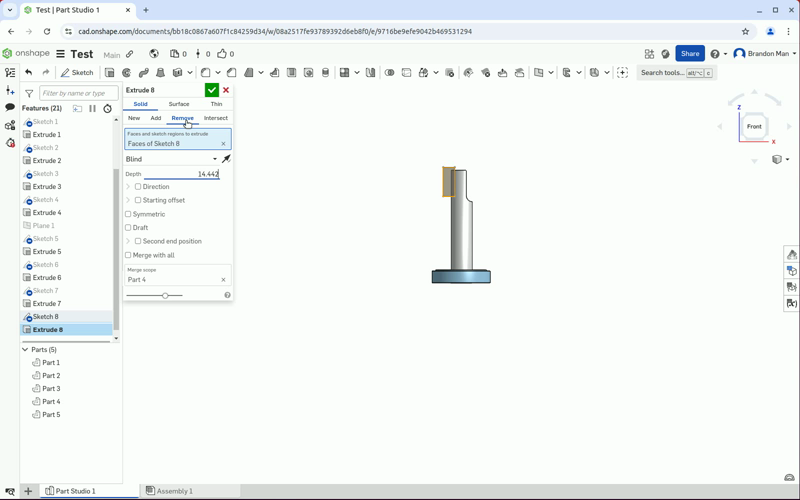
key(tab, 3)
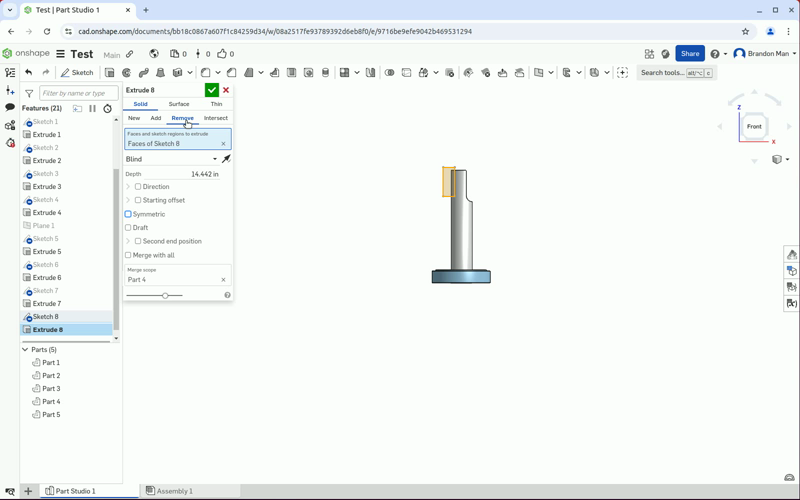
key(space)
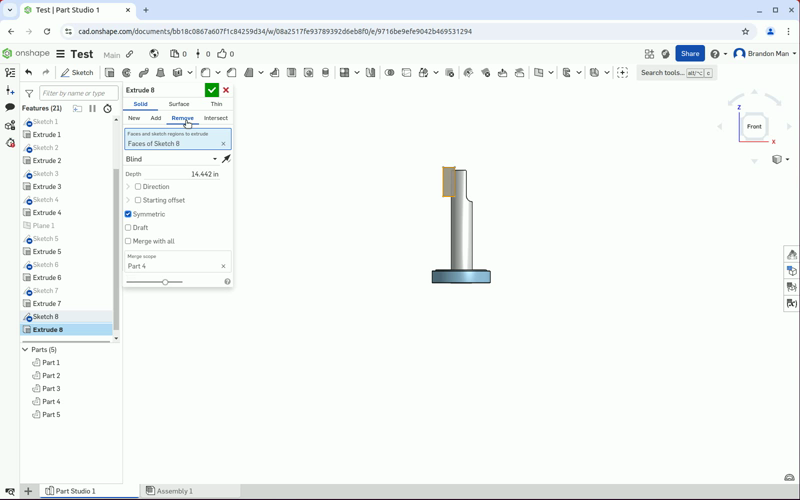
key(tab, 2)
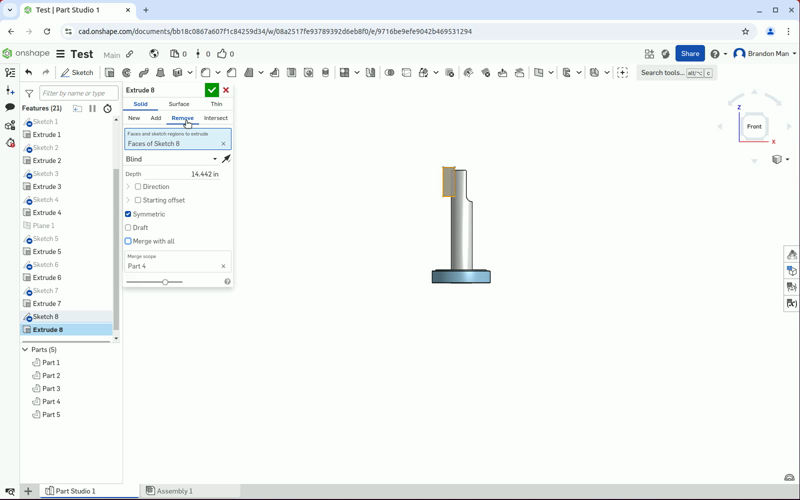
key(space)
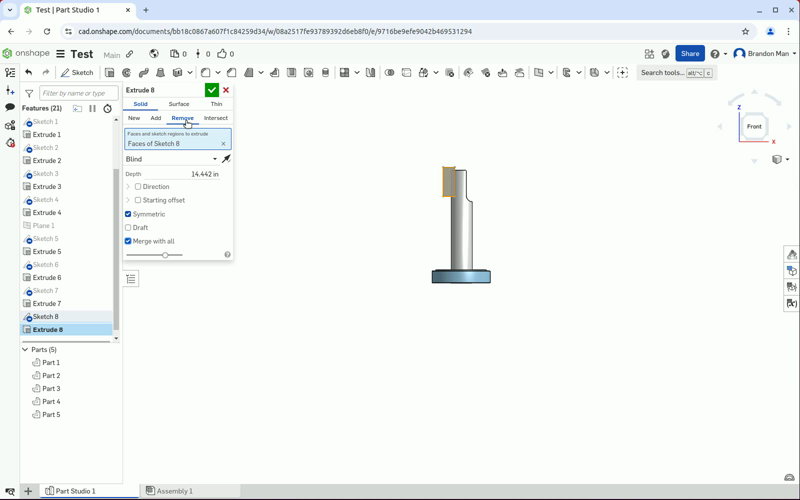
key(enter)
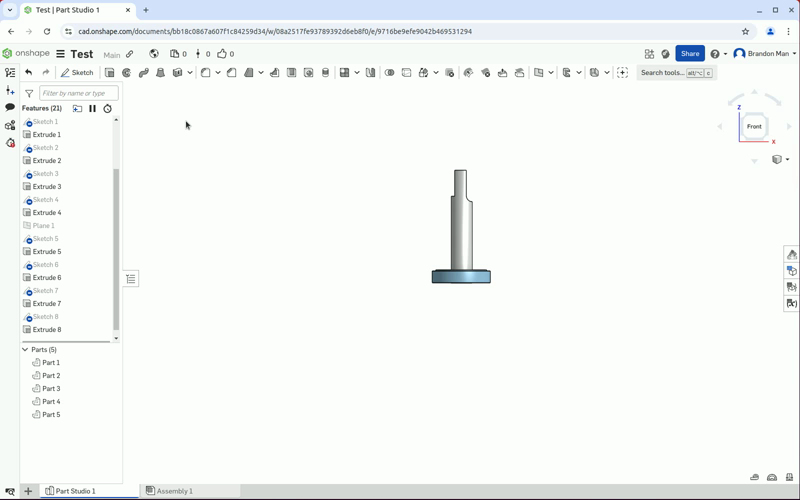
key(shift+h)
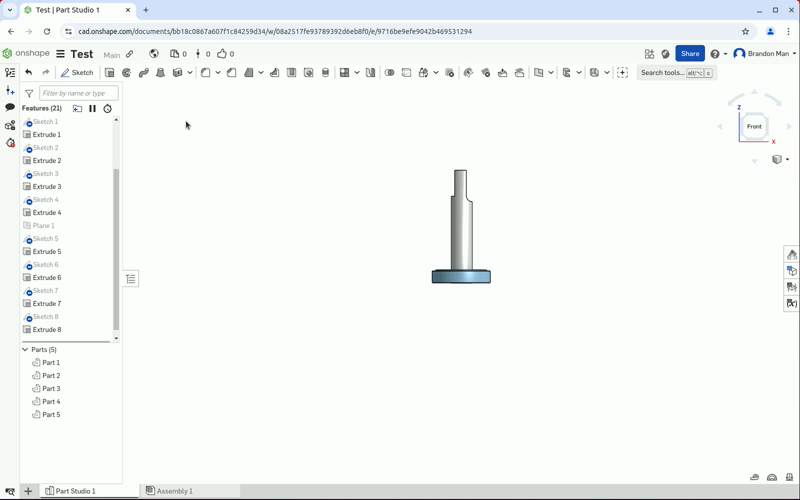
key(shift+h)
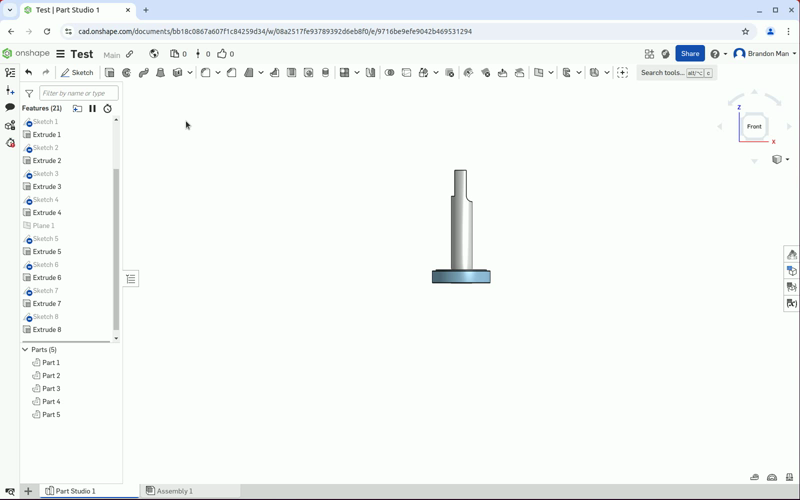
mouse_move(69, 124)
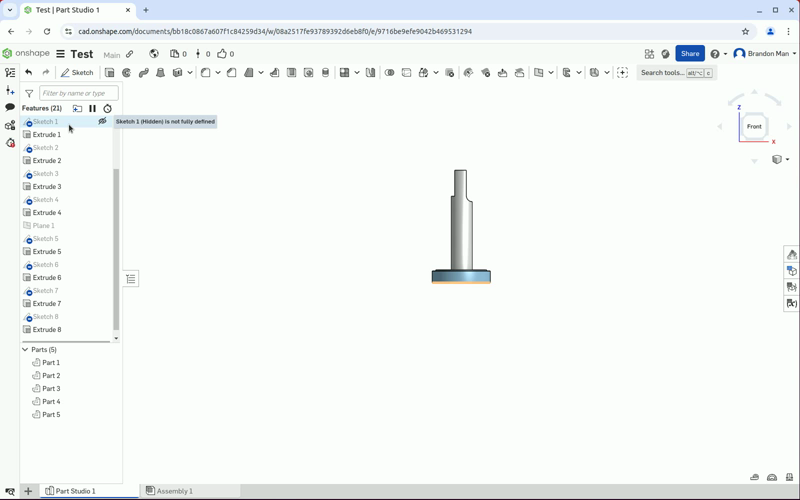
click(69, 124)
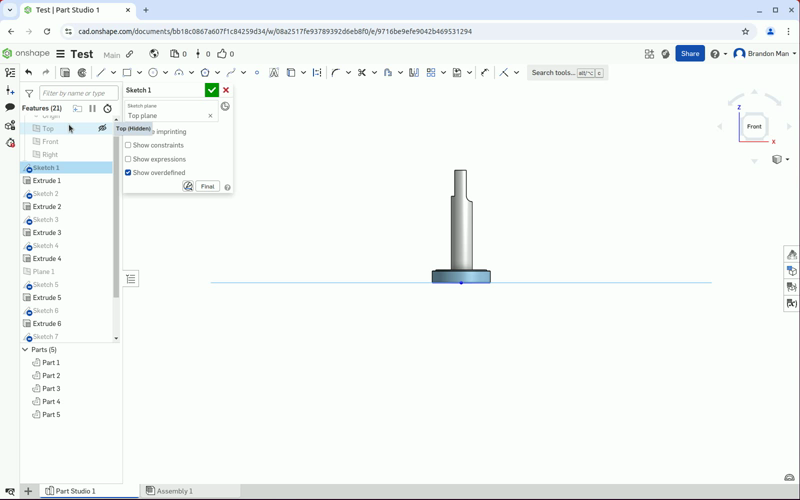
mouse_move(229, 92)
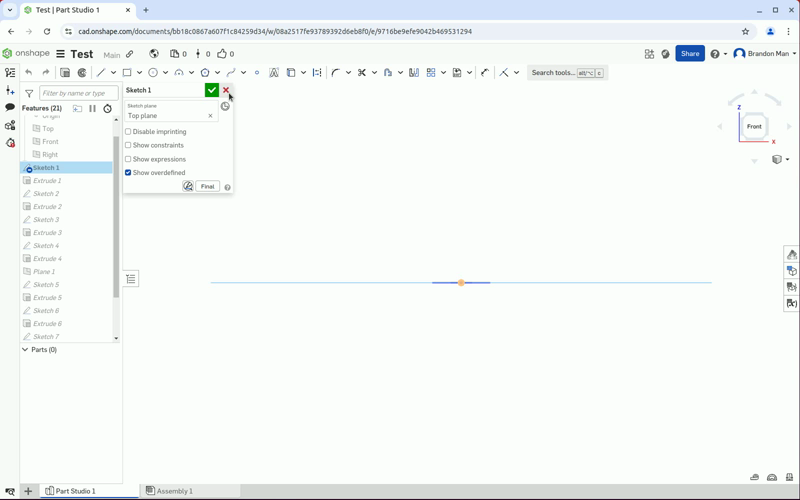
click(229, 92)
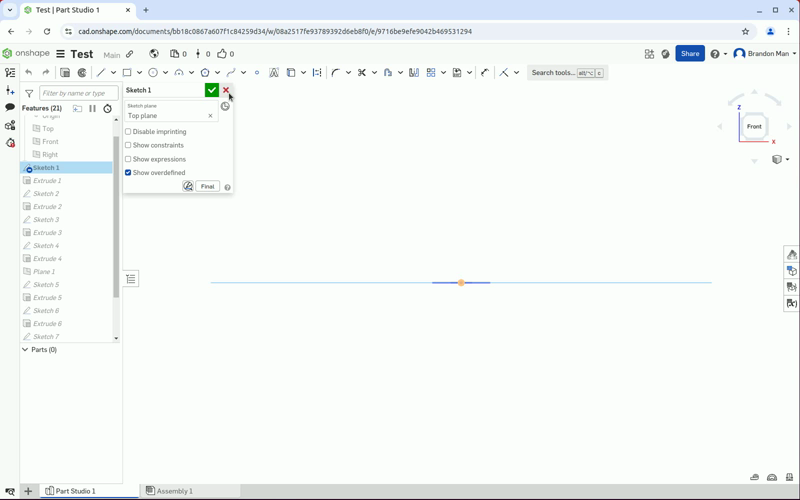
key(shift+s)
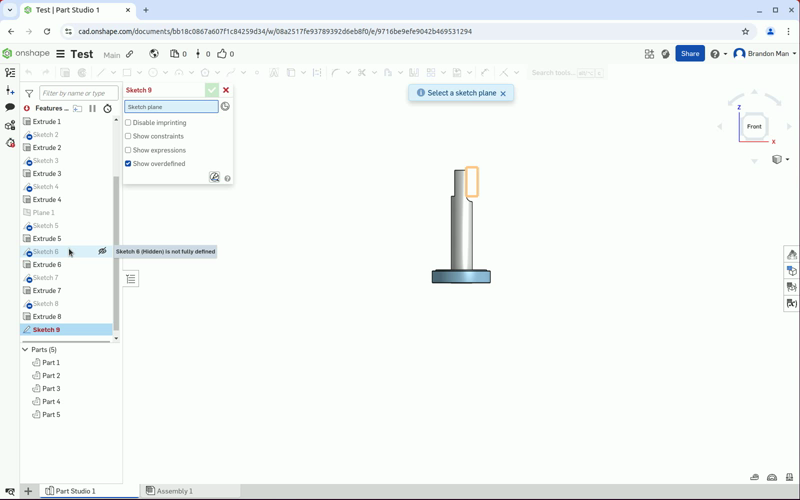
scroll(3)
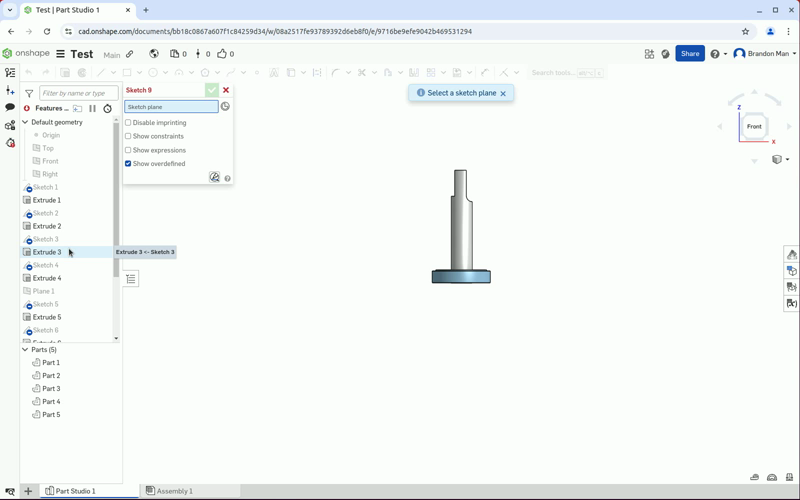
mouse_move(69, 163)
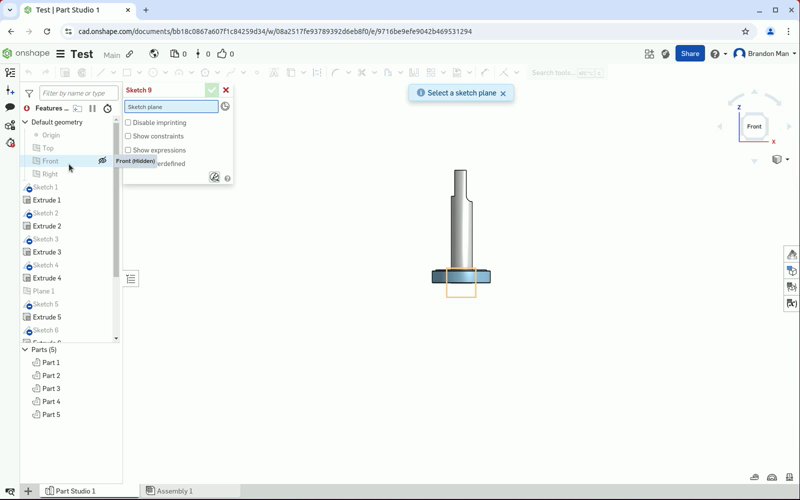
click(69, 163)
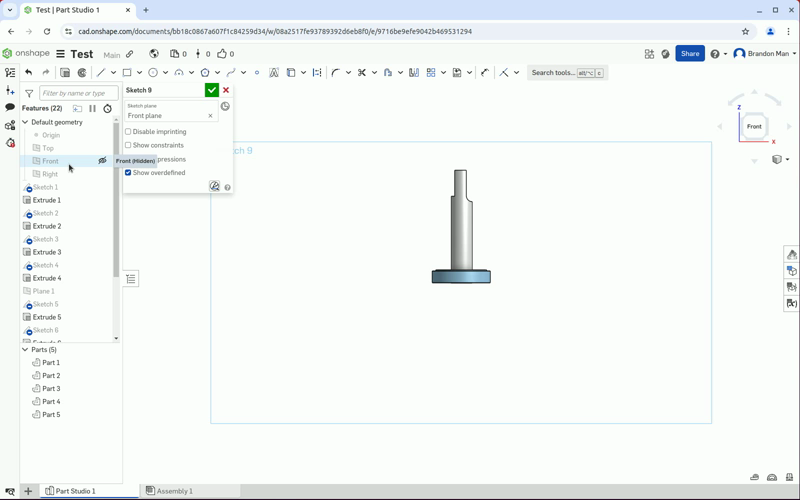
mouse_move(73, 352)
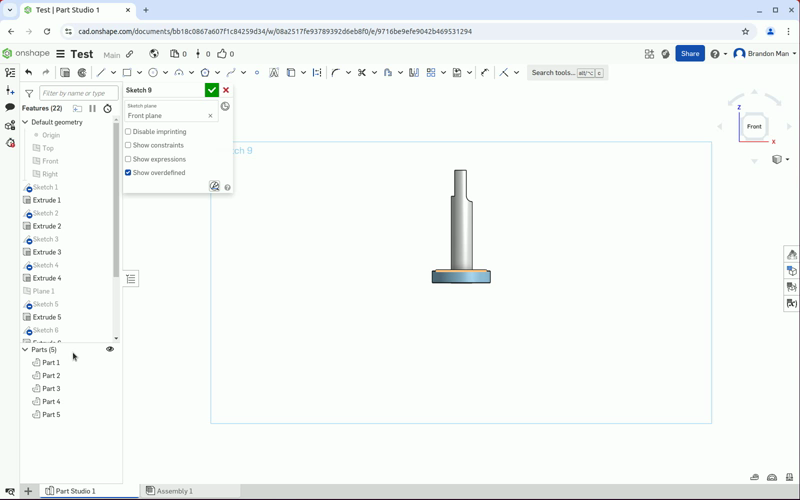
key(y)
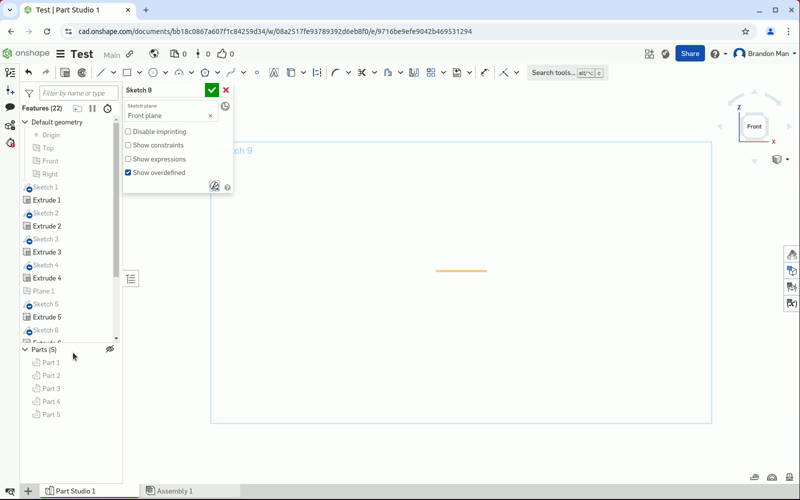
key(a)
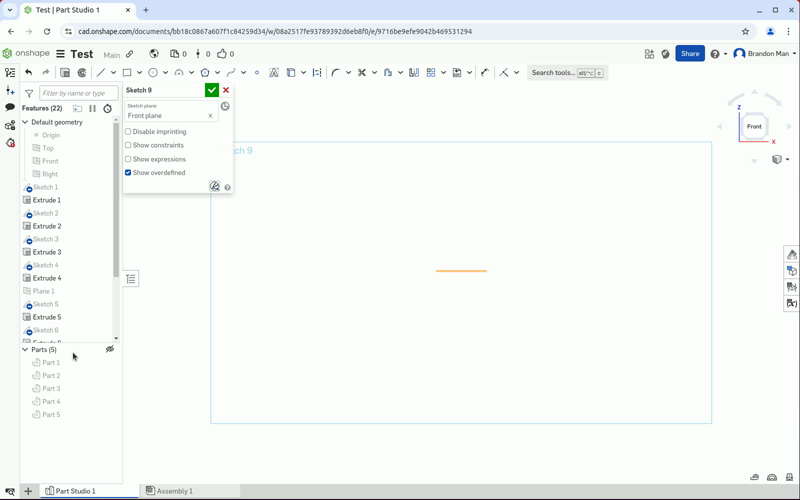
key_down(shift)
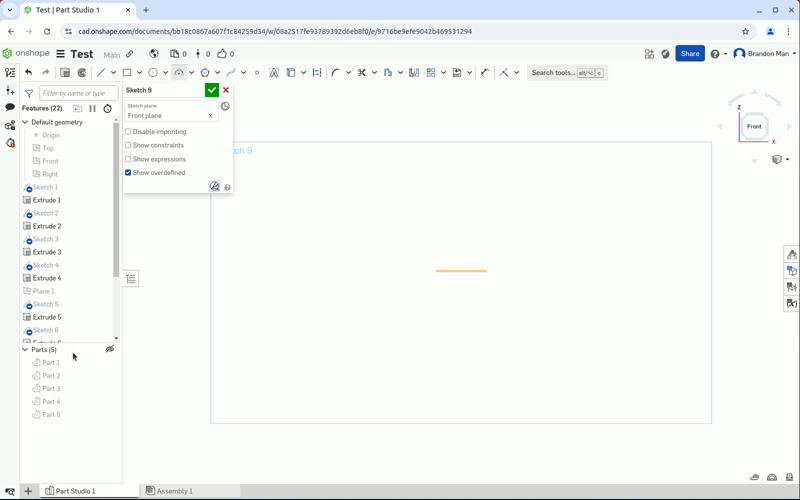
mouse_move(443, 196)
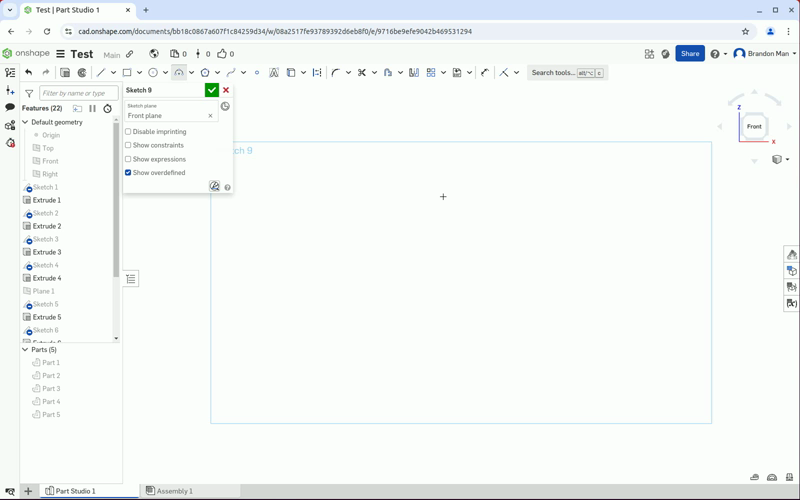
click(443, 196)
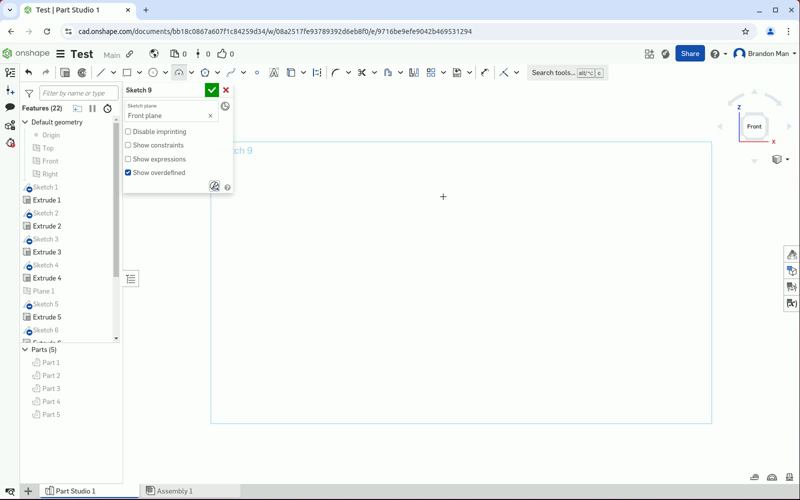
key_up(shift)
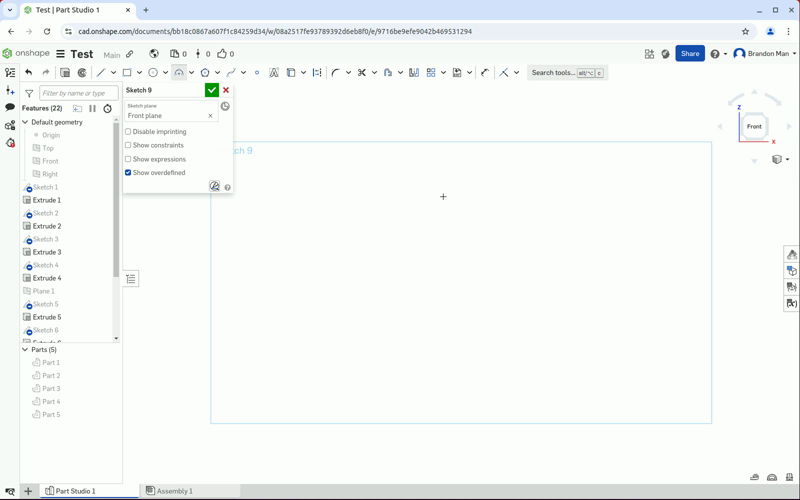
key_down(shift)
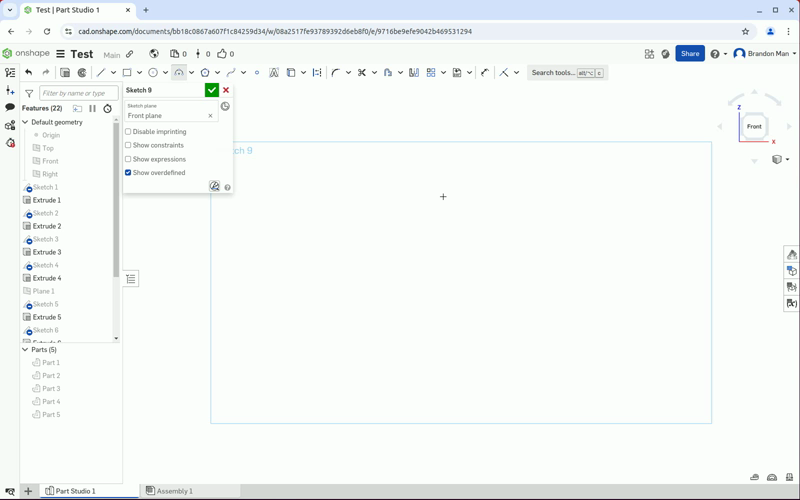
mouse_move(454, 196)
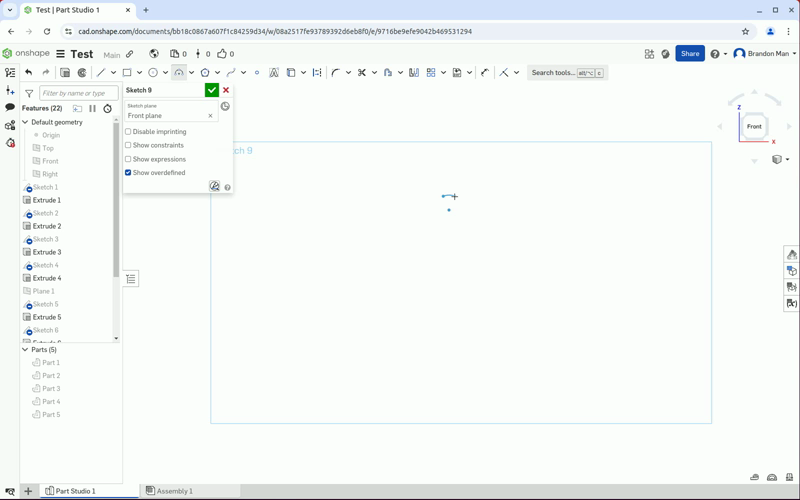
click(454, 196)
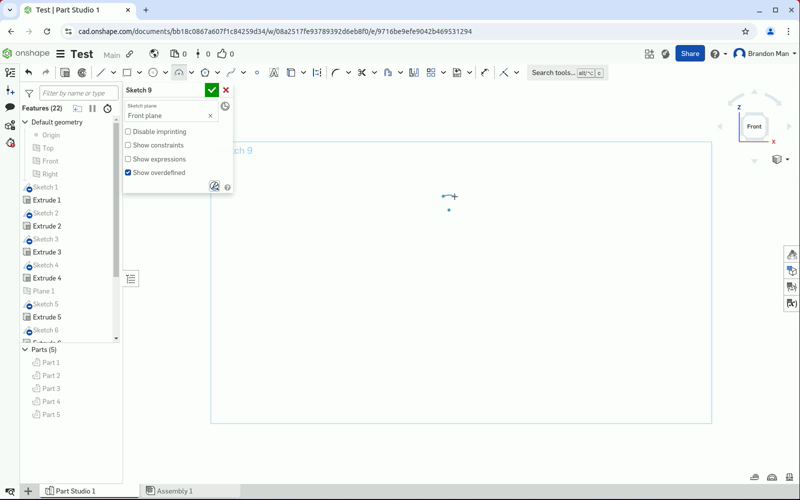
mouse_move(449, 201)
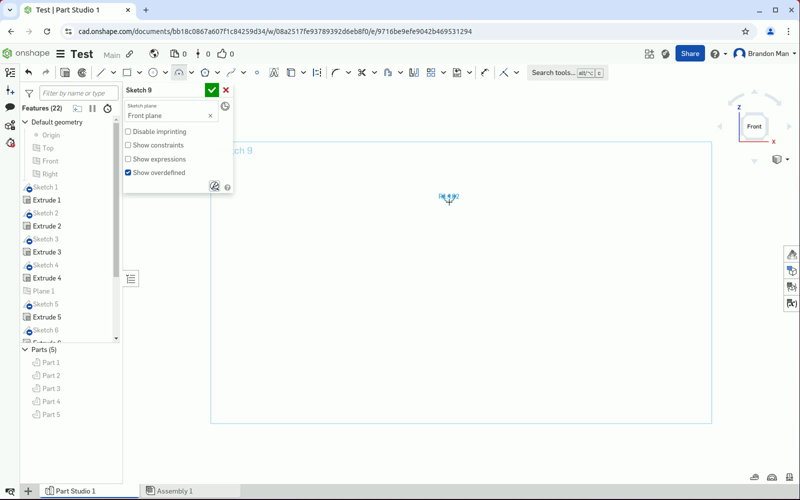
click(449, 201)
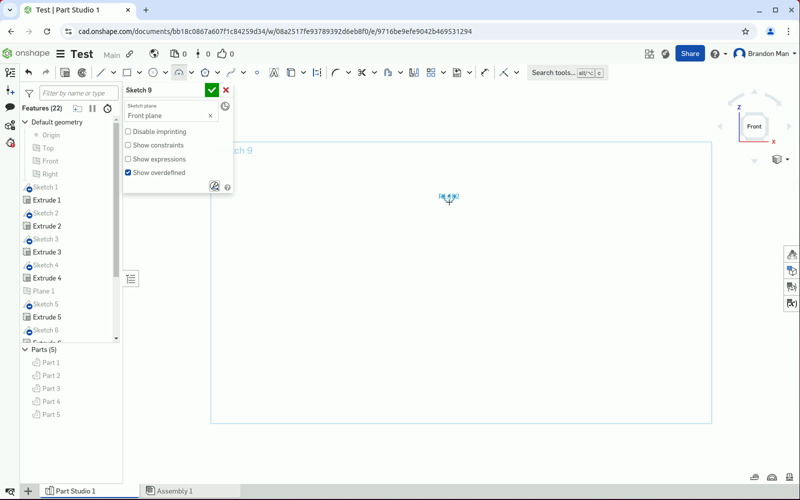
key_up(shift)
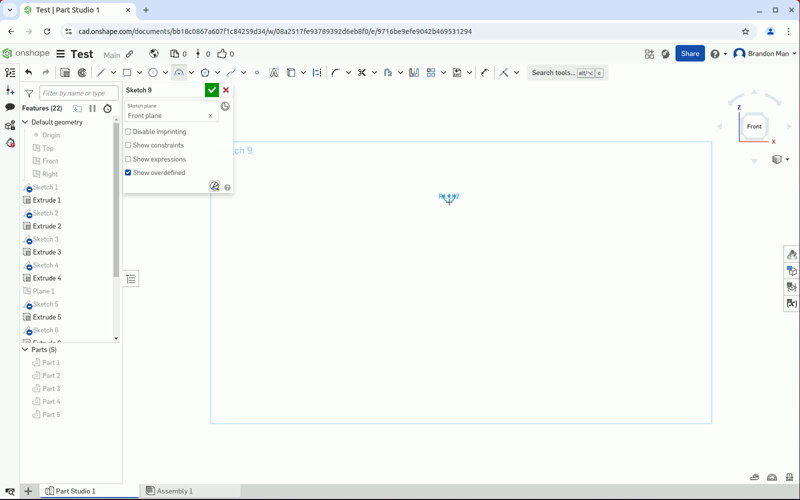
key(esc)
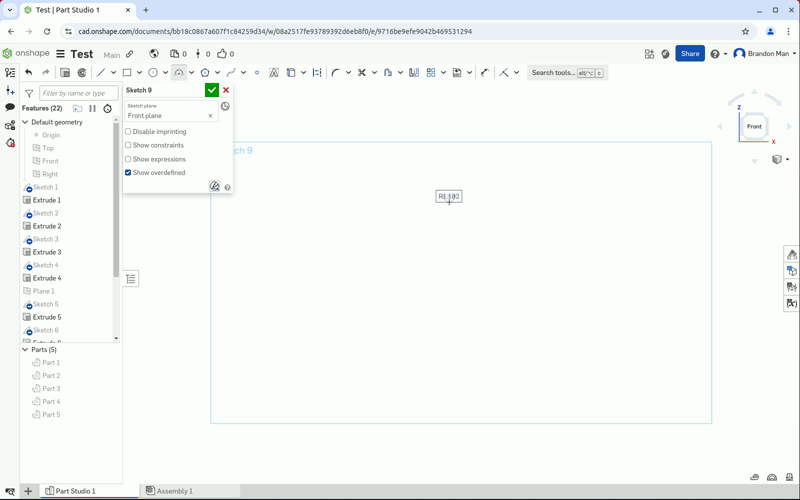
key(l)
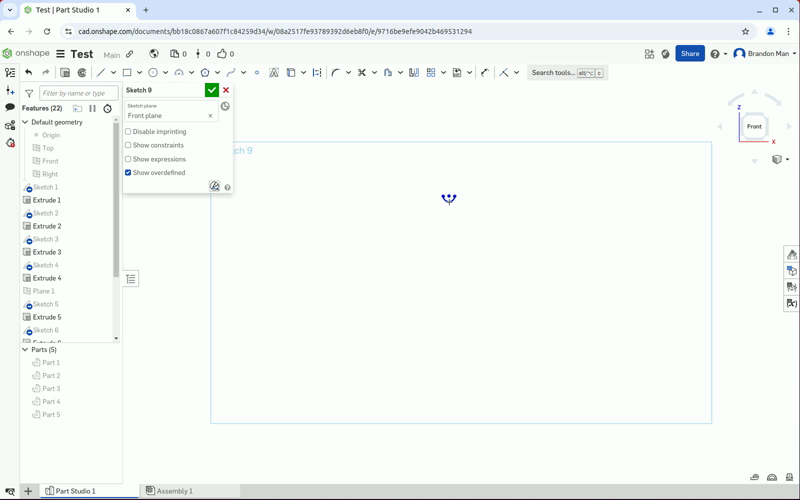
mouse_move(454, 196)
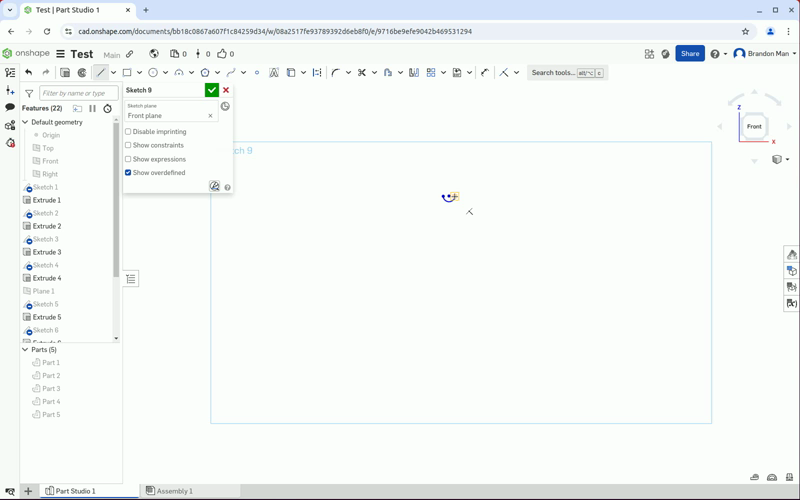
click(454, 196)
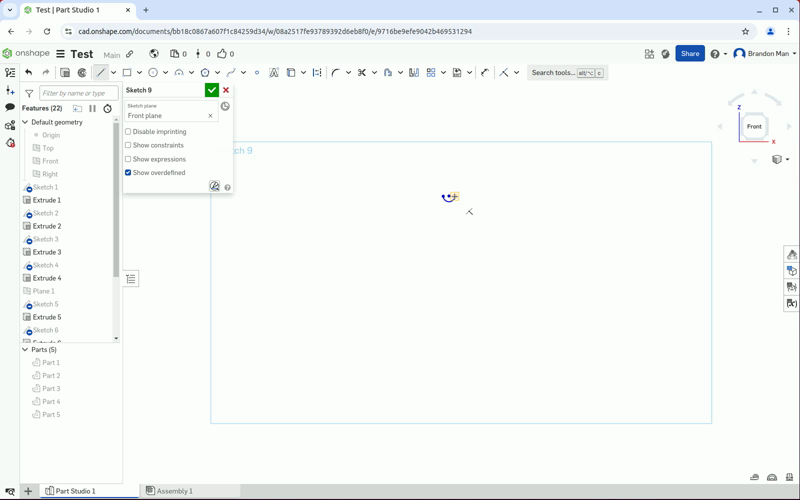
mouse_move(484, 196)
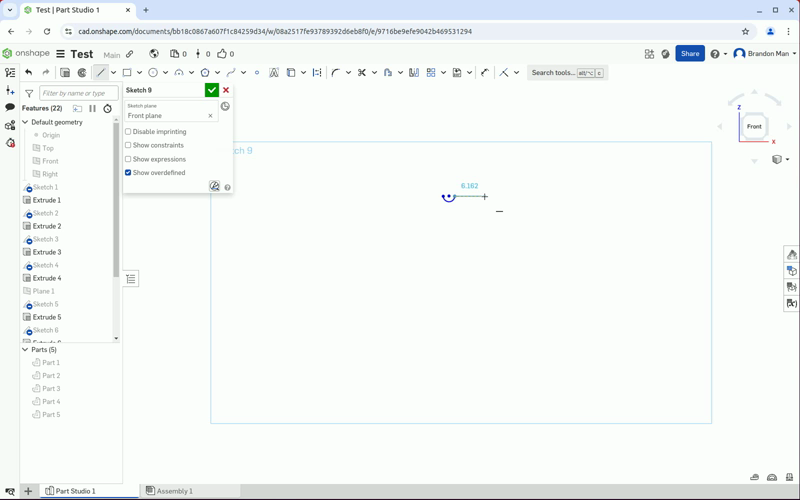
key_down(shift)
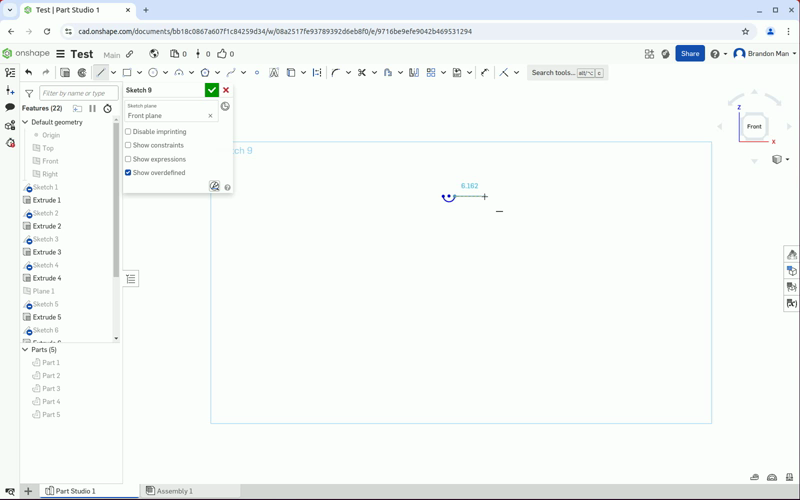
mouse_move(443, 196)
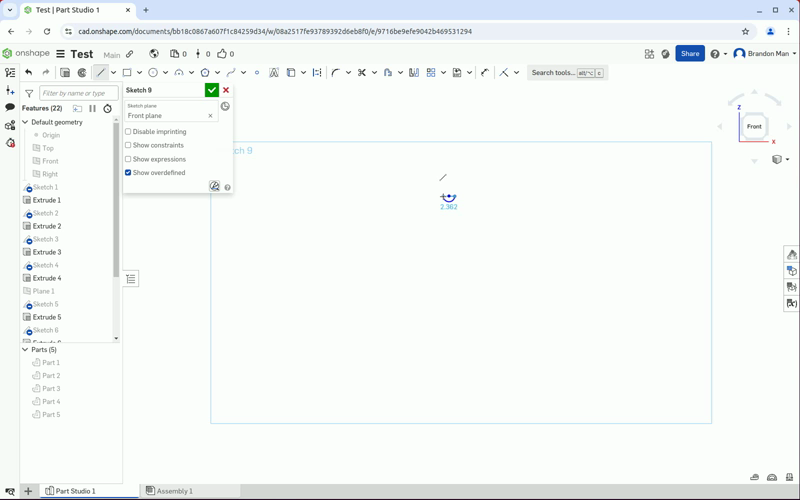
key_up(shift)
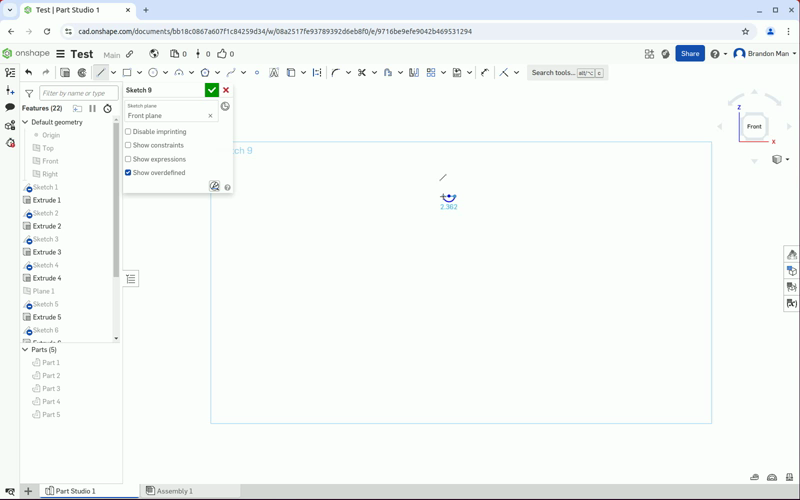
click(443, 196)
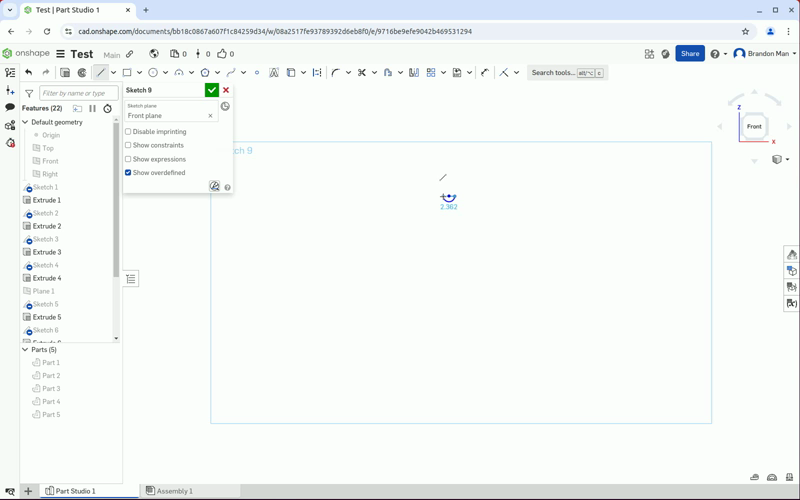
key(esc)
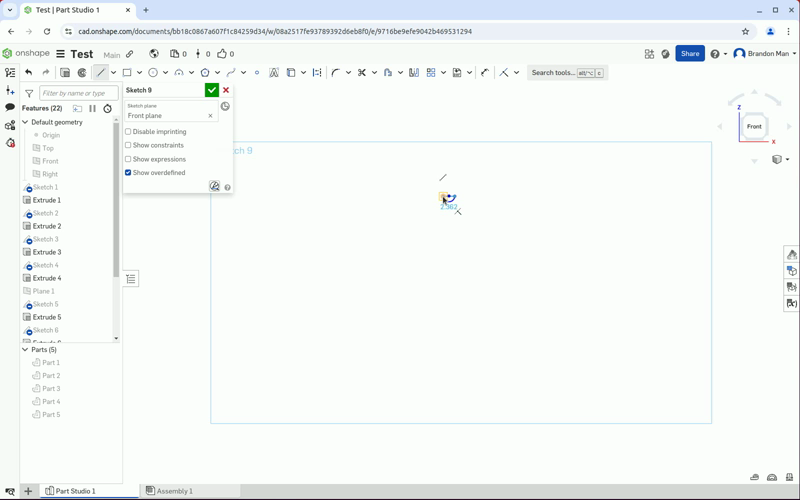
mouse_move(451, 199)
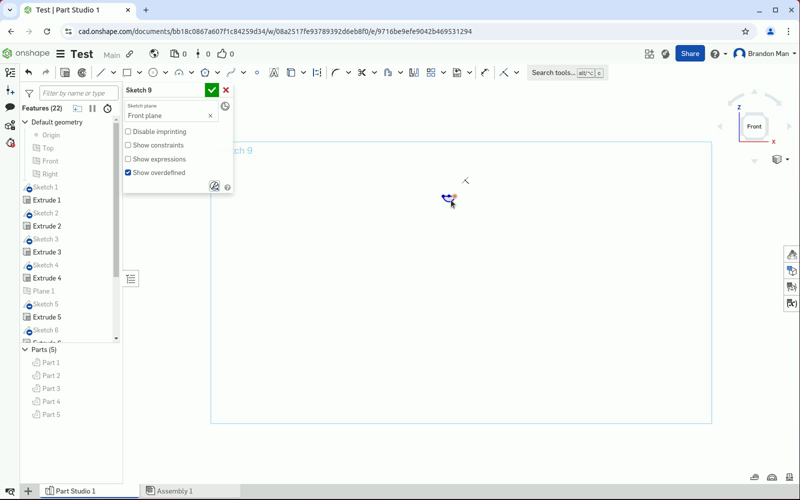
scroll(6)
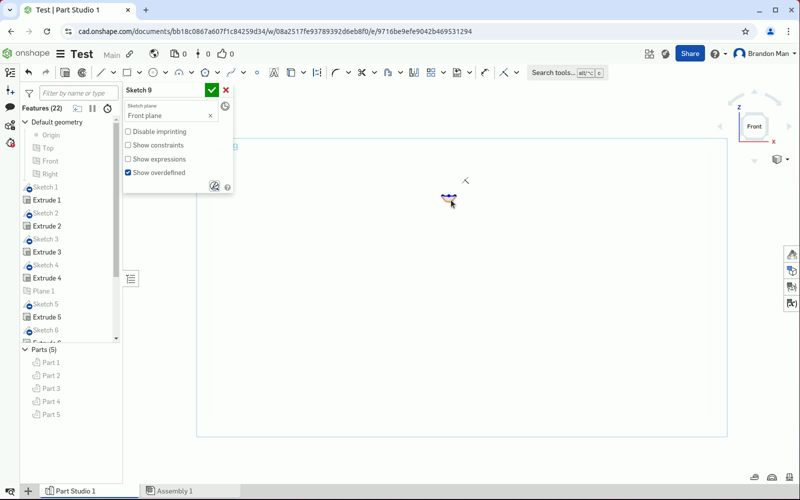
scroll(6)
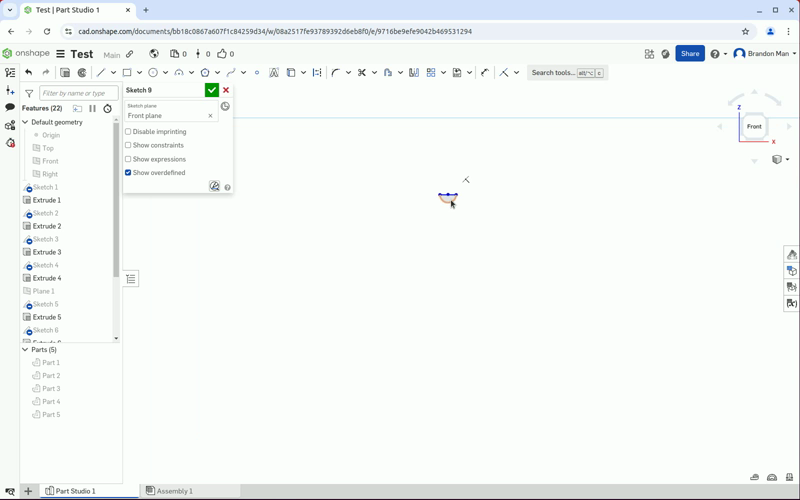
scroll(6)
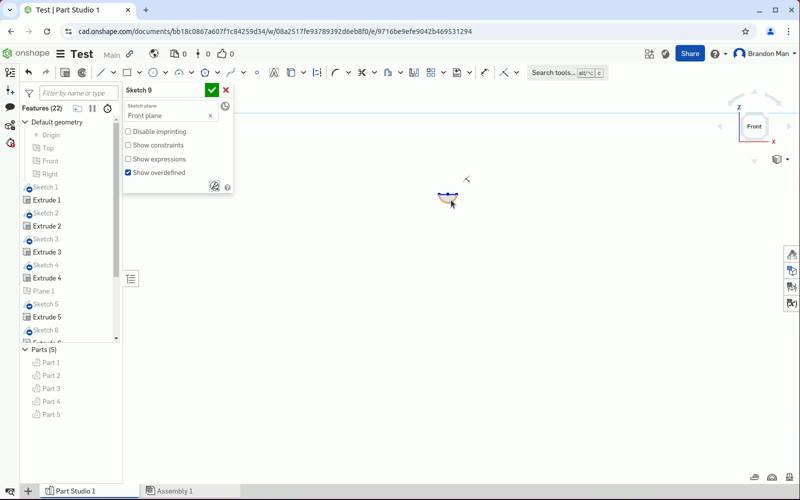
scroll(6)
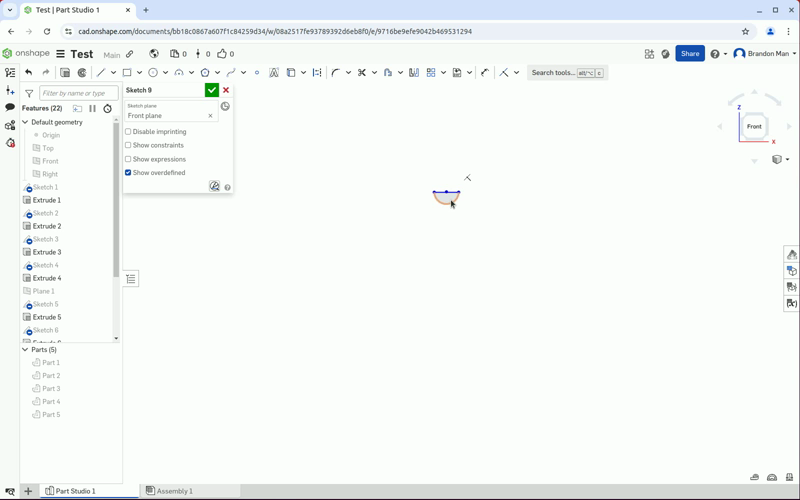
scroll(6)
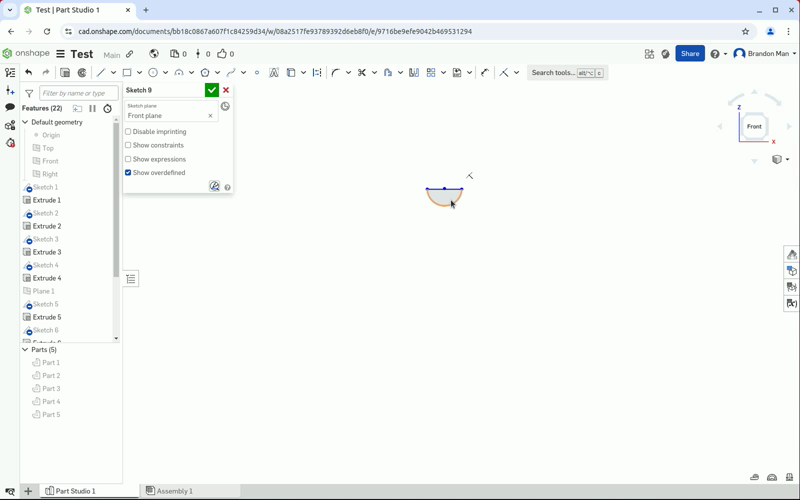
scroll(6)
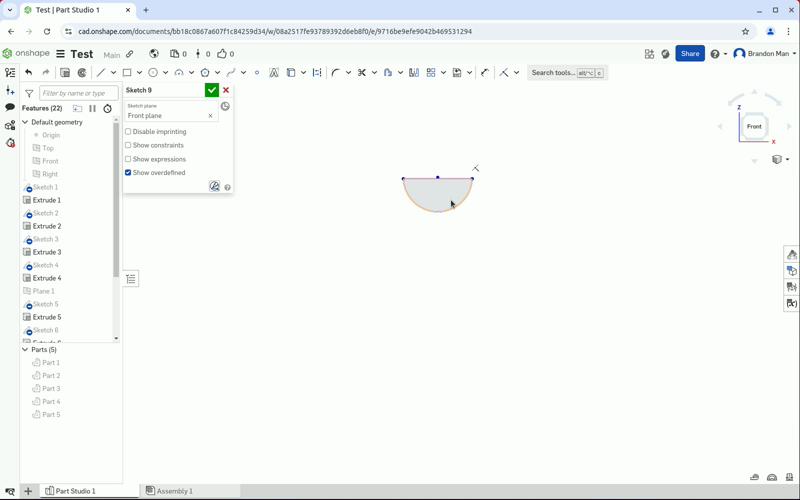
scroll(6)
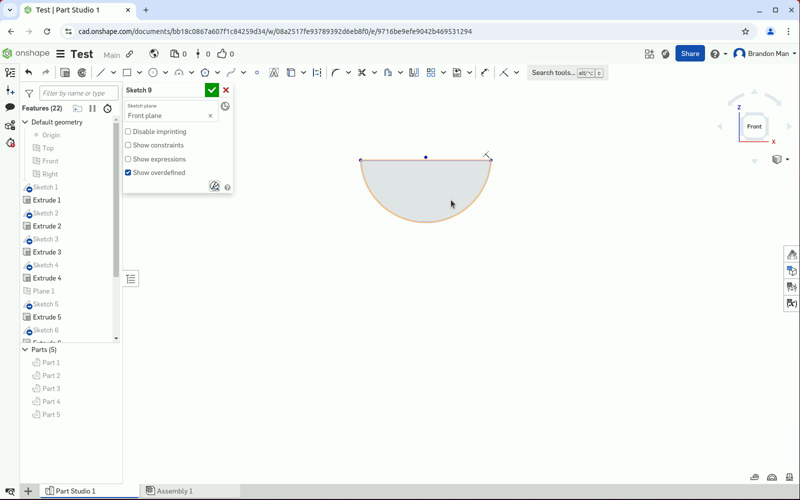
click(451, 199)
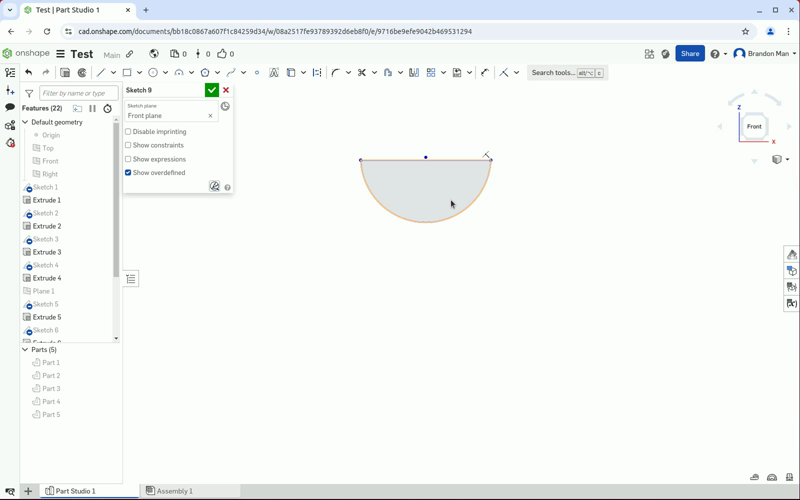
scroll(-6)
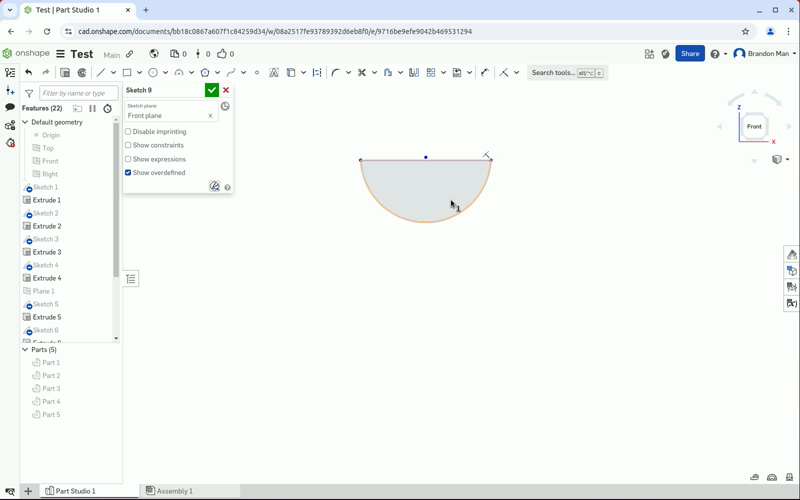
scroll(-6)
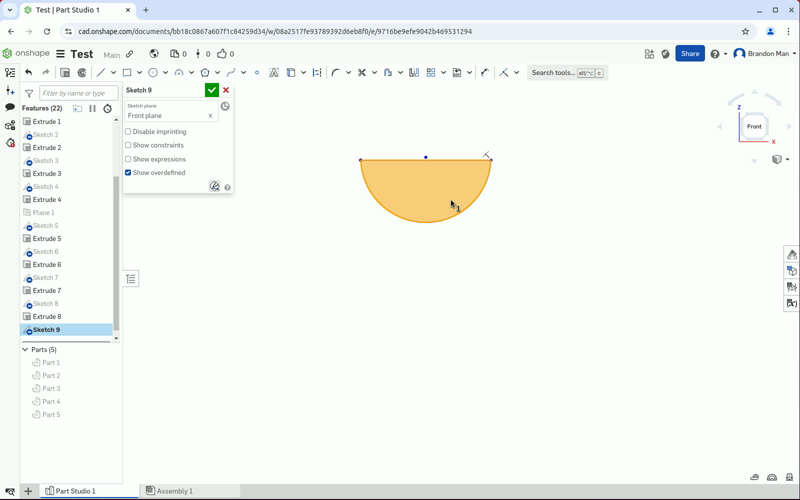
scroll(-6)
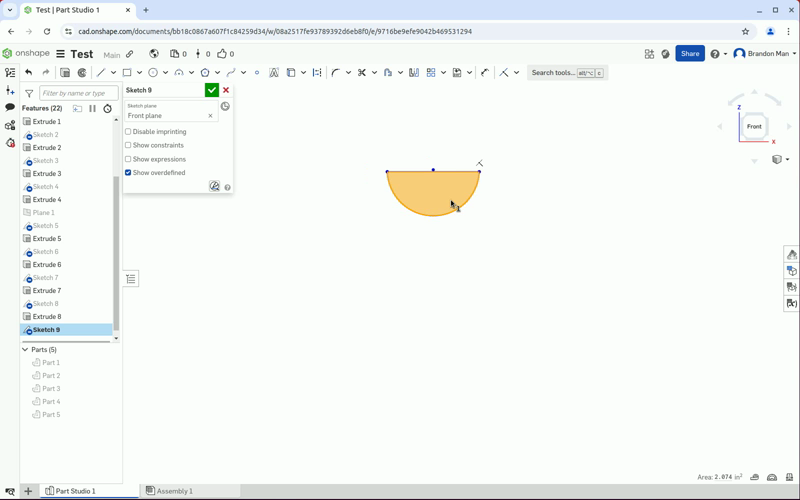
scroll(-6)
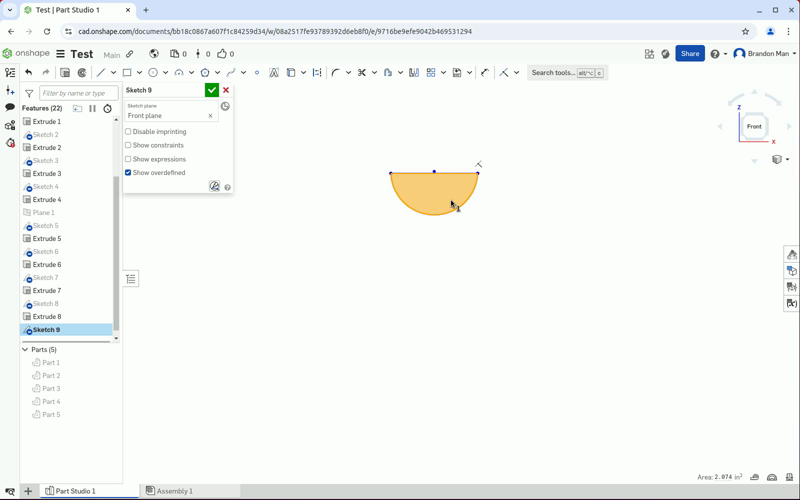
scroll(-6)
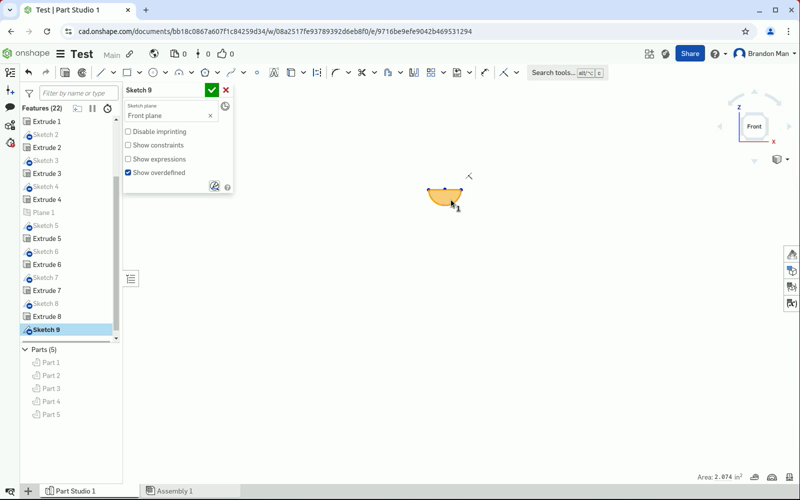
scroll(-6)
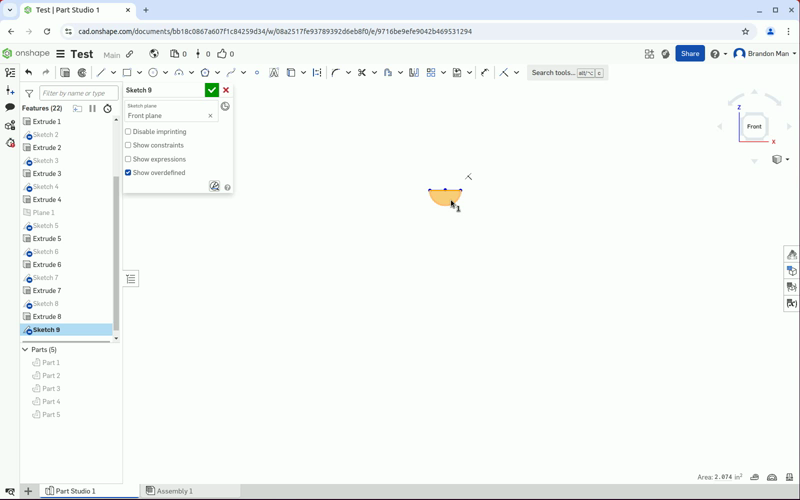
scroll(-6)
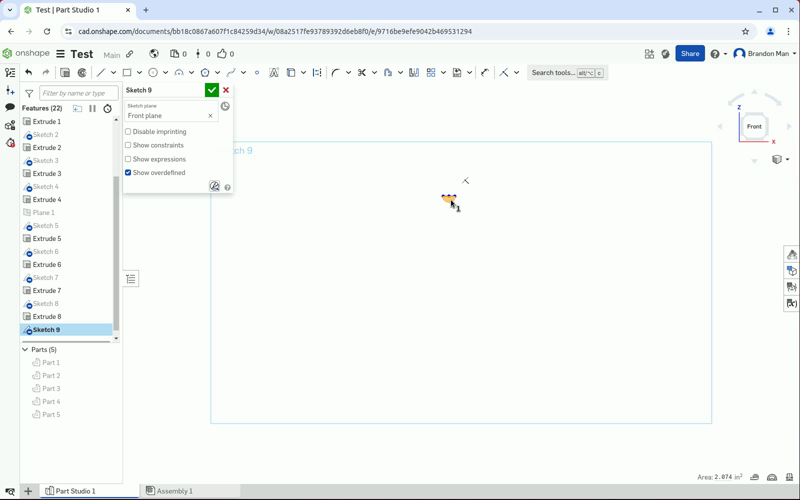
mouse_move(73, 352)
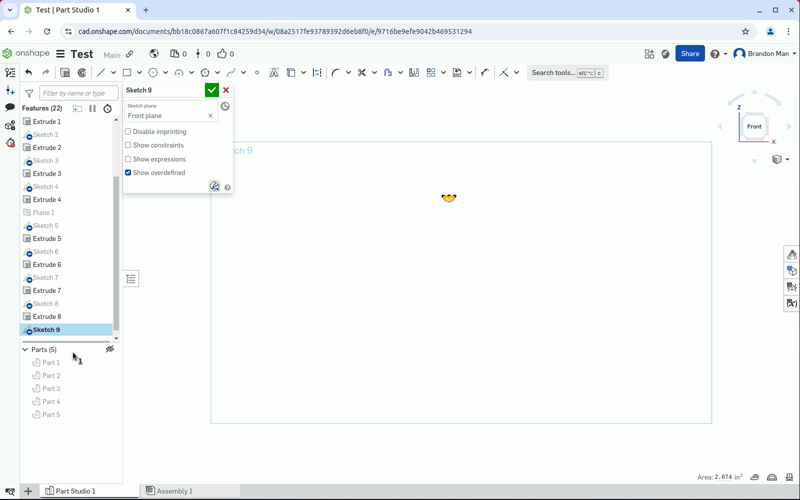
key(shift+y)
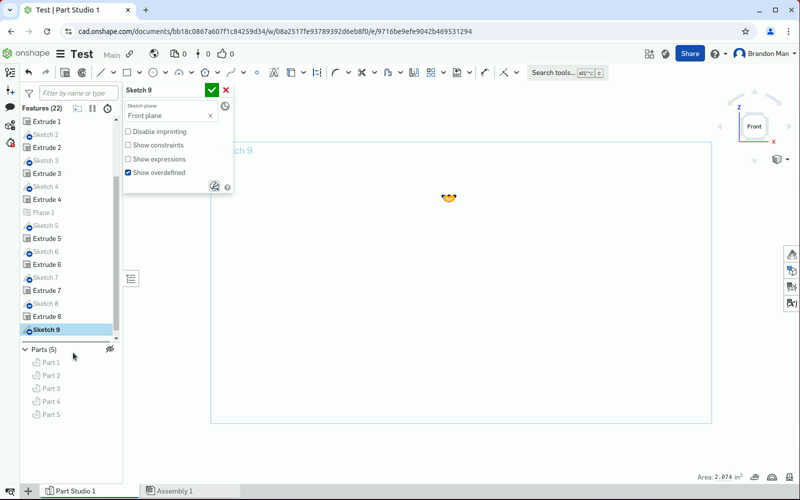
key(shift+e)
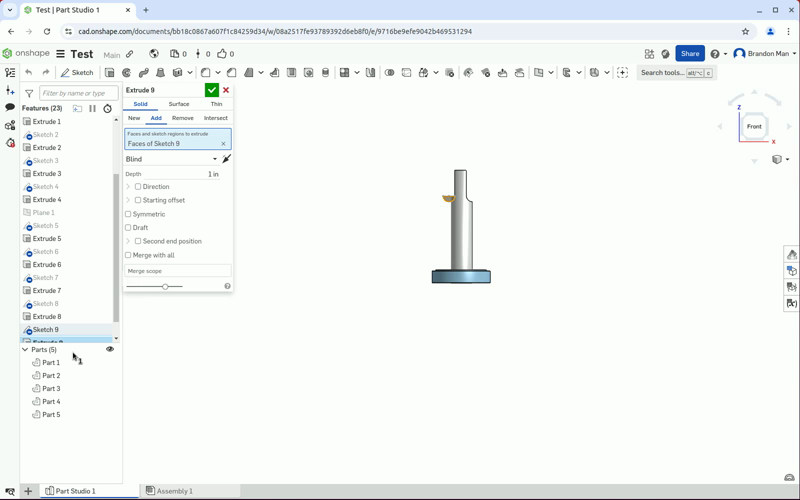
mouse_move(143, 106)
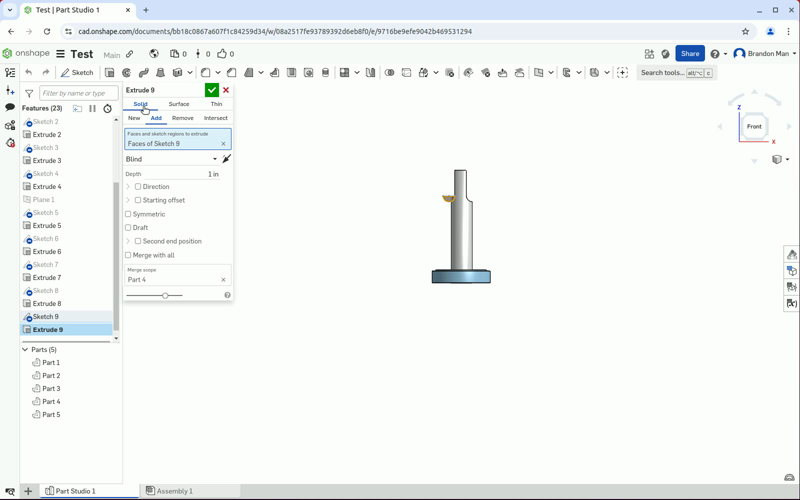
click(143, 106)
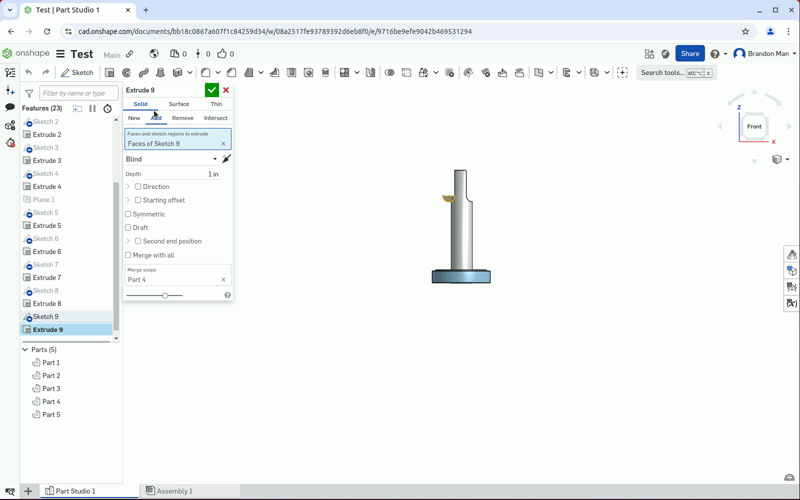
mouse_move(186, 120)
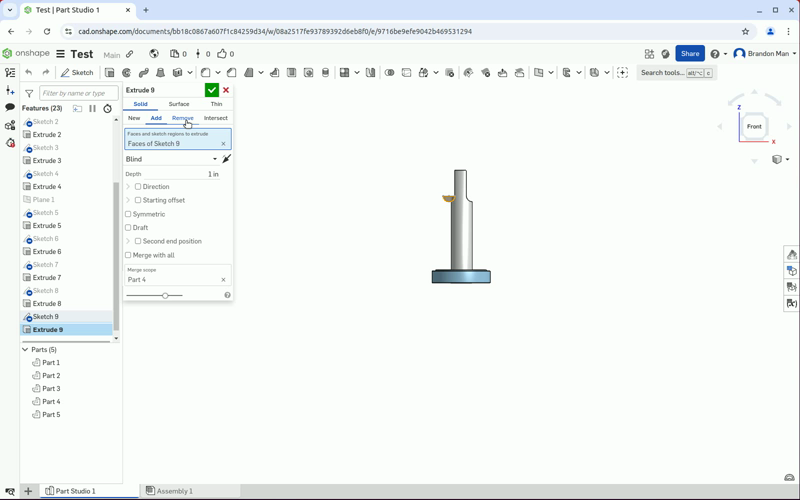
click(186, 120)
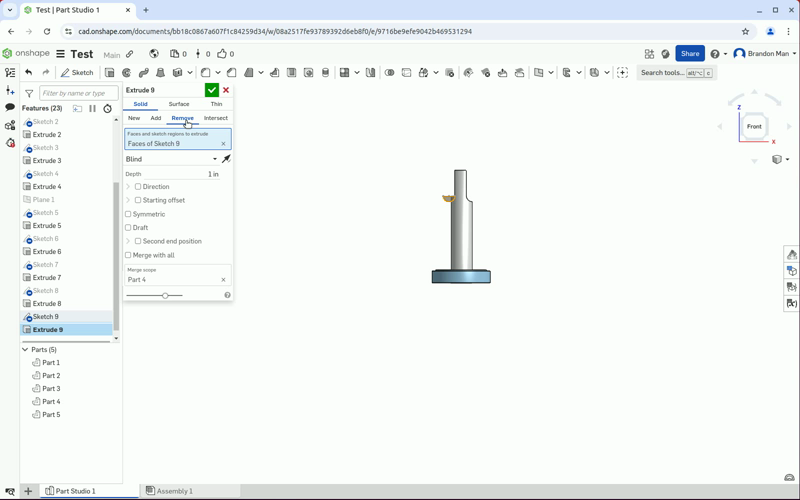
key(tab, 4)
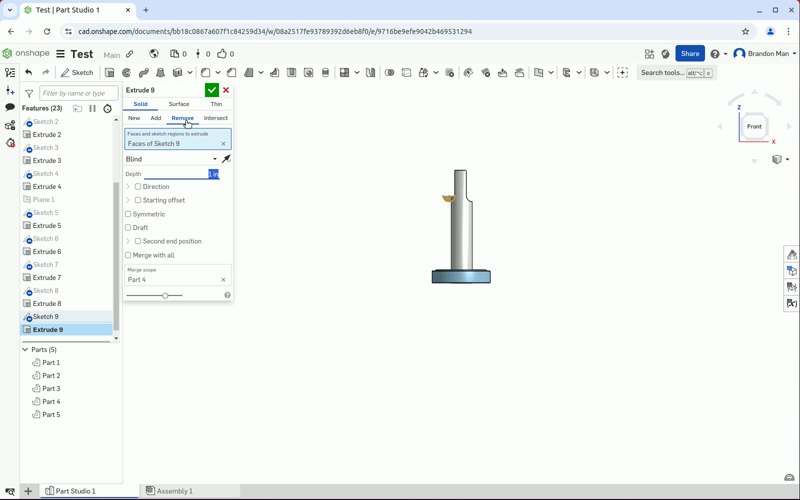
text(14.442)
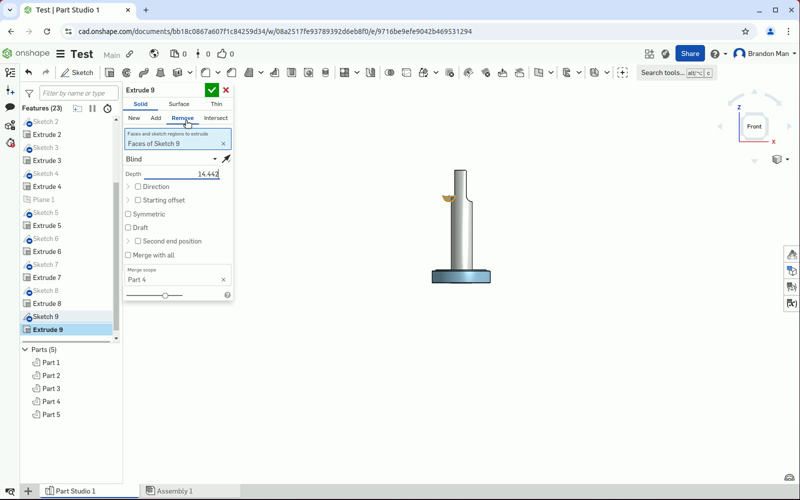
key(tab, 3)
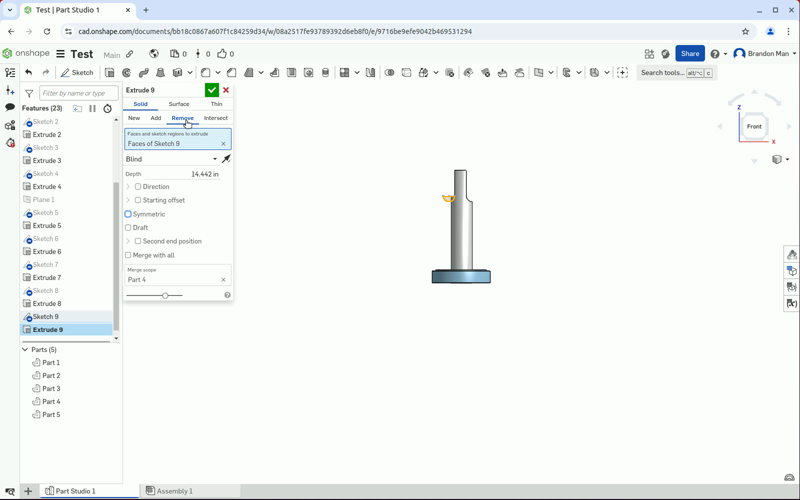
key(space)
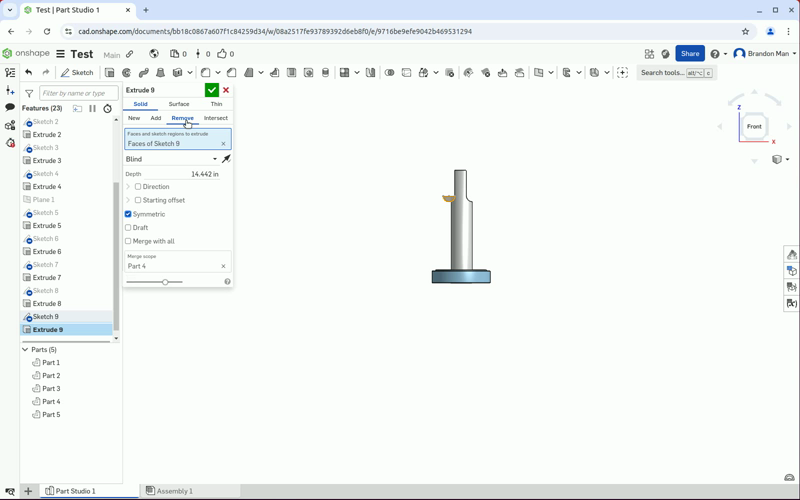
key(tab, 2)
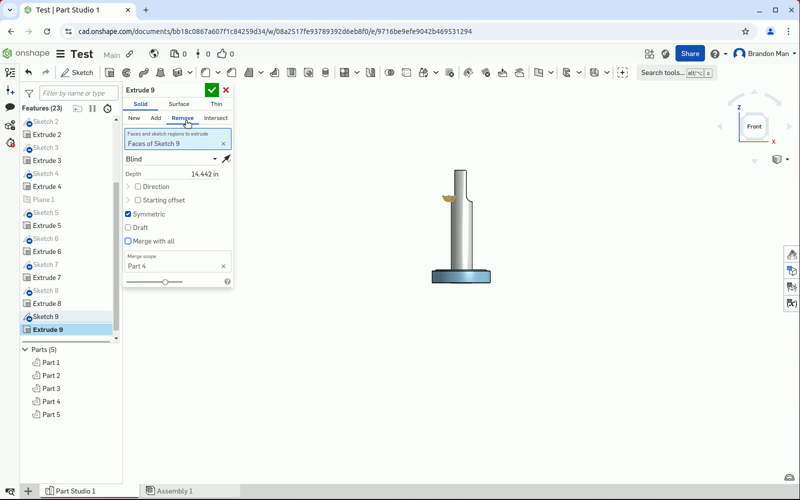
key(space)
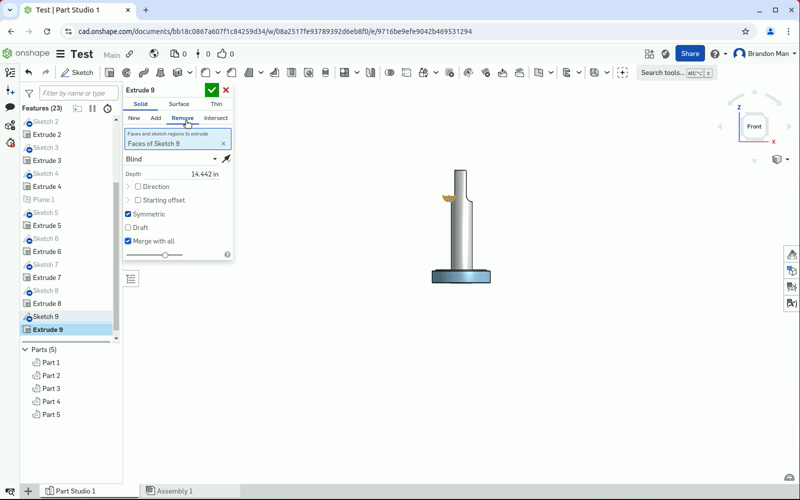
key(enter)
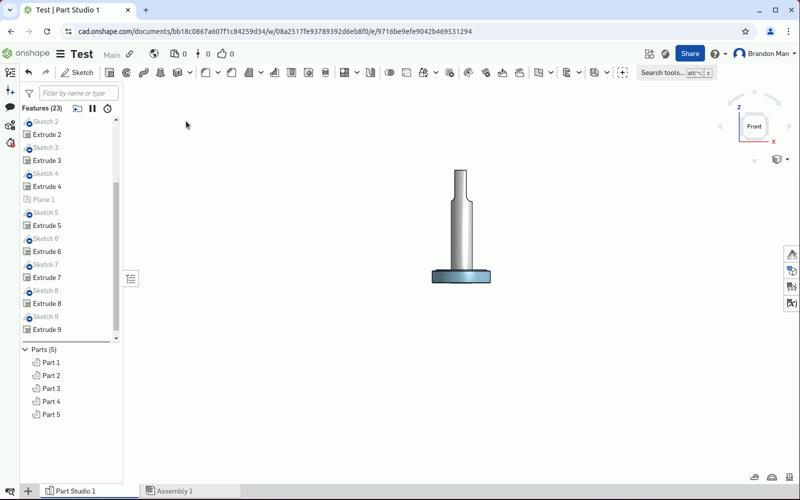
key(shift+h)
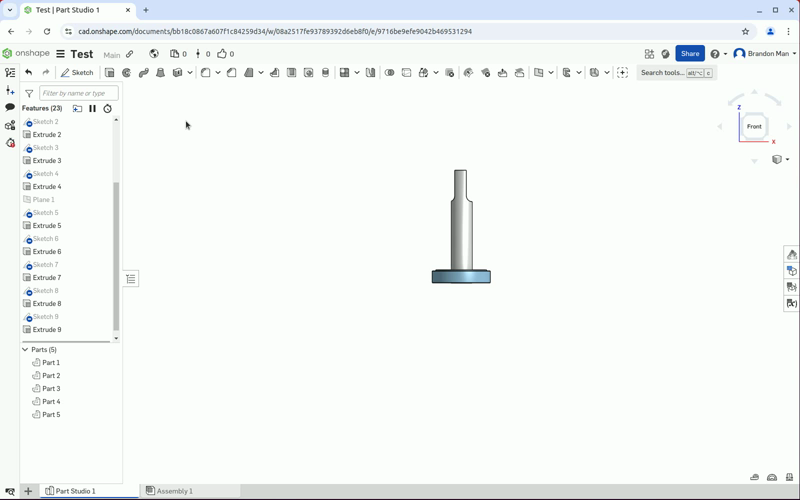
key(shift+h)
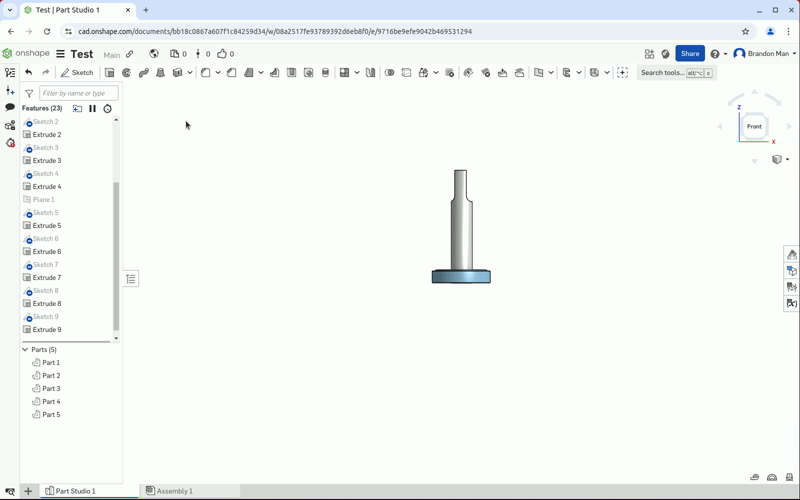
key(shift+7)
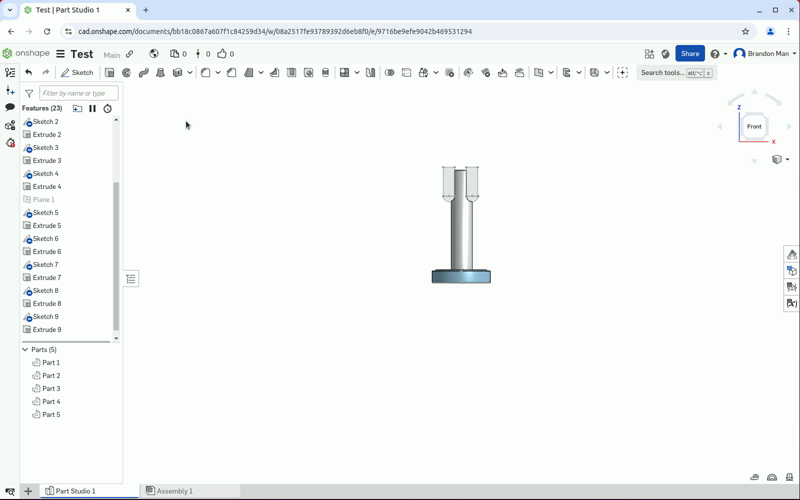
key(left, 2)
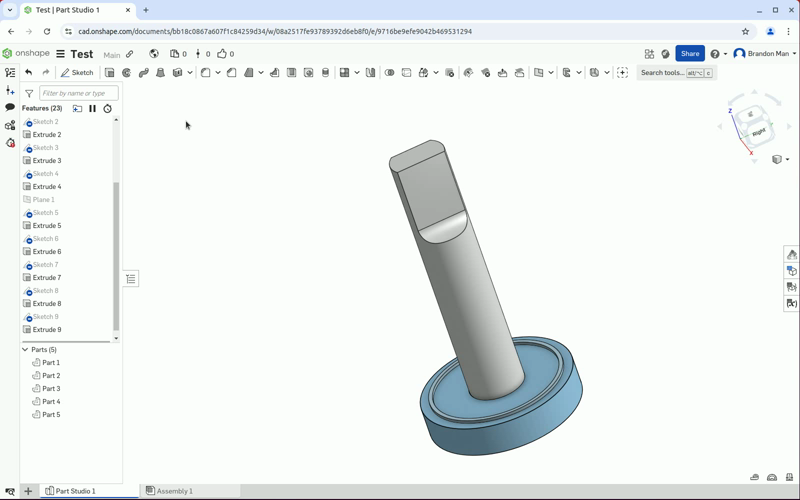
key(down, 2)
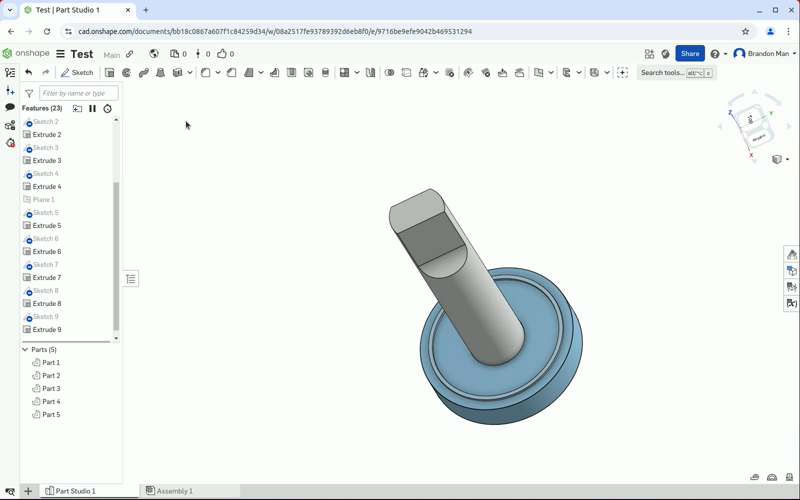
key(up, 2)
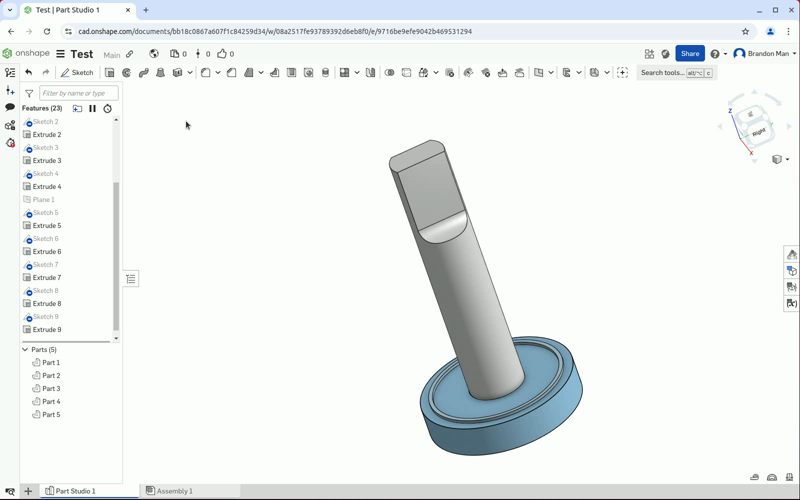
key(right, 2)
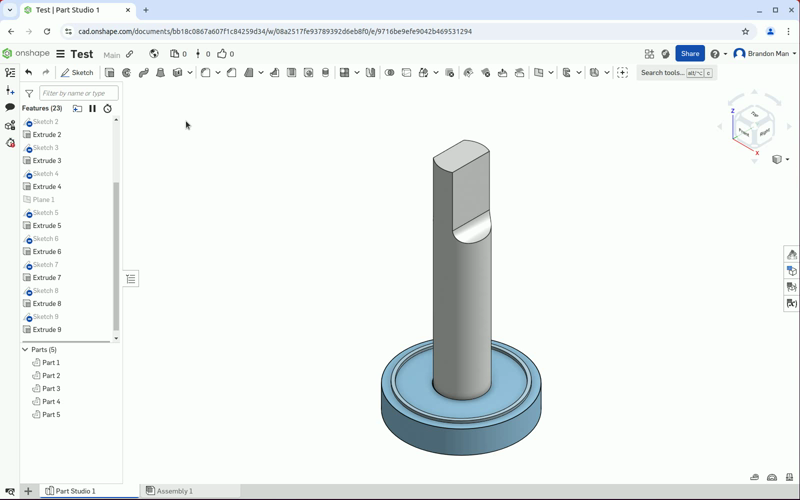
mouse_move(69, 98)
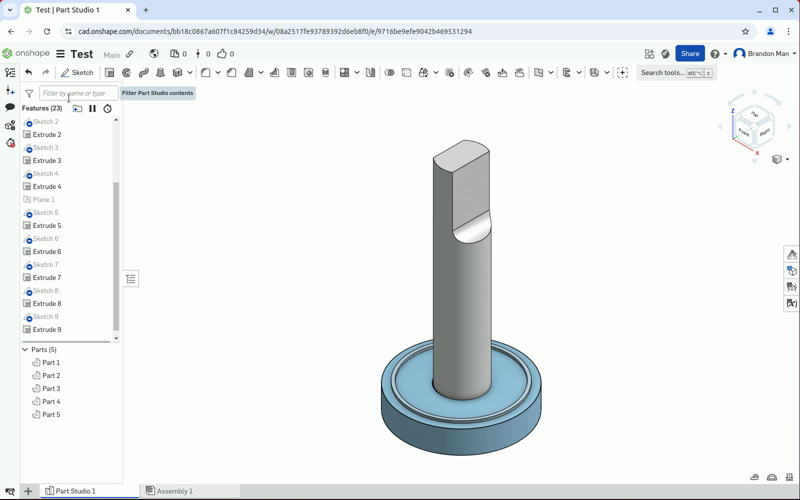
click(69, 98)